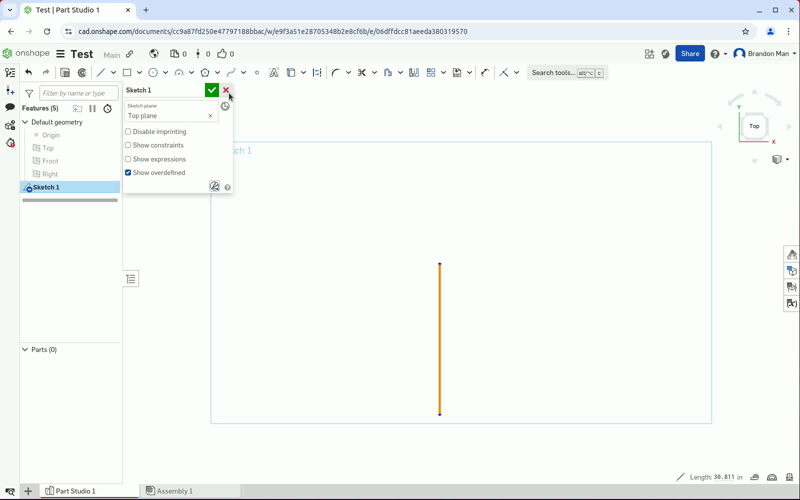
key(shift+h)
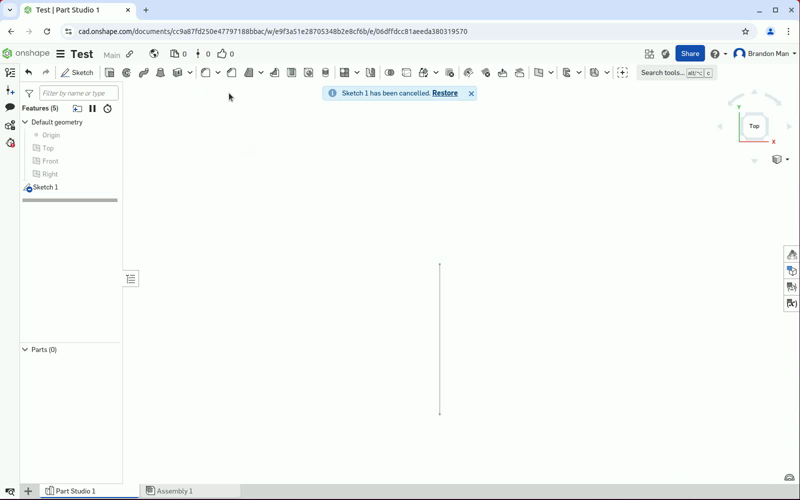
mouse_move(73, 352)
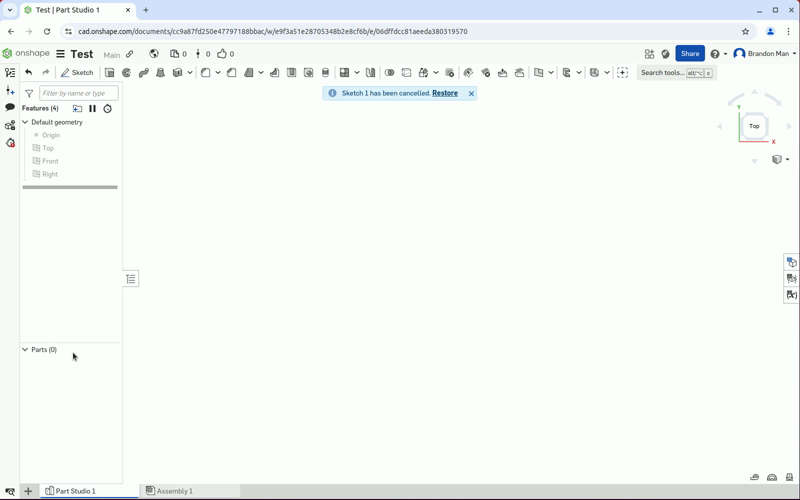
key(y)
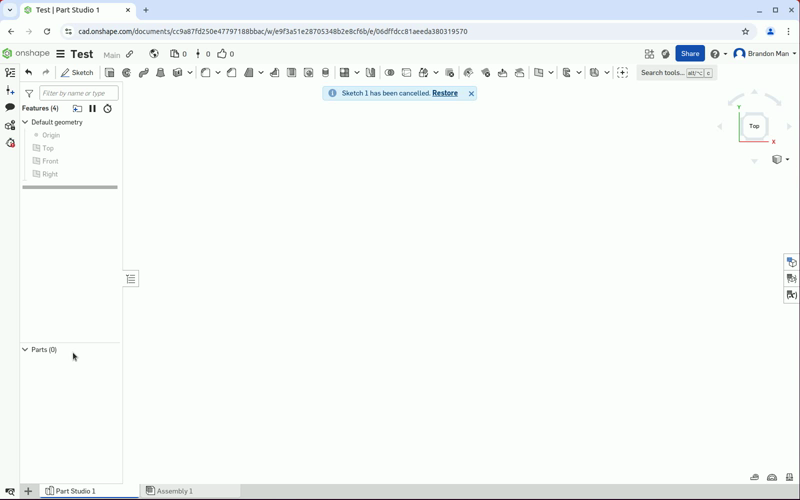
key(shift+p)
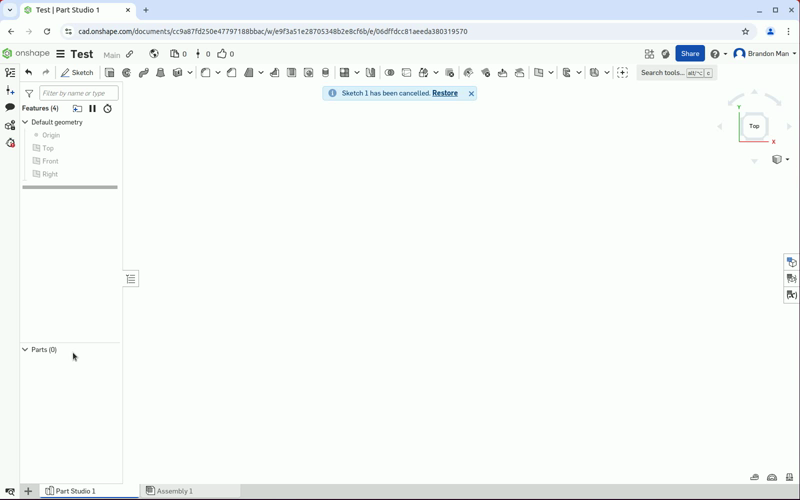
key(space)
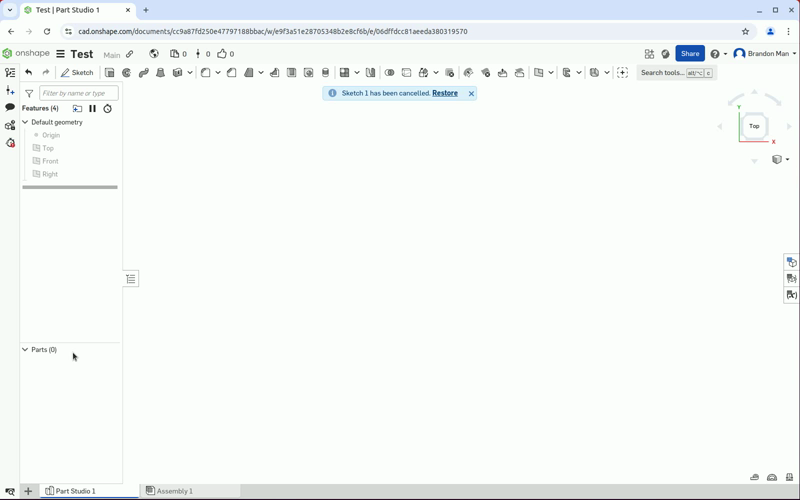
key_down(shift)
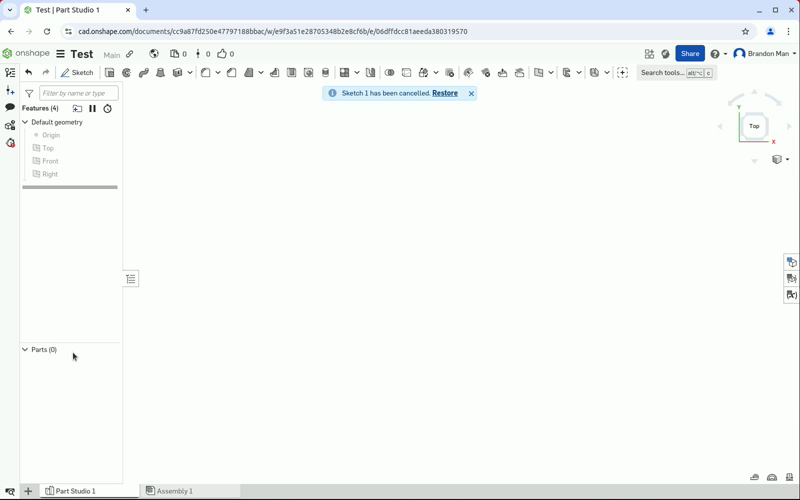
key(up)
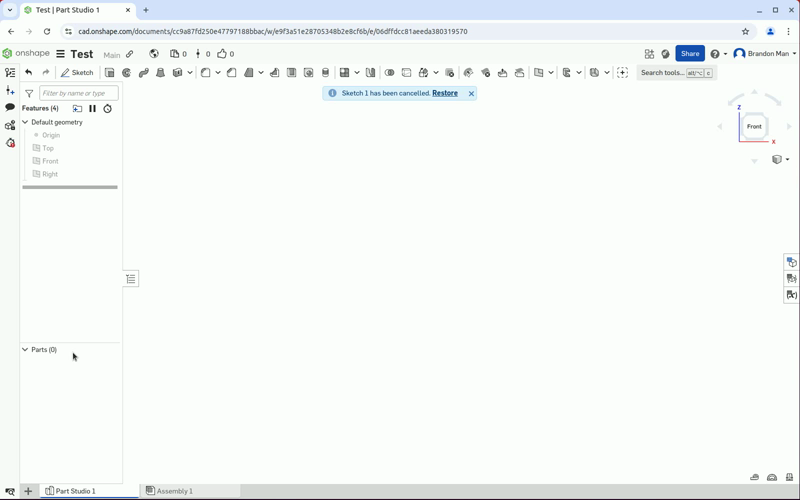
key_up(shift)
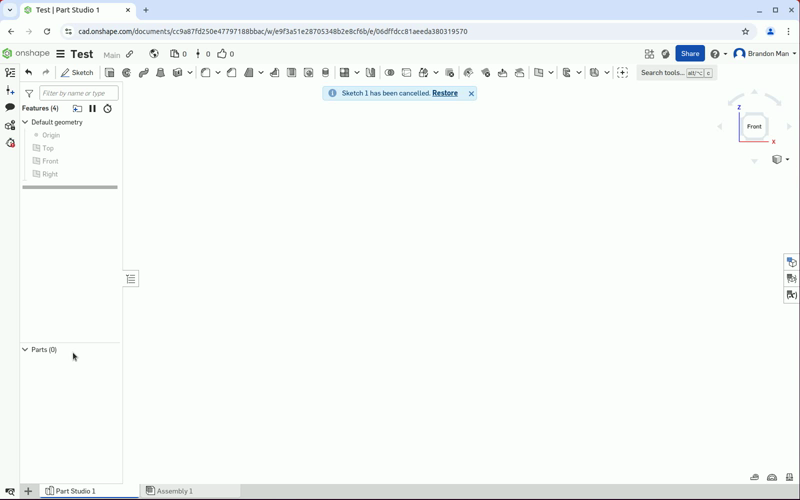
key(space)
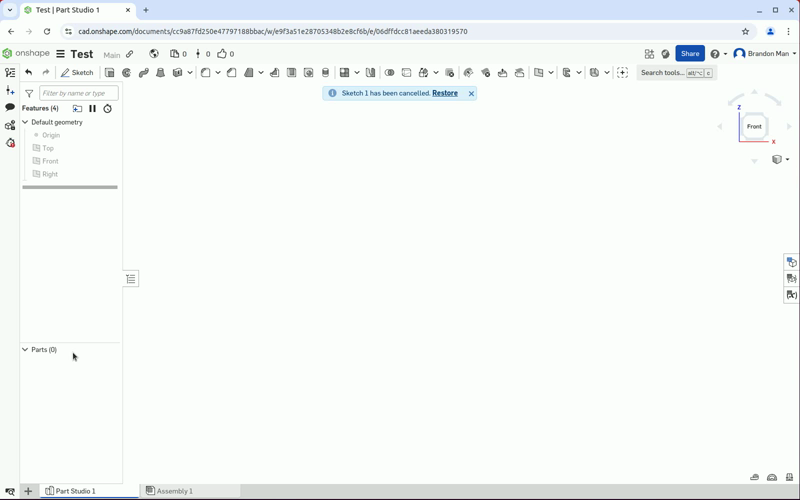
key_down(shift)
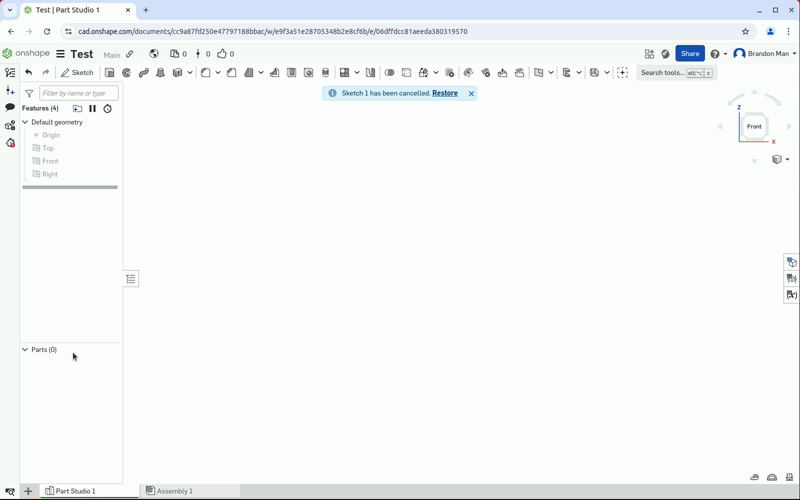
key(left)
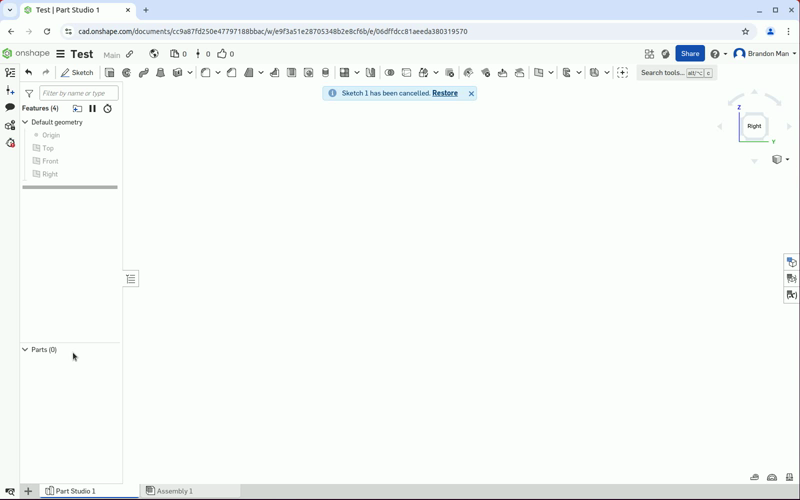
key_up(shift)
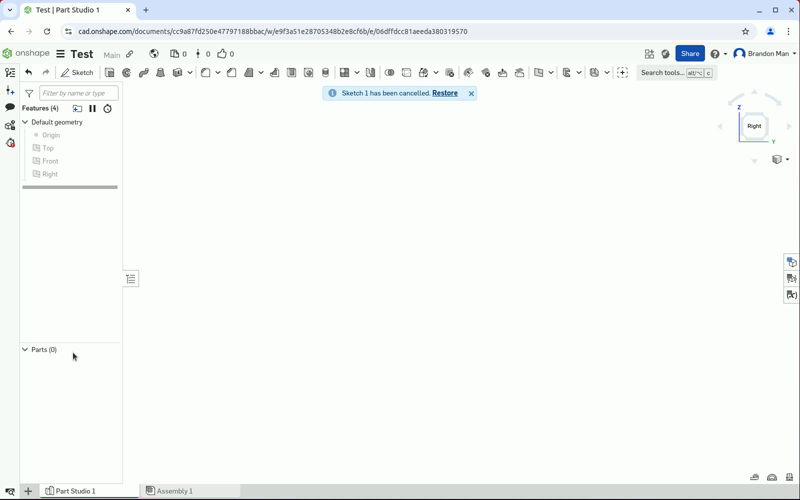
mouse_move(73, 352)
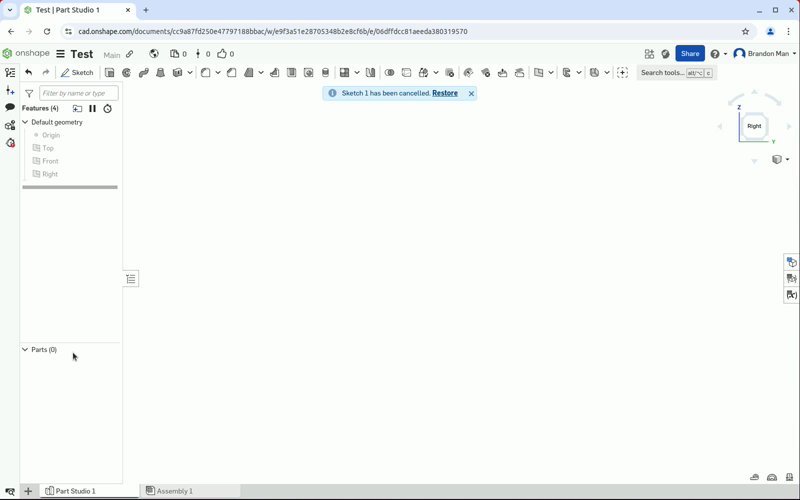
key(shift+y)
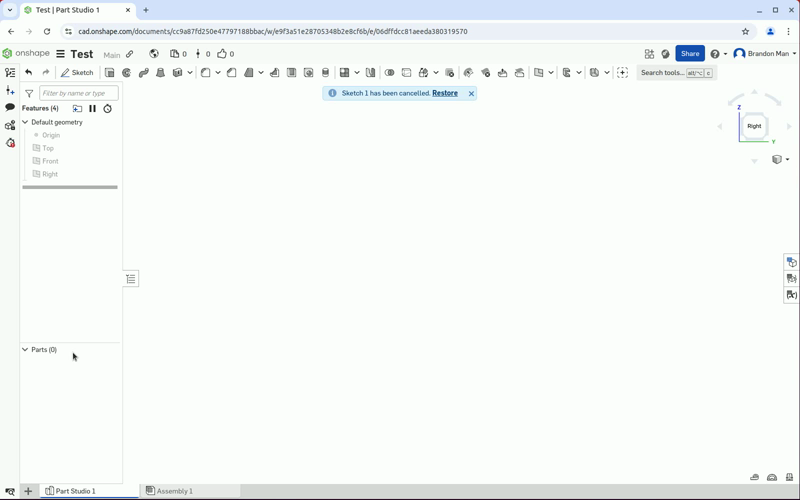
key(shift+s)
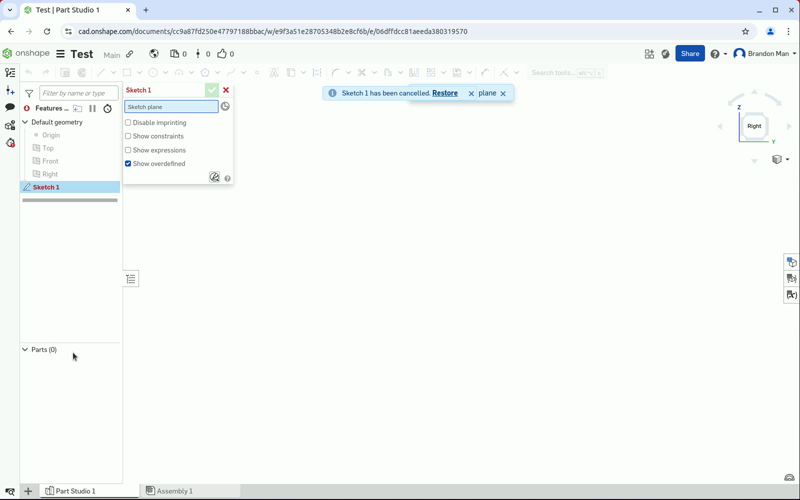
mouse_move(73, 176)
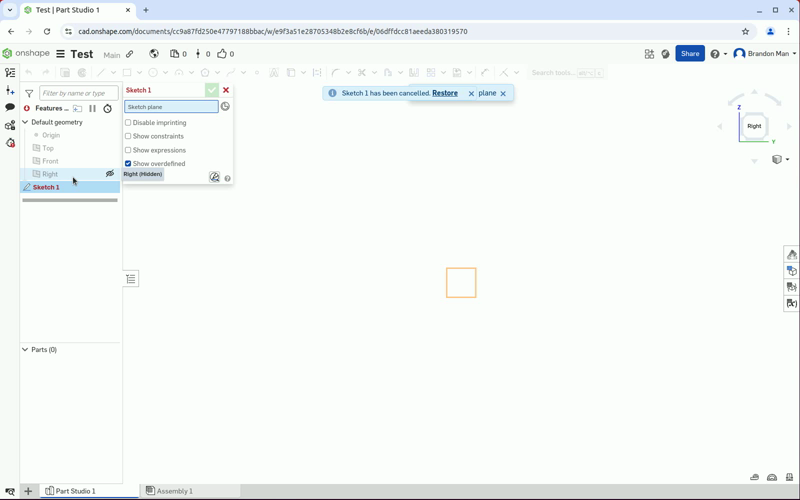
click(73, 176)
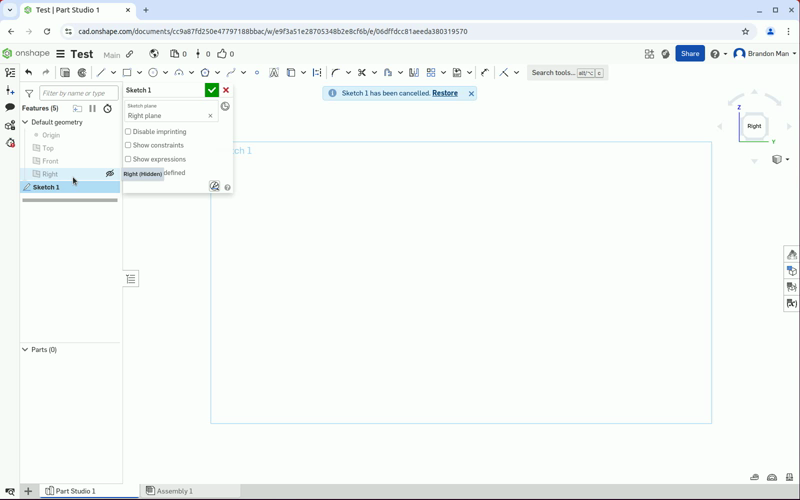
mouse_move(73, 352)
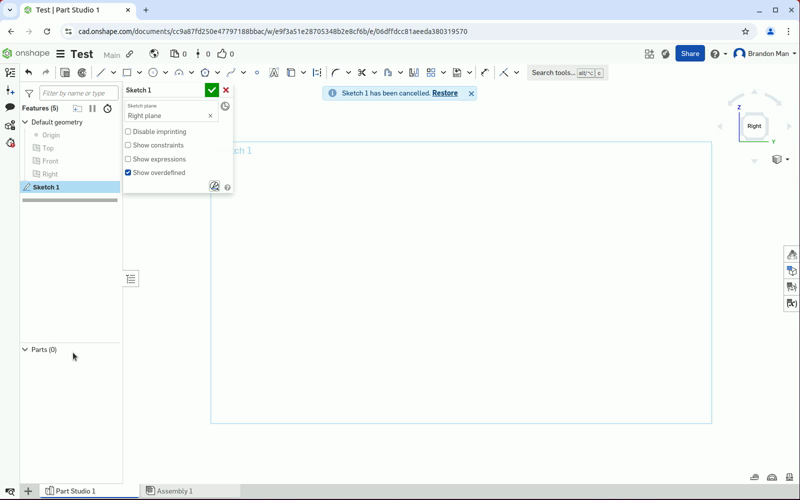
key(y)
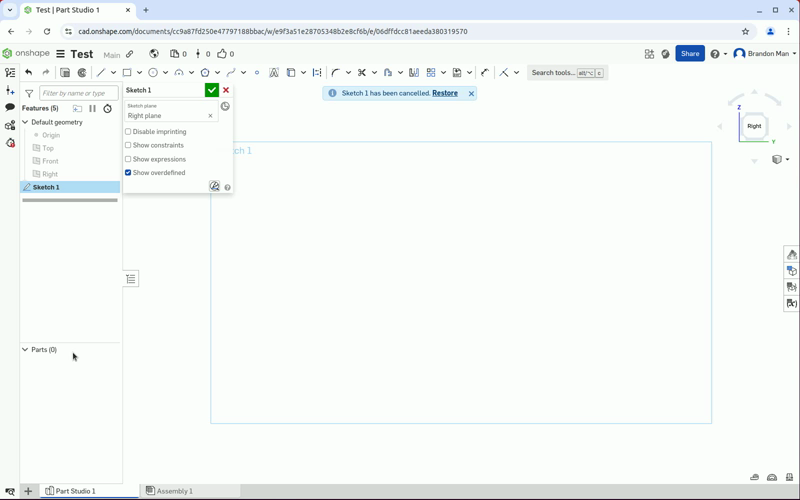
key(l)
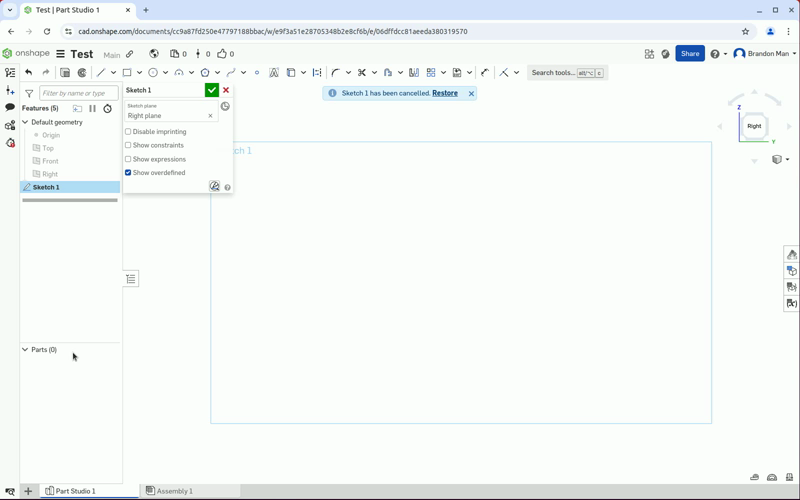
key_down(shift)
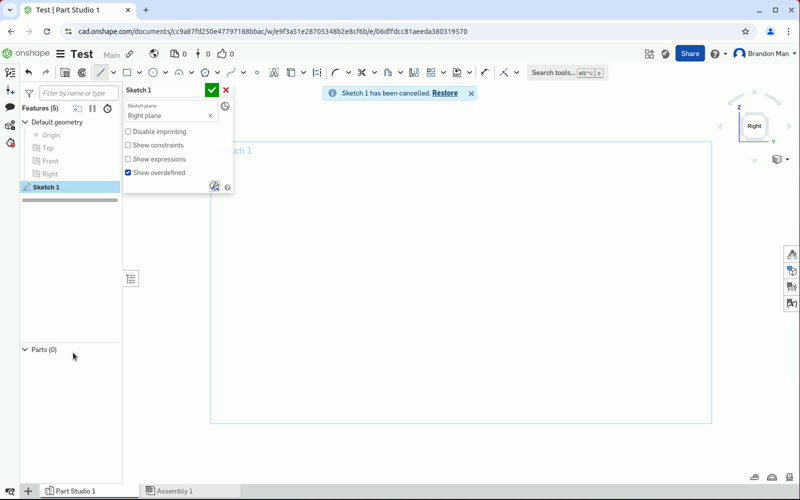
mouse_move(379, 253)
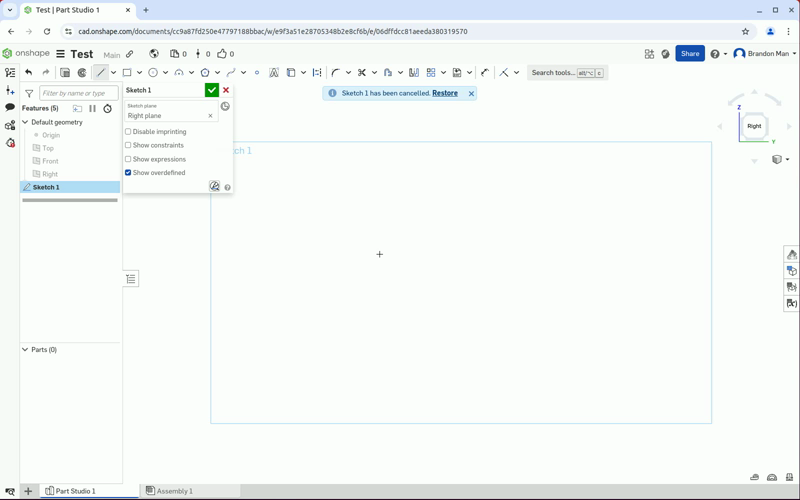
click(379, 253)
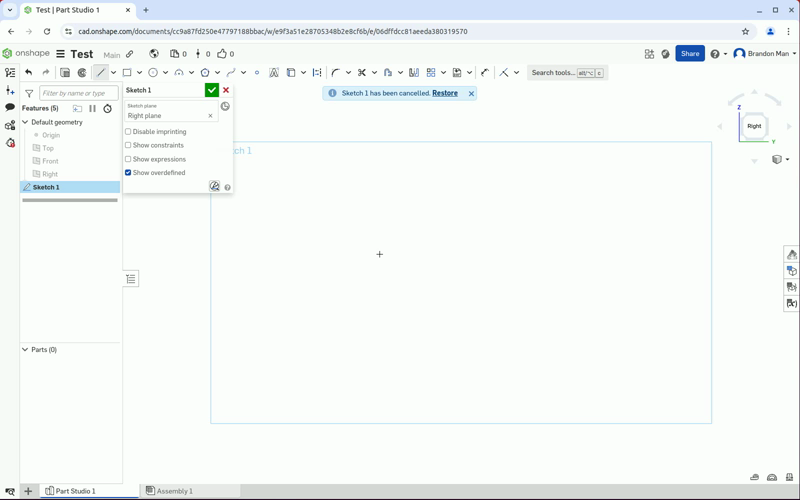
key_up(shift)
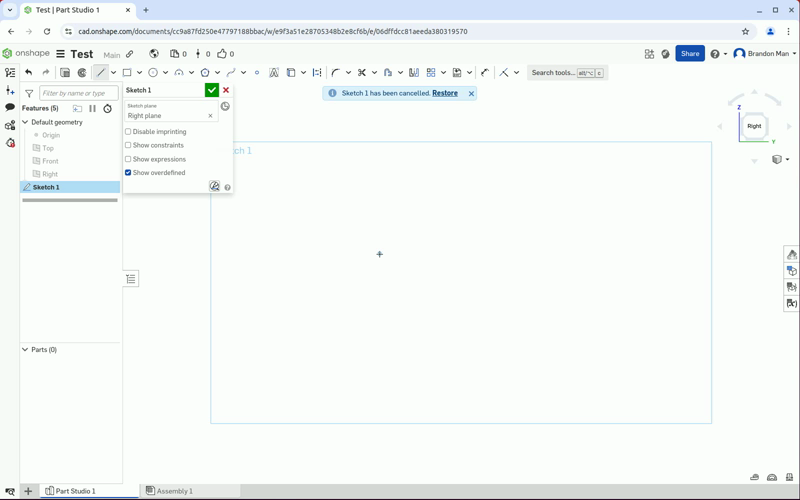
key_down(shift)
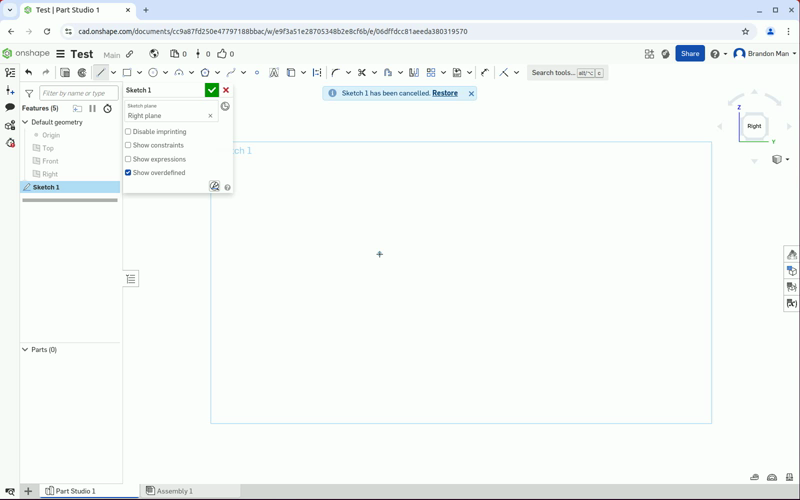
mouse_move(409, 253)
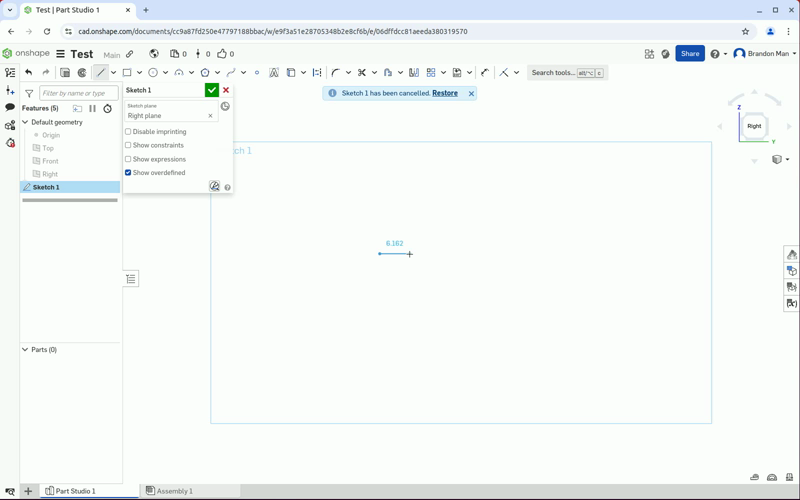
mouse_move(381, 255)
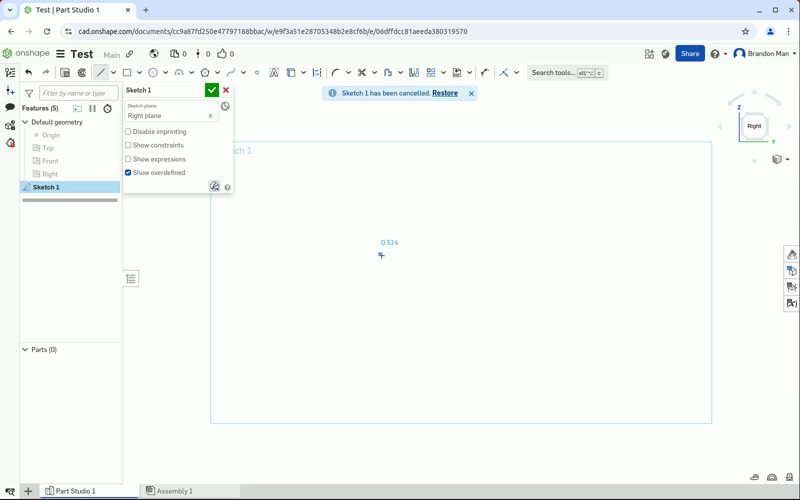
scroll(6)
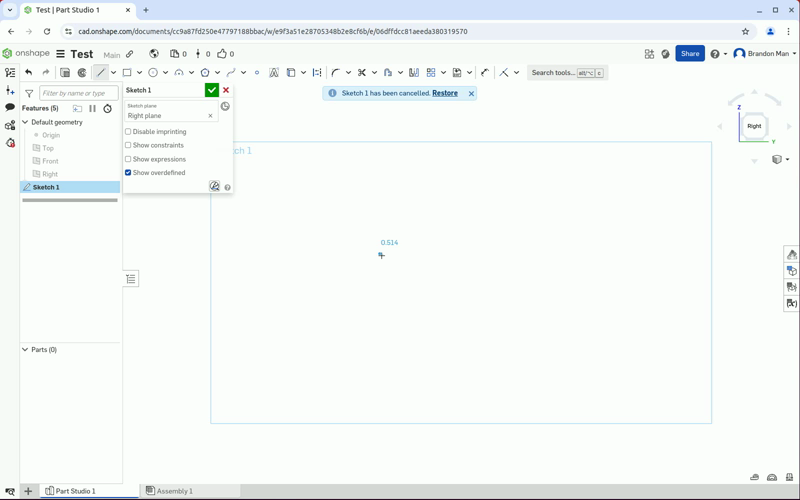
scroll(6)
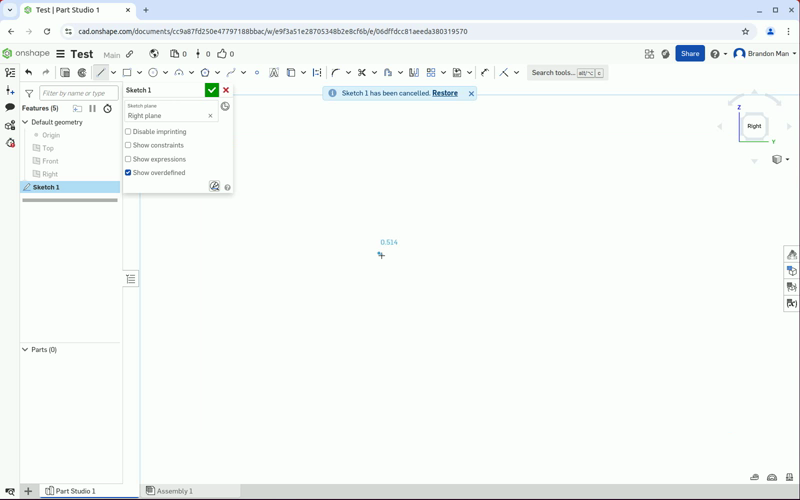
scroll(6)
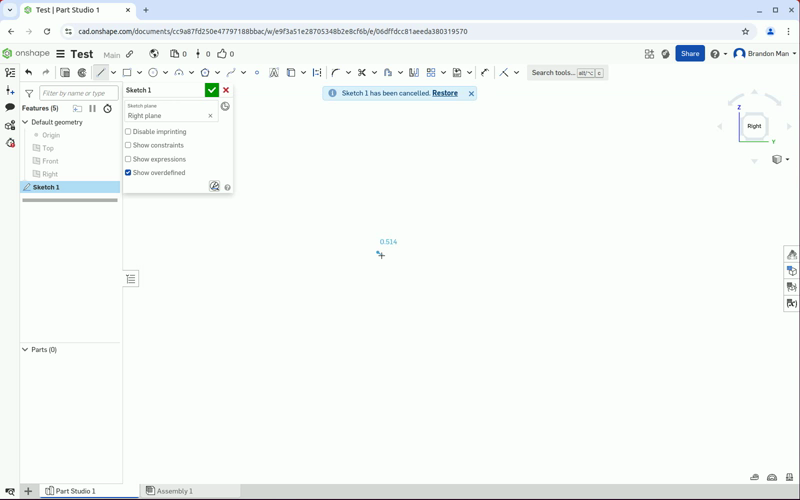
scroll(6)
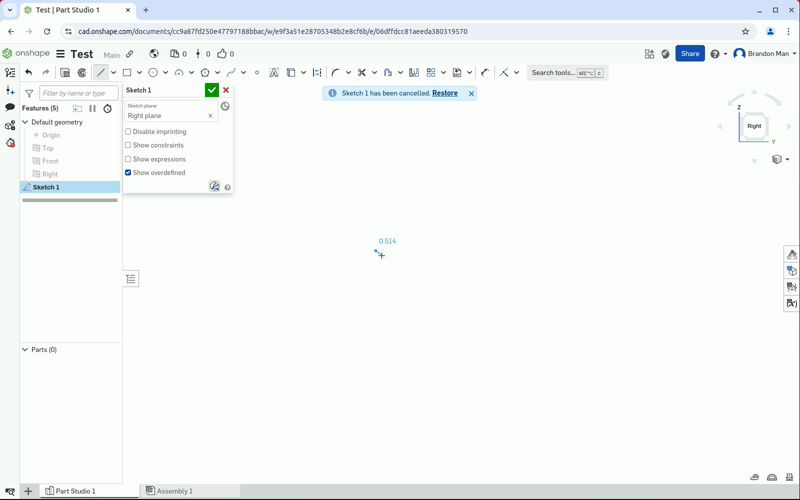
scroll(6)
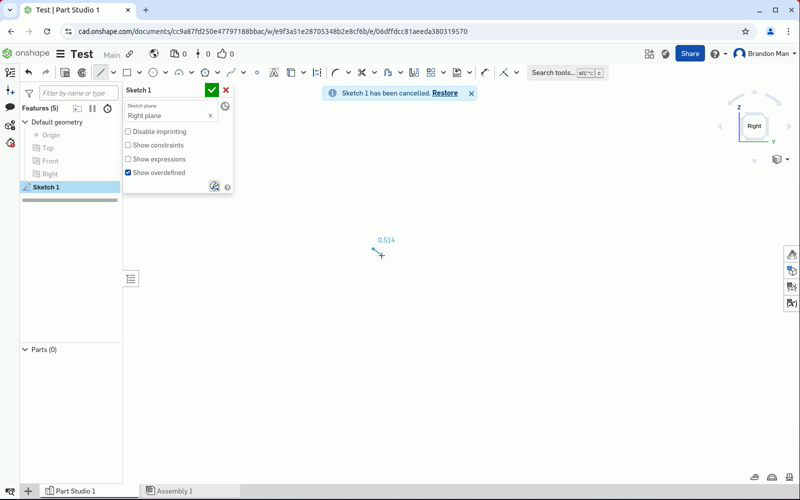
scroll(6)
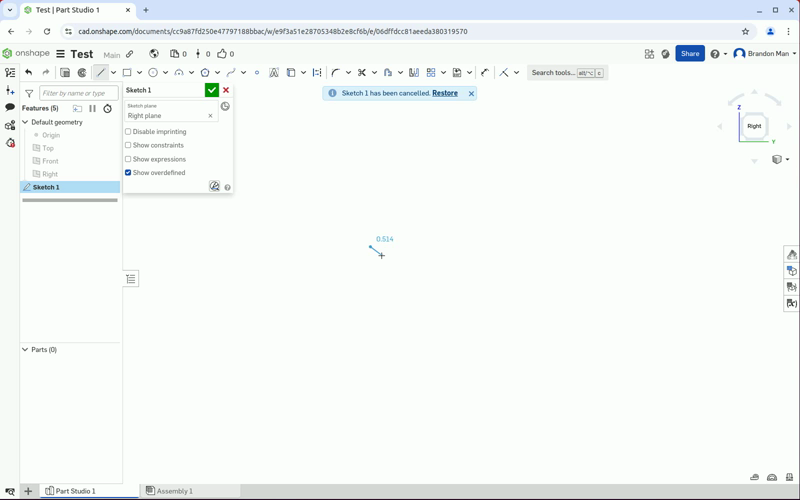
scroll(6)
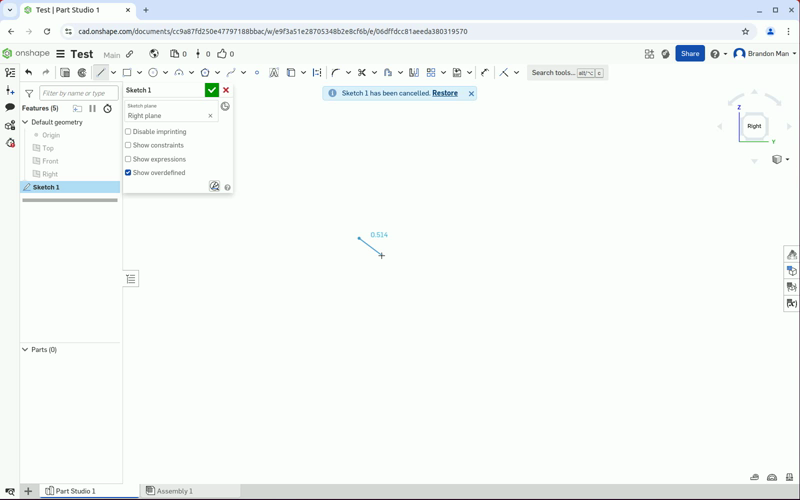
click(381, 255)
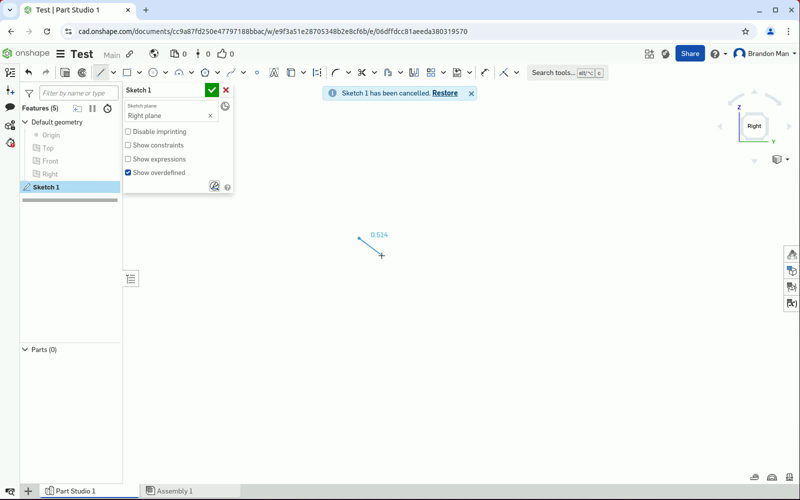
scroll(-6)
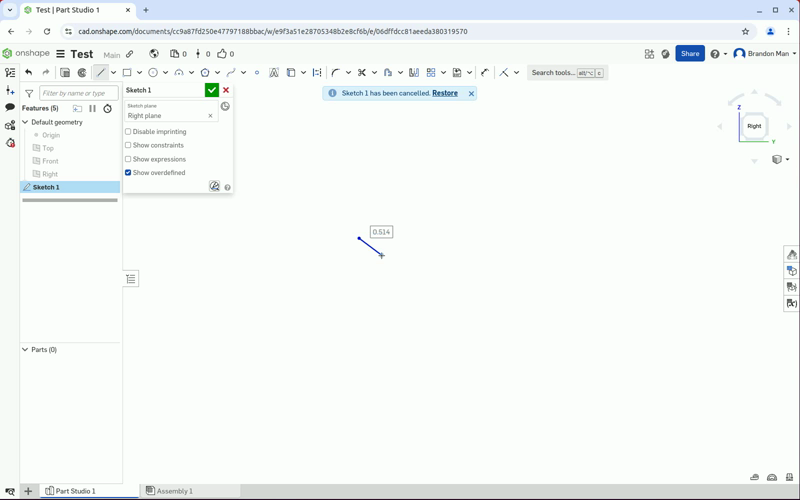
scroll(-6)
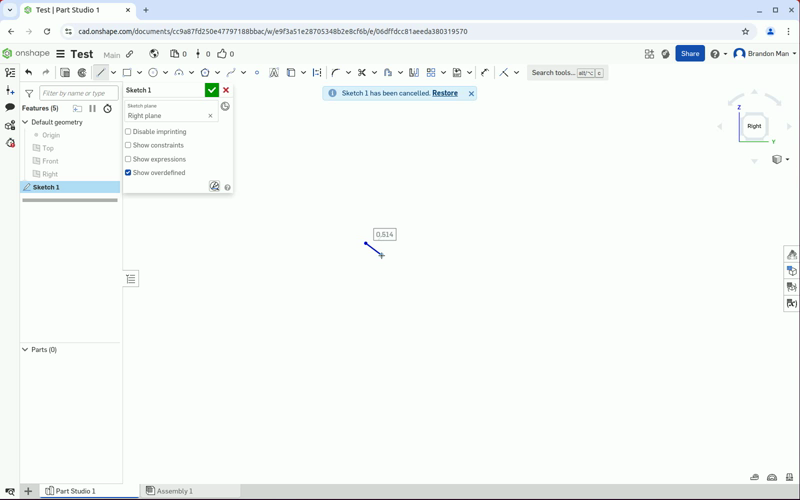
scroll(-6)
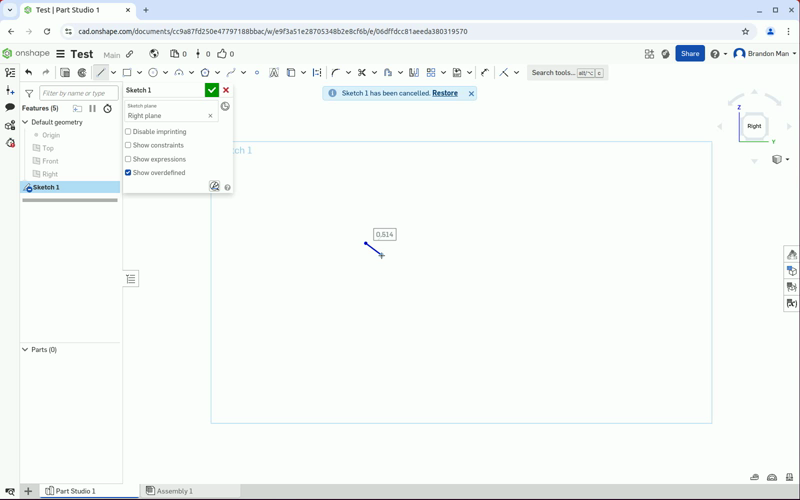
scroll(-6)
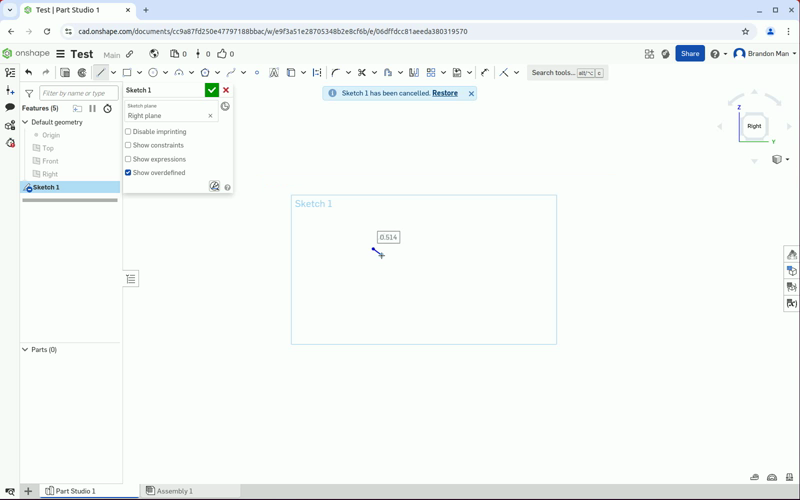
scroll(-6)
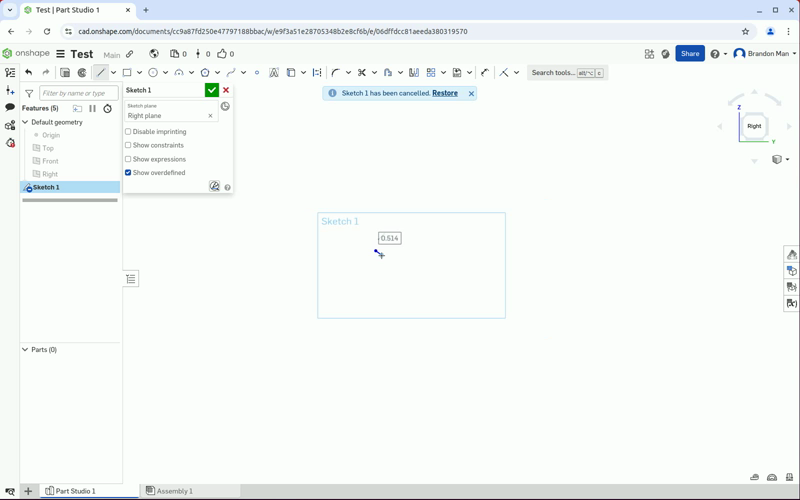
scroll(-6)
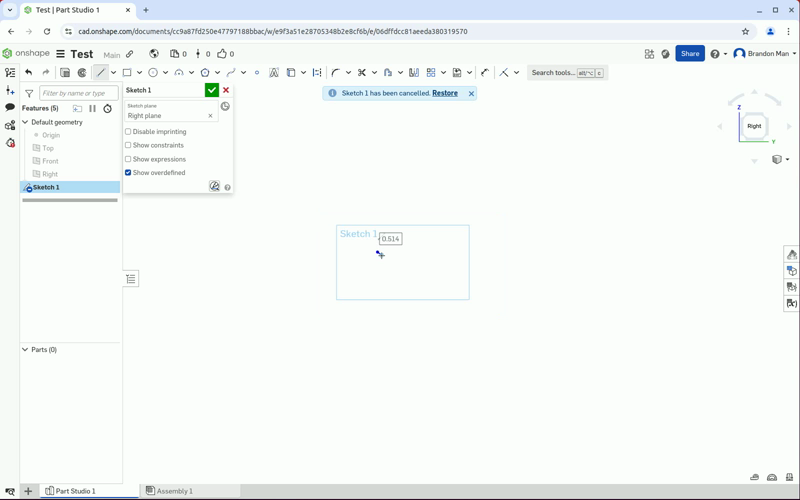
scroll(-6)
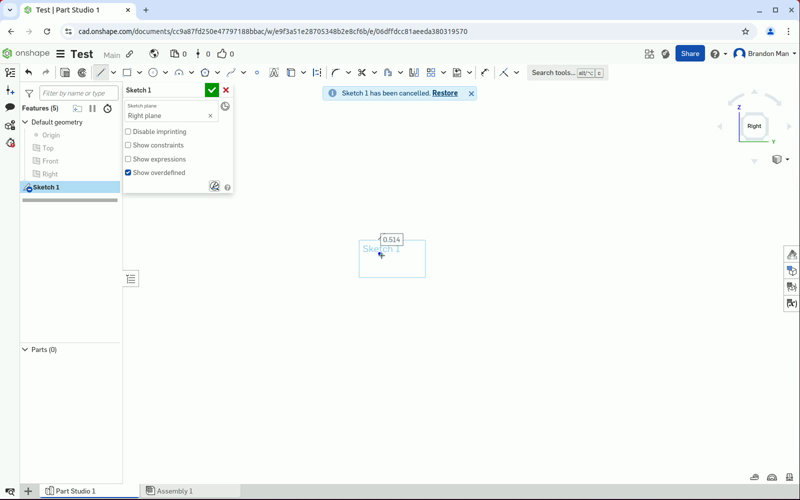
key_up(shift)
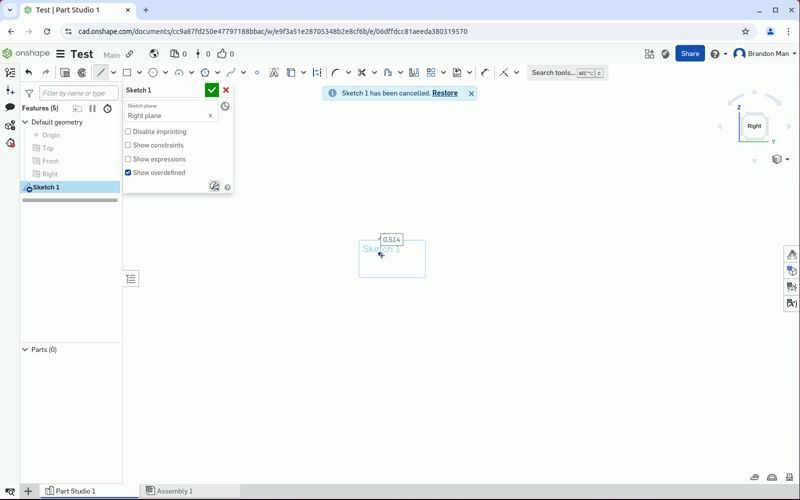
key(esc)
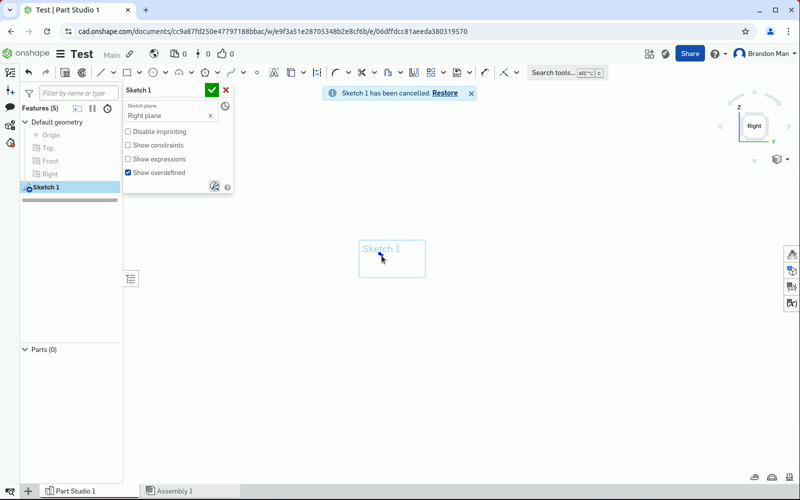
key(a)
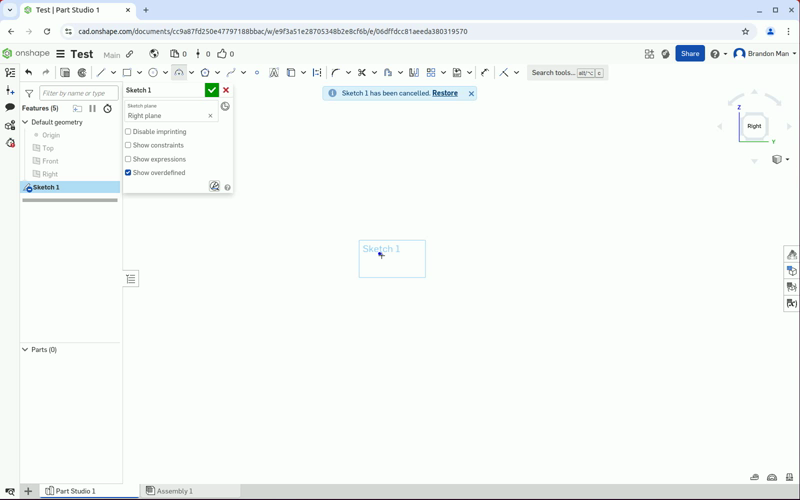
mouse_move(381, 255)
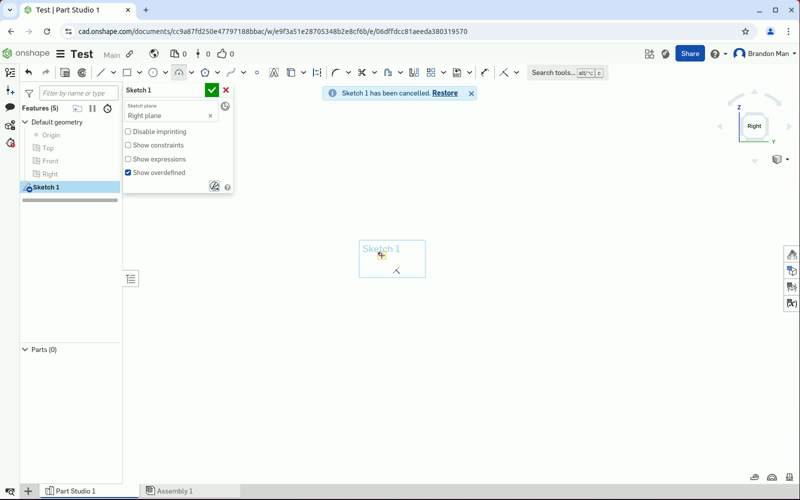
scroll(6)
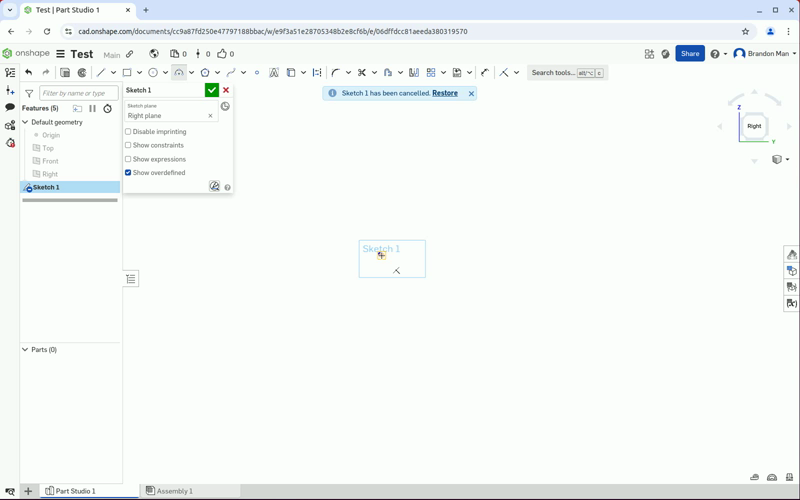
scroll(6)
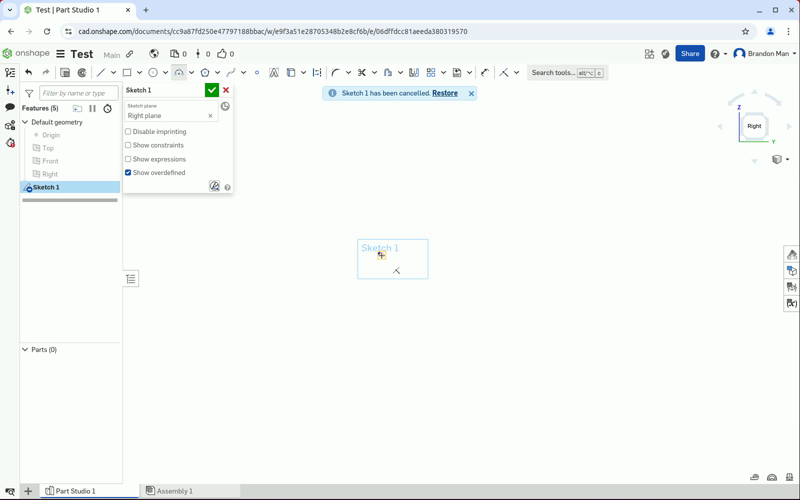
scroll(6)
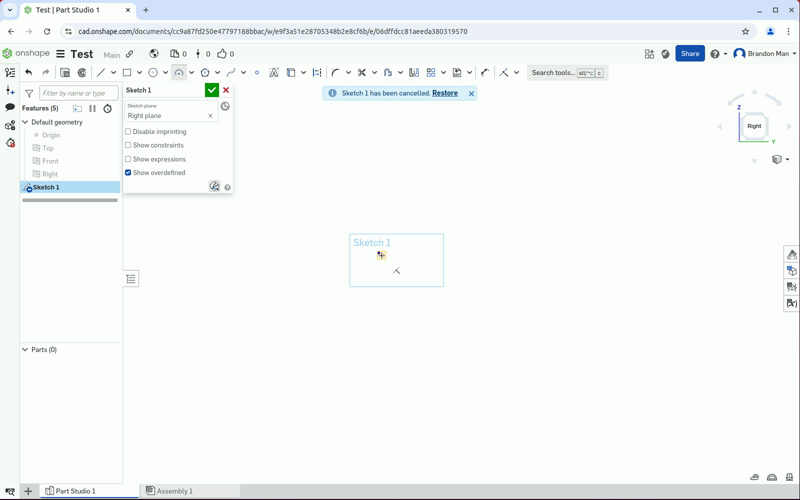
scroll(6)
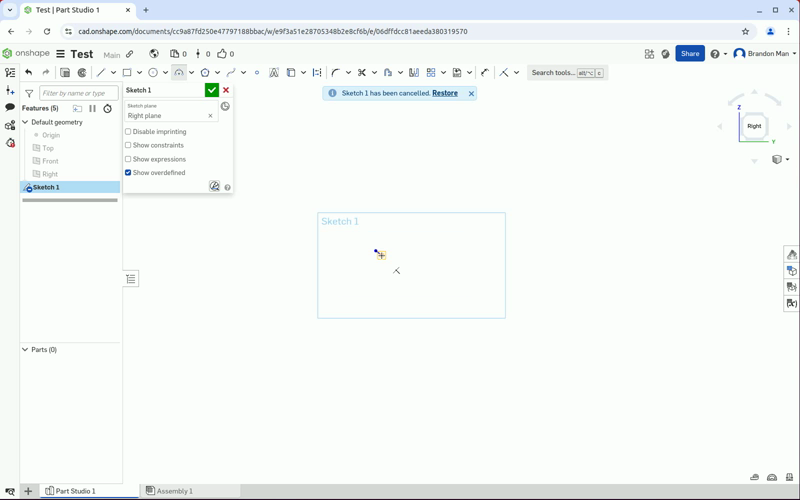
scroll(6)
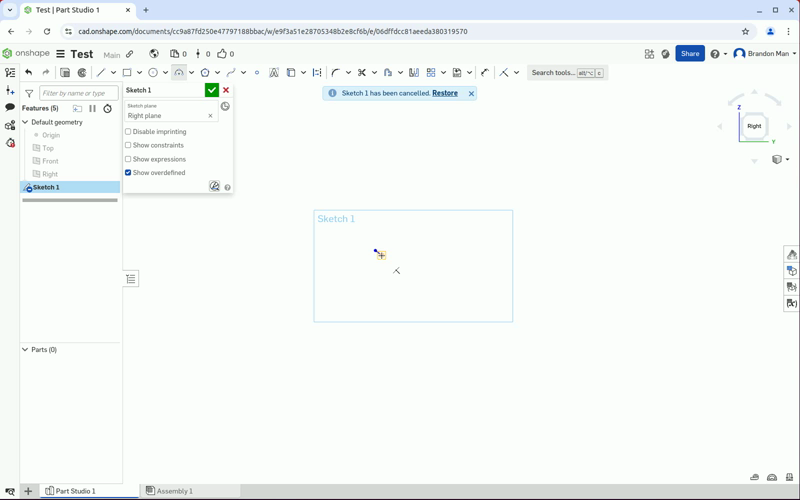
scroll(6)
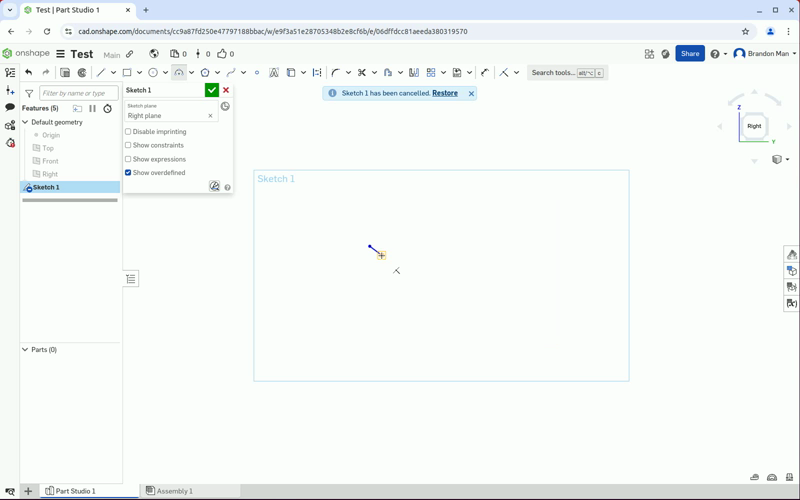
scroll(6)
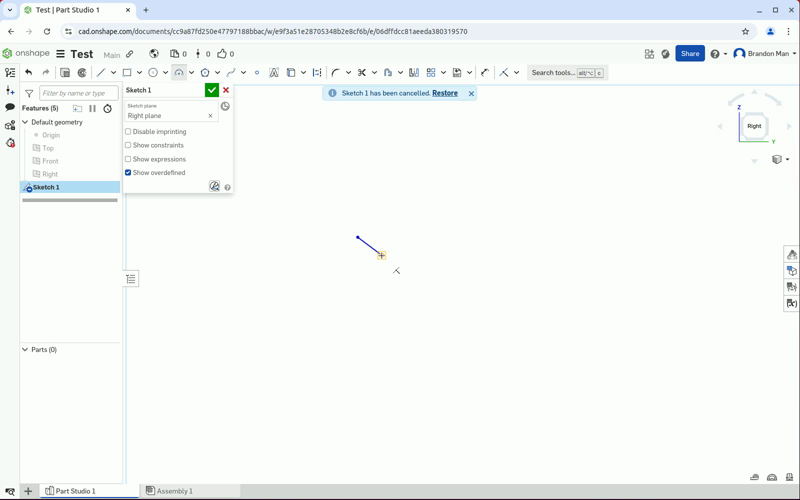
click(381, 255)
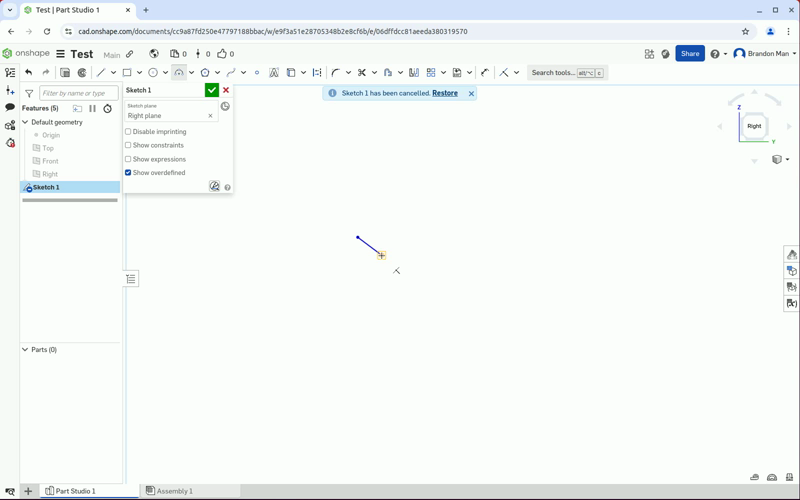
scroll(-6)
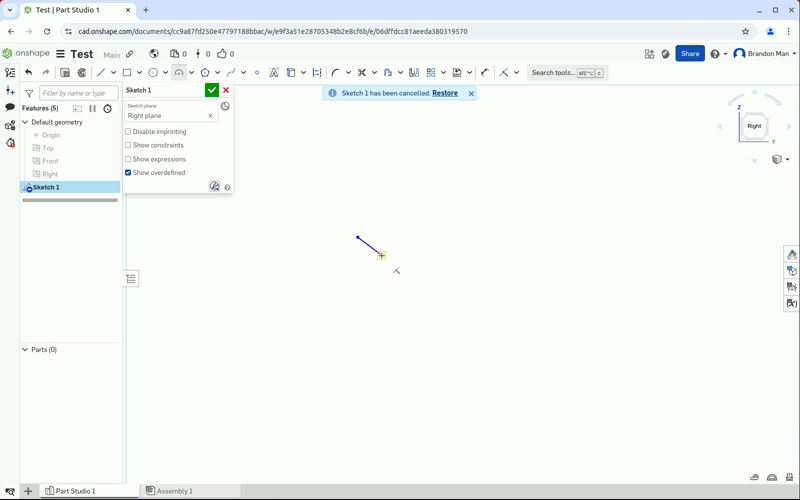
scroll(-6)
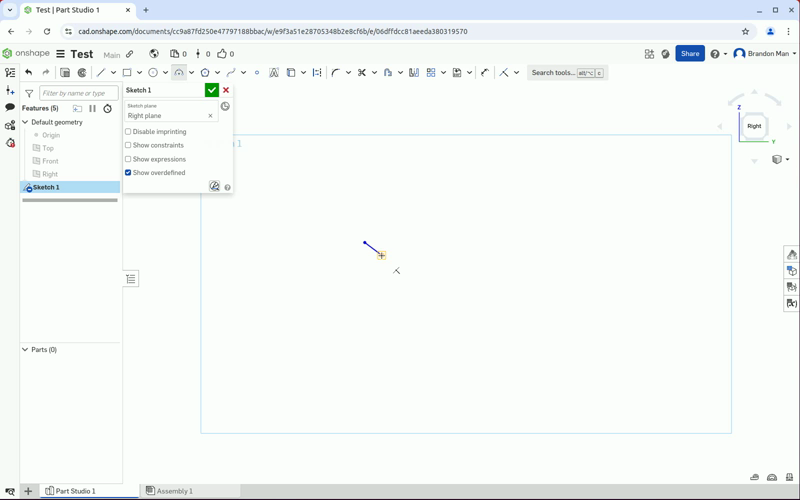
scroll(-6)
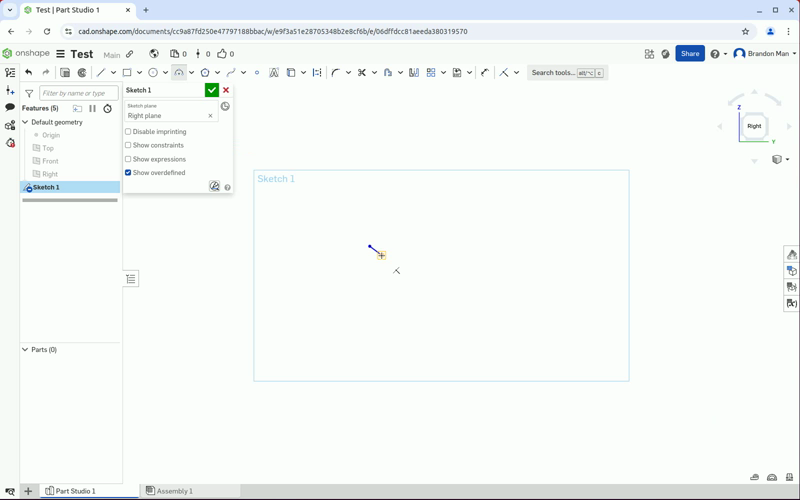
scroll(-6)
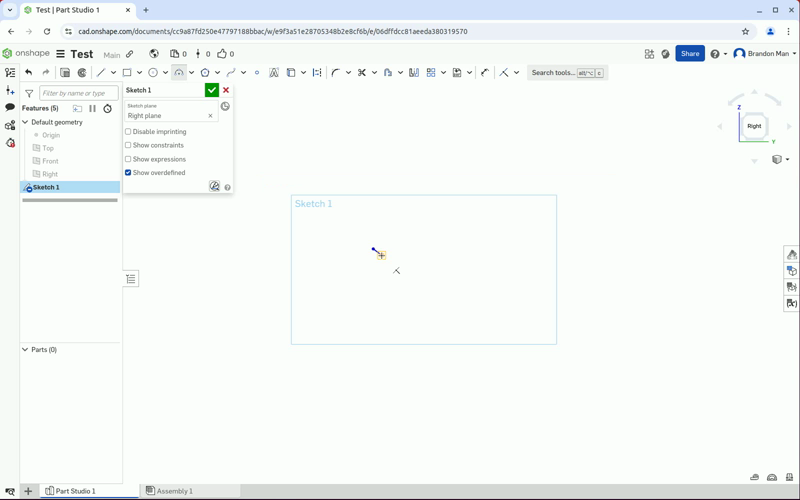
scroll(-6)
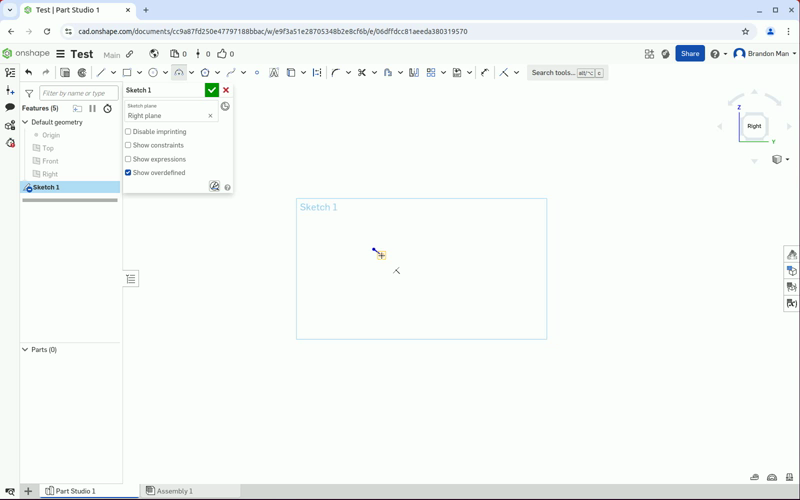
scroll(-6)
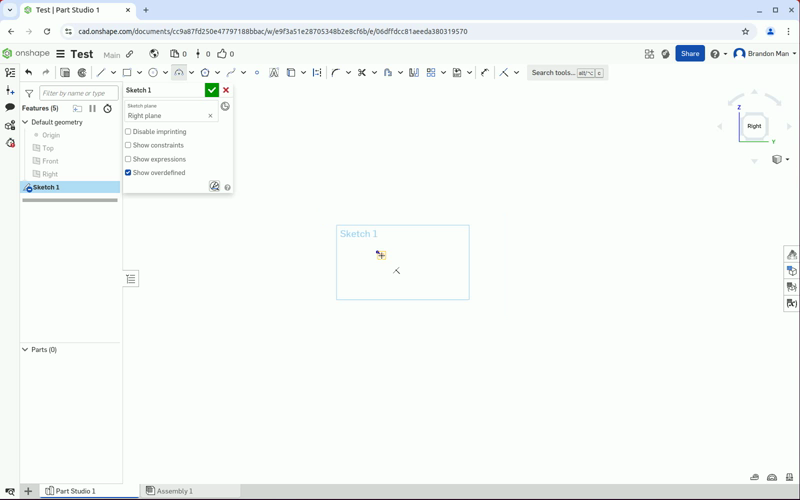
scroll(-6)
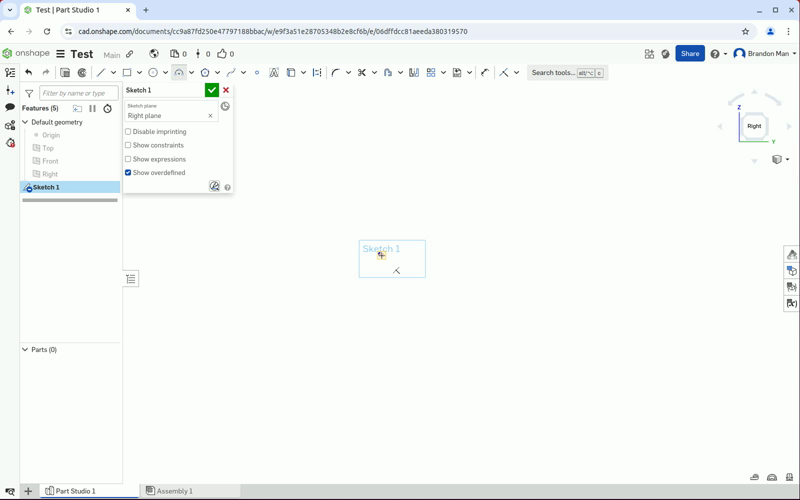
key_down(shift)
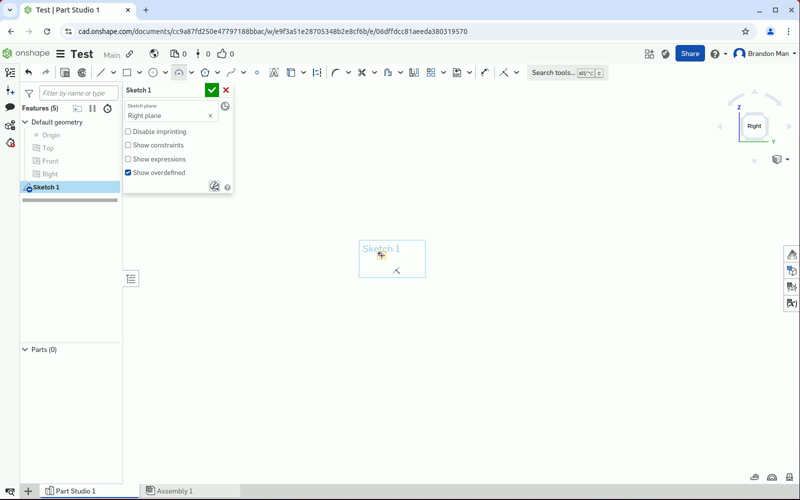
mouse_move(539, 255)
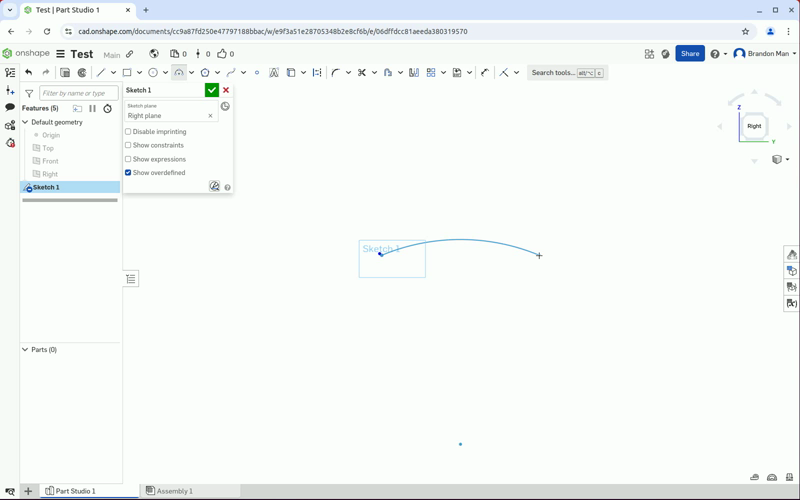
click(539, 255)
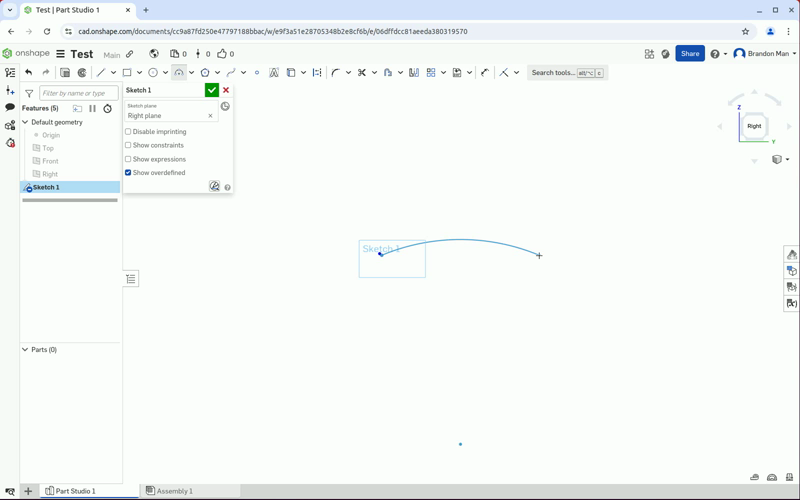
mouse_move(460, 199)
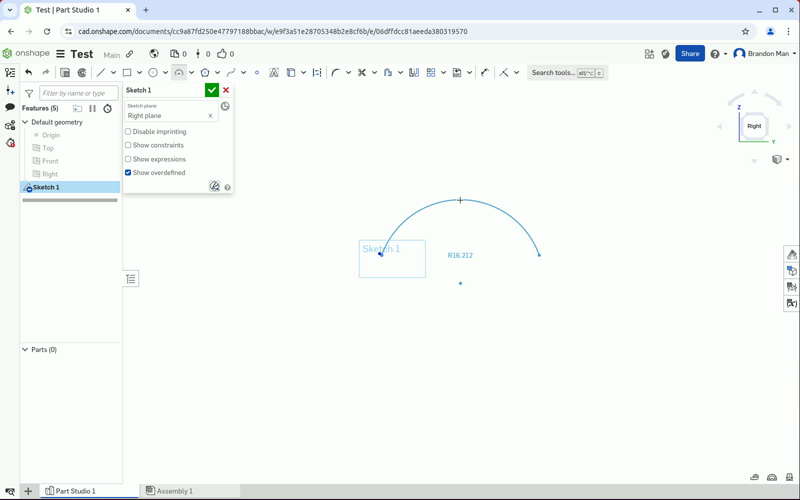
click(460, 199)
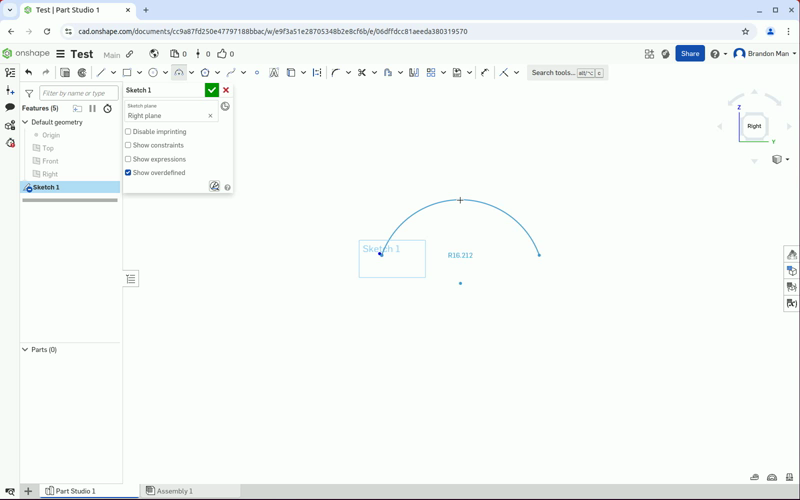
key_up(shift)
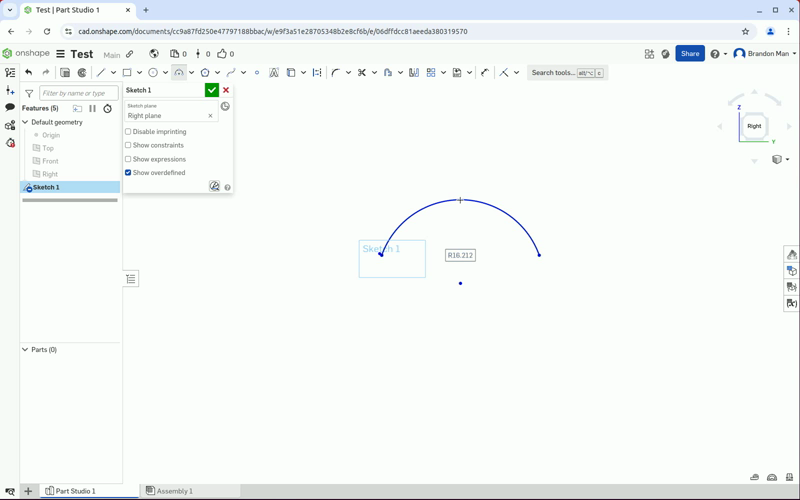
key(esc)
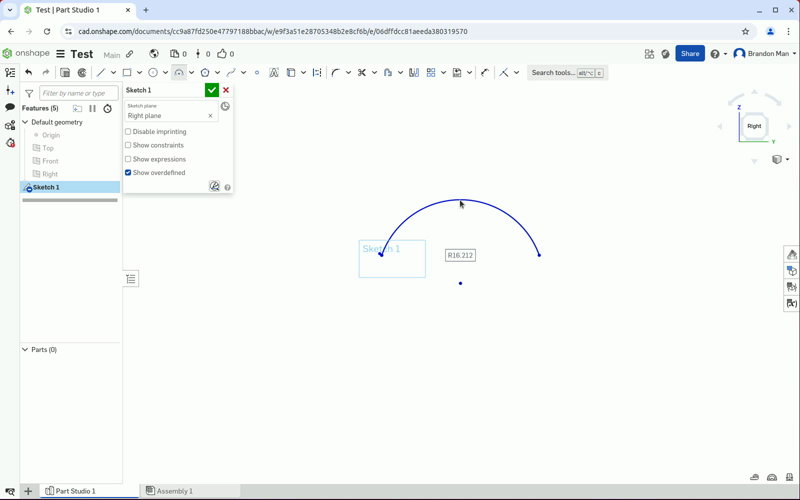
key(l)
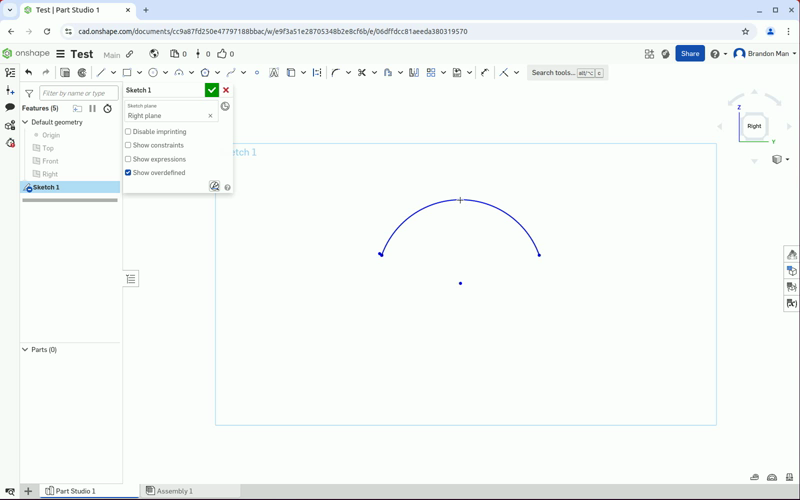
mouse_move(539, 255)
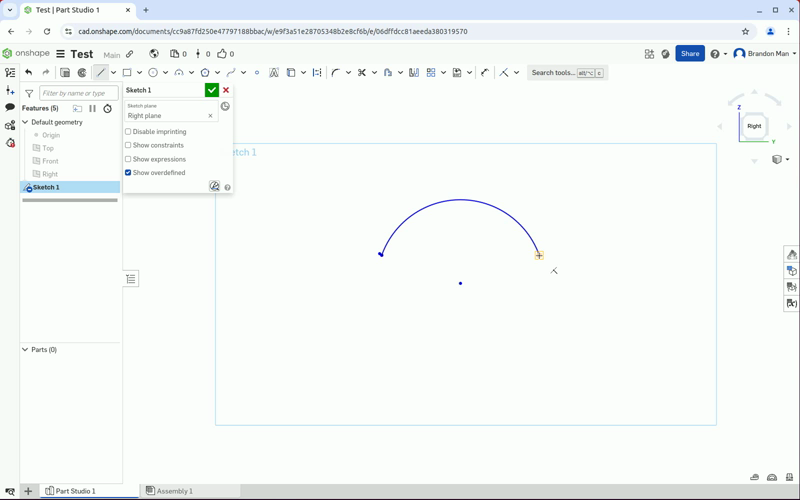
click(539, 255)
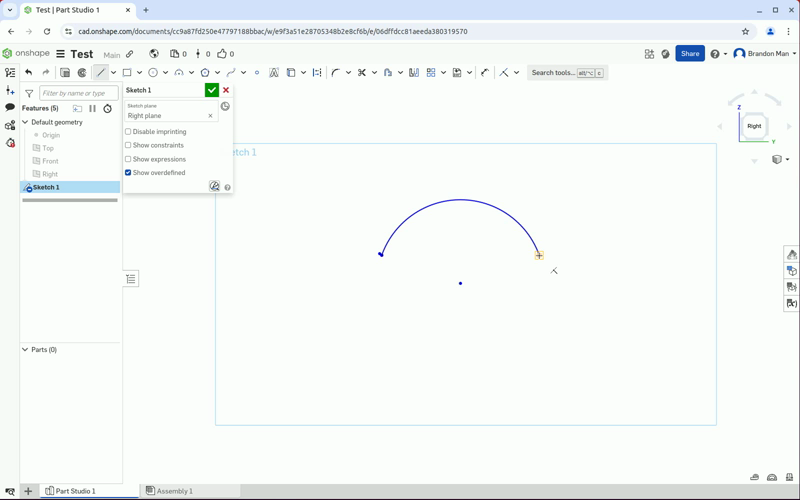
key_down(shift)
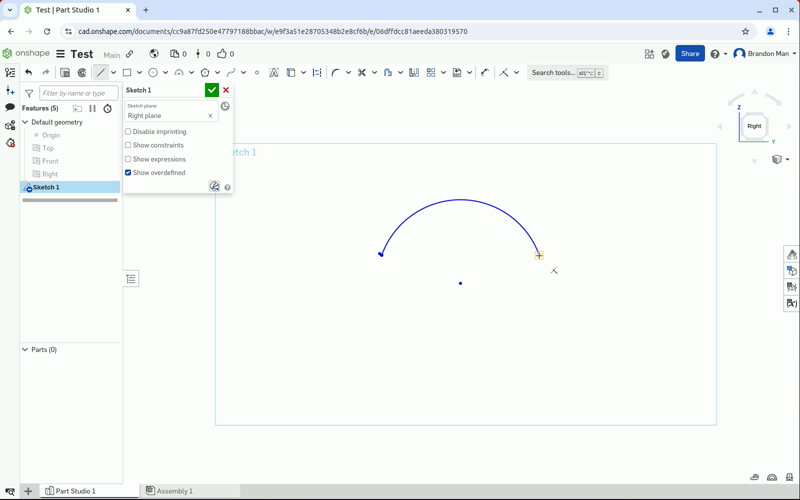
mouse_move(569, 255)
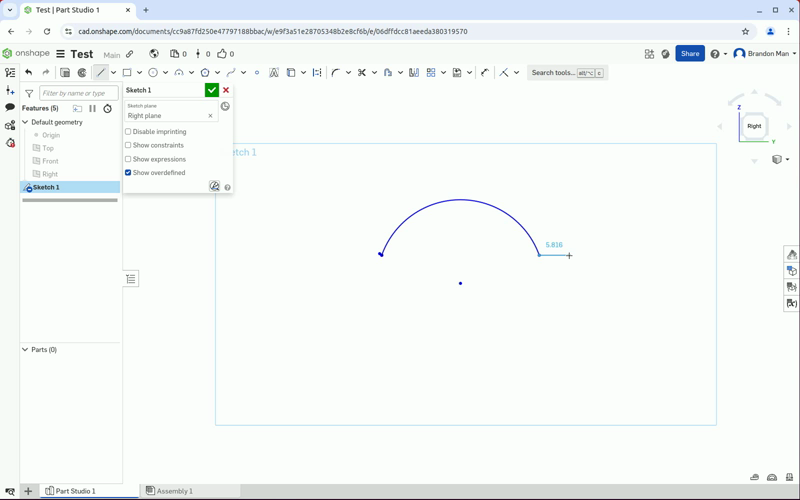
mouse_move(541, 253)
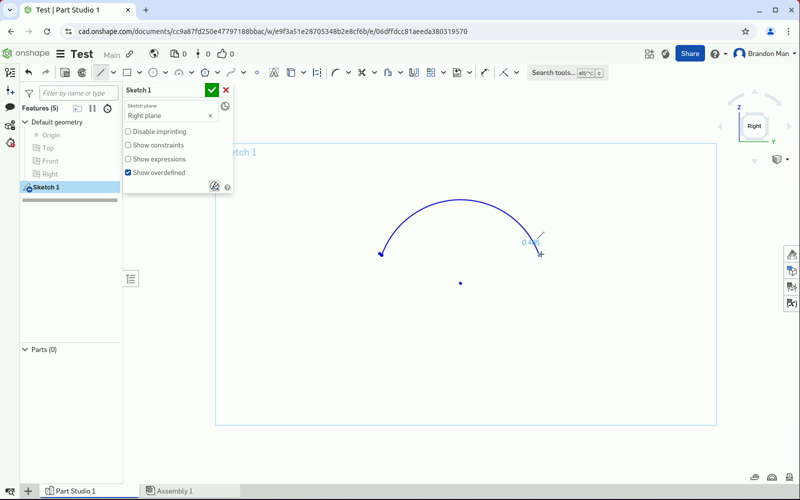
scroll(6)
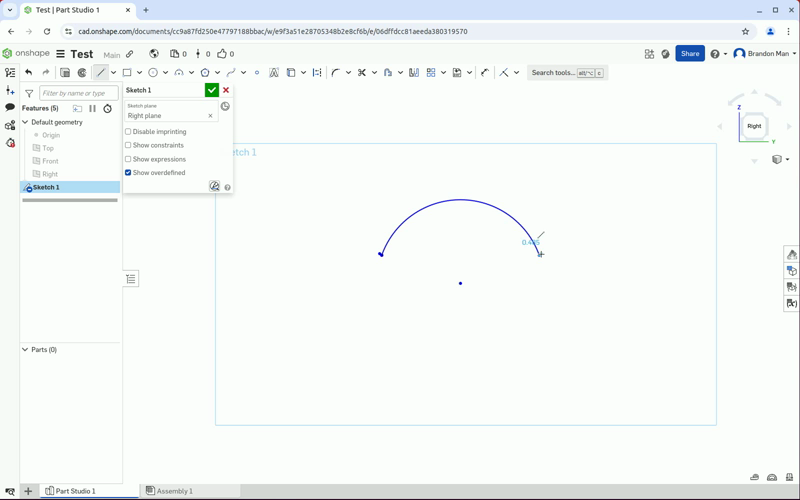
scroll(6)
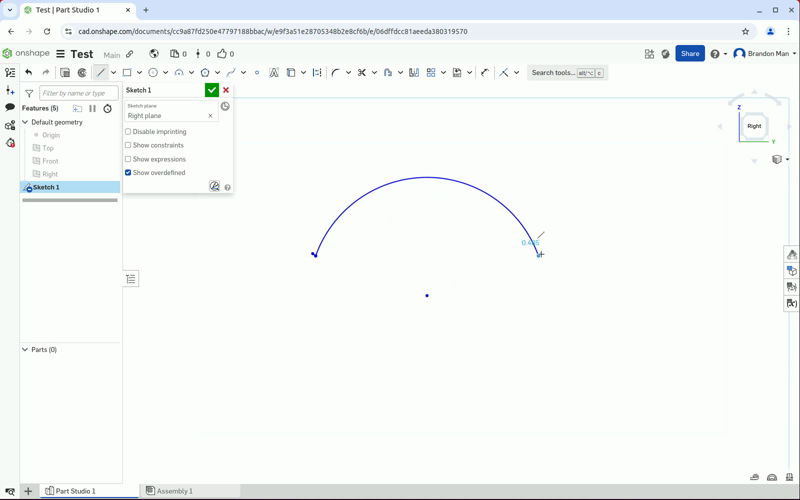
scroll(6)
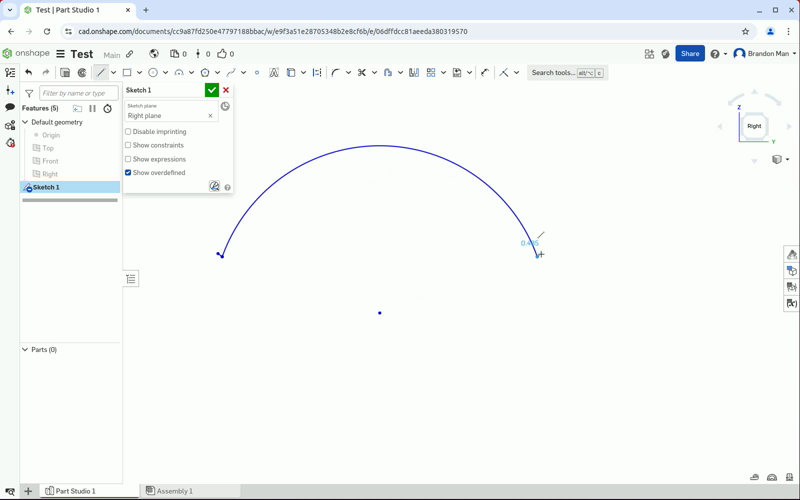
scroll(6)
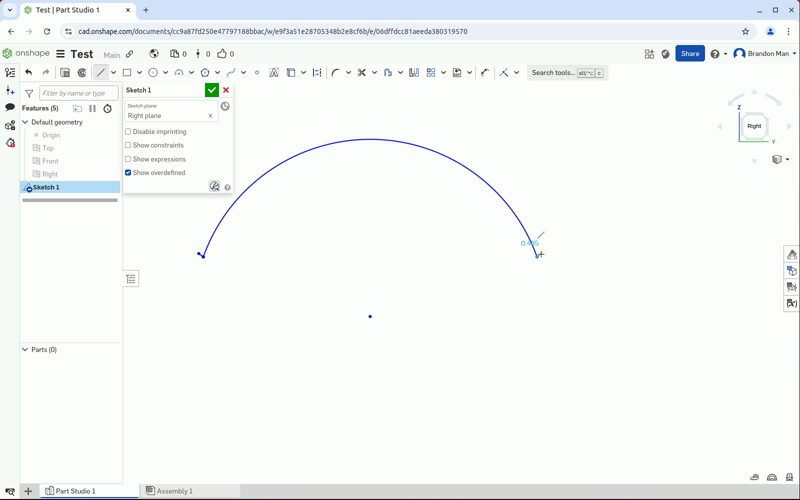
scroll(6)
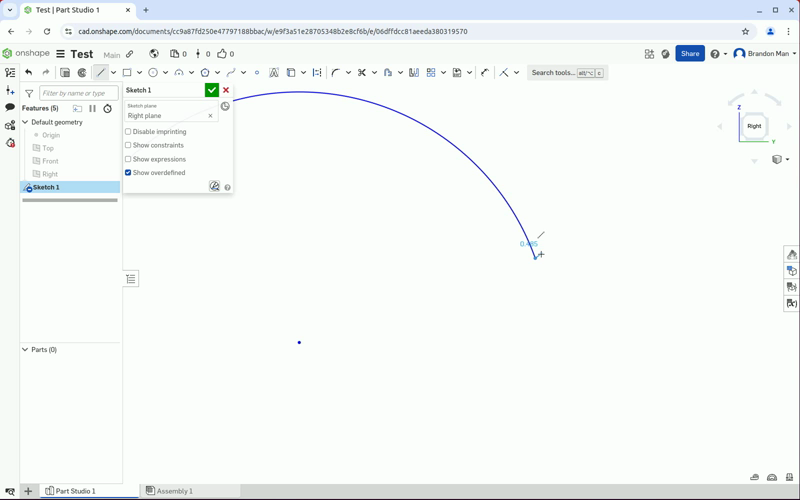
scroll(6)
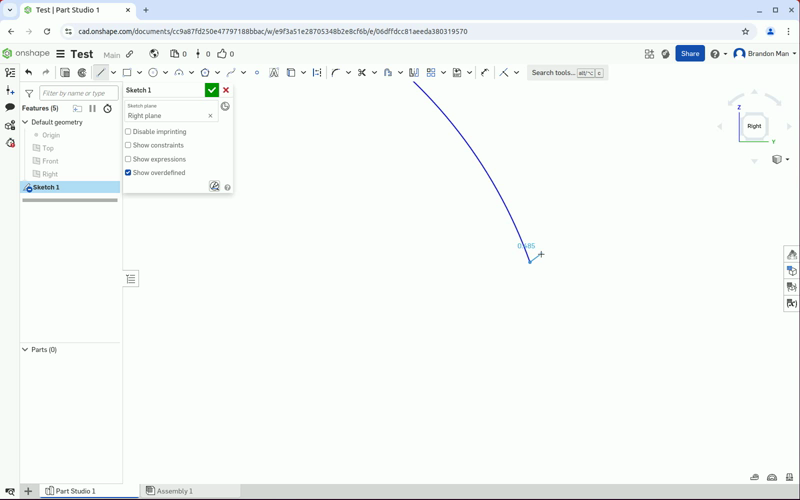
scroll(6)
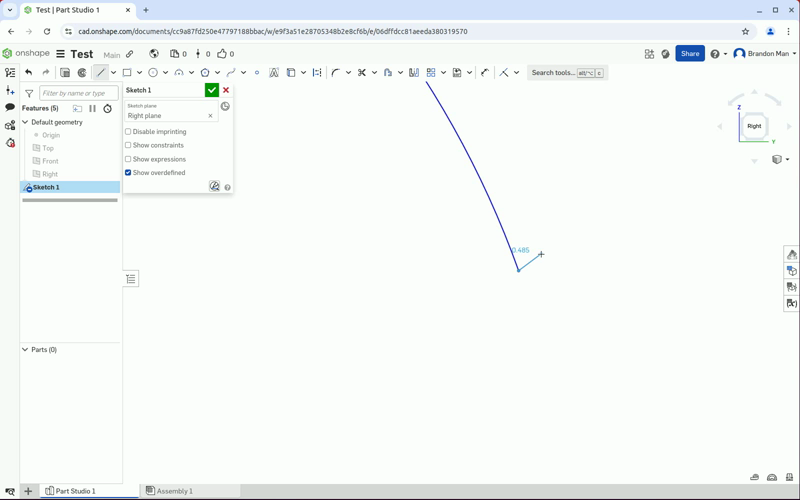
click(541, 253)
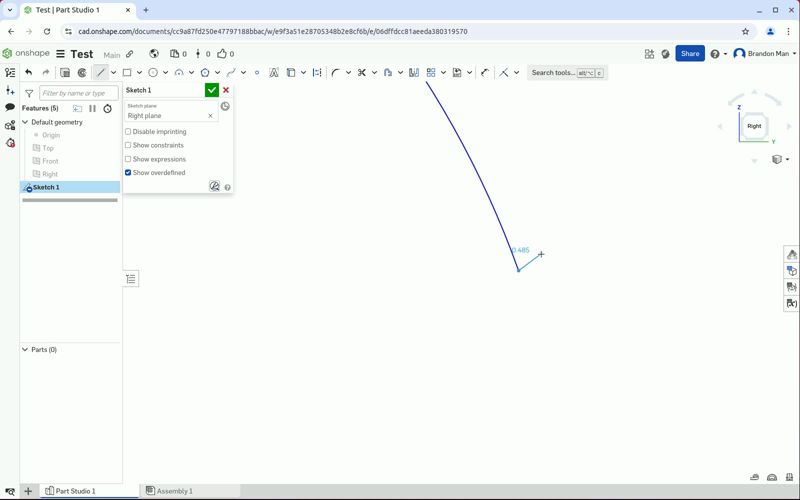
scroll(-6)
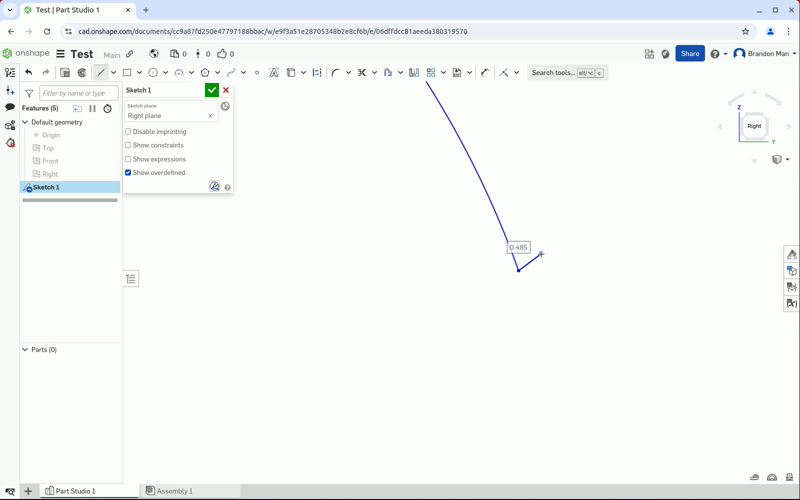
scroll(-6)
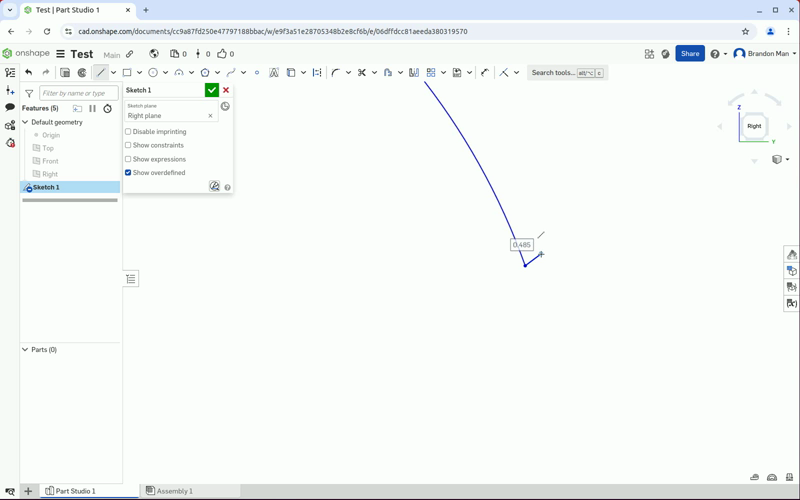
scroll(-6)
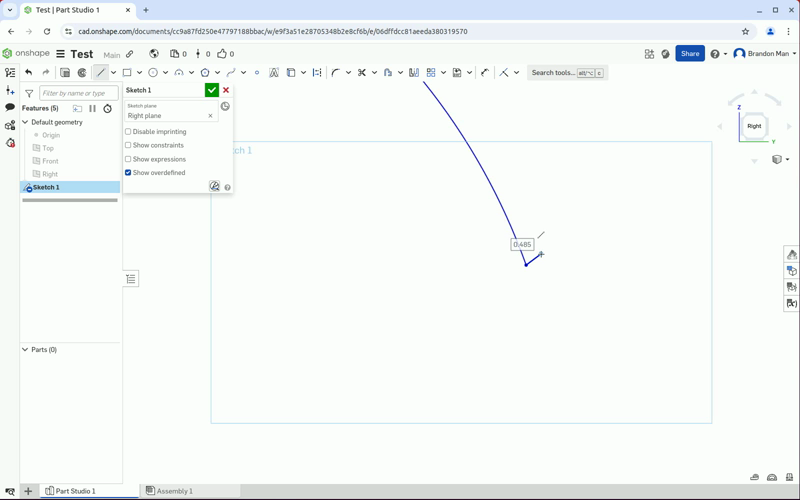
scroll(-6)
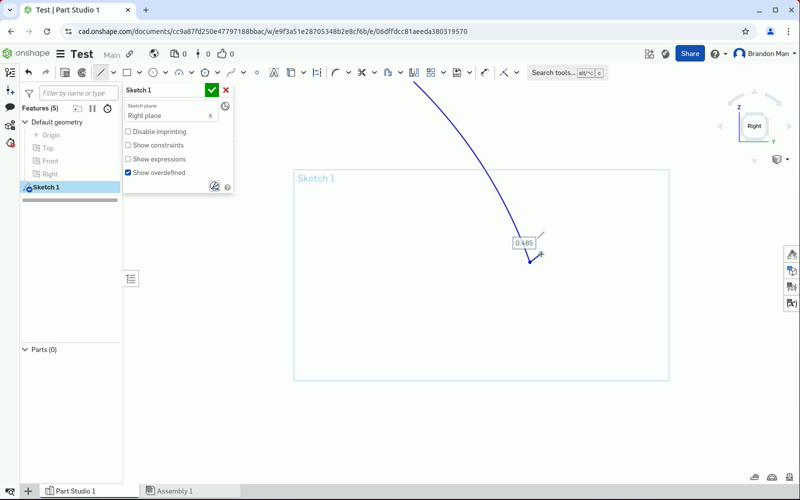
scroll(-6)
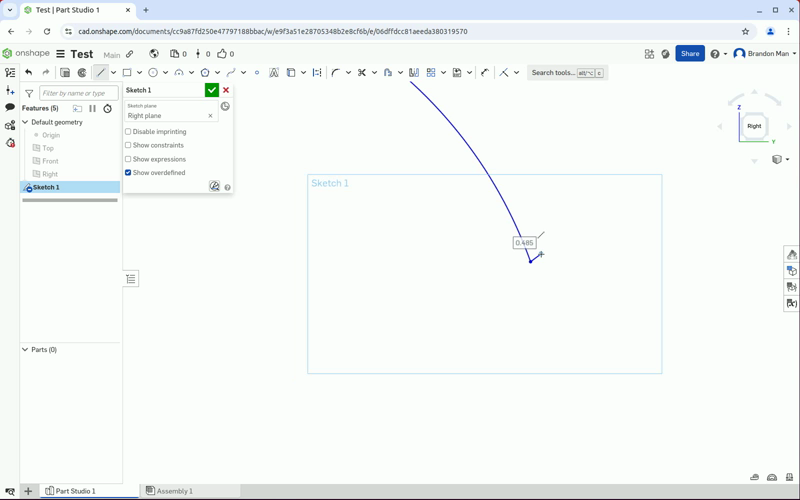
scroll(-6)
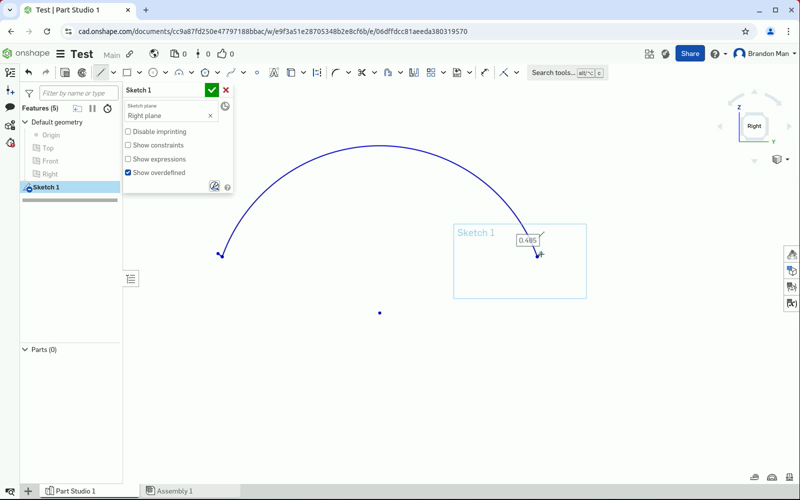
scroll(-6)
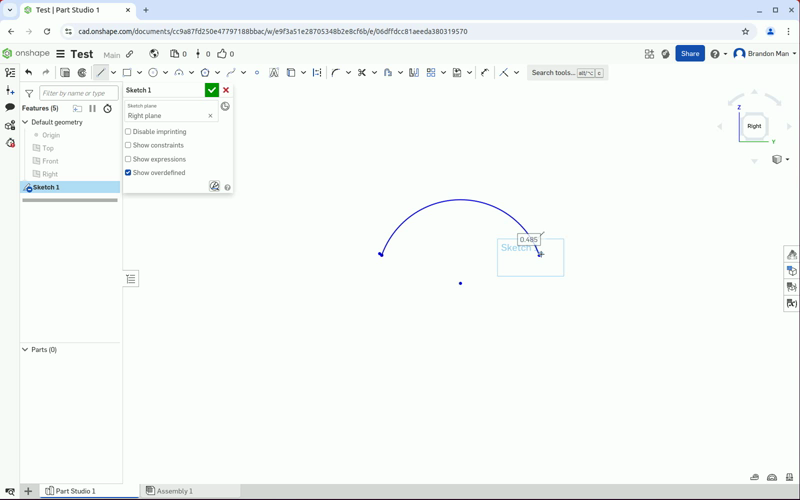
key_up(shift)
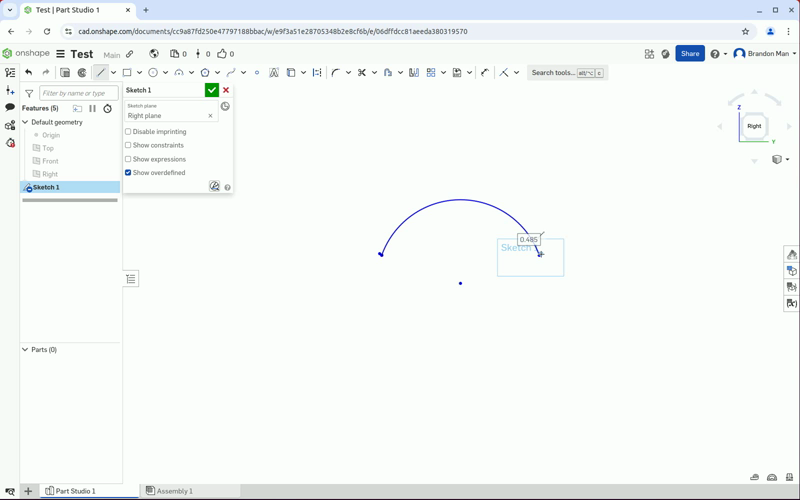
key(esc)
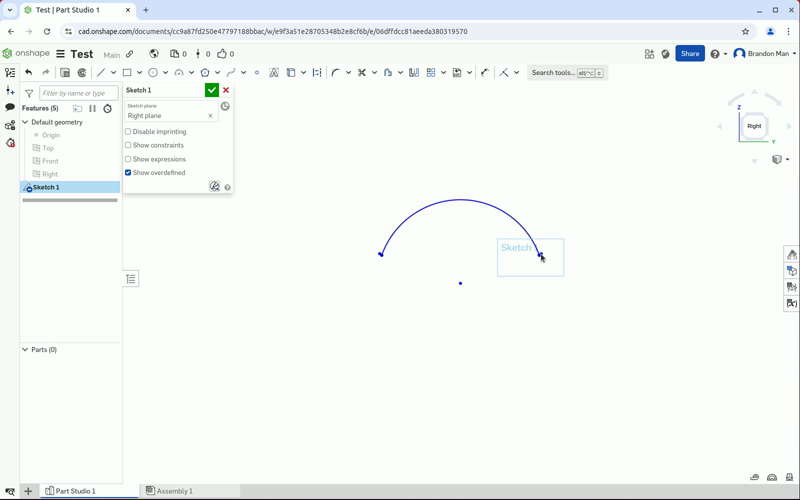
key(a)
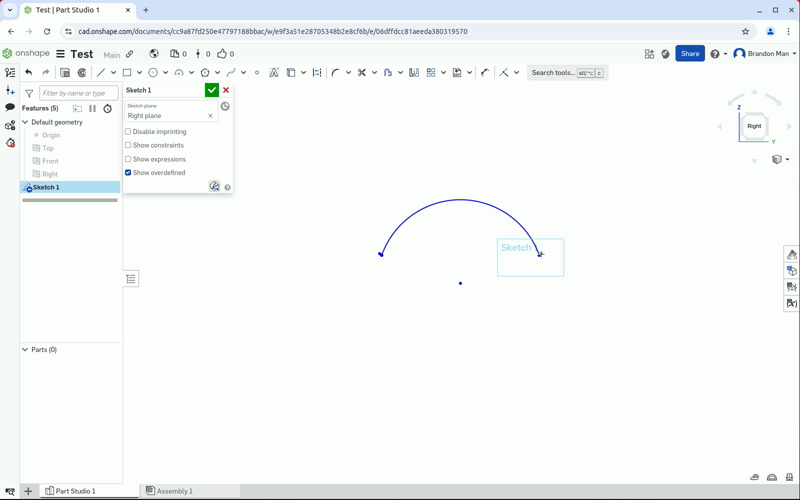
mouse_move(541, 253)
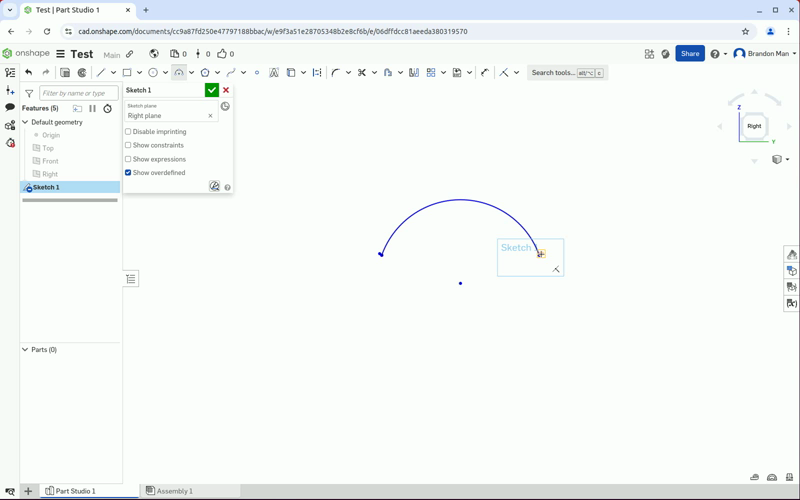
scroll(6)
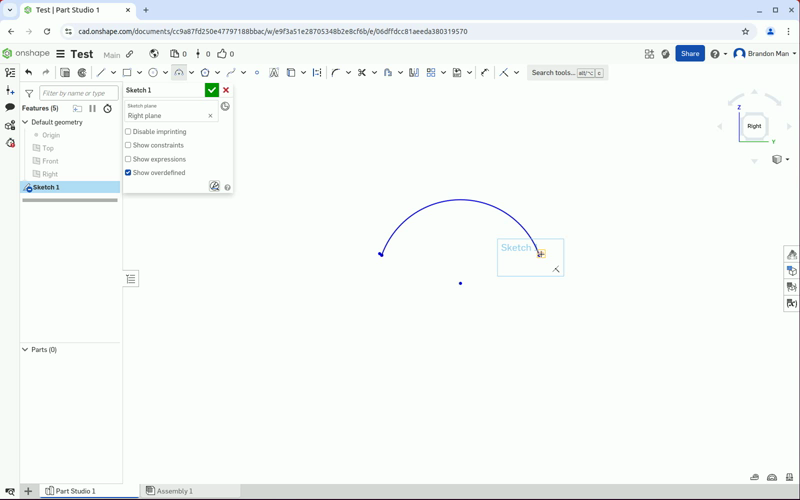
scroll(6)
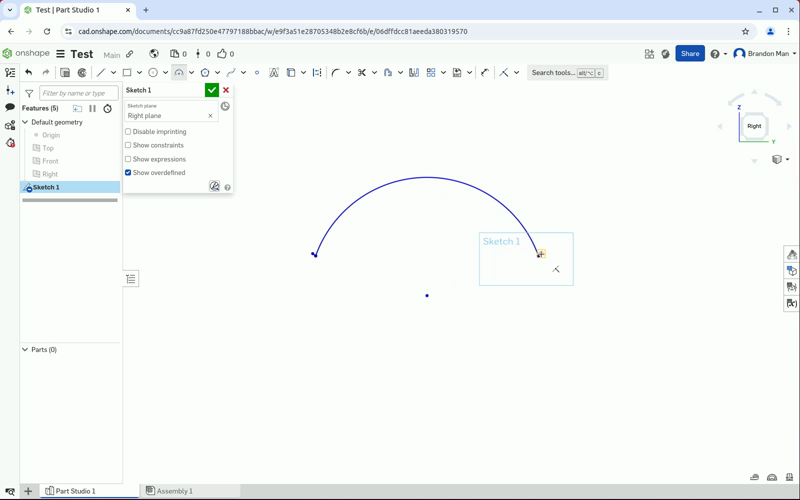
scroll(6)
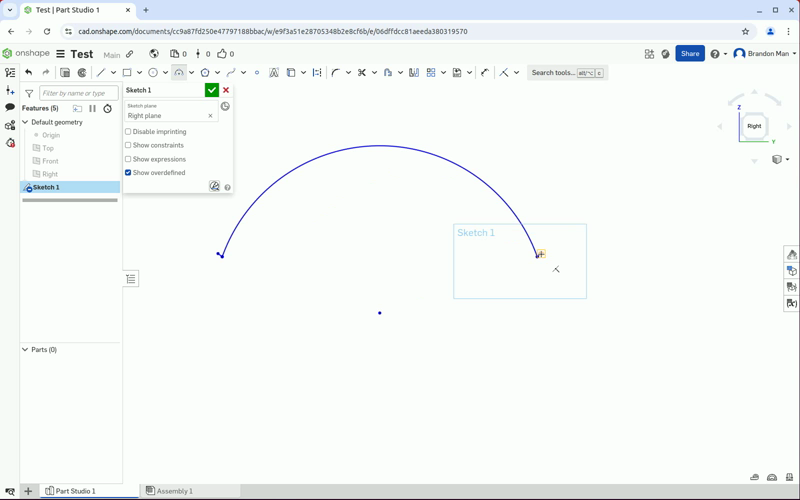
scroll(6)
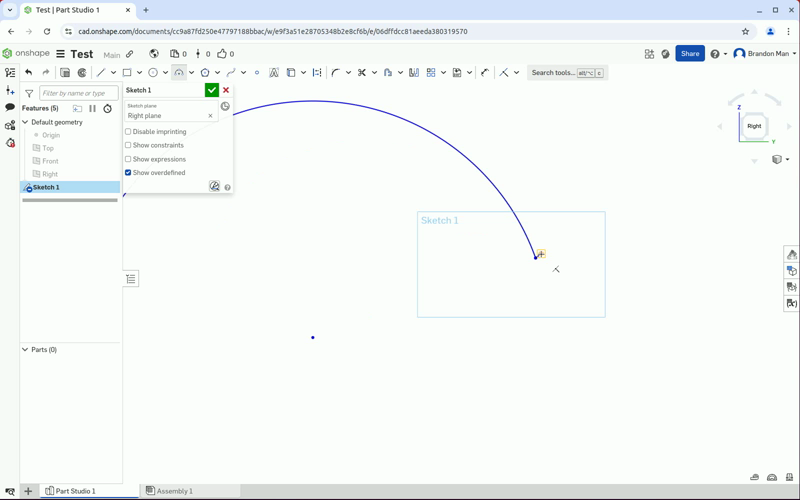
scroll(6)
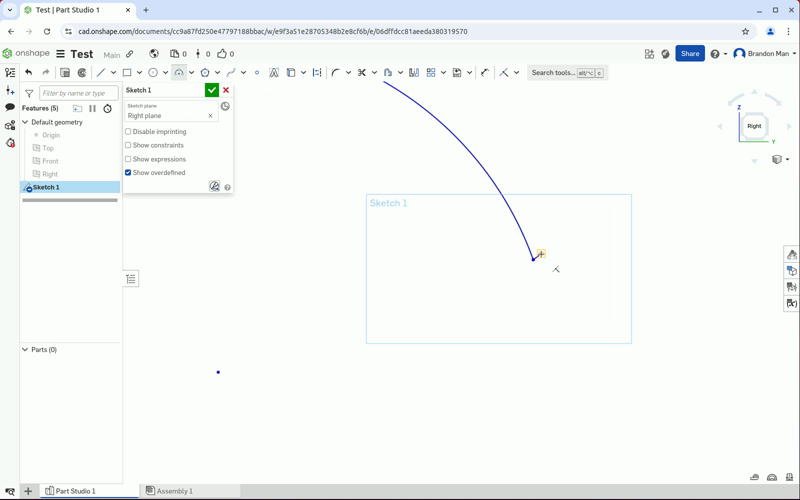
scroll(6)
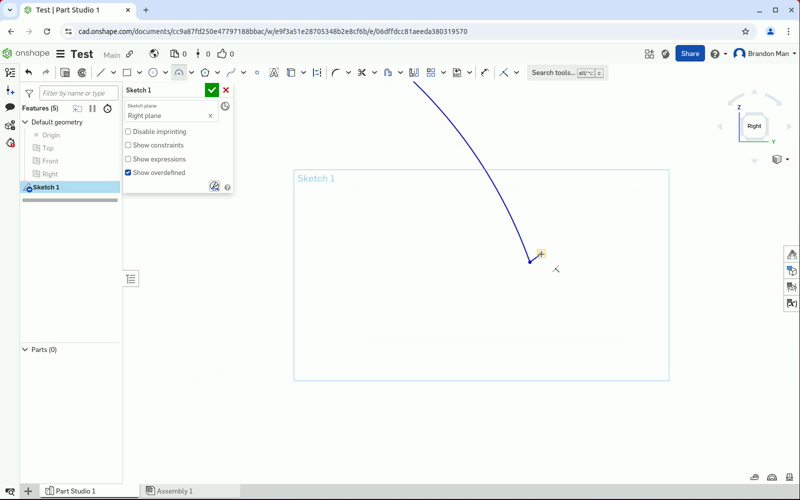
scroll(6)
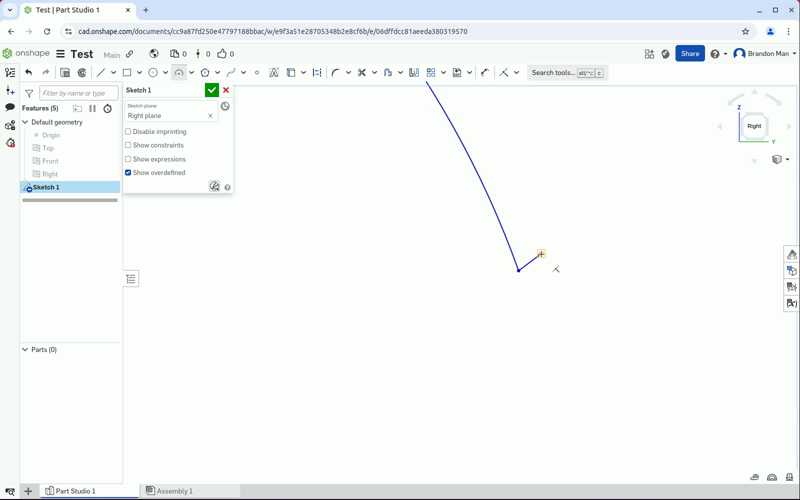
click(541, 253)
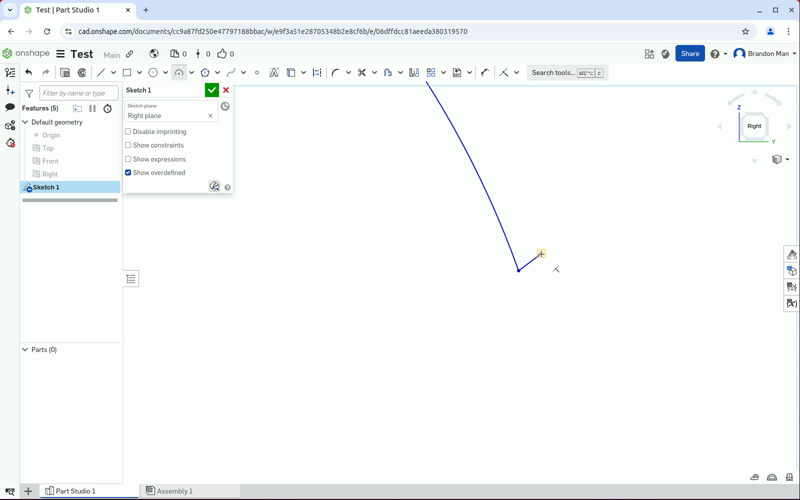
scroll(-6)
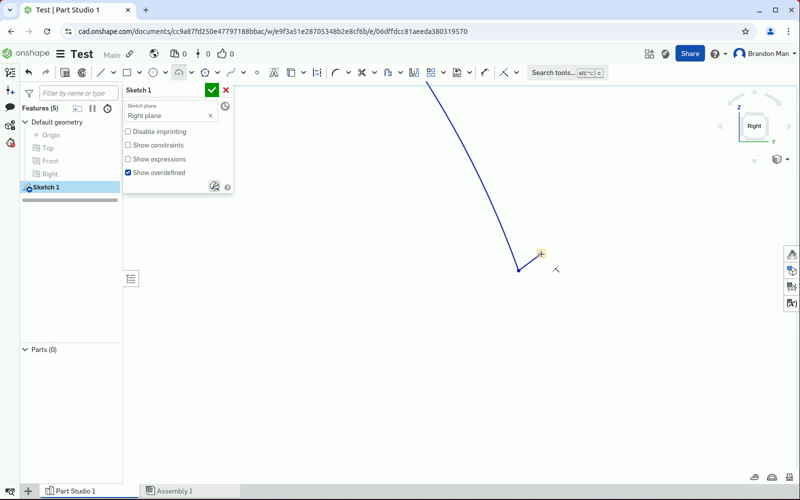
scroll(-6)
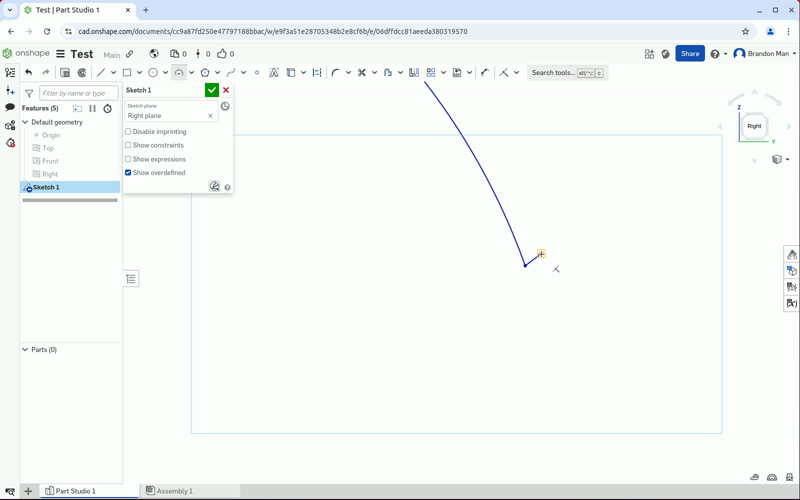
scroll(-6)
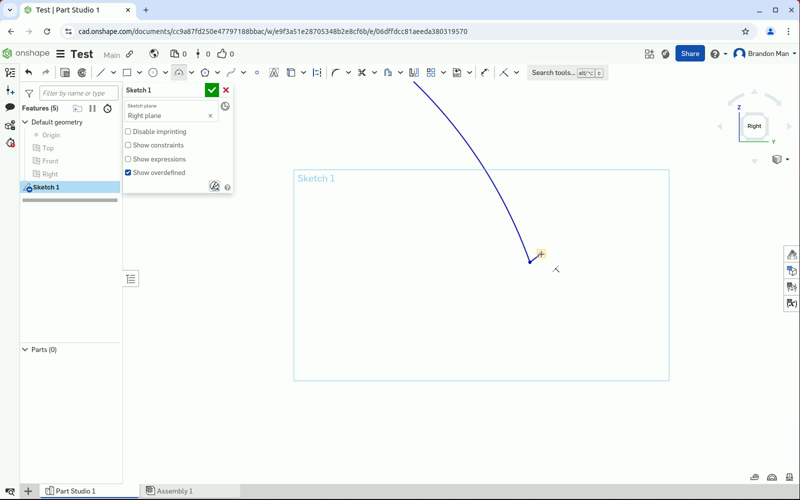
scroll(-6)
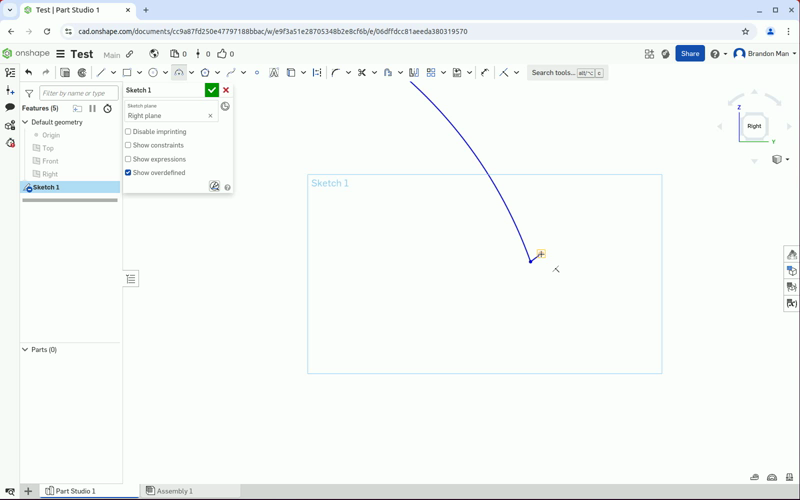
scroll(-6)
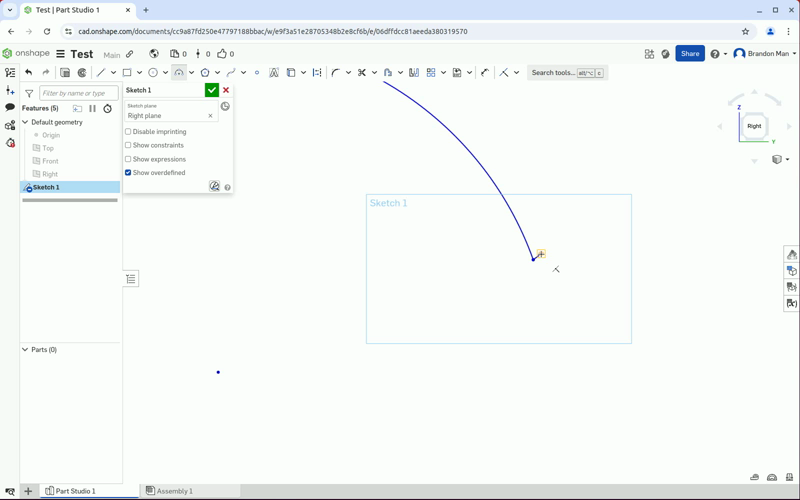
scroll(-6)
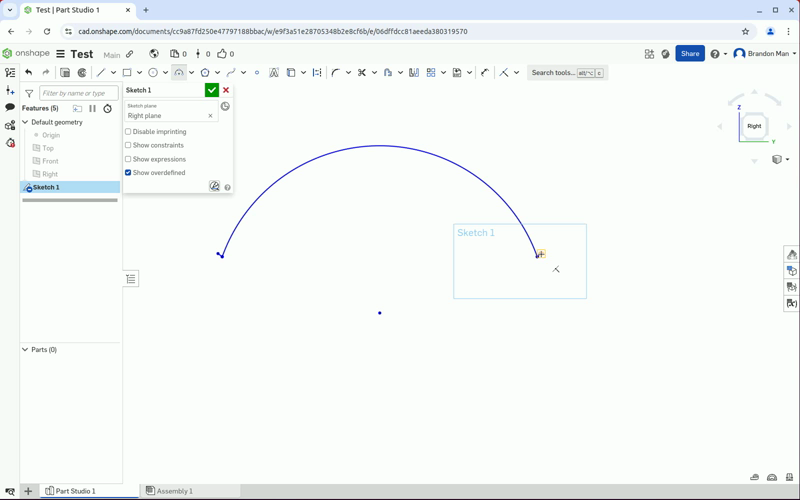
scroll(-6)
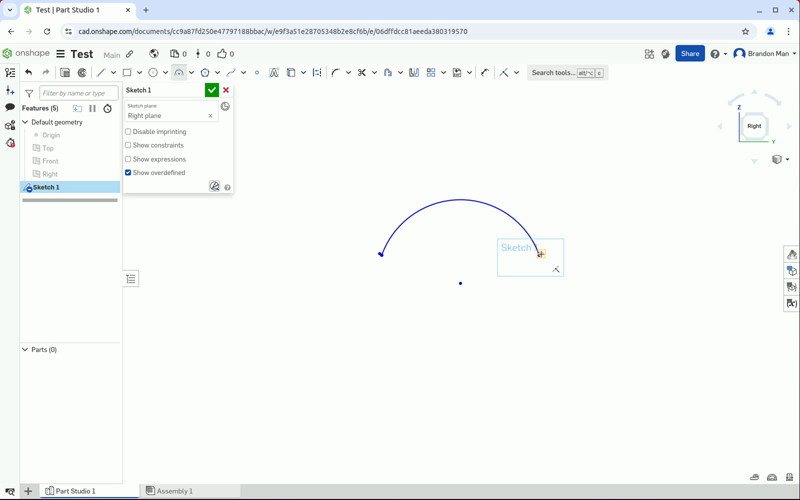
mouse_move(379, 253)
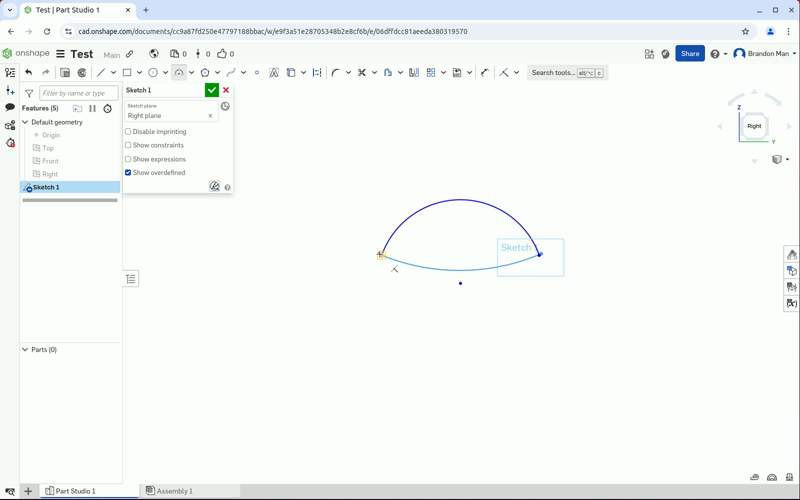
scroll(6)
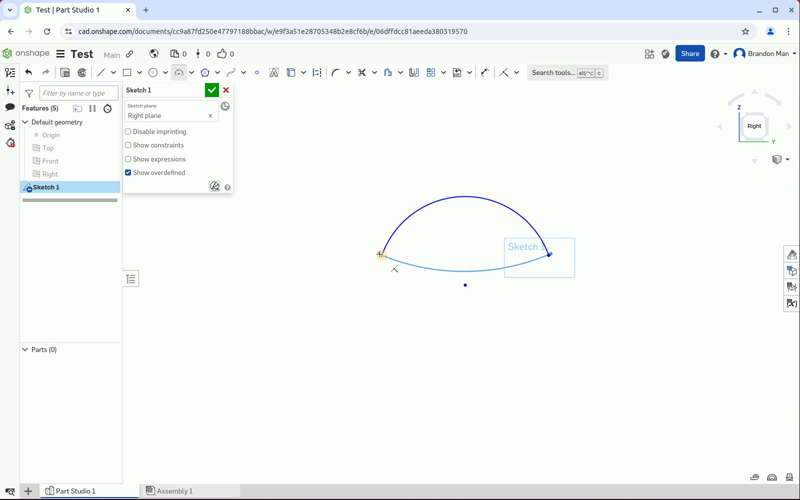
scroll(6)
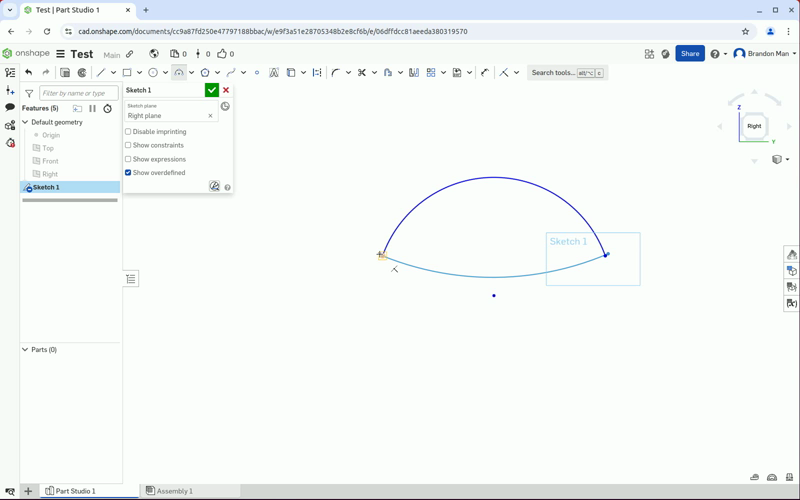
scroll(6)
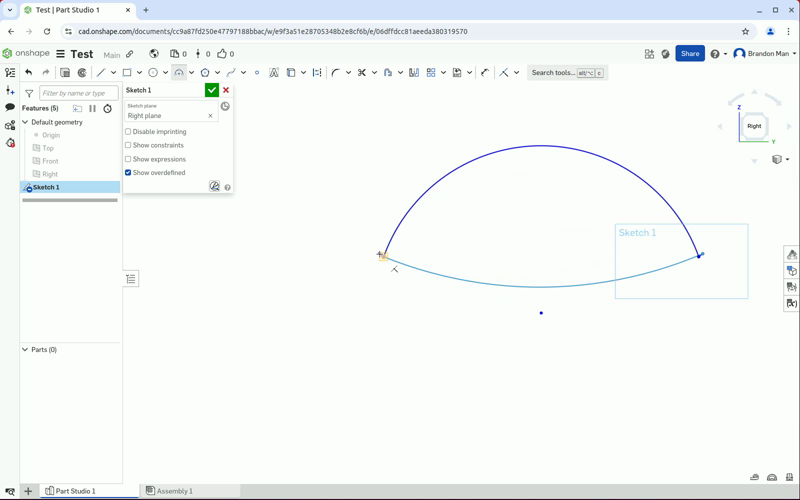
scroll(6)
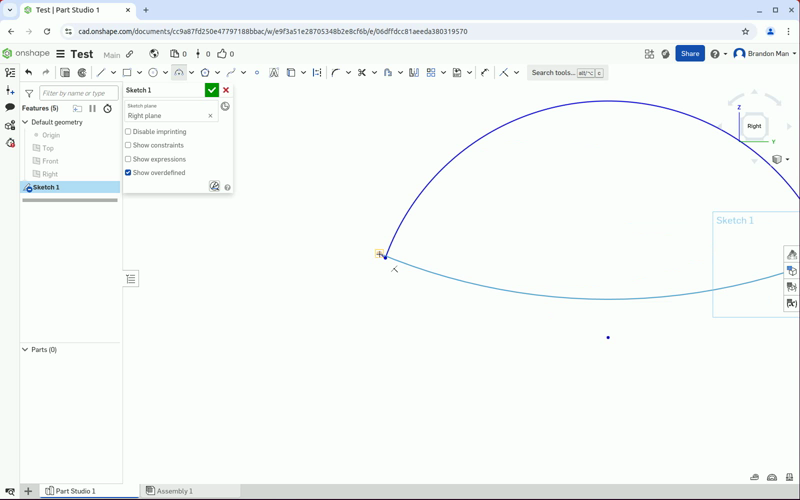
scroll(6)
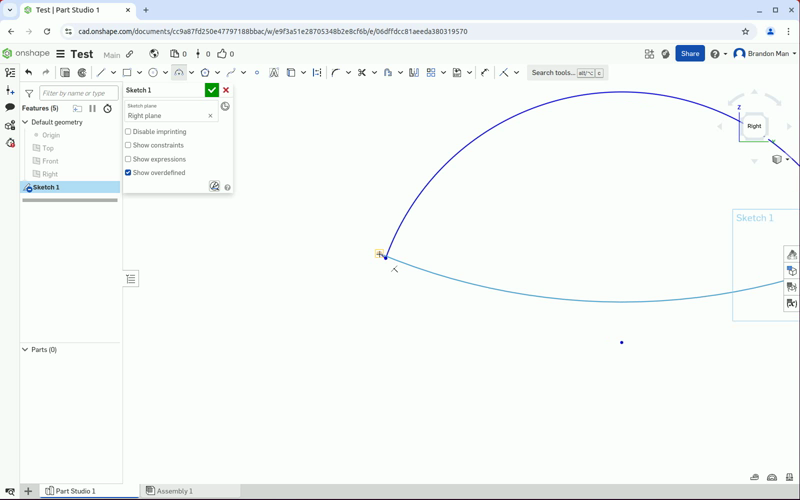
scroll(6)
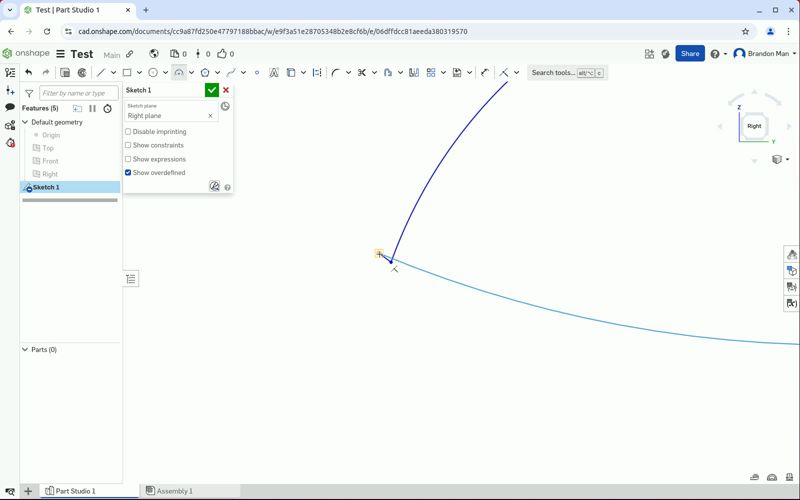
scroll(6)
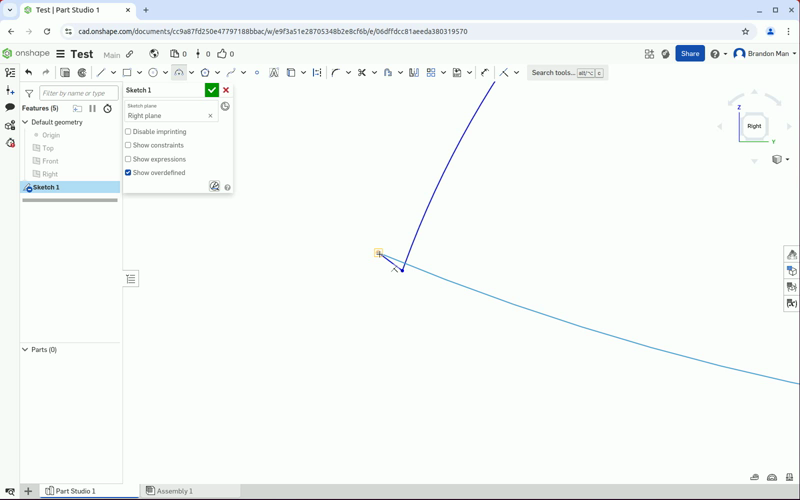
click(379, 253)
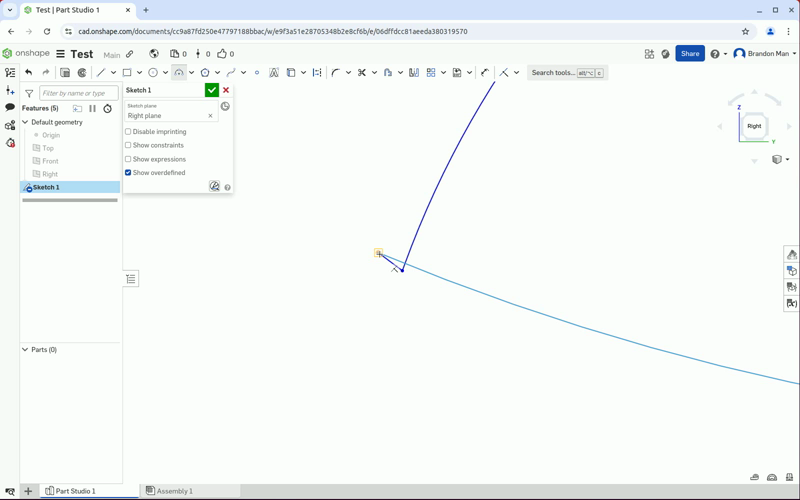
scroll(-6)
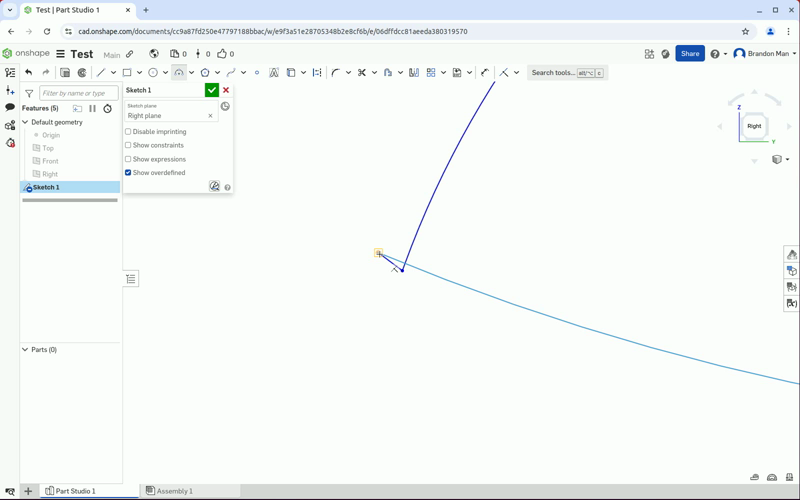
scroll(-6)
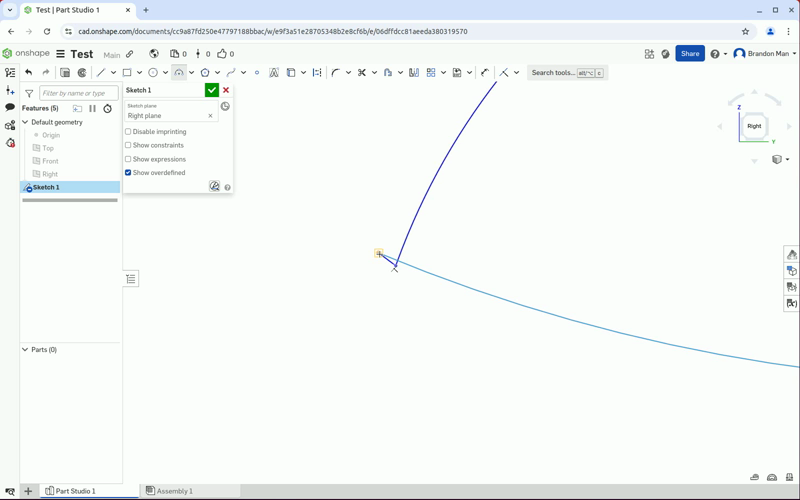
scroll(-6)
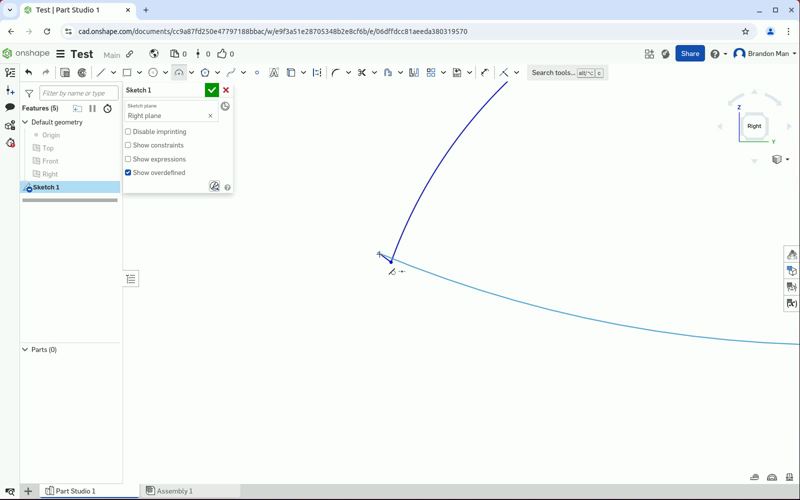
scroll(-6)
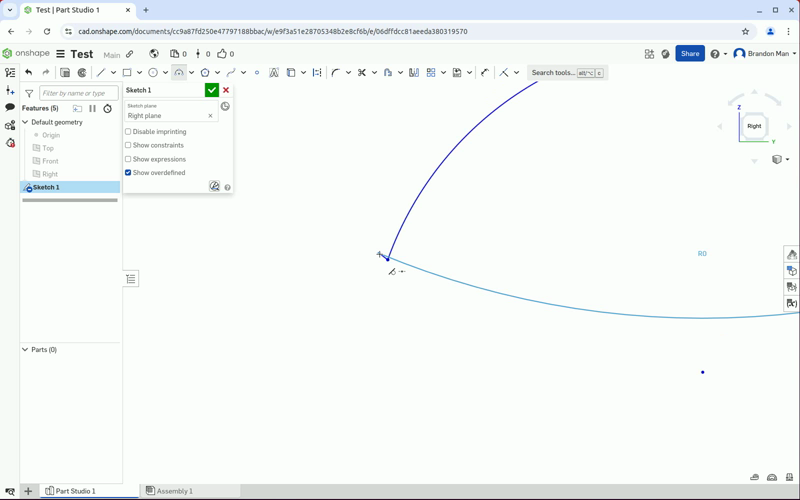
scroll(-6)
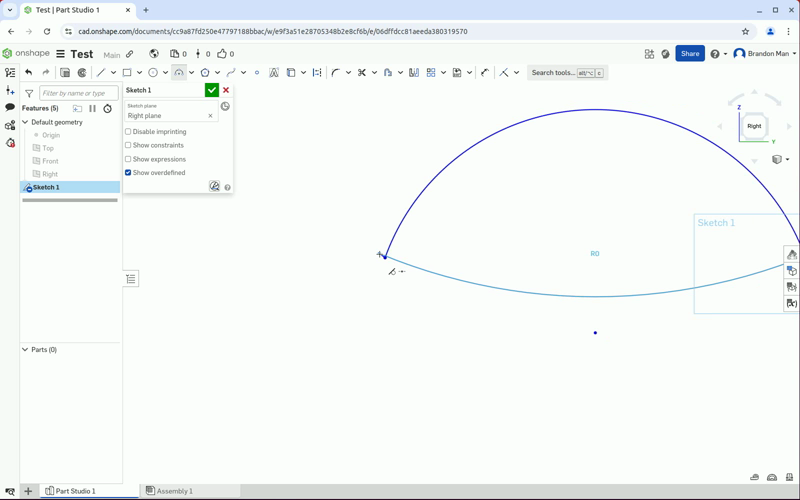
scroll(-6)
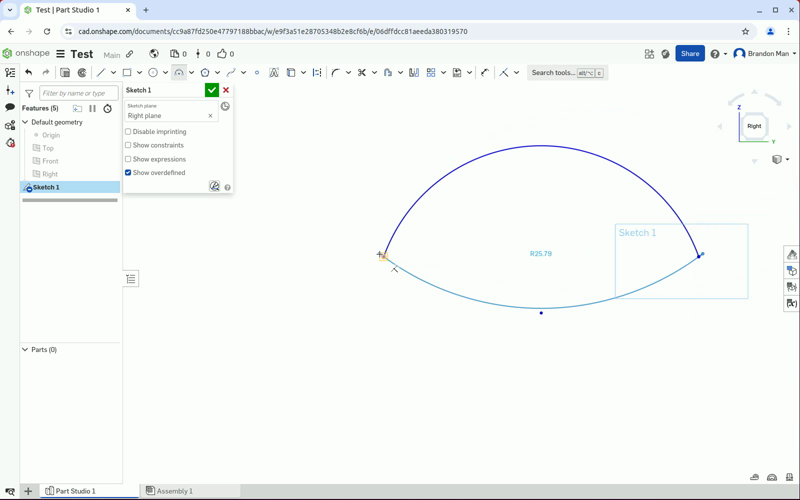
scroll(-6)
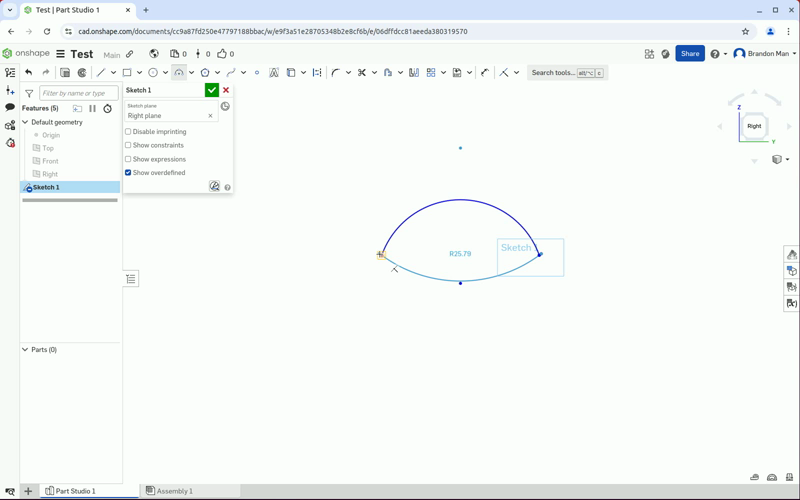
key_down(shift)
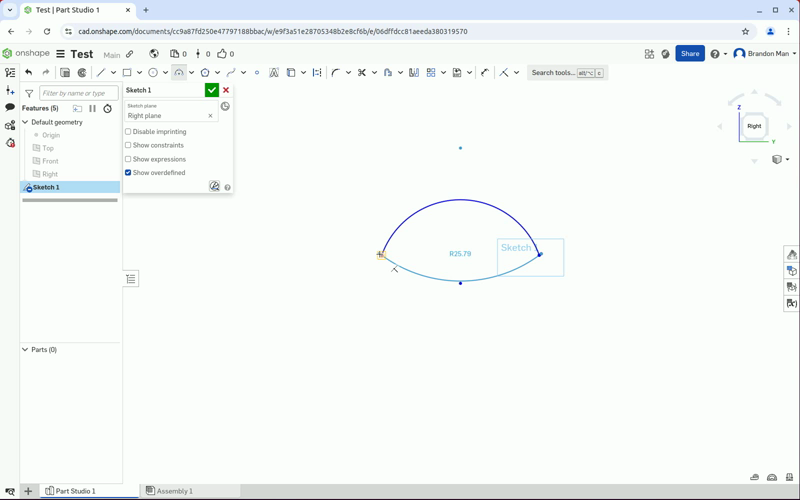
mouse_move(460, 196)
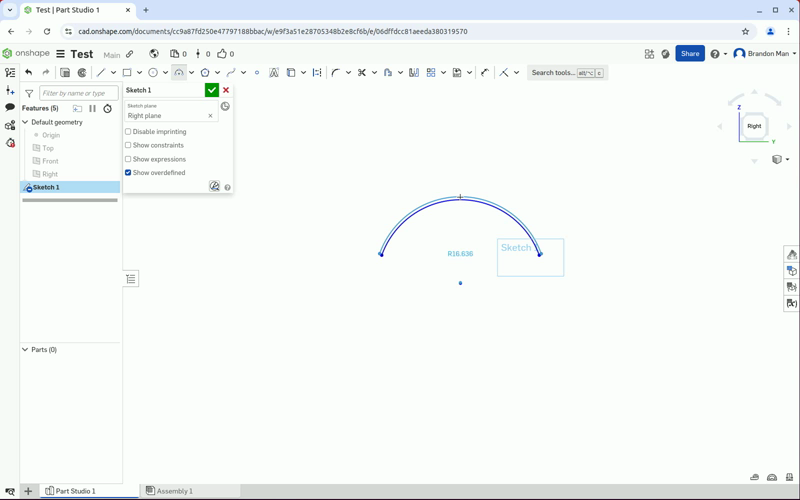
scroll(6)
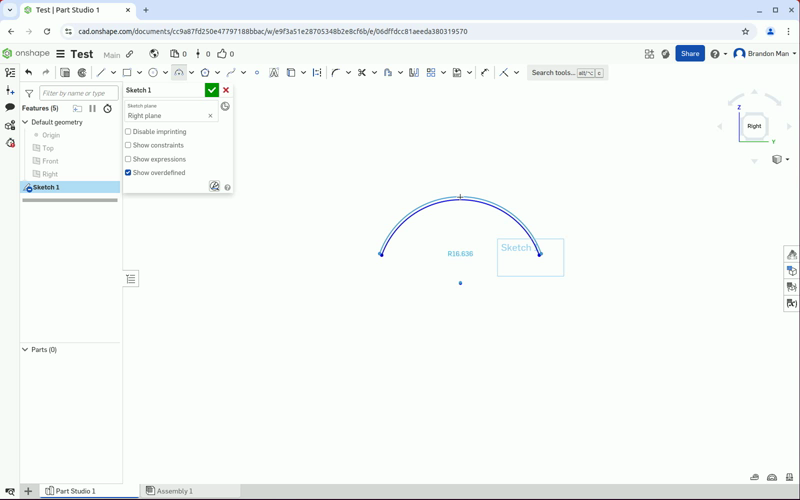
scroll(6)
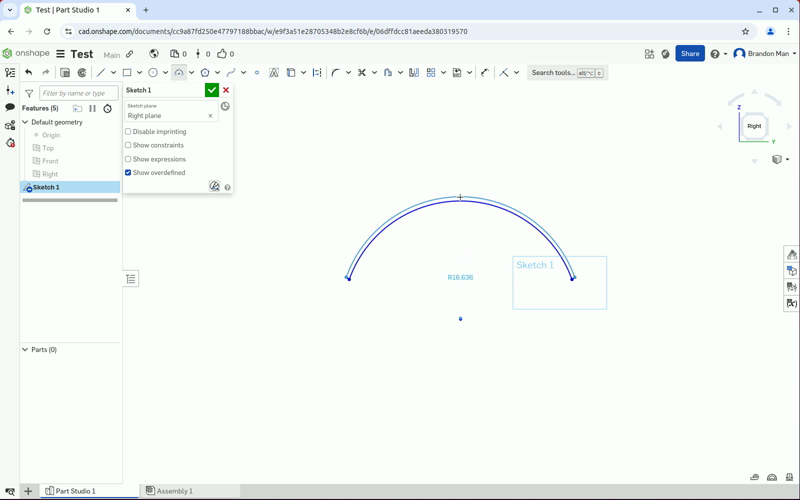
scroll(6)
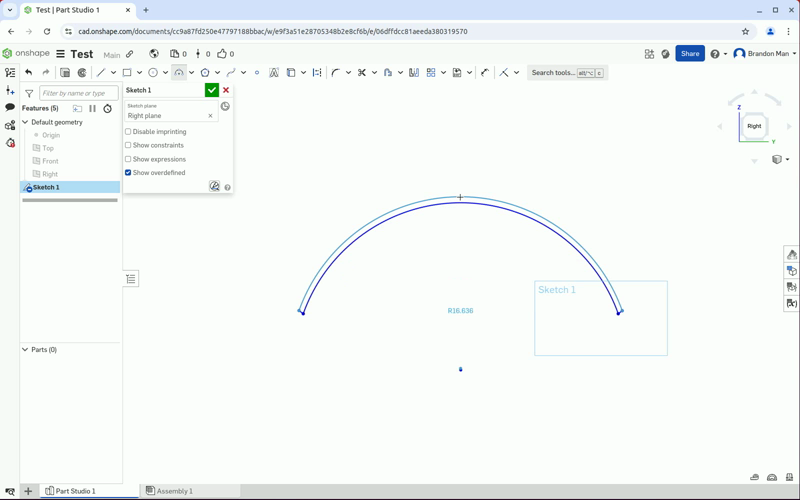
scroll(6)
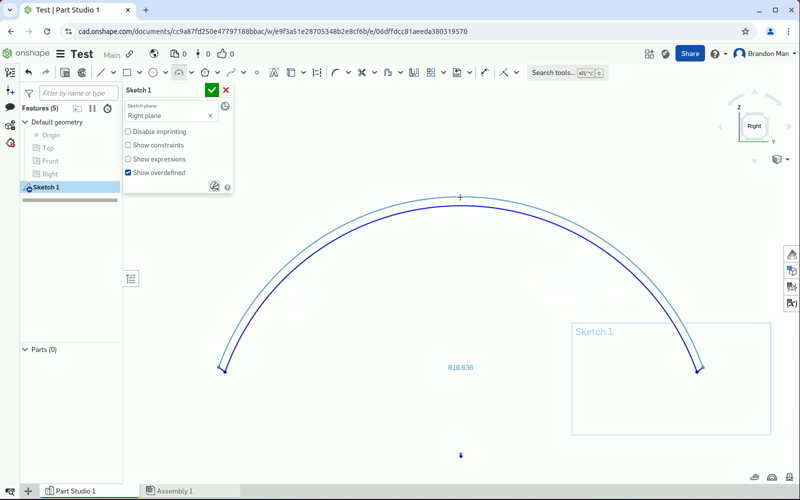
scroll(6)
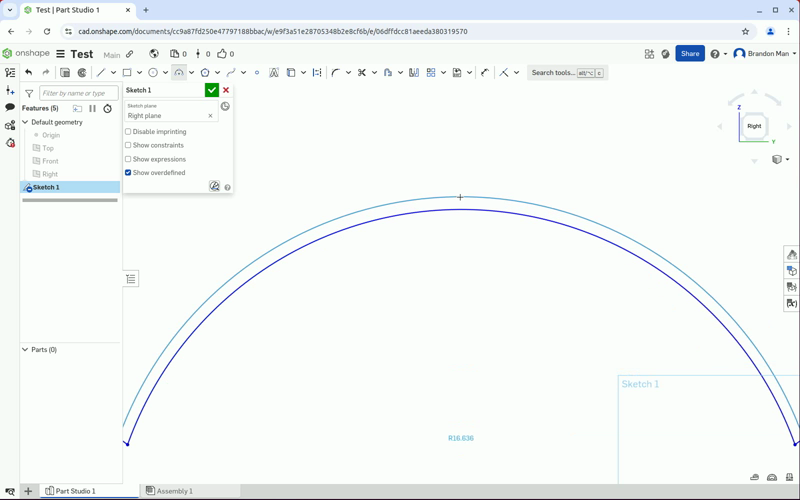
scroll(6)
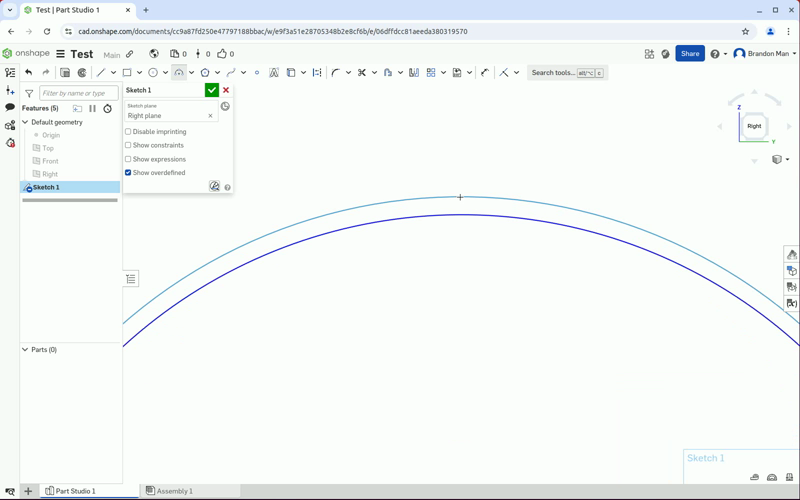
scroll(6)
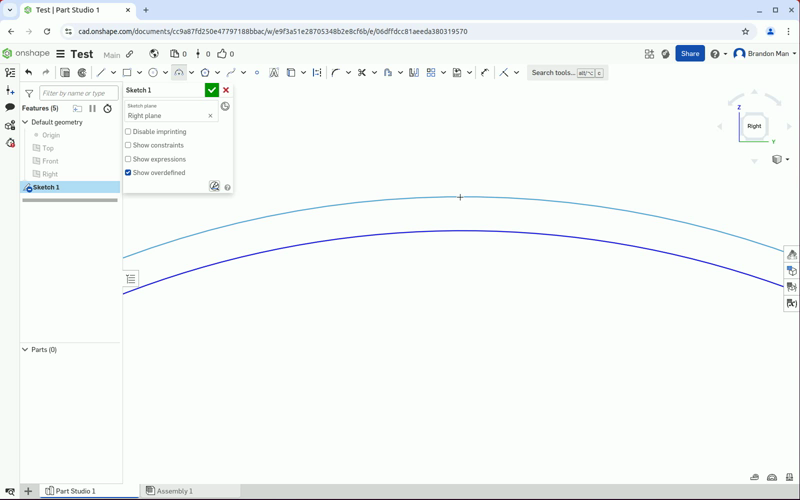
click(460, 196)
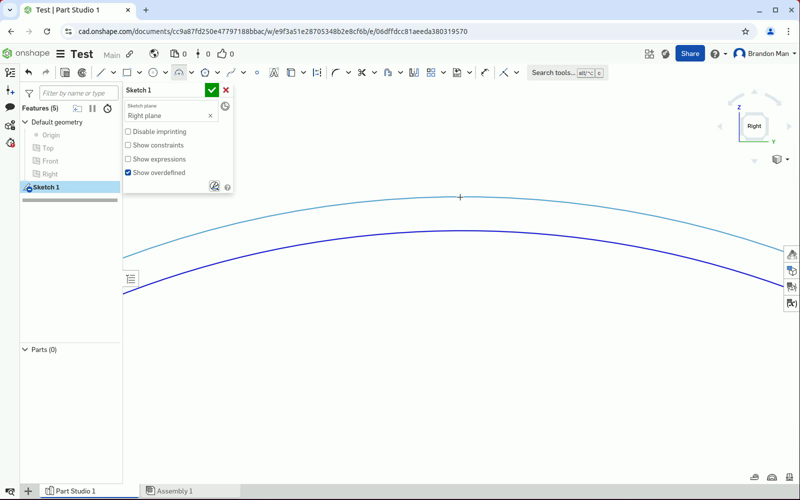
scroll(-6)
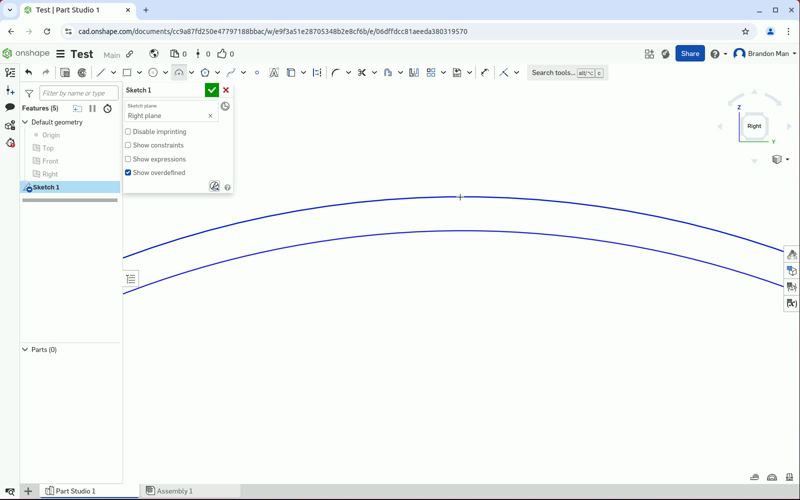
scroll(-6)
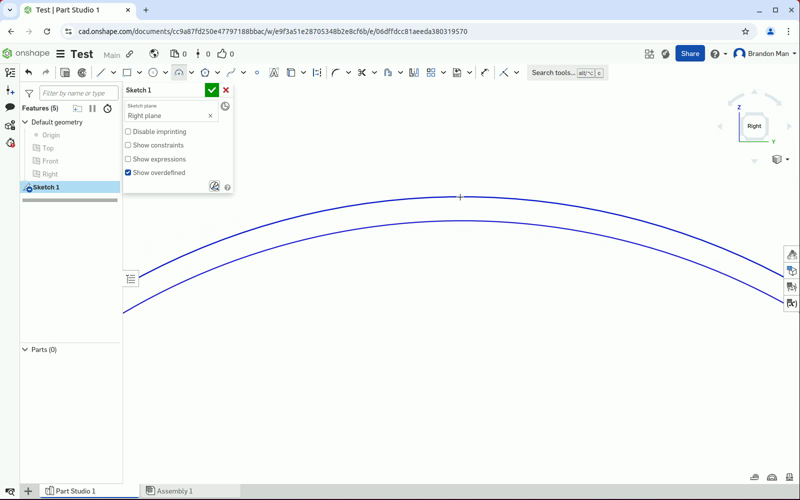
scroll(-6)
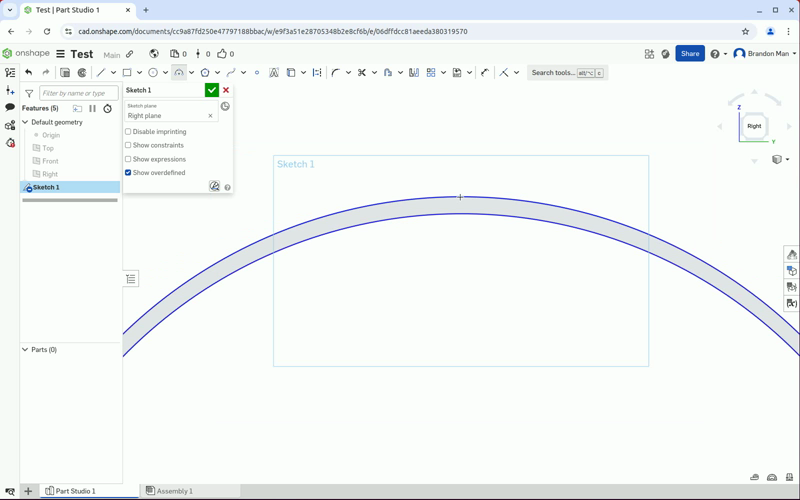
scroll(-6)
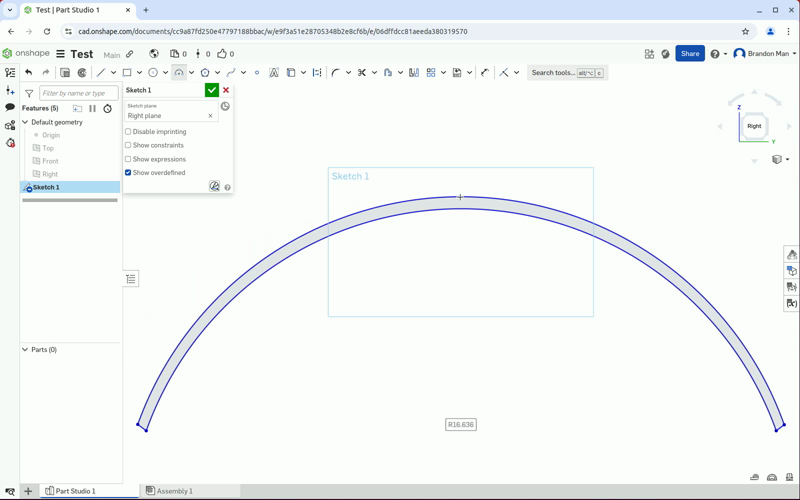
scroll(-6)
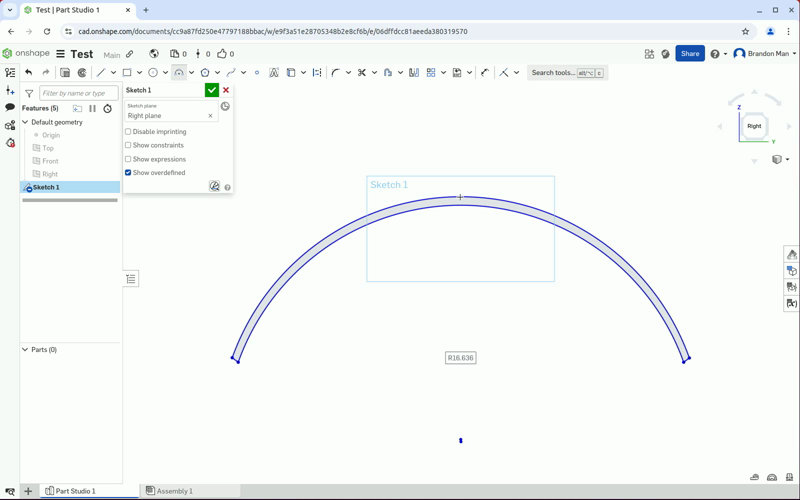
scroll(-6)
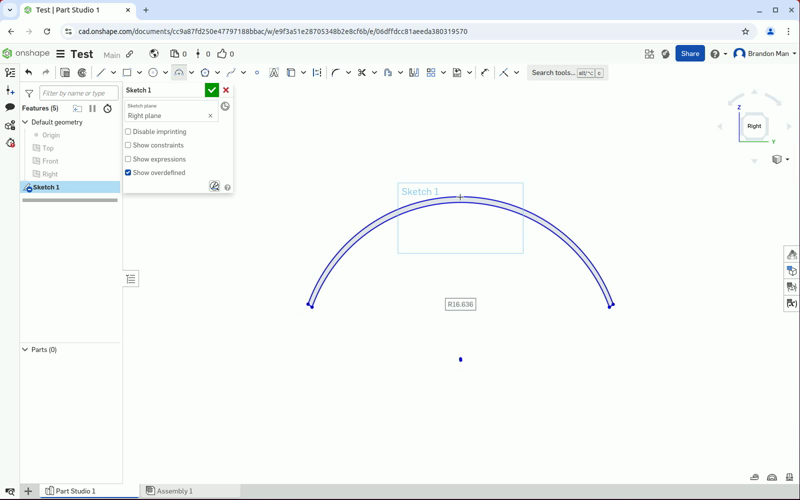
scroll(-6)
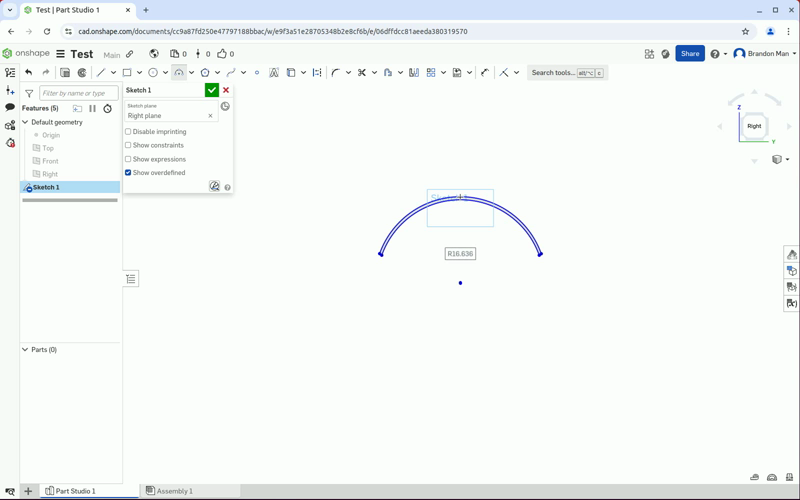
key_up(shift)
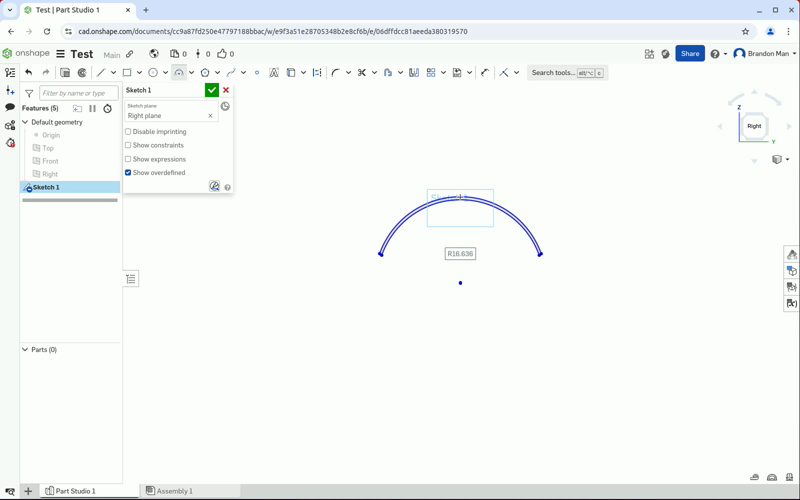
key(esc)
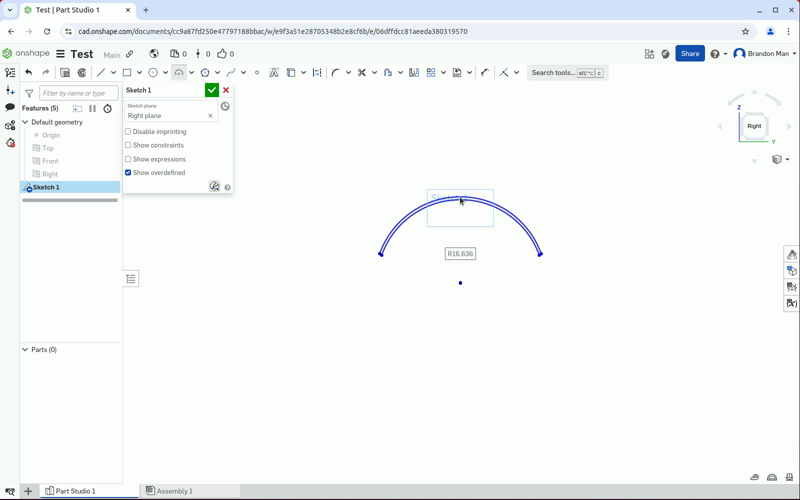
mouse_move(404, 219)
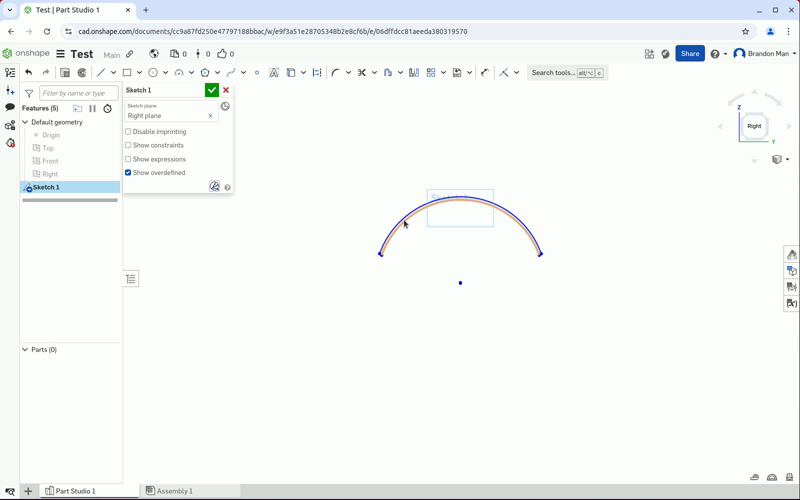
scroll(6)
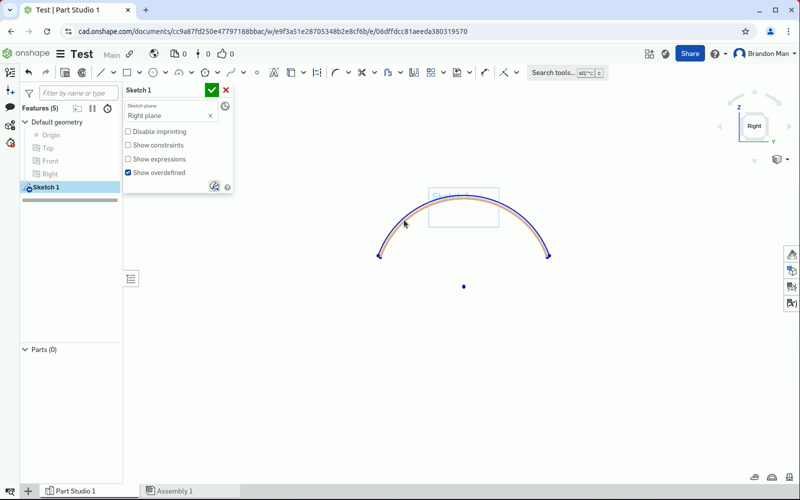
scroll(6)
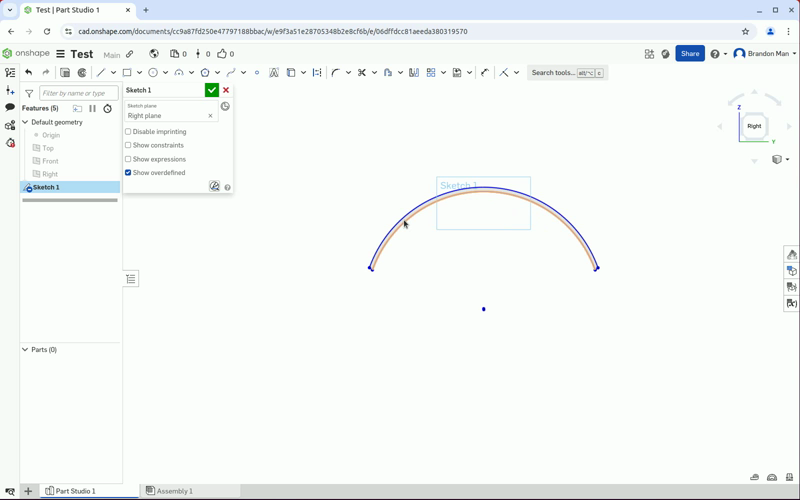
scroll(6)
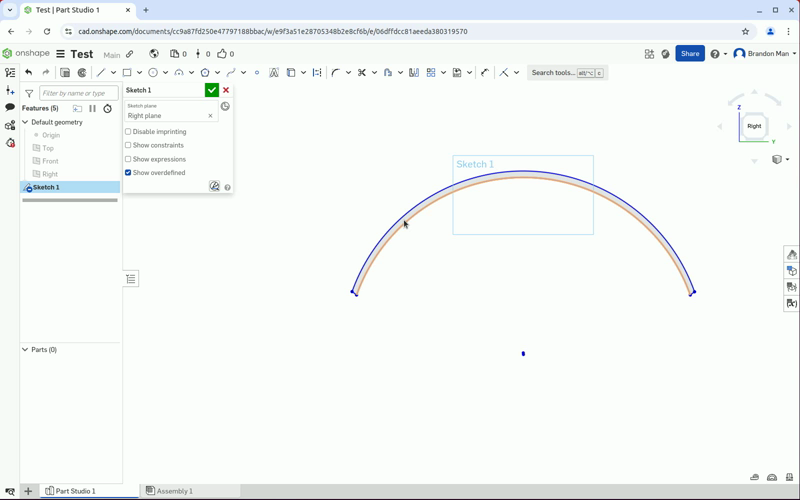
scroll(6)
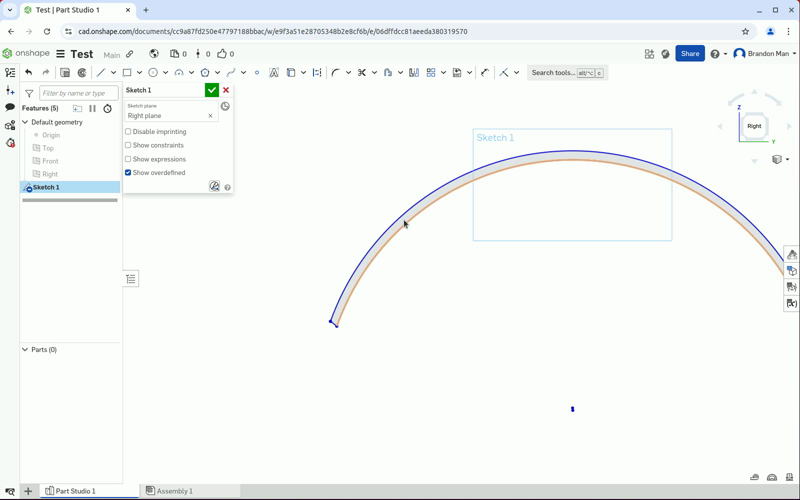
scroll(6)
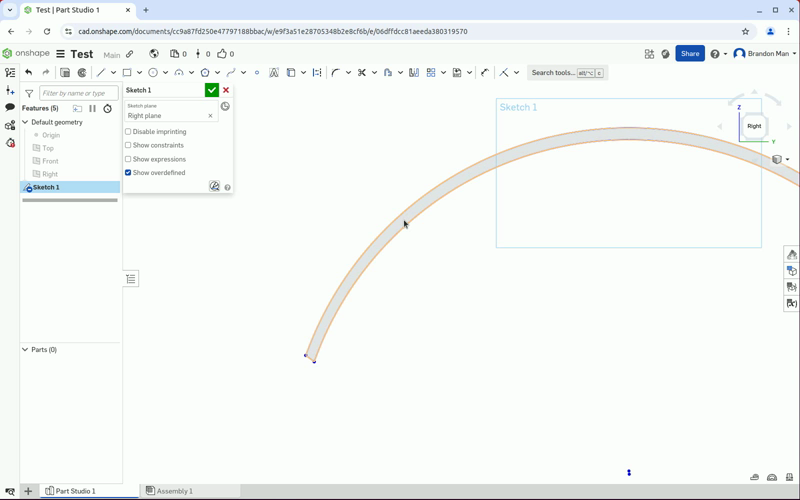
scroll(6)
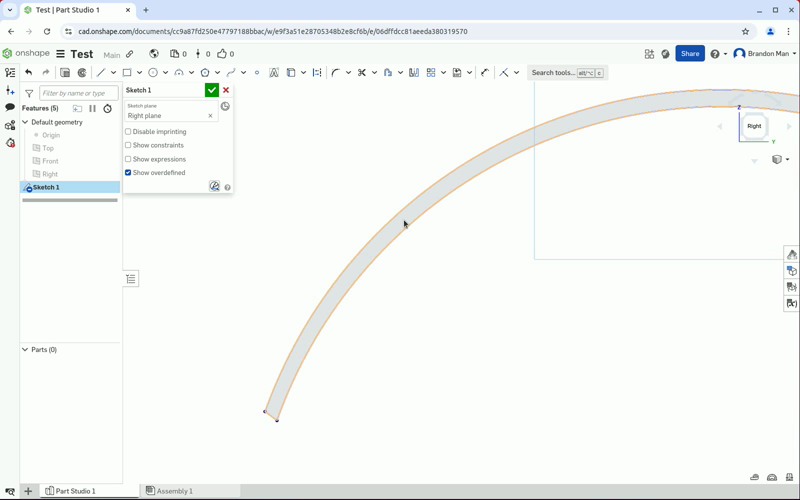
scroll(6)
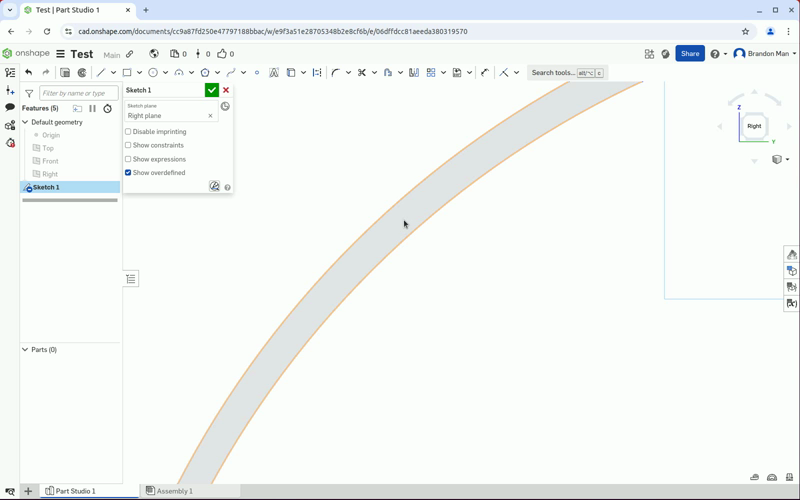
click(404, 219)
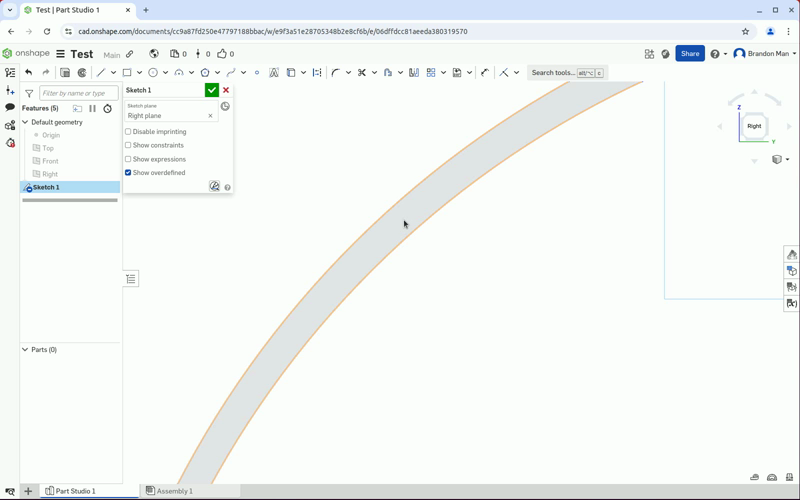
scroll(-6)
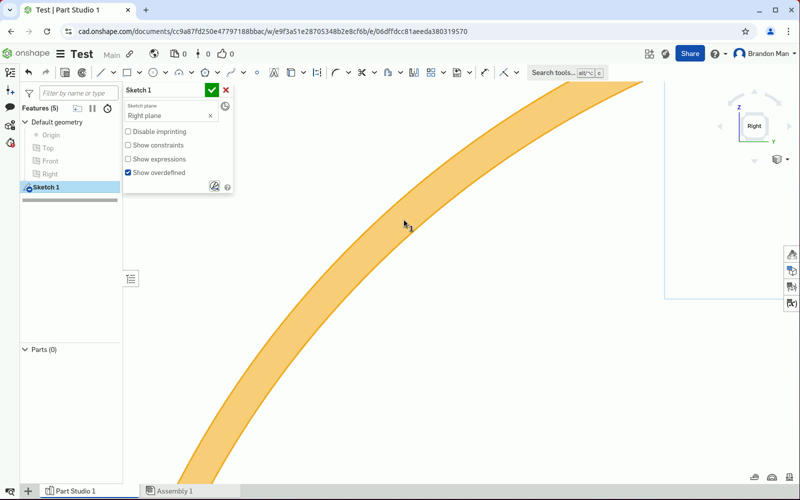
scroll(-6)
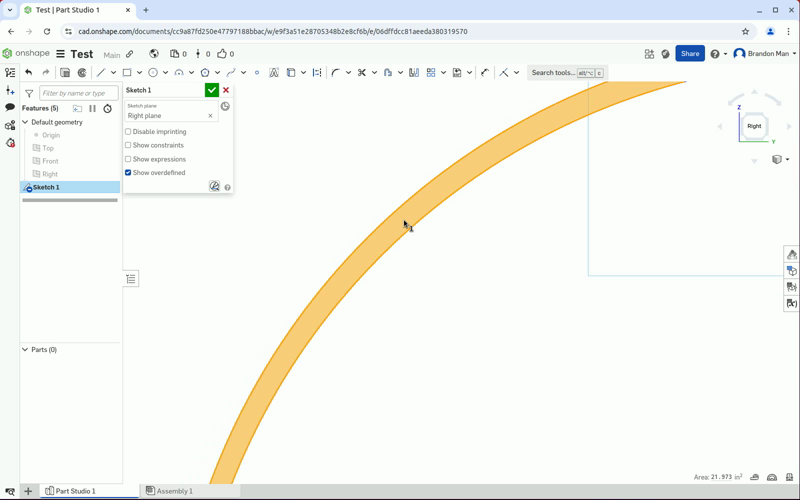
scroll(-6)
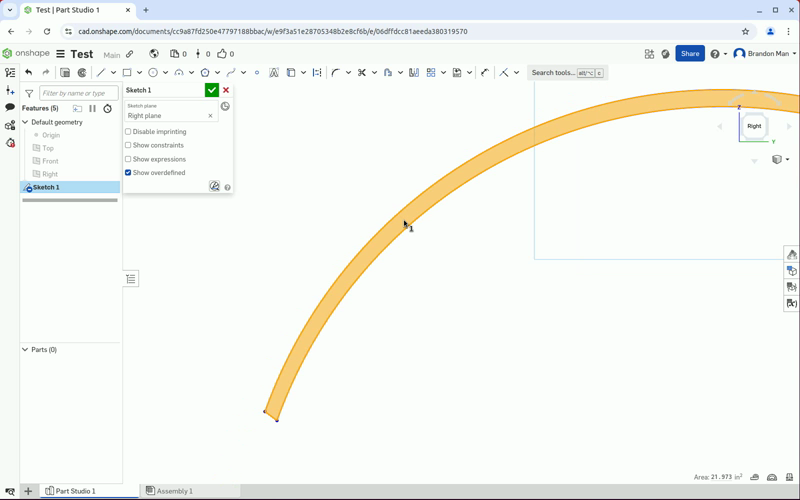
scroll(-6)
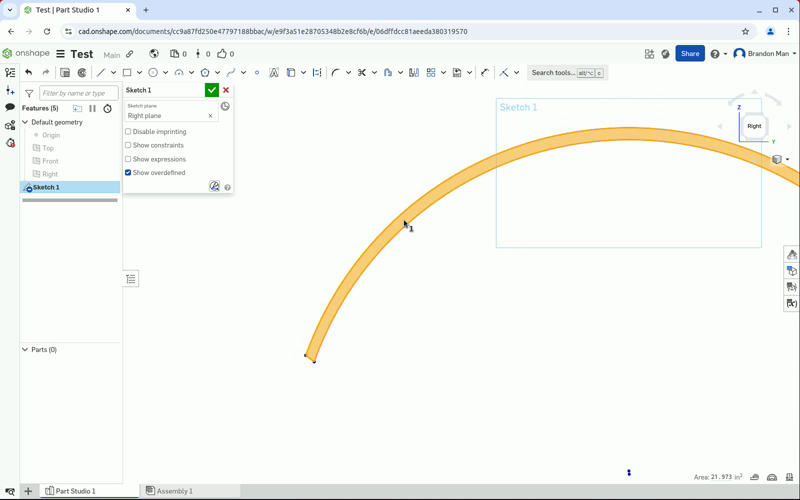
scroll(-6)
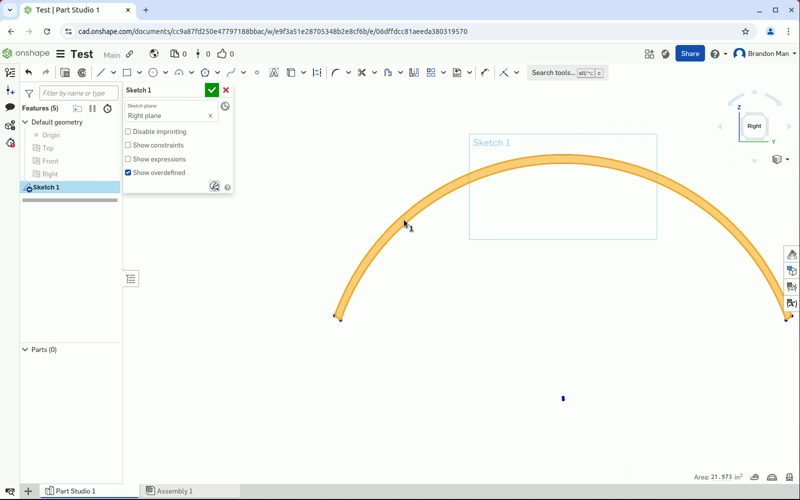
scroll(-6)
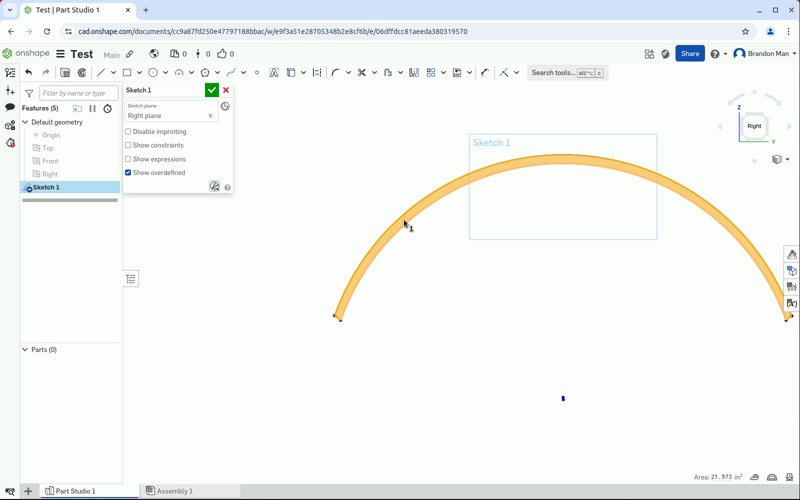
scroll(-6)
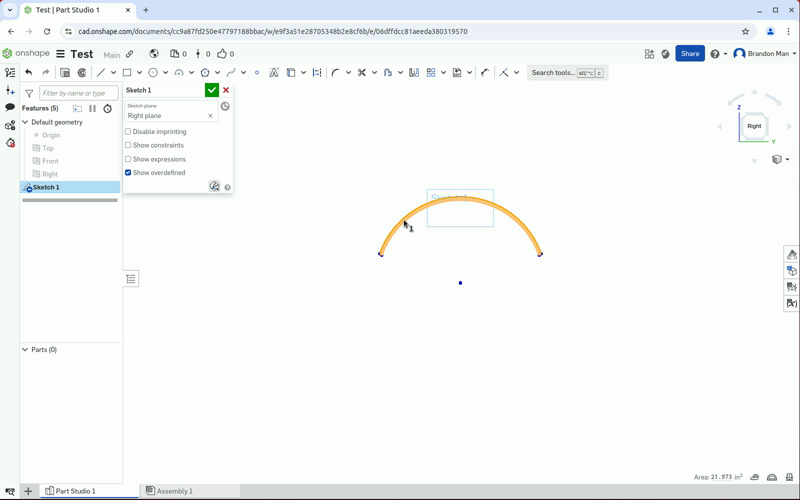
mouse_move(73, 352)
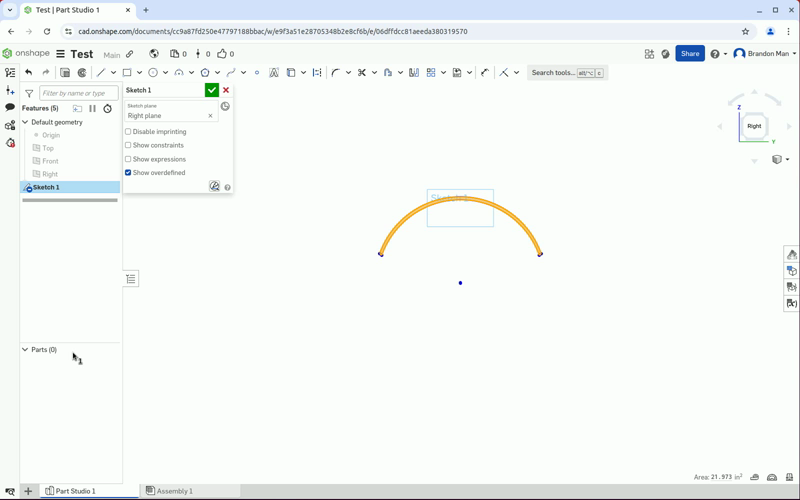
key(shift+y)
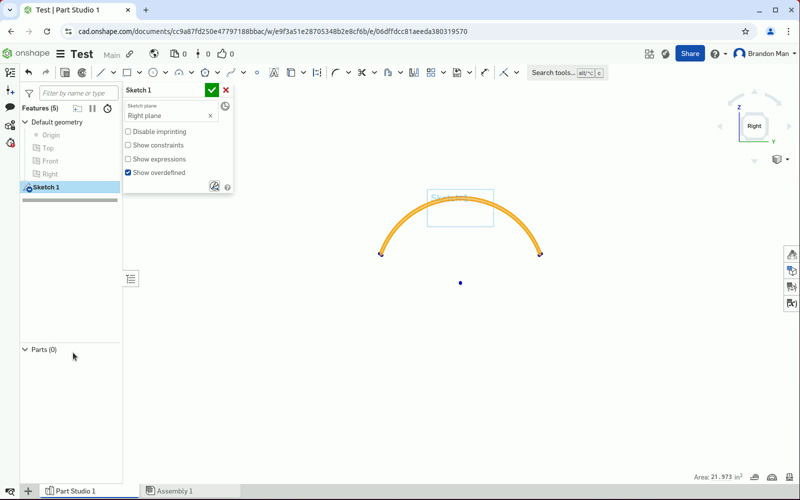
key(shift+e)
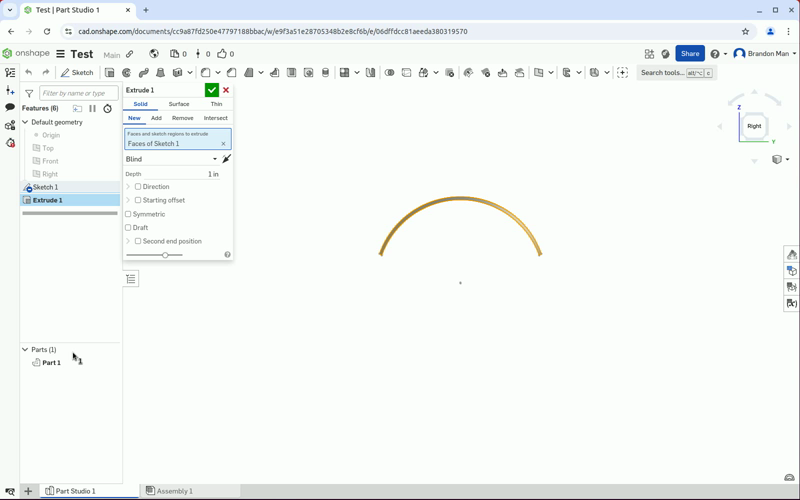
mouse_move(143, 106)
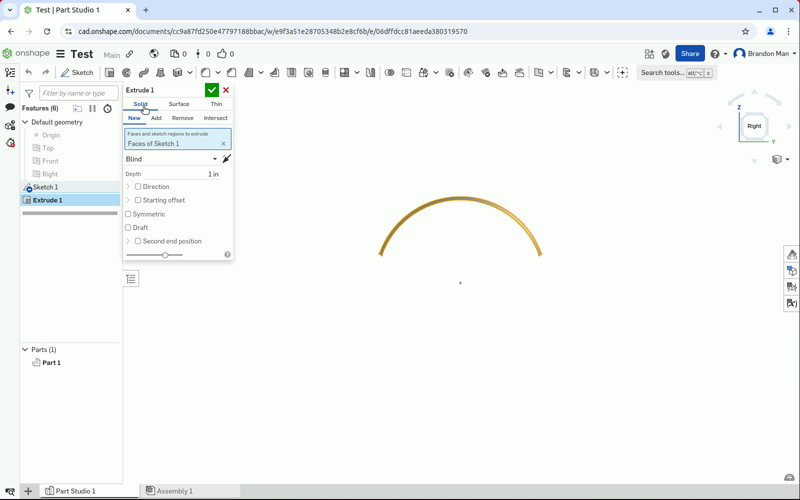
click(143, 106)
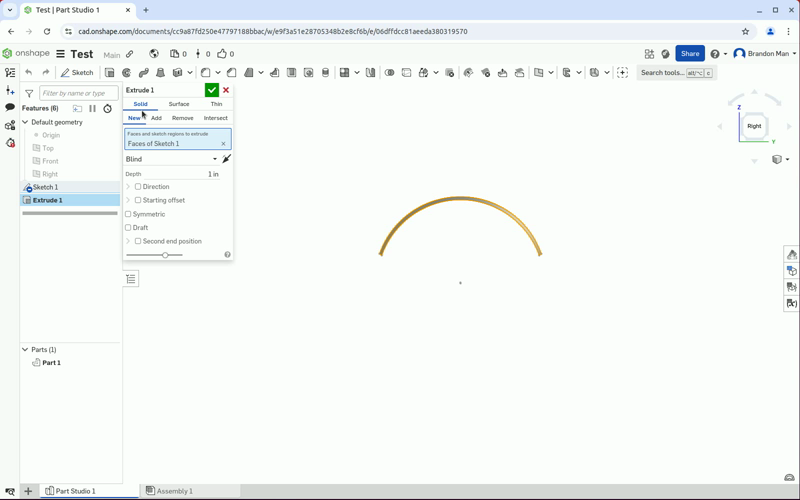
mouse_move(137, 120)
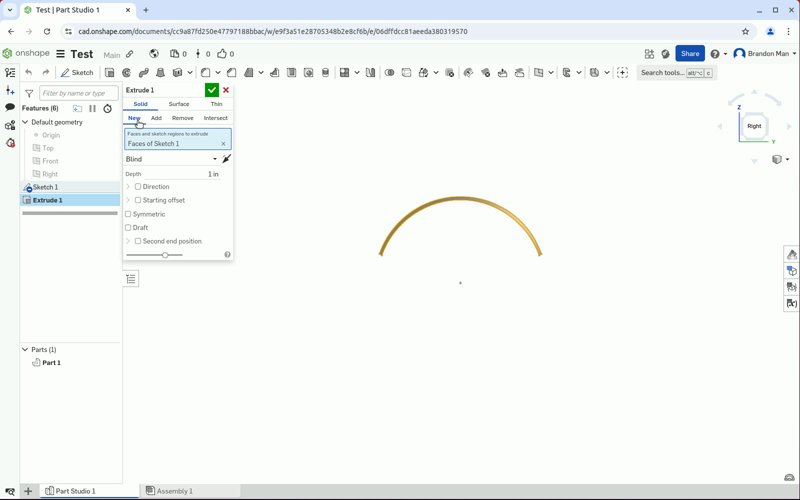
click(137, 120)
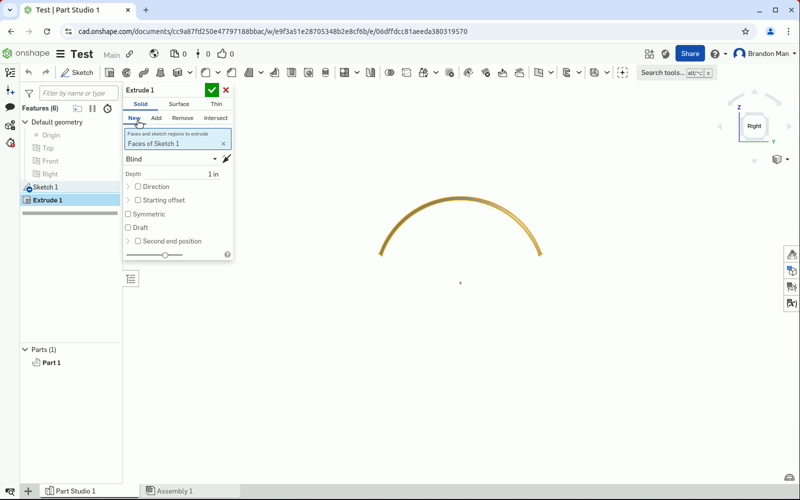
key(tab, 4)
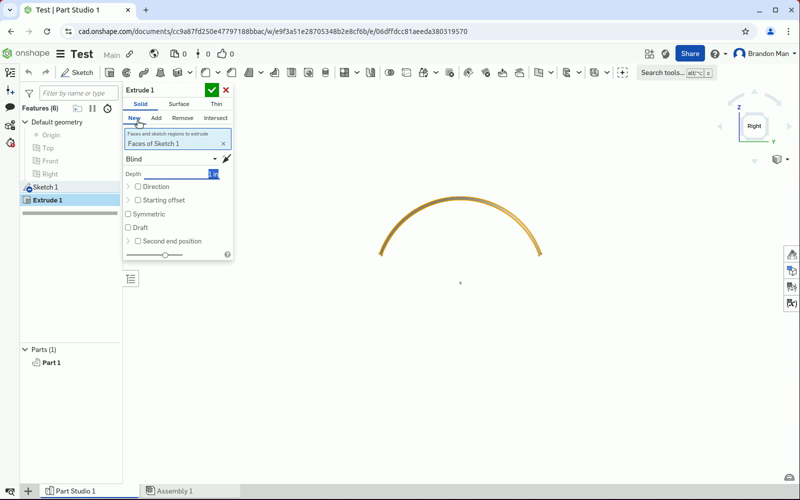
text(-0.241)
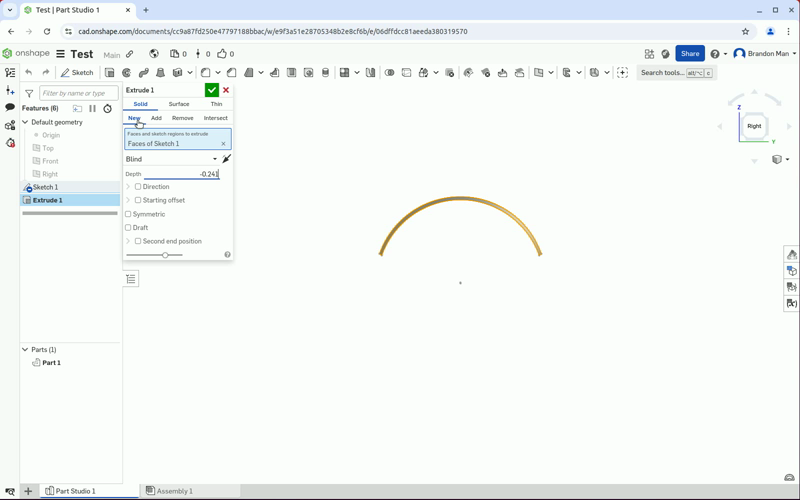
key(enter)
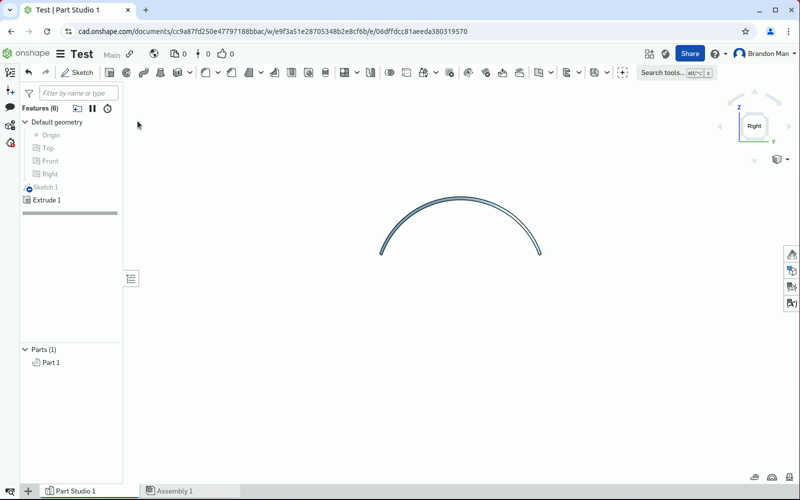
key(shift+h)
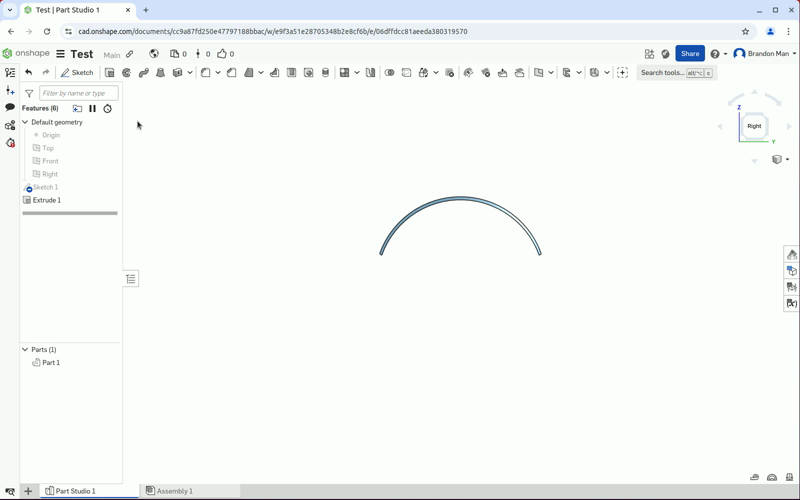
key(shift+h)
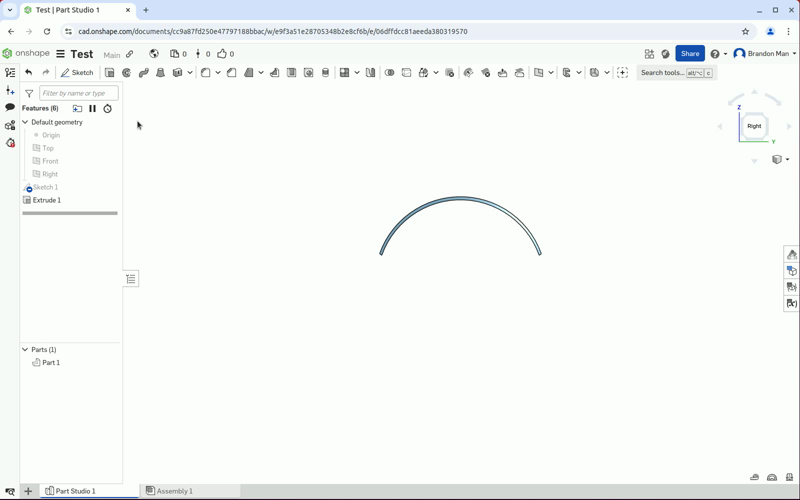
mouse_move(73, 189)
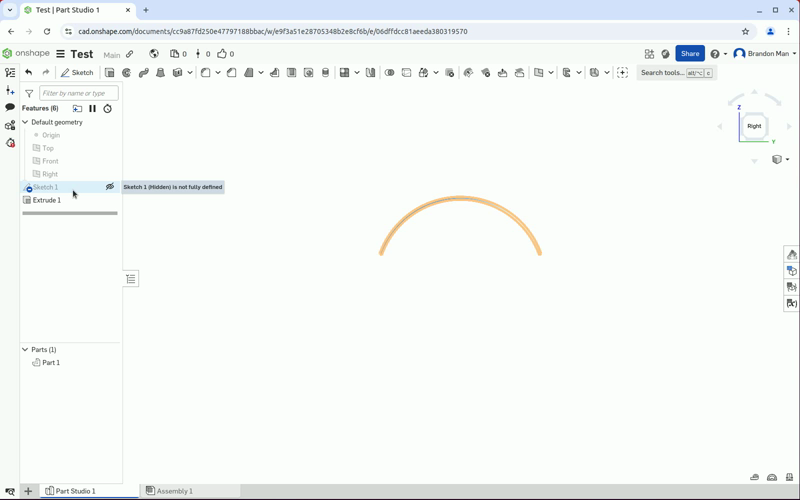
click(73, 189)
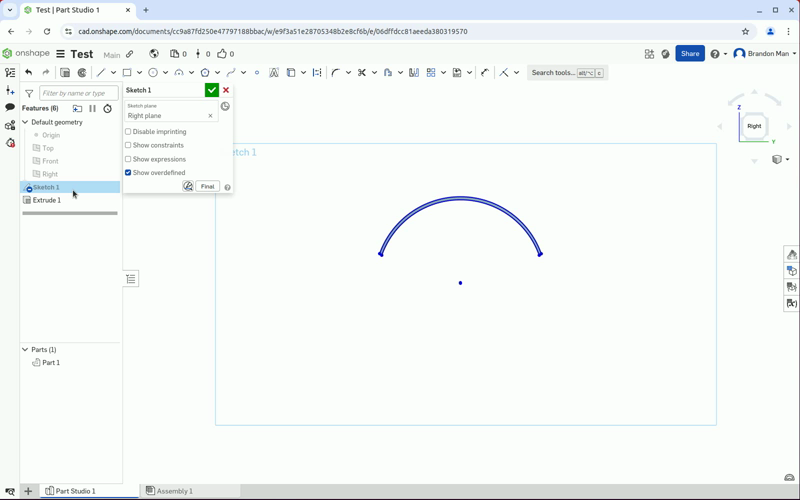
mouse_move(229, 92)
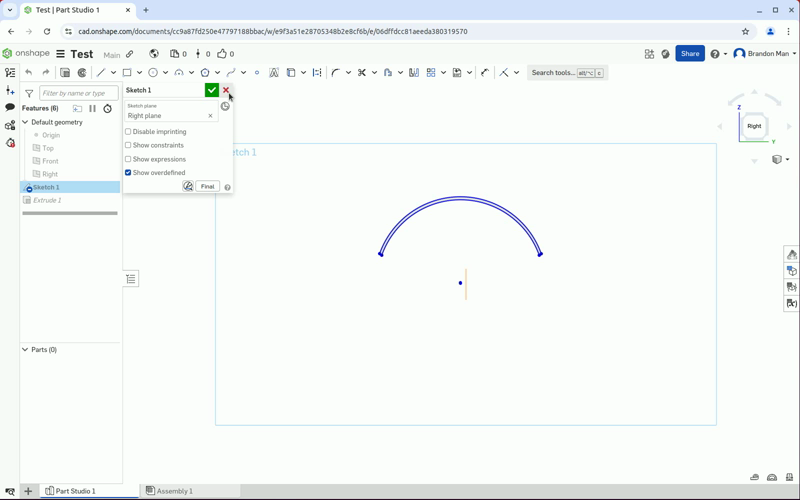
click(229, 92)
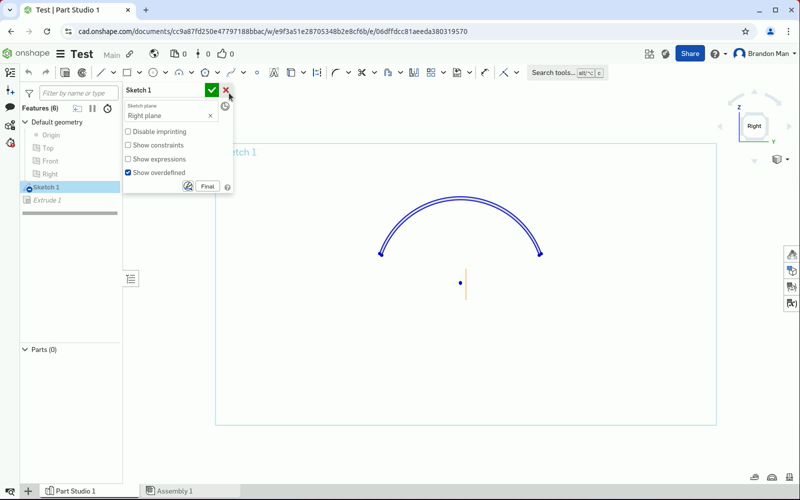
key(shift+s)
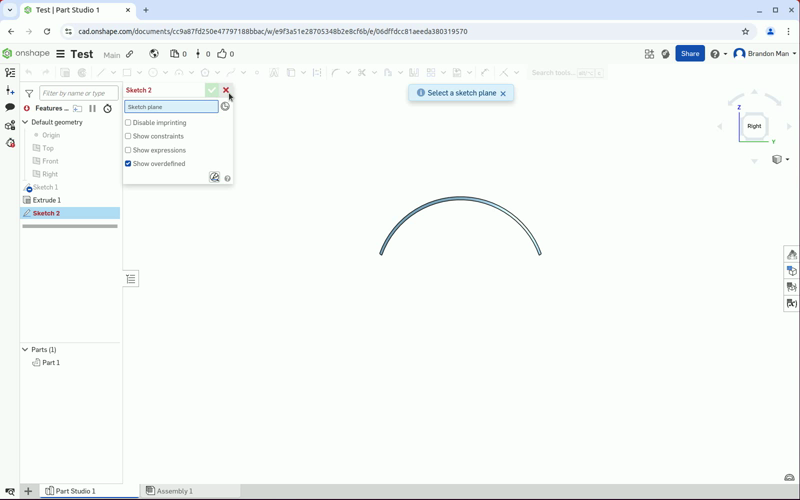
mouse_move(73, 176)
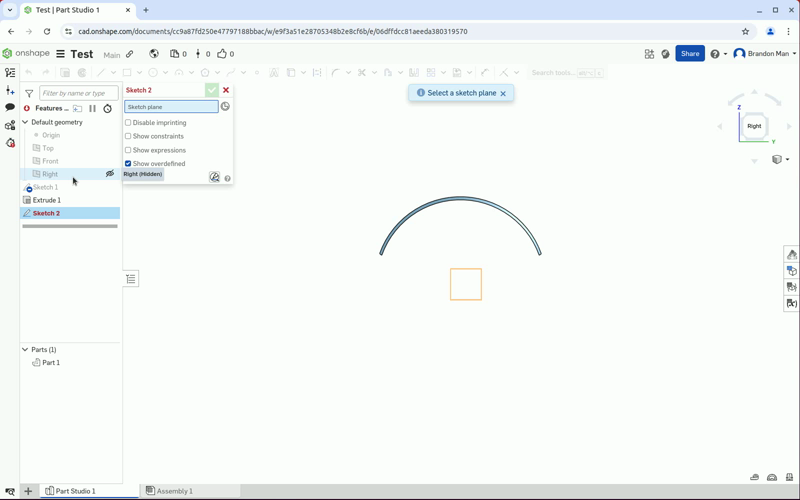
click(73, 176)
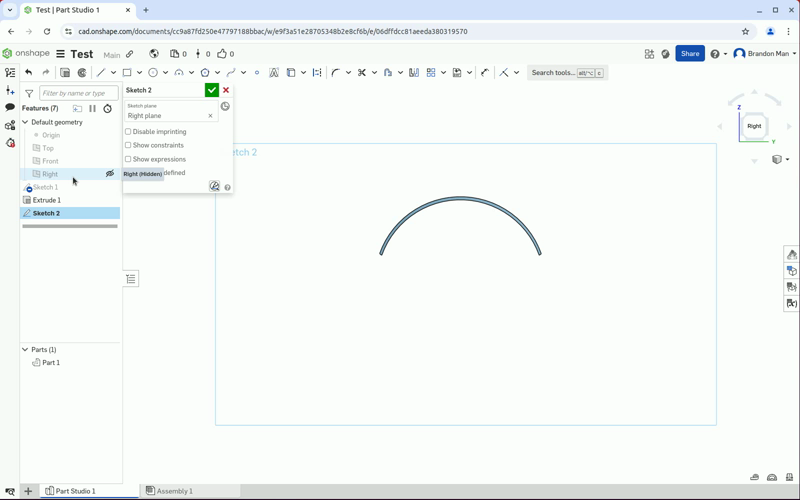
mouse_move(73, 352)
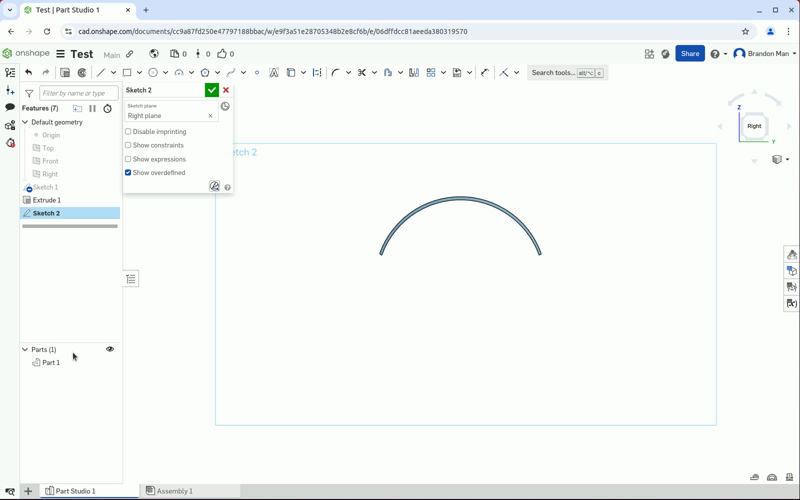
key(y)
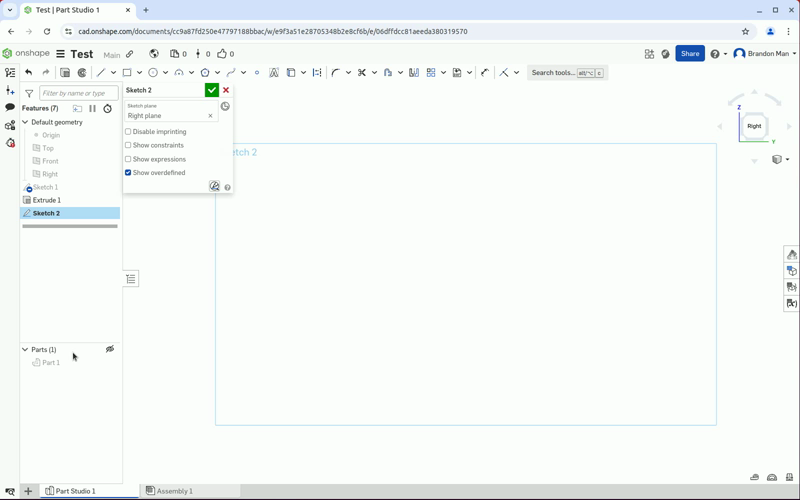
key(l)
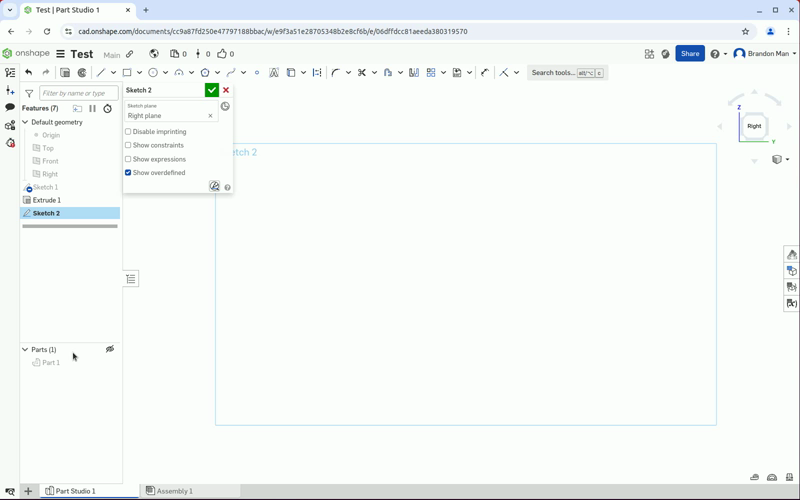
key_down(shift)
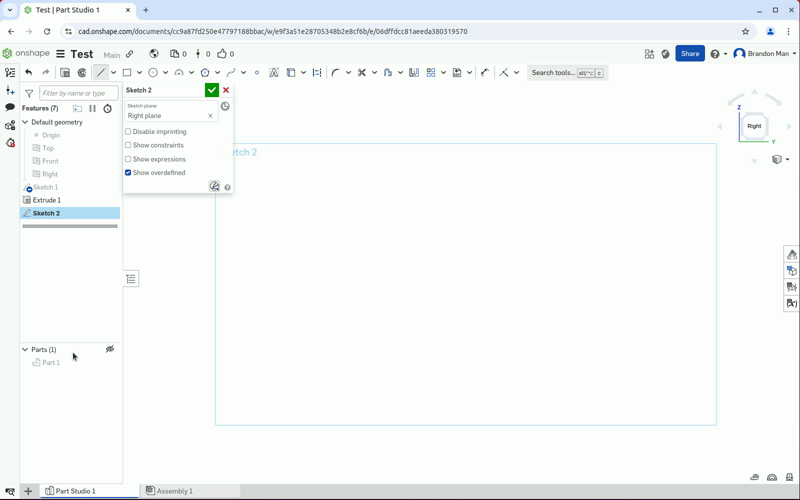
mouse_move(379, 265)
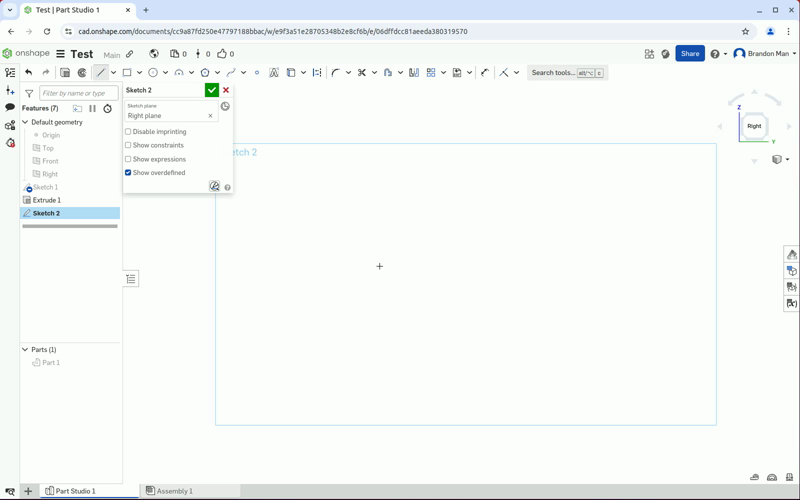
click(379, 265)
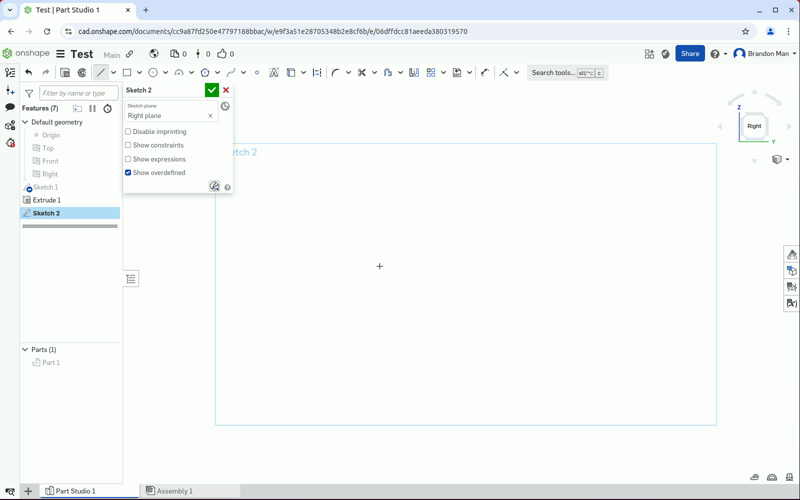
key_up(shift)
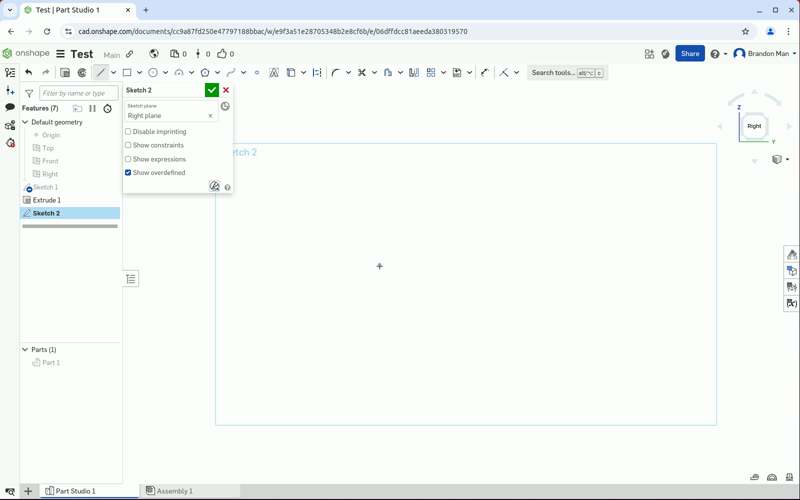
key_down(shift)
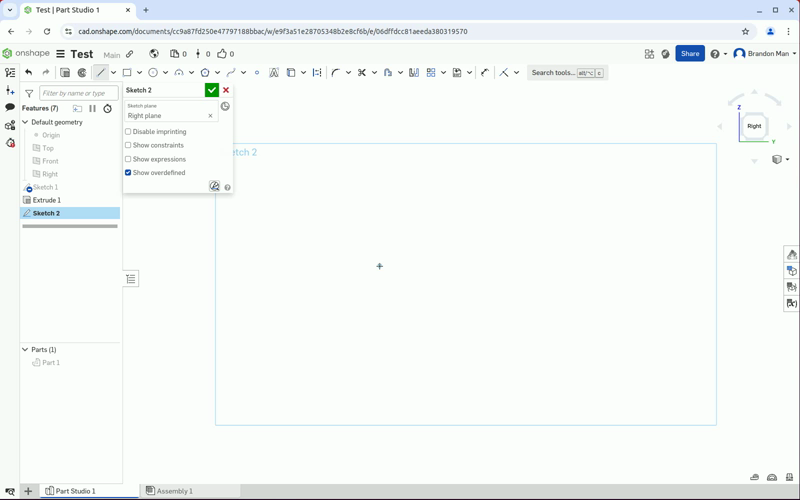
mouse_move(409, 265)
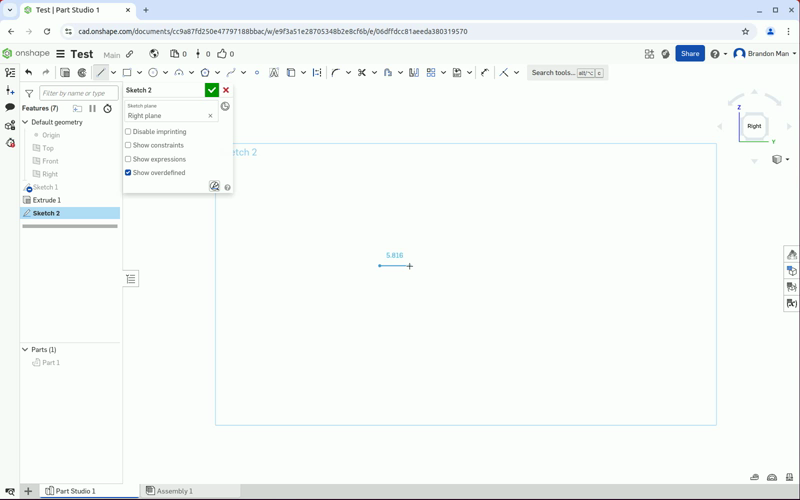
mouse_move(381, 267)
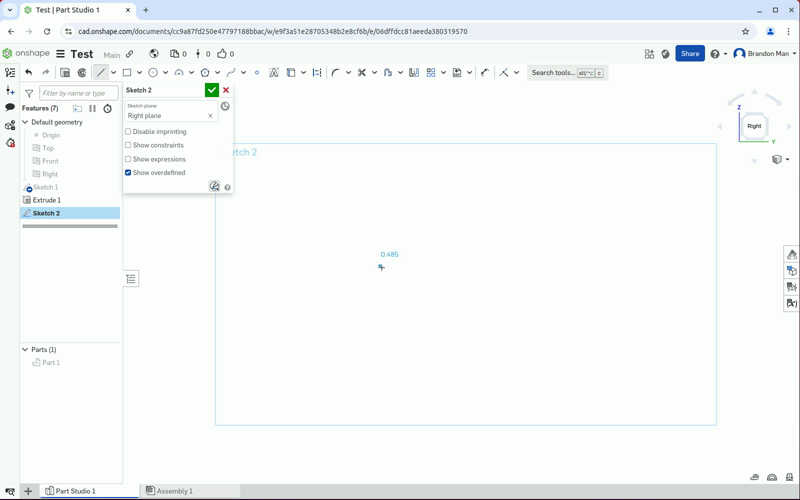
scroll(6)
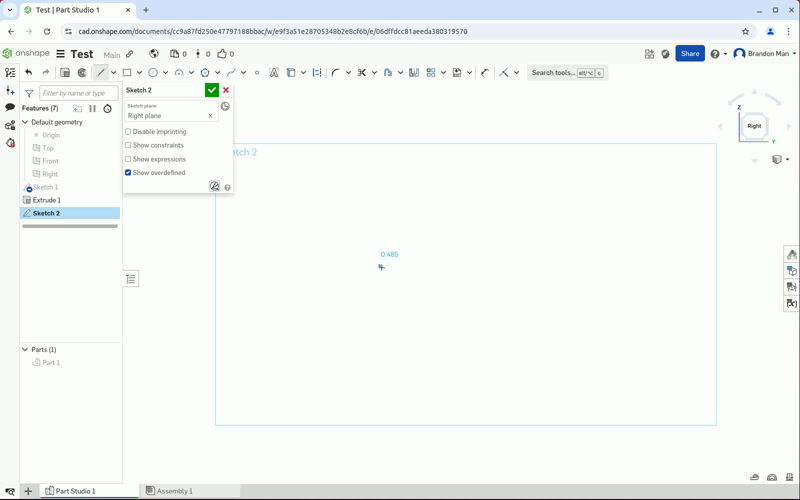
scroll(6)
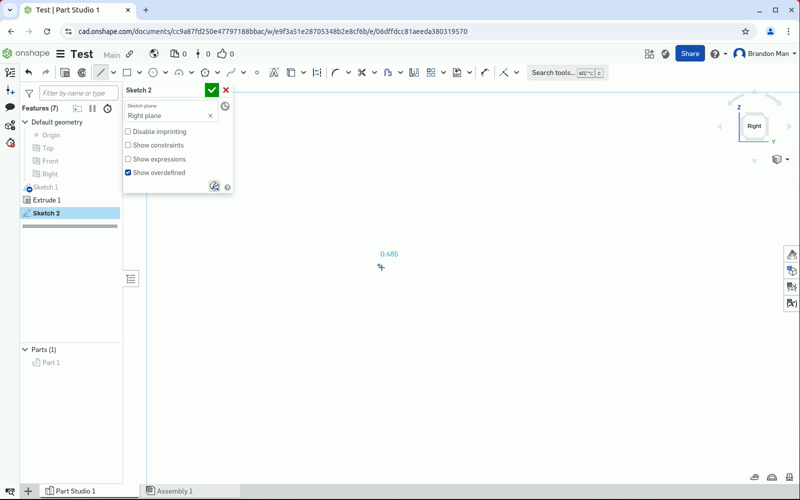
scroll(6)
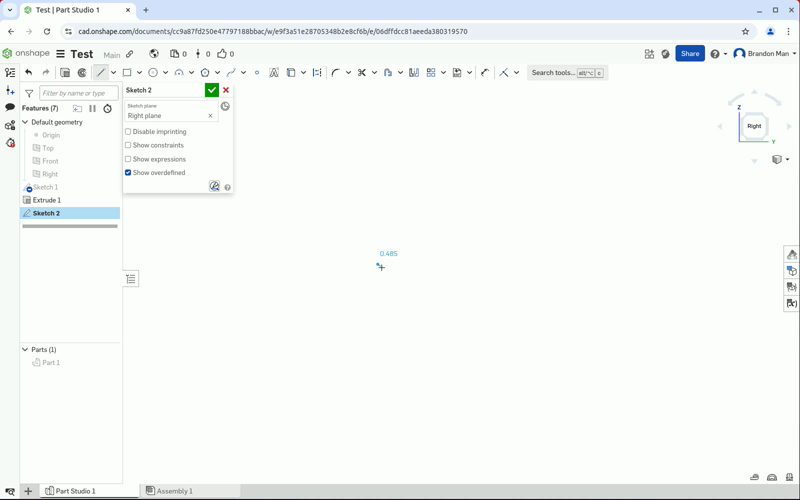
scroll(6)
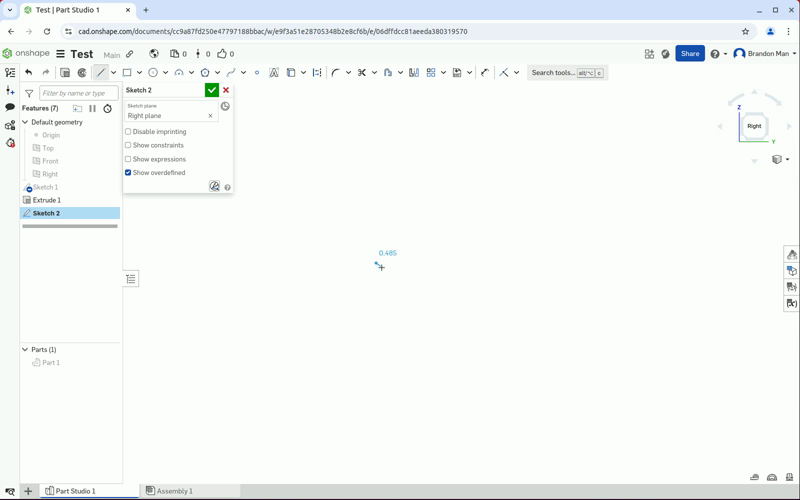
scroll(6)
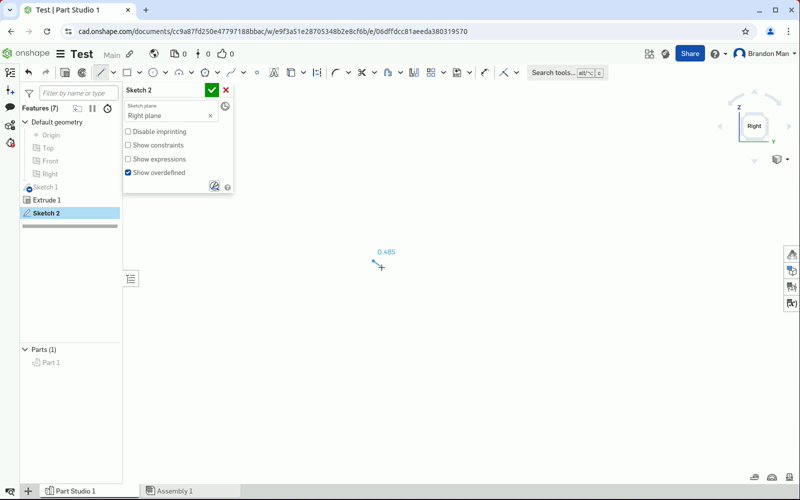
scroll(6)
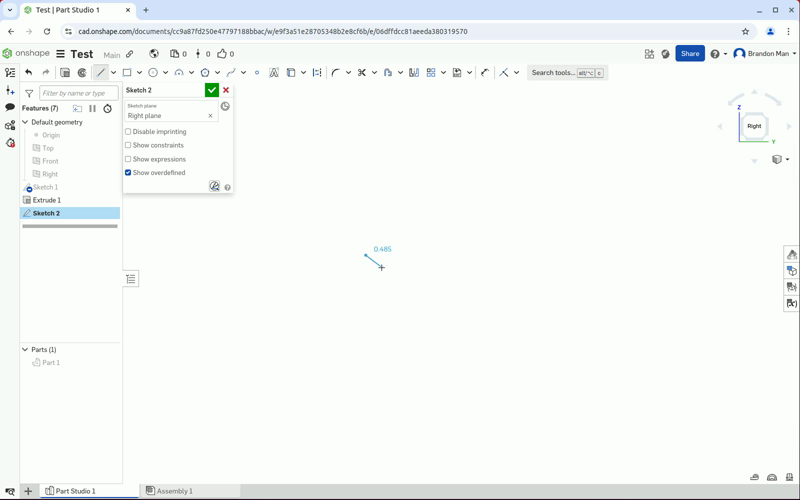
scroll(6)
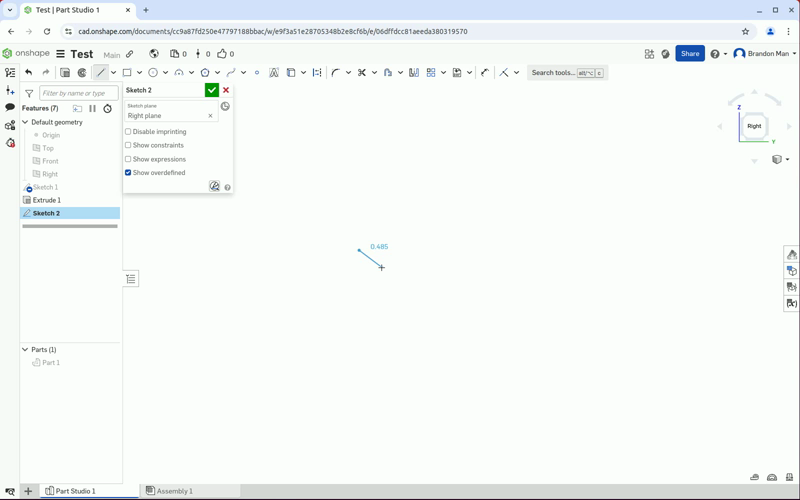
click(381, 267)
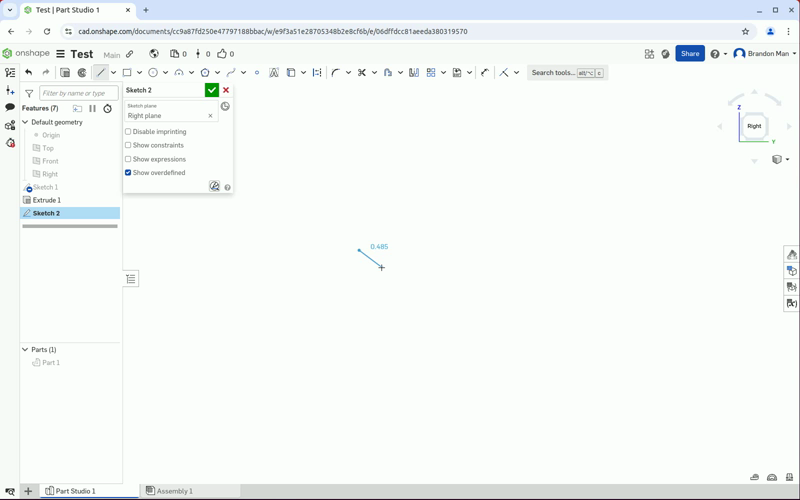
scroll(-6)
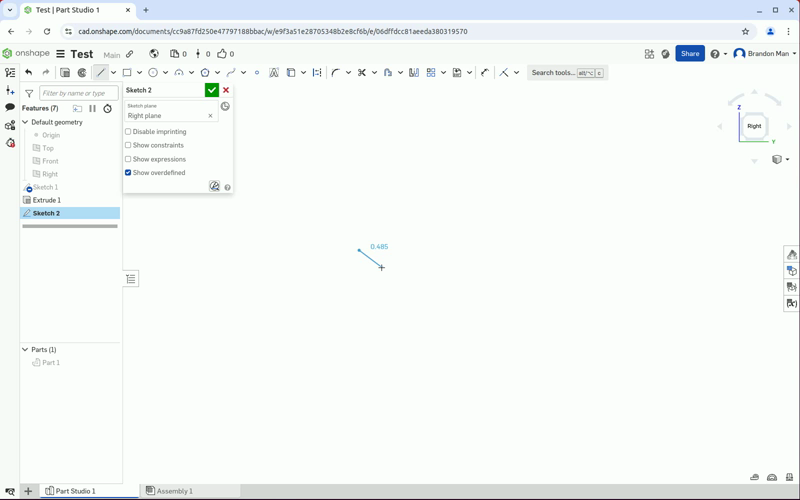
scroll(-6)
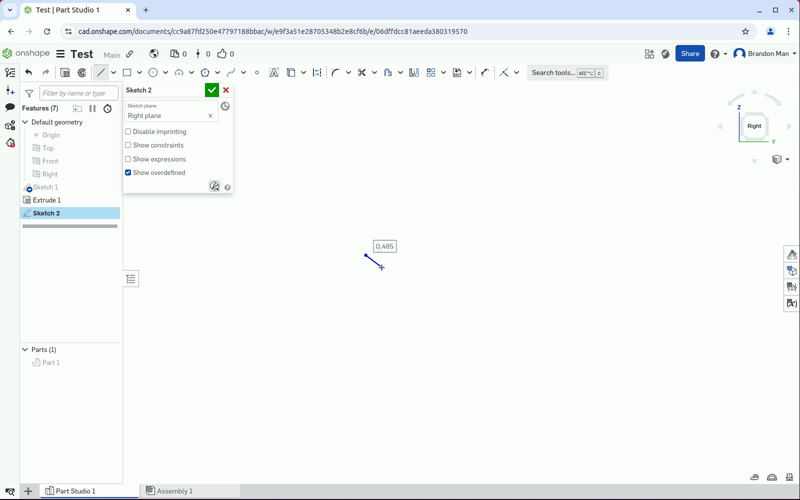
scroll(-6)
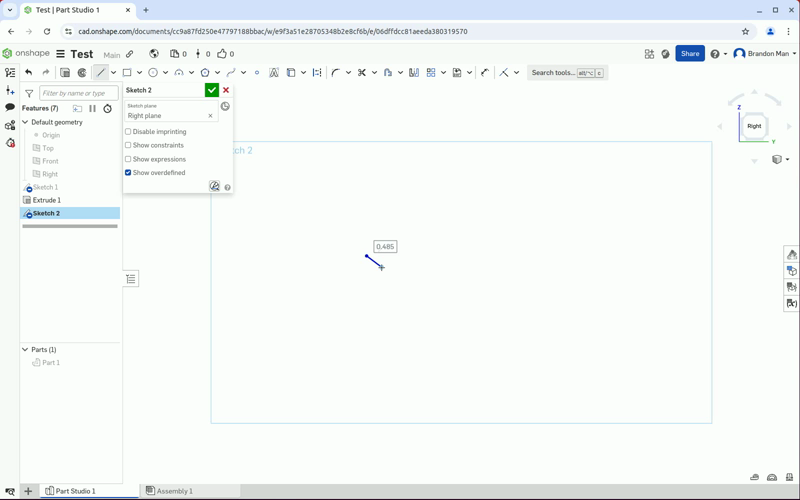
scroll(-6)
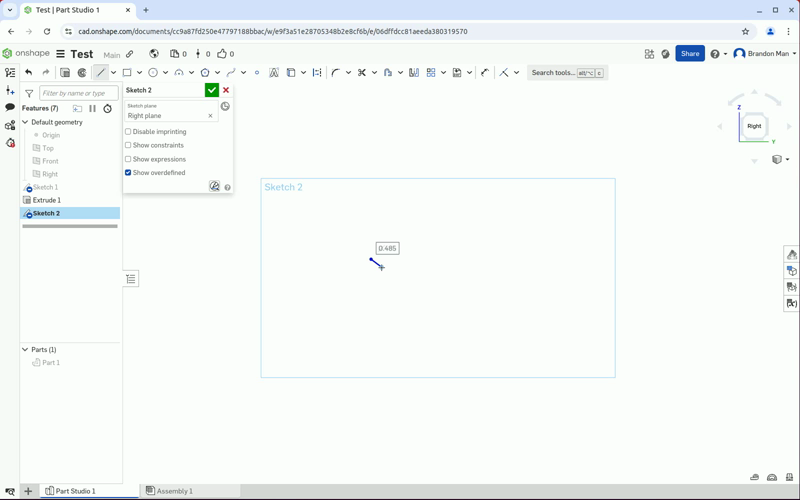
scroll(-6)
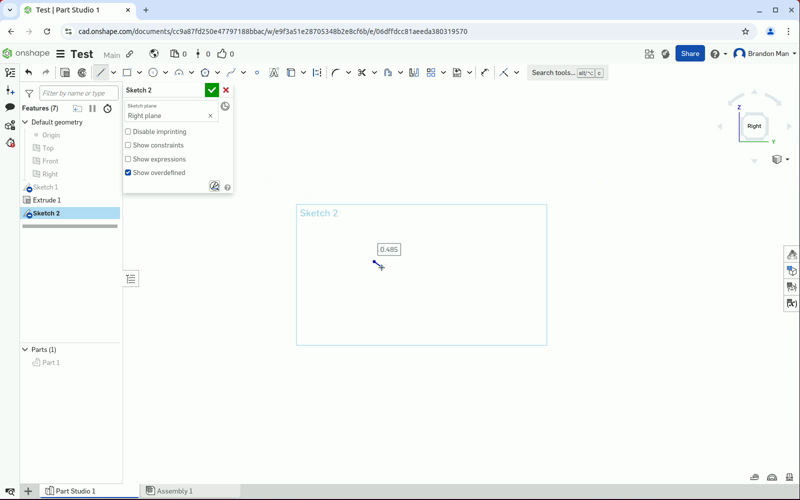
scroll(-6)
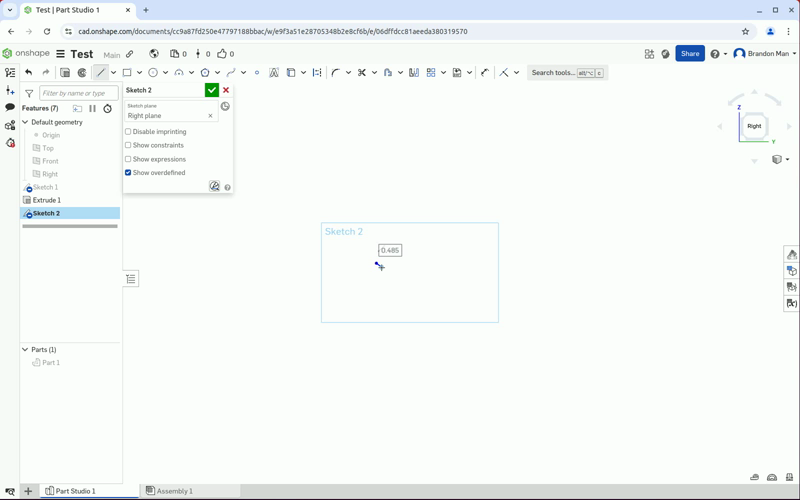
scroll(-6)
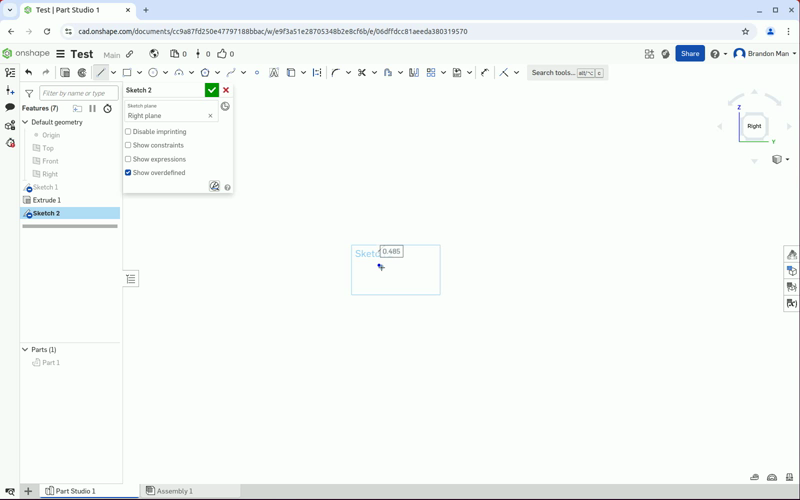
key_up(shift)
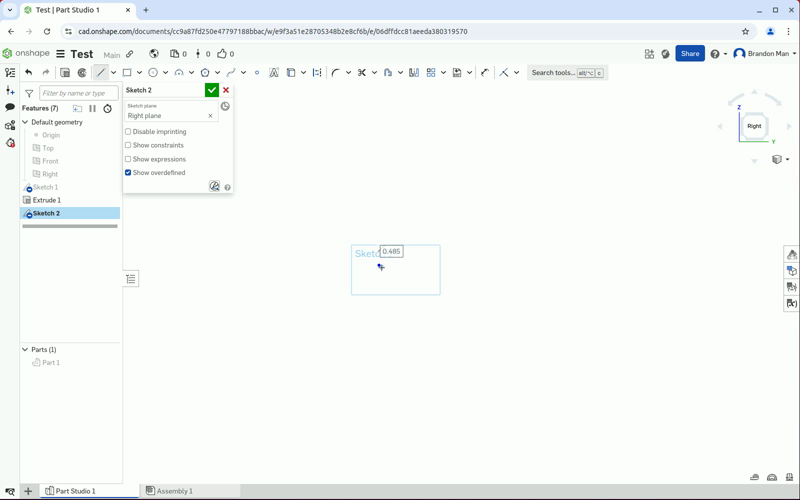
key(esc)
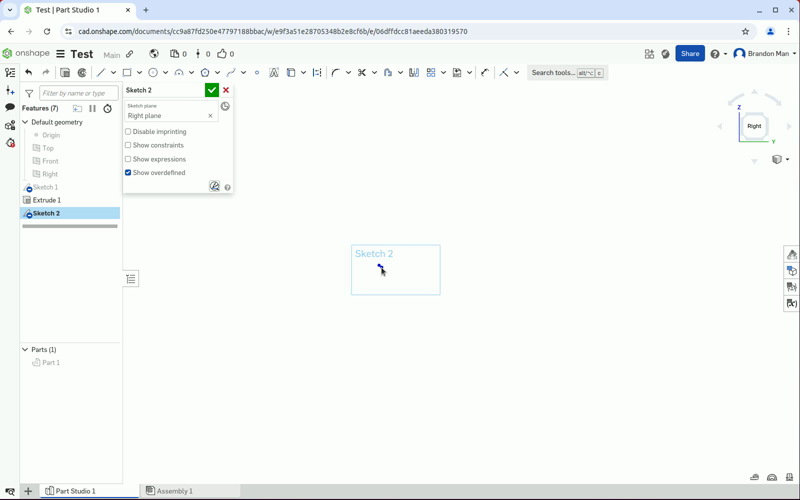
key(a)
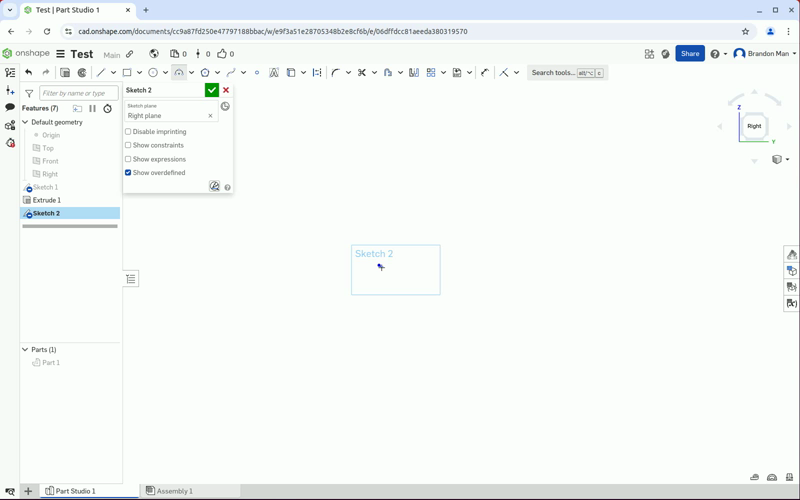
mouse_move(381, 267)
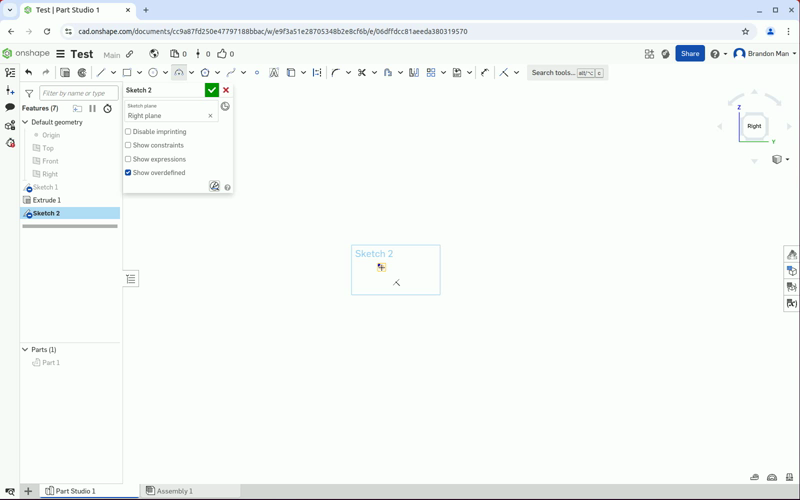
scroll(6)
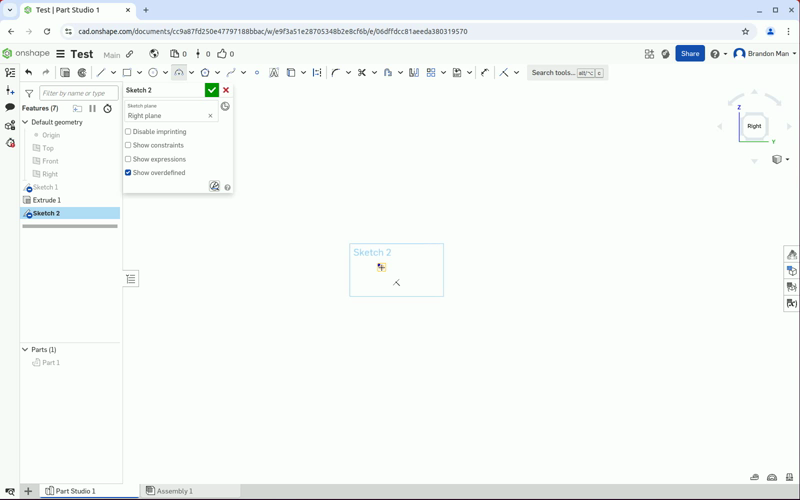
scroll(6)
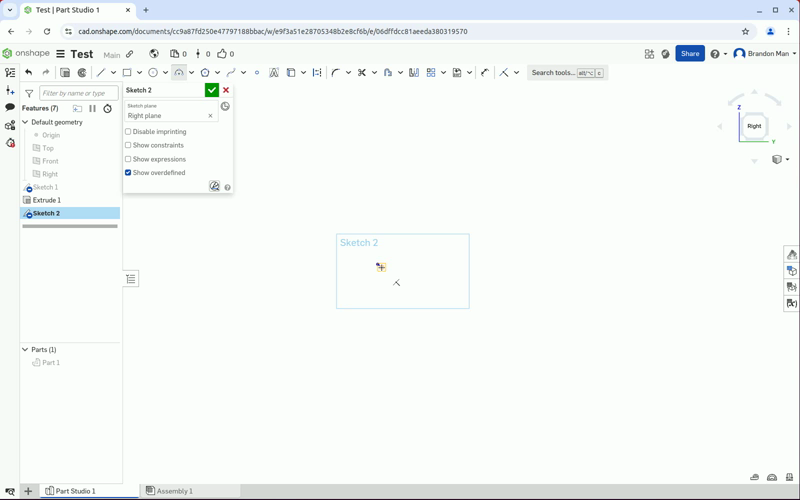
scroll(6)
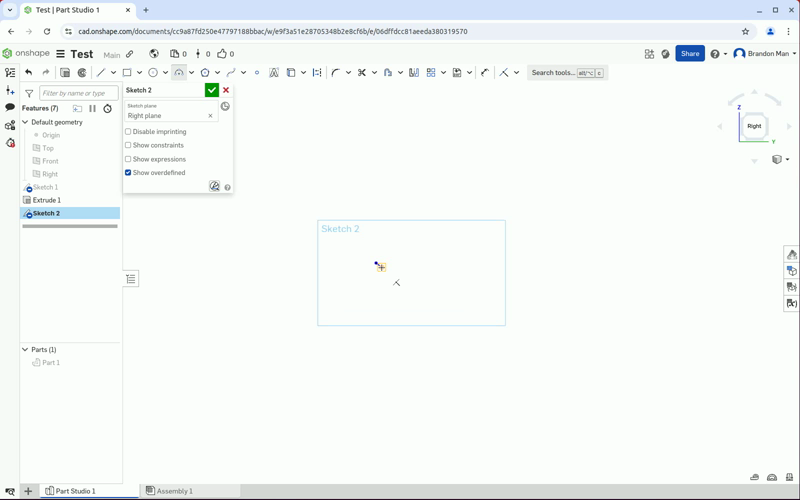
scroll(6)
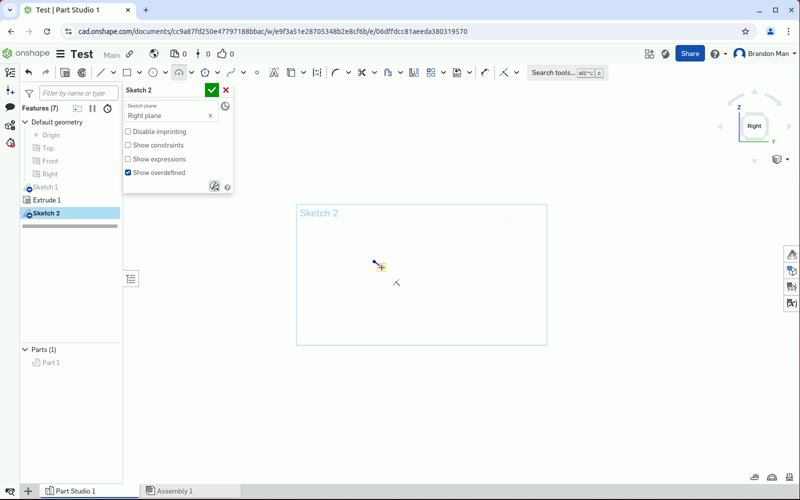
scroll(6)
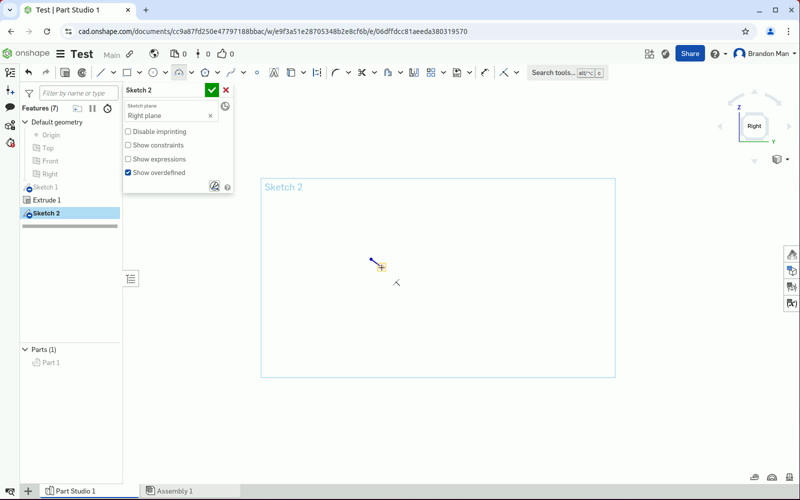
scroll(6)
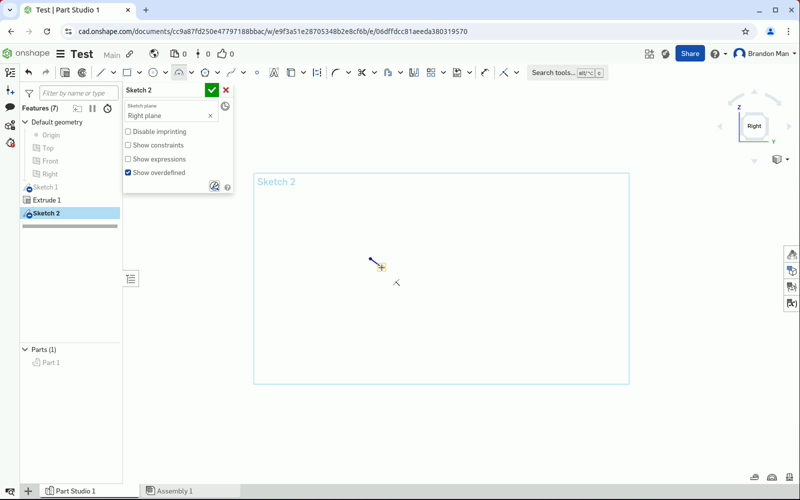
scroll(6)
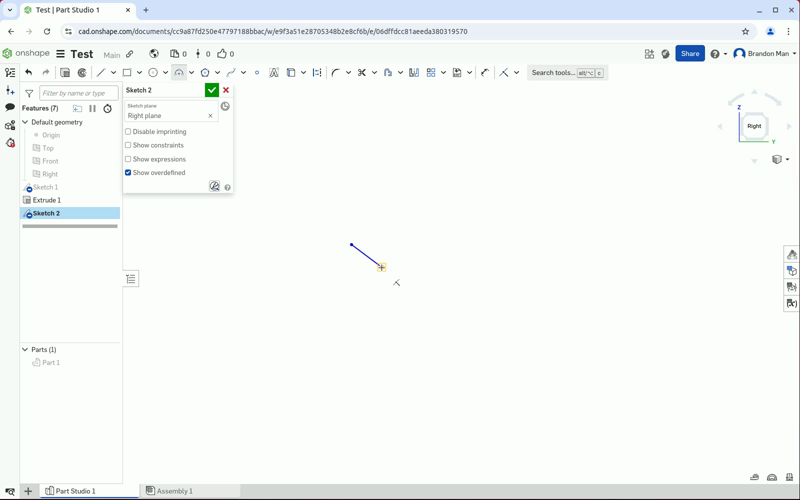
click(381, 267)
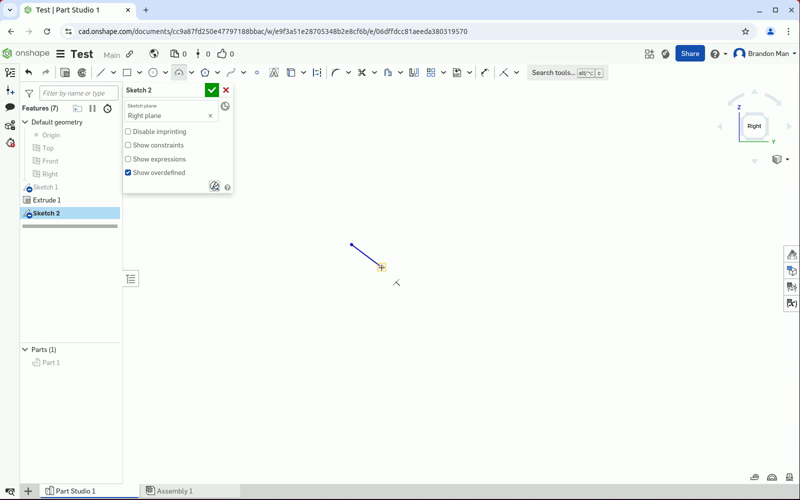
scroll(-6)
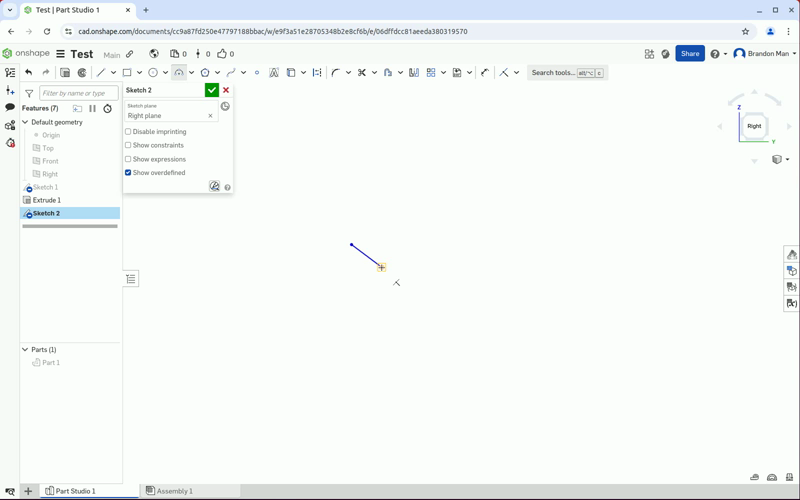
scroll(-6)
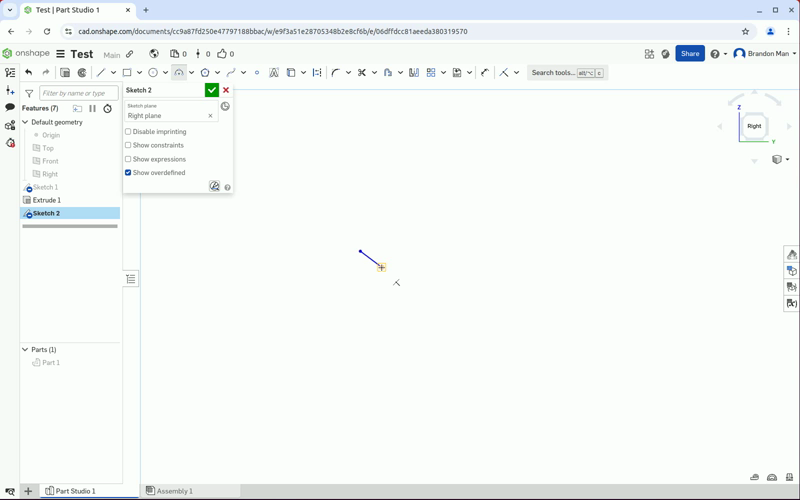
scroll(-6)
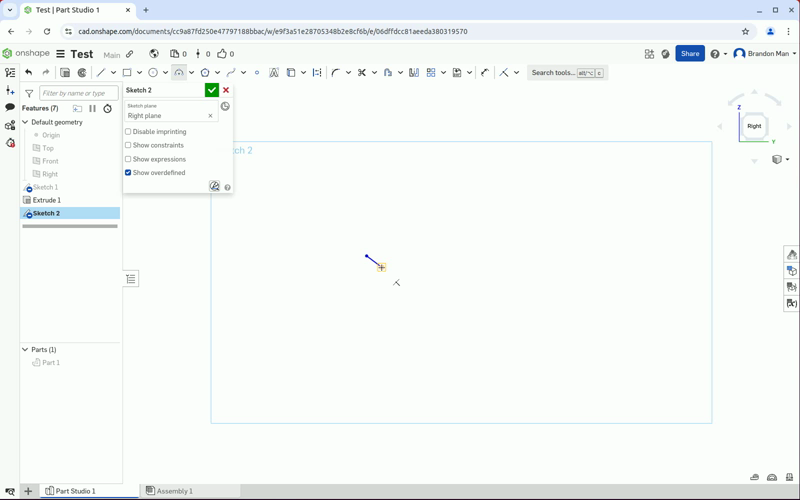
scroll(-6)
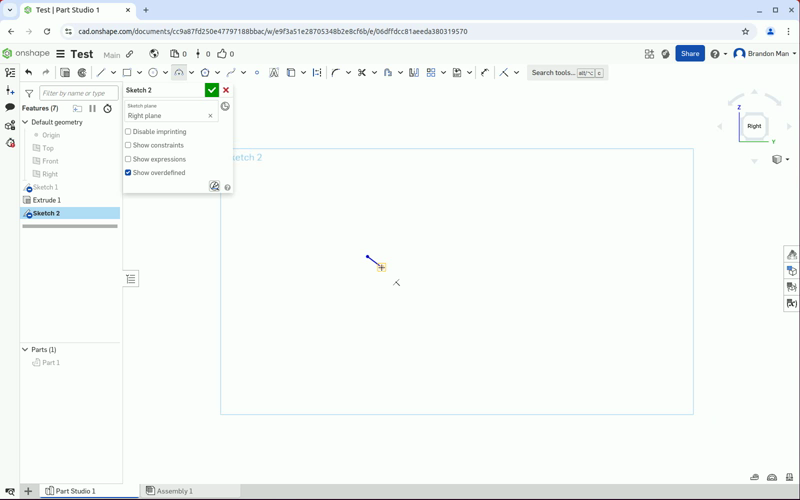
scroll(-6)
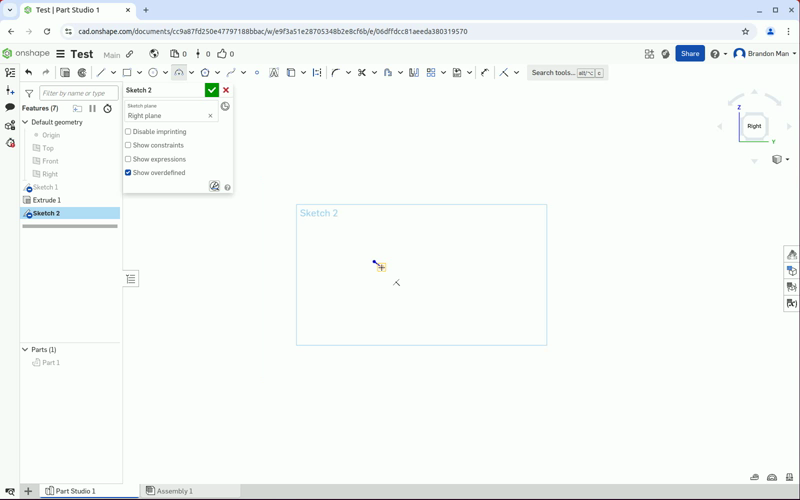
scroll(-6)
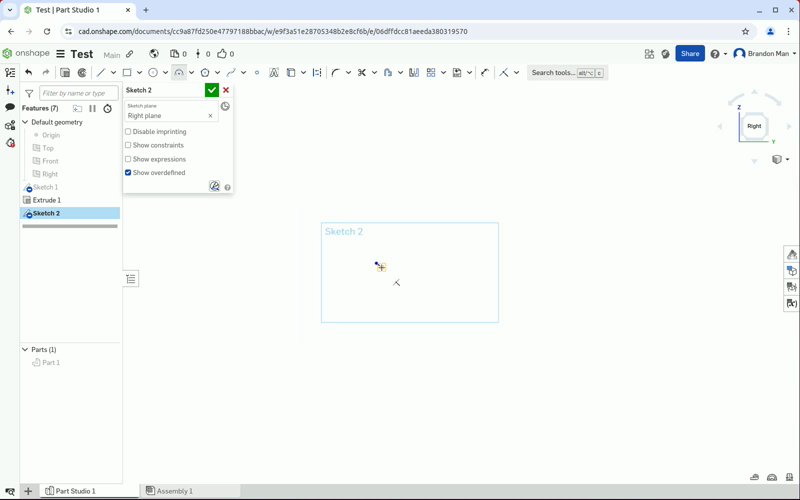
scroll(-6)
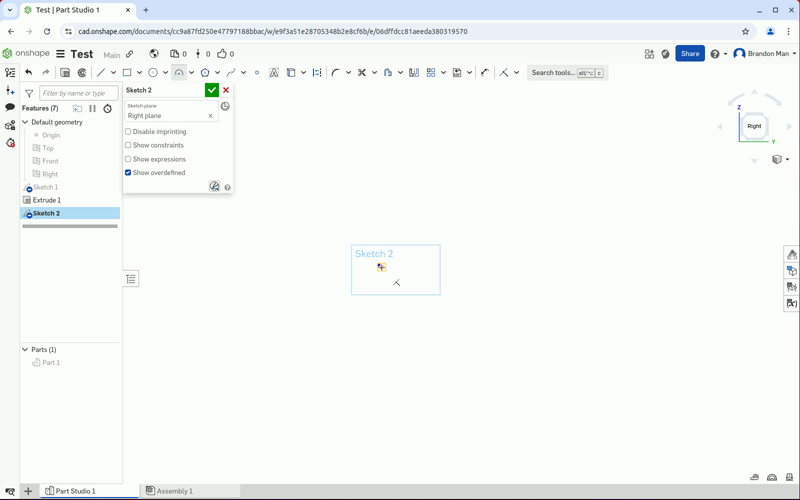
key_down(shift)
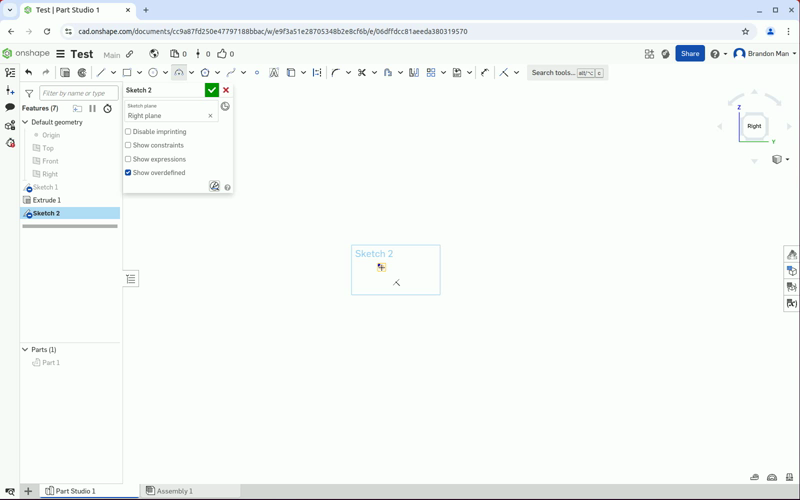
mouse_move(539, 267)
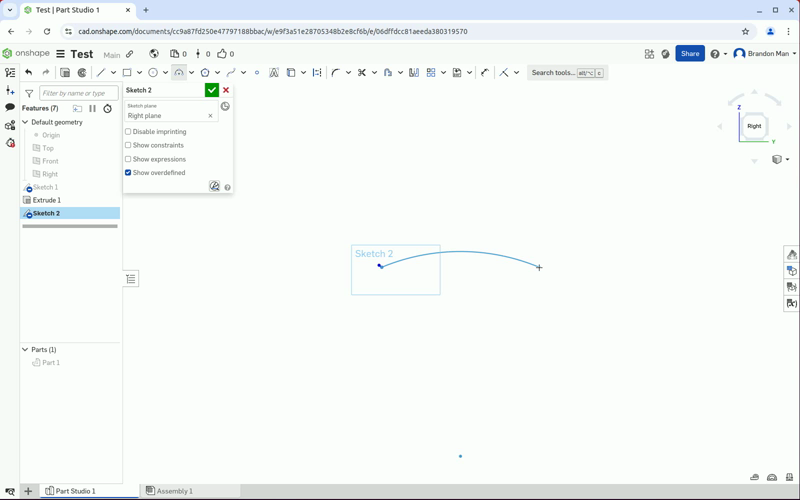
click(539, 267)
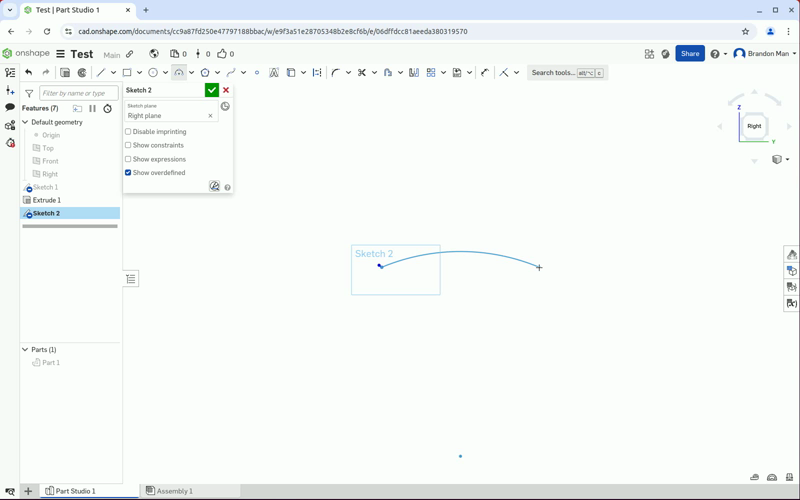
mouse_move(460, 211)
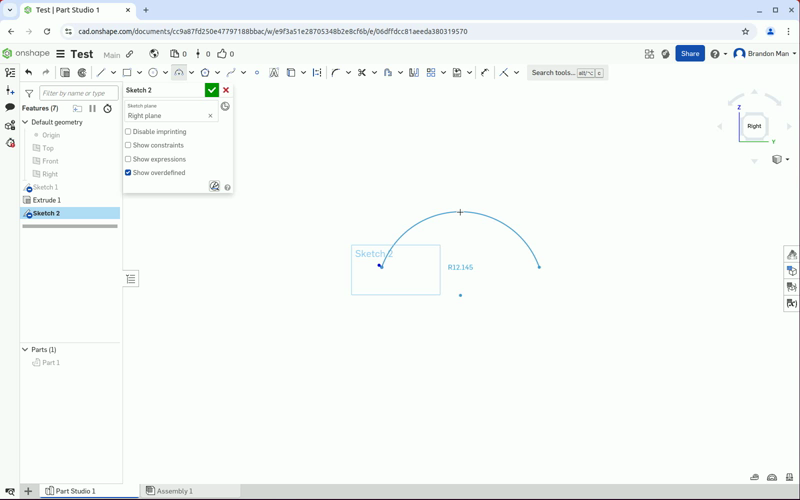
click(460, 211)
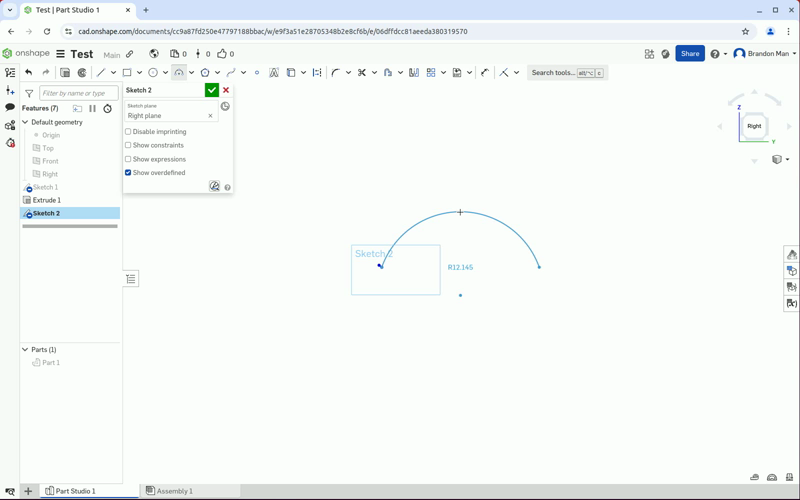
key_up(shift)
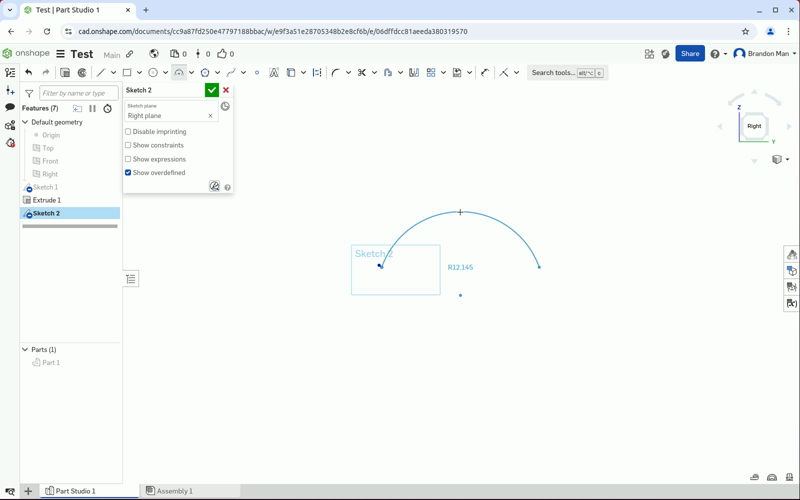
key(esc)
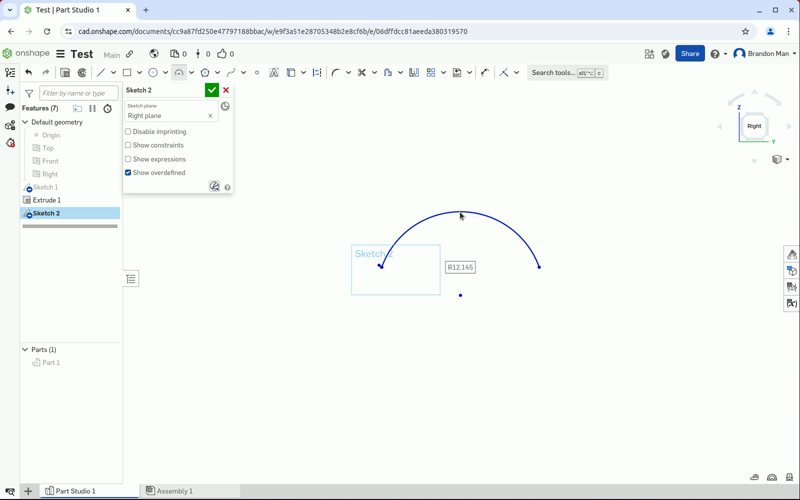
key(l)
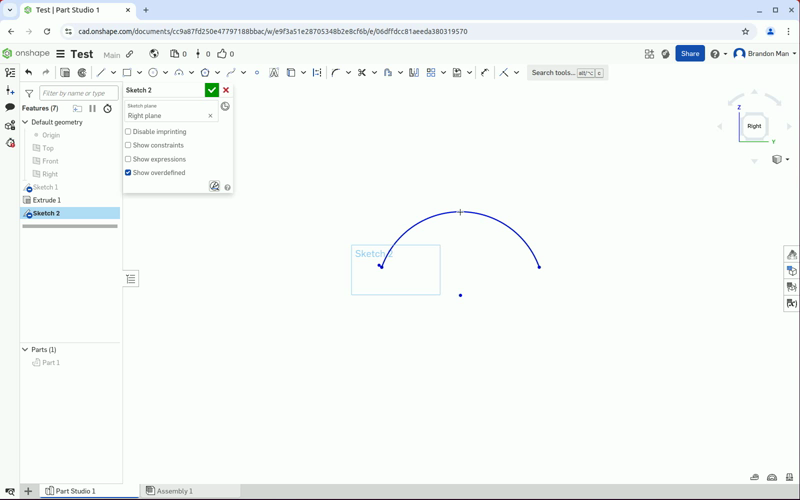
mouse_move(539, 267)
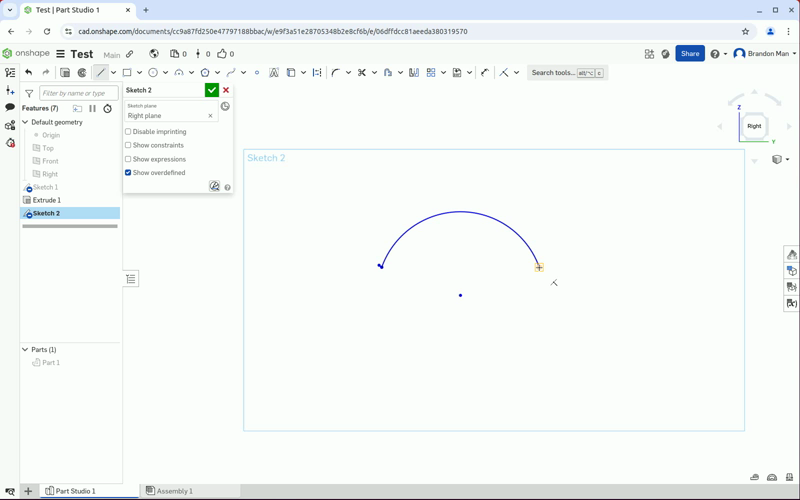
click(539, 267)
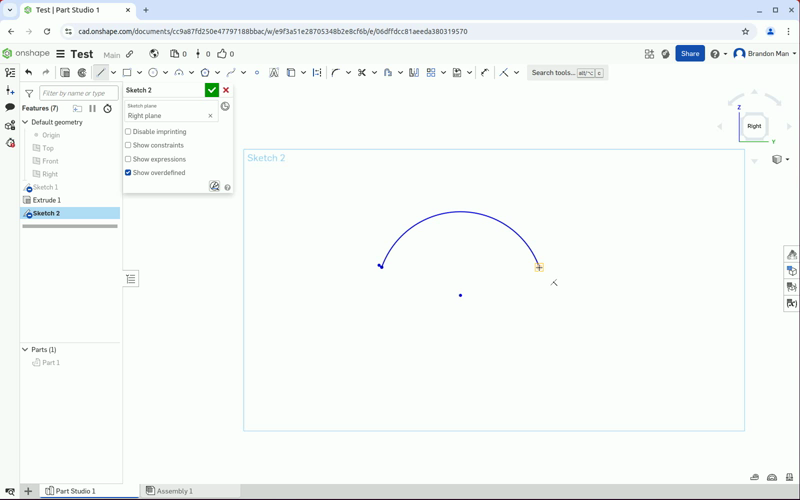
key_down(shift)
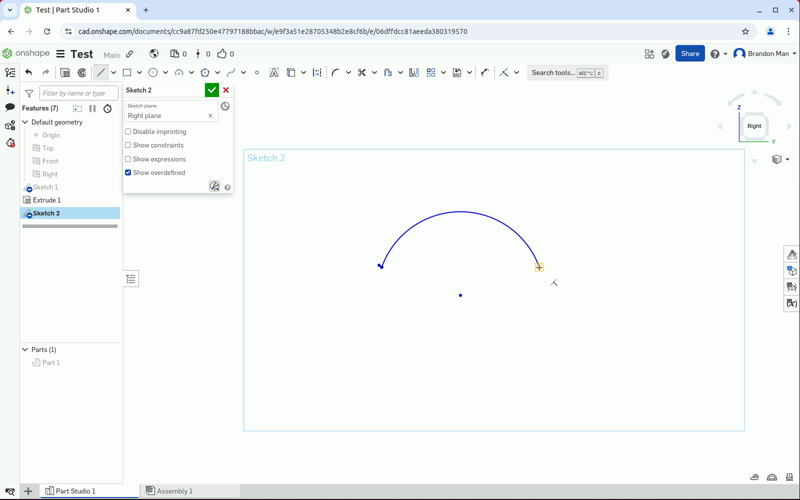
mouse_move(569, 267)
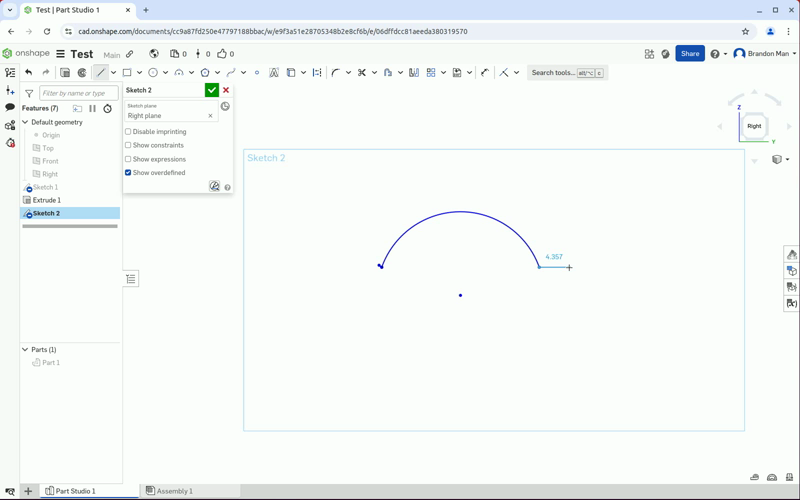
mouse_move(541, 265)
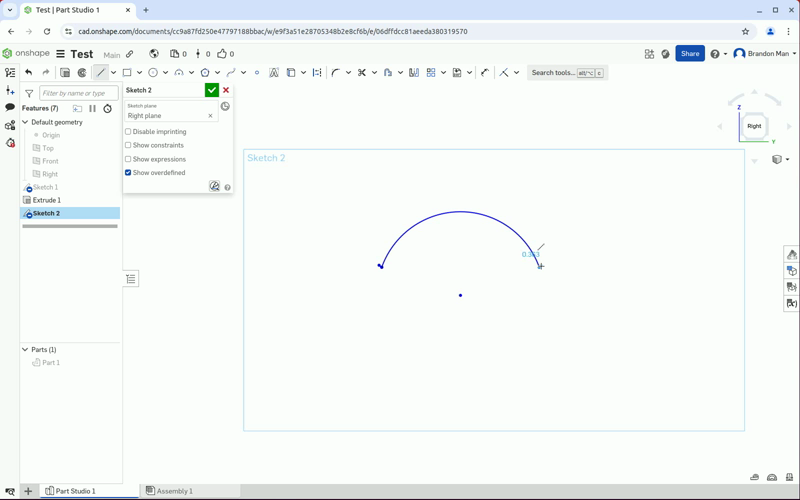
scroll(6)
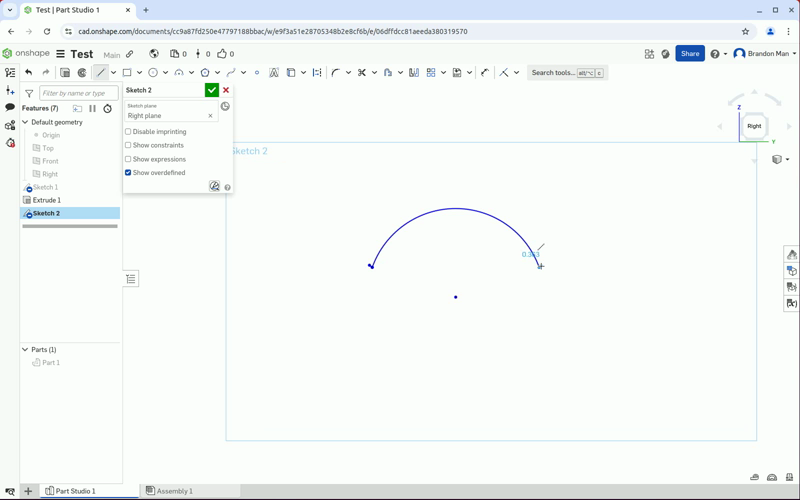
scroll(6)
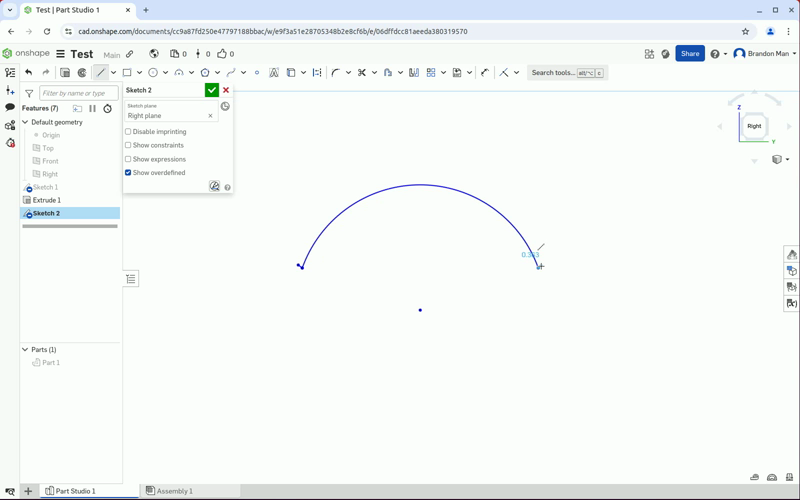
scroll(6)
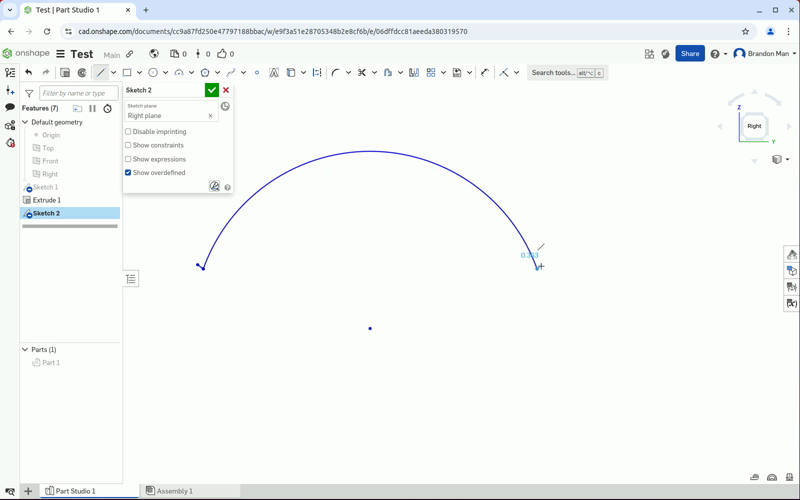
scroll(6)
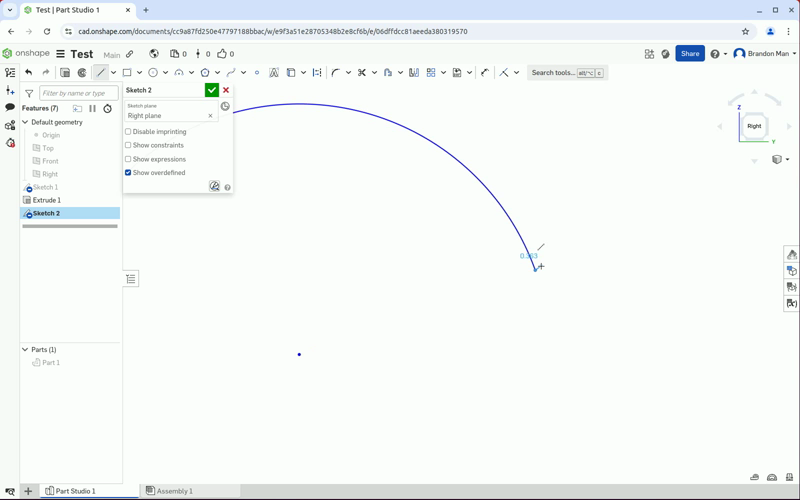
scroll(6)
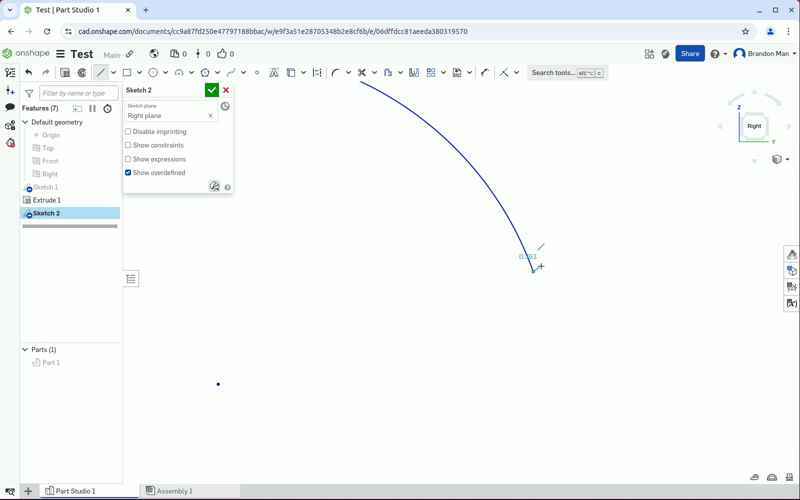
scroll(6)
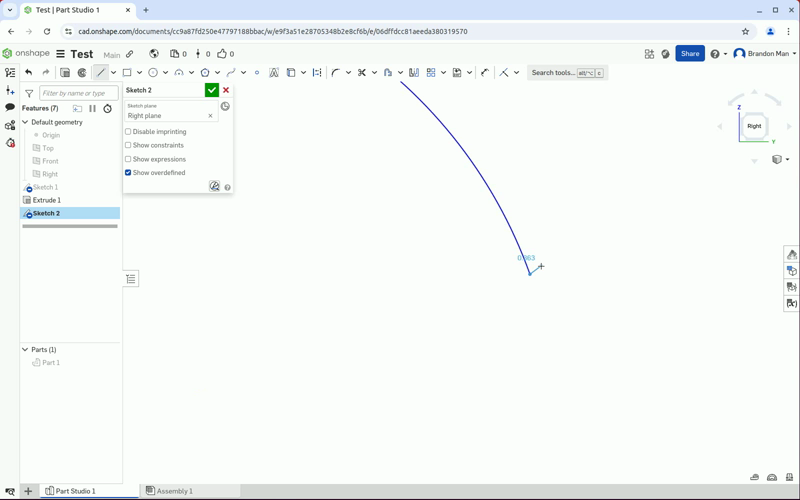
scroll(6)
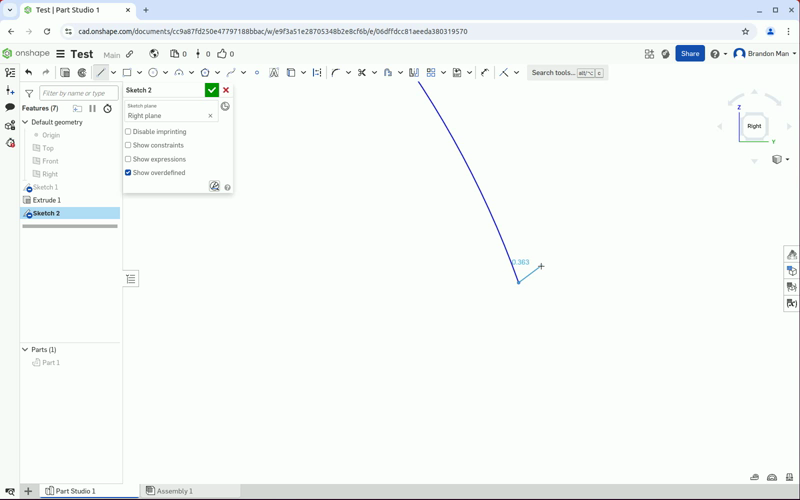
click(541, 265)
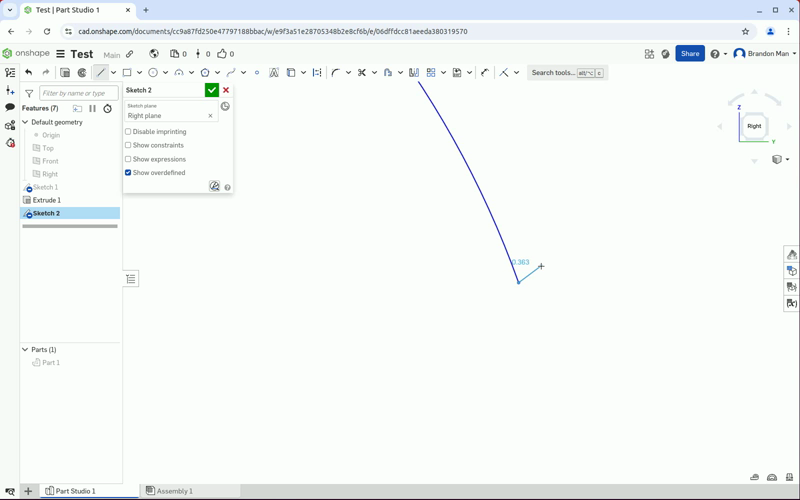
scroll(-6)
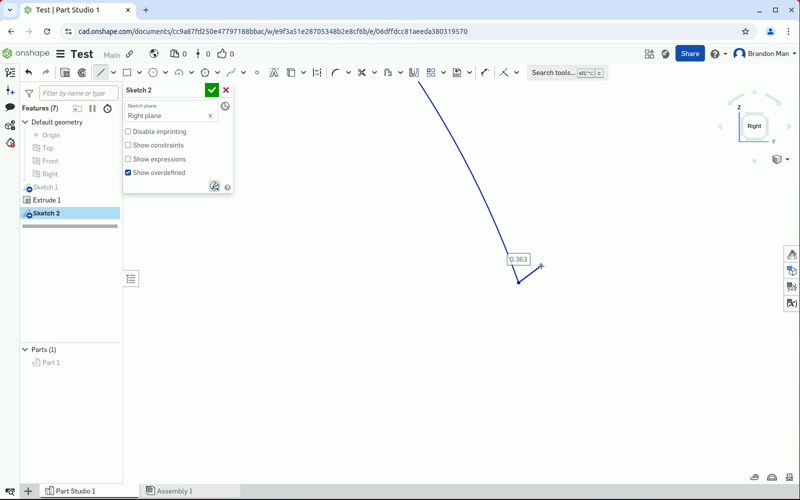
scroll(-6)
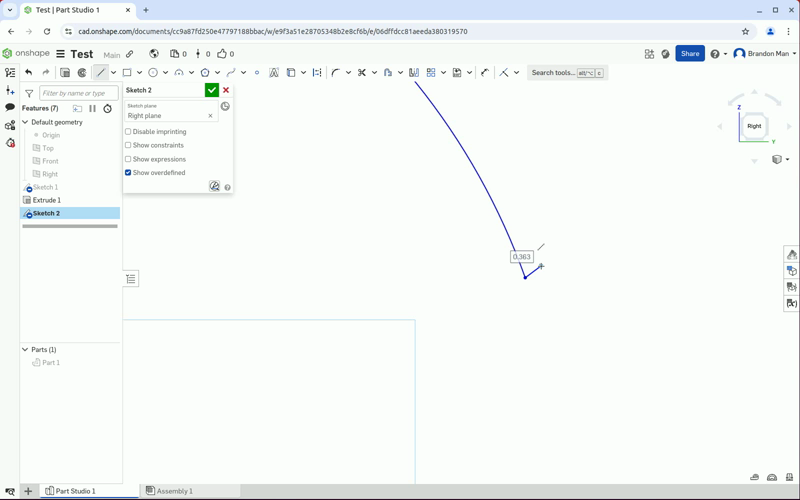
scroll(-6)
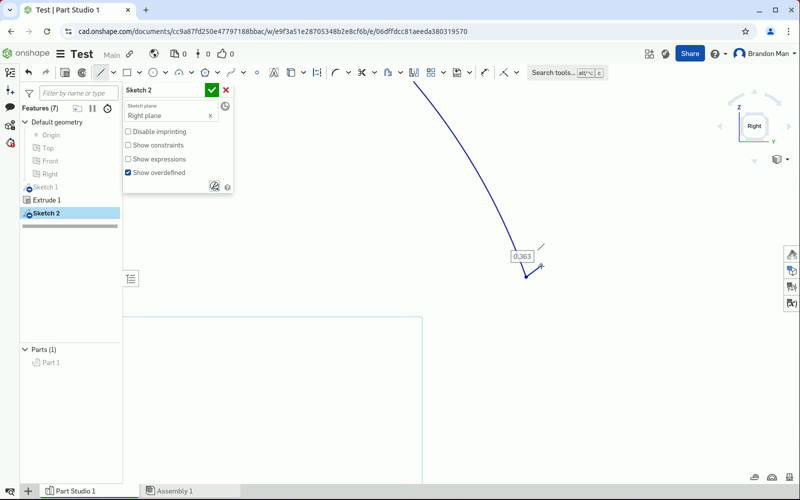
scroll(-6)
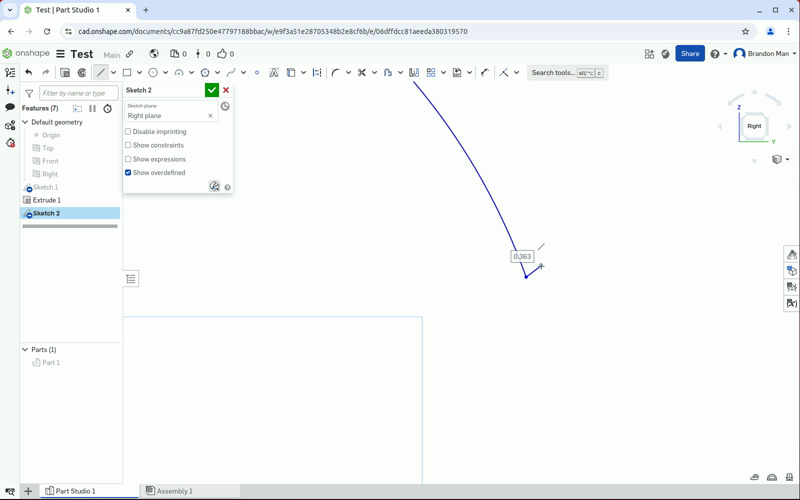
scroll(-6)
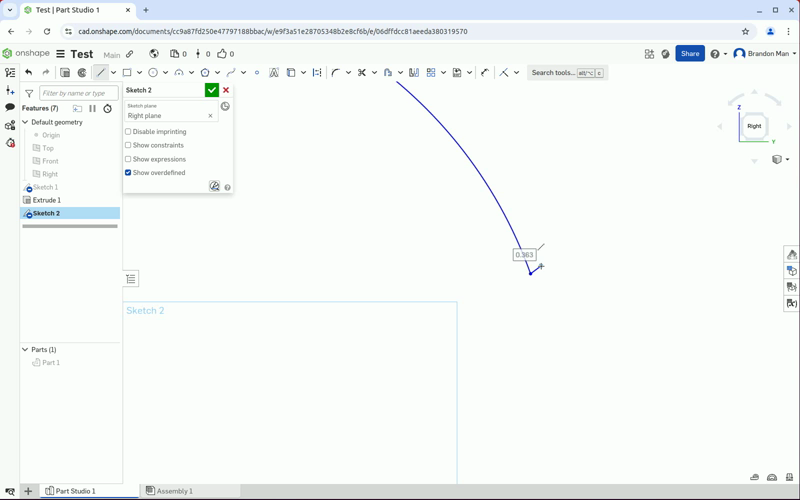
scroll(-6)
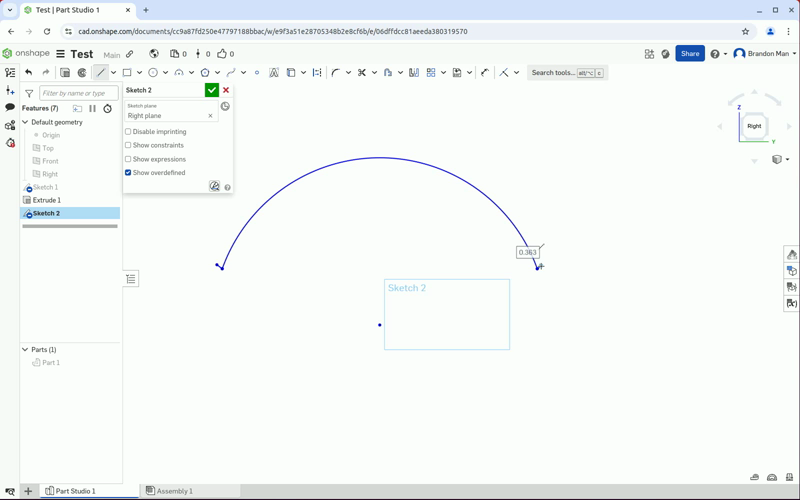
scroll(-6)
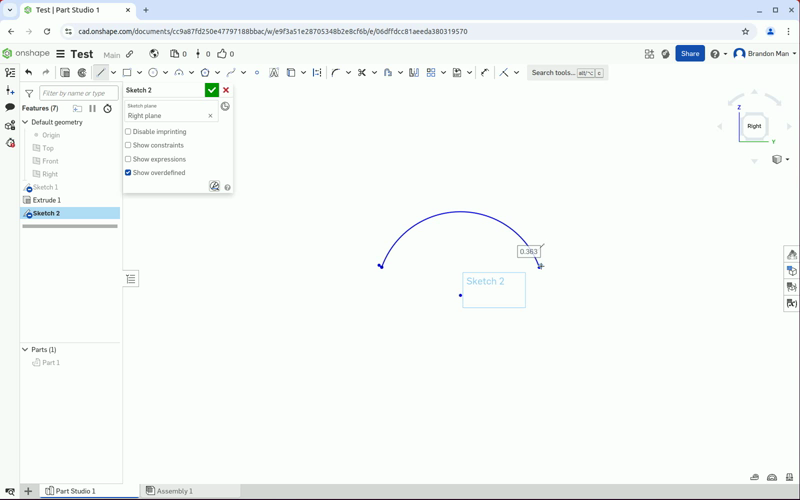
key_up(shift)
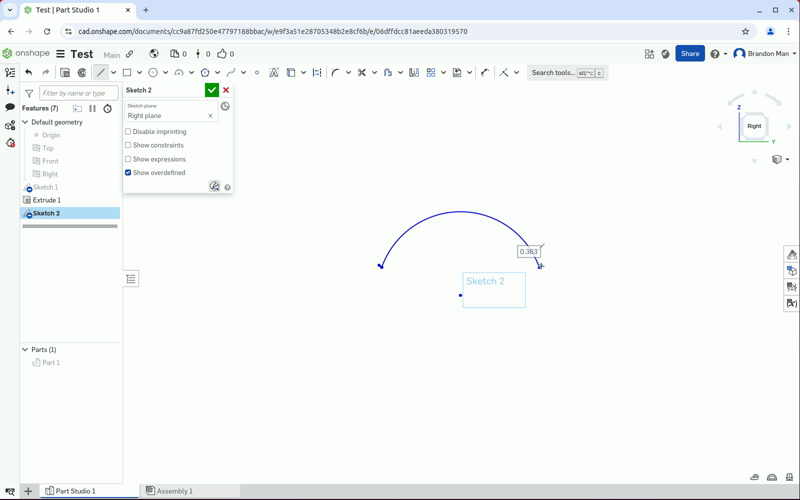
key(esc)
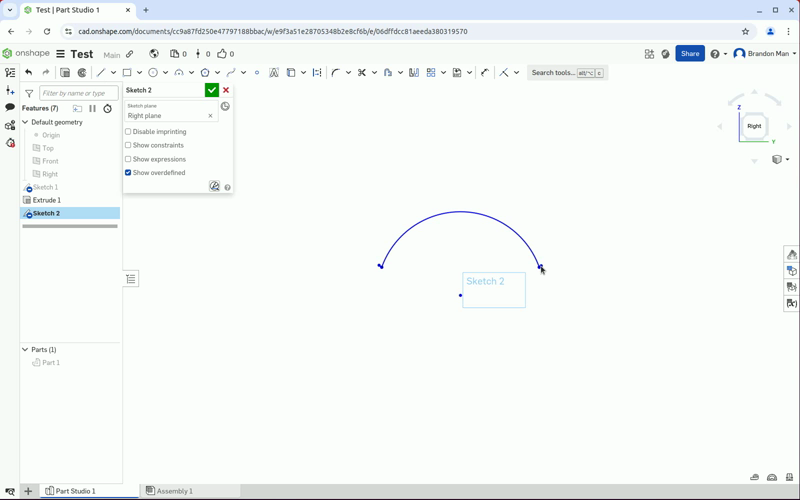
key(a)
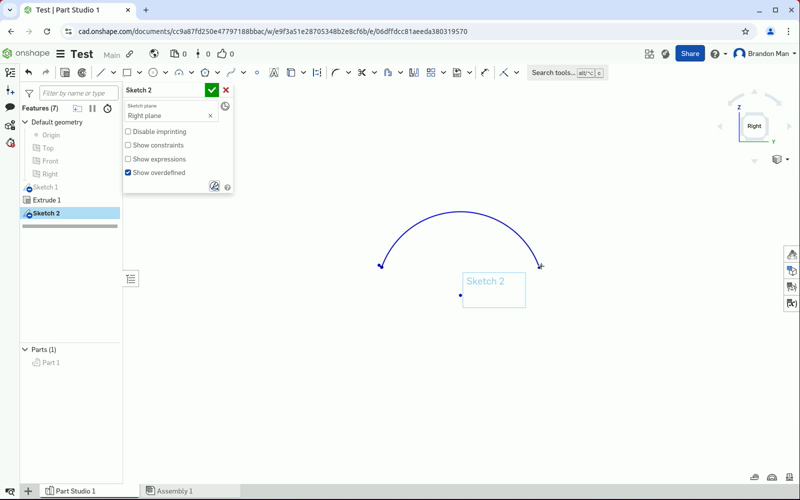
mouse_move(541, 265)
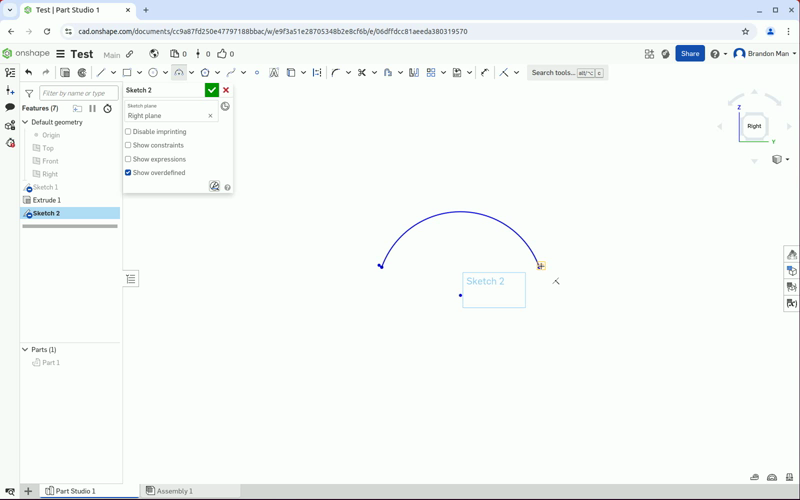
scroll(6)
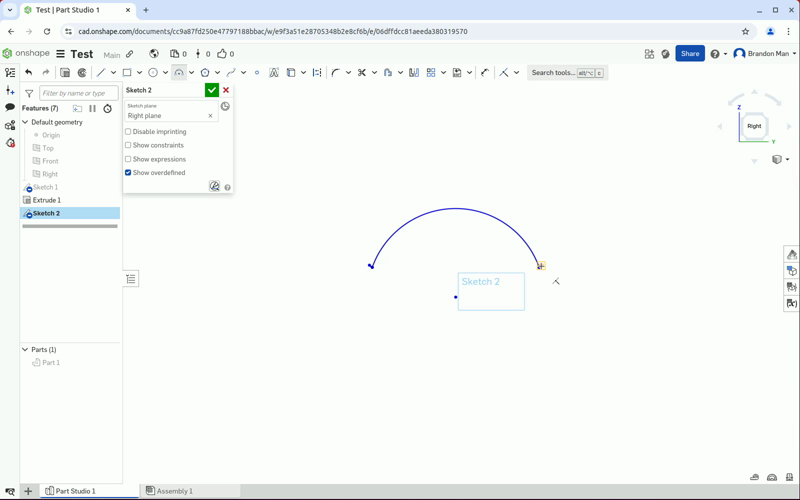
scroll(6)
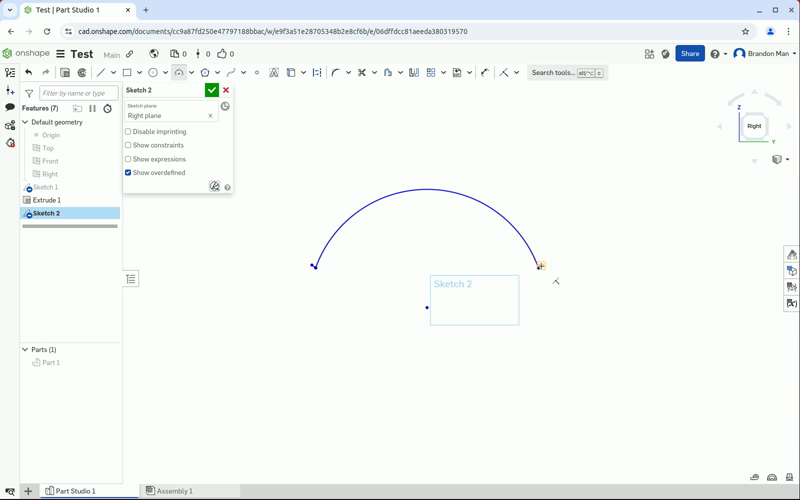
scroll(6)
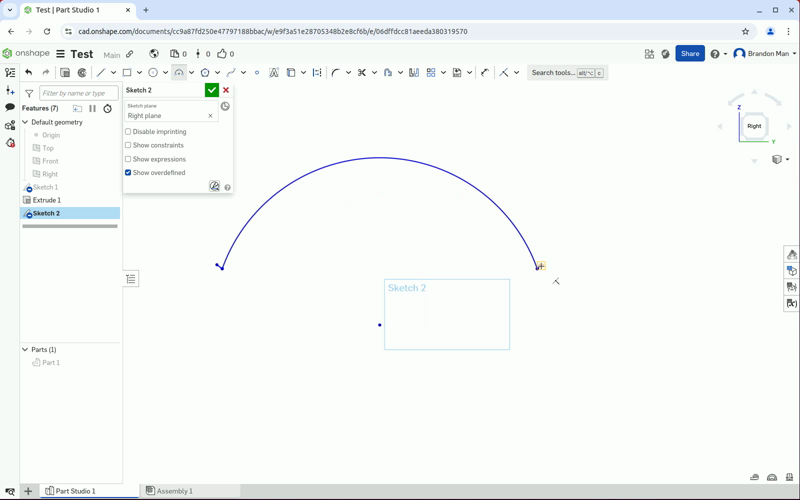
scroll(6)
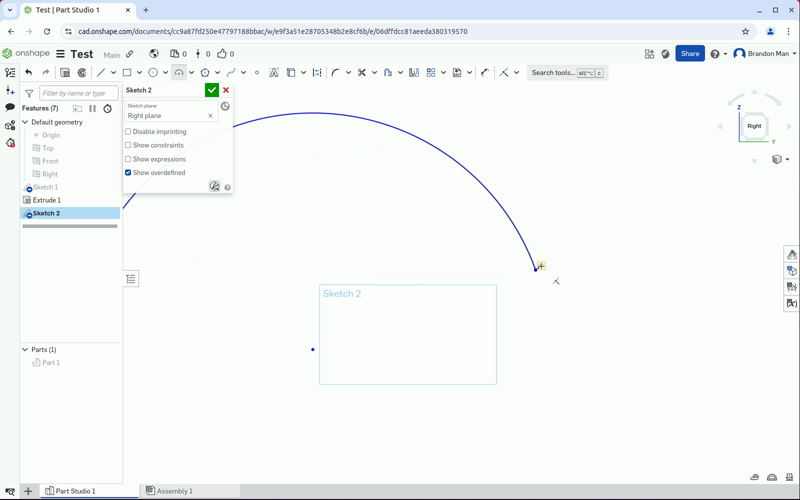
scroll(6)
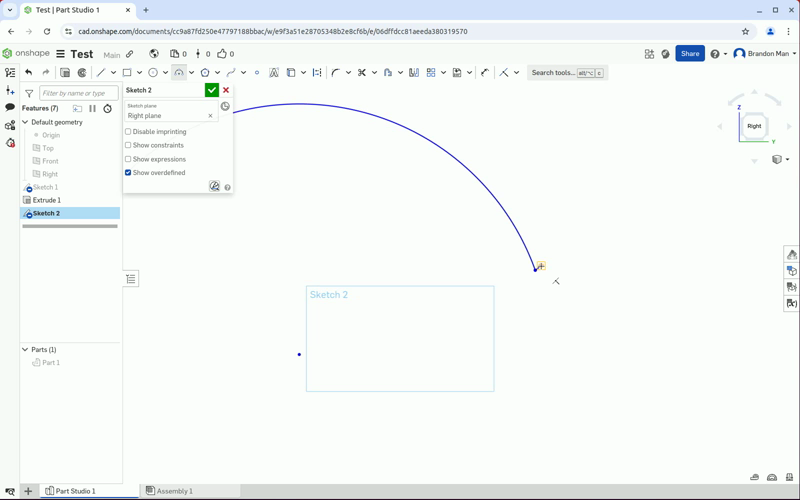
scroll(6)
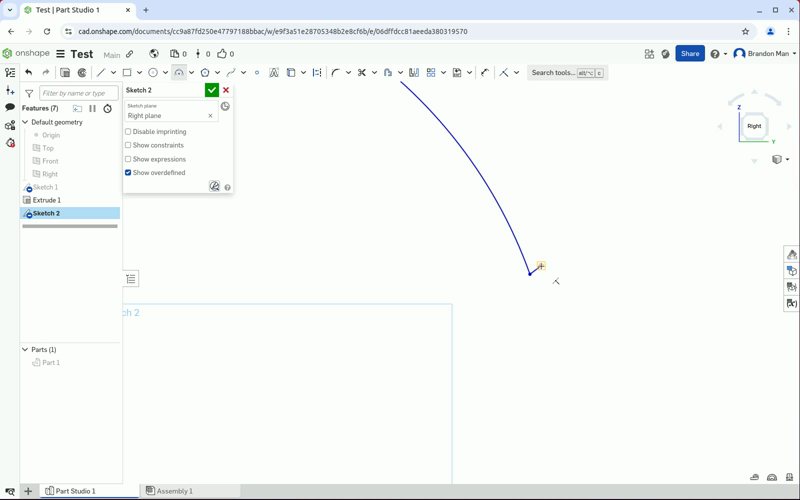
scroll(6)
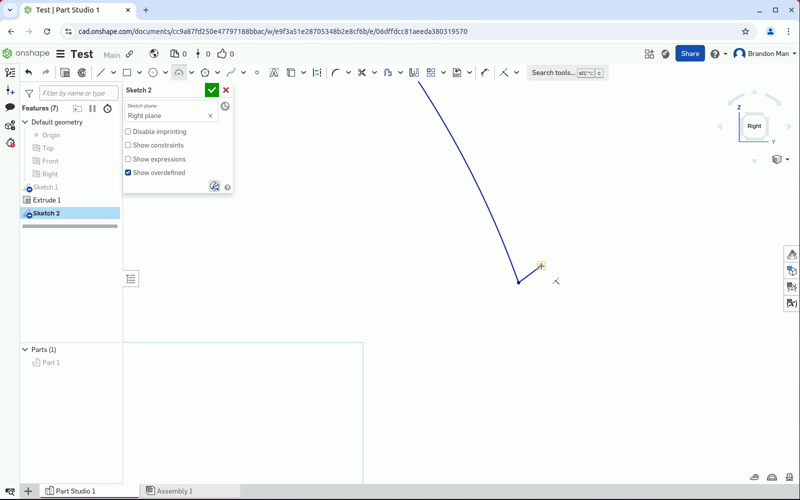
click(541, 265)
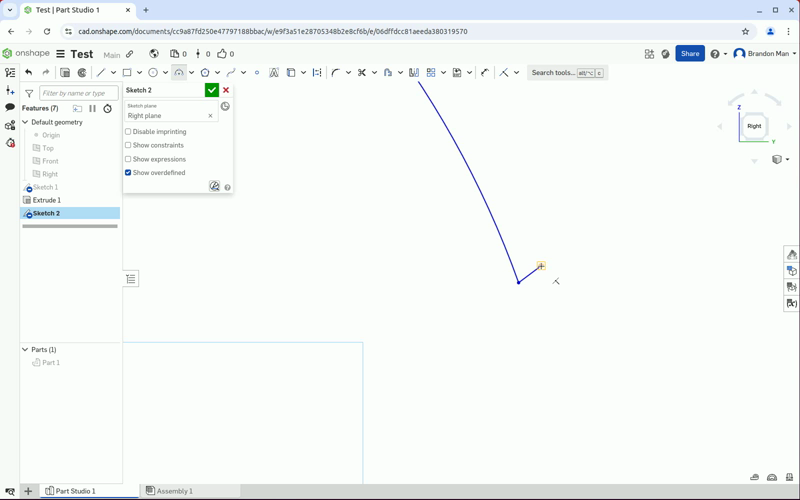
scroll(-6)
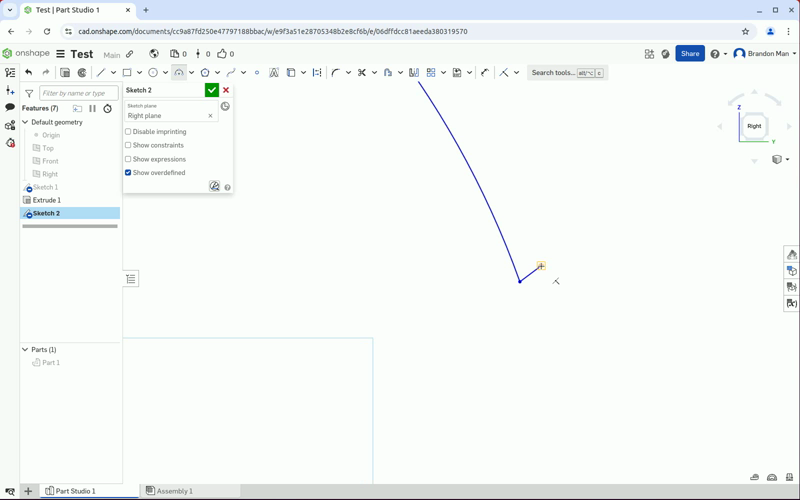
scroll(-6)
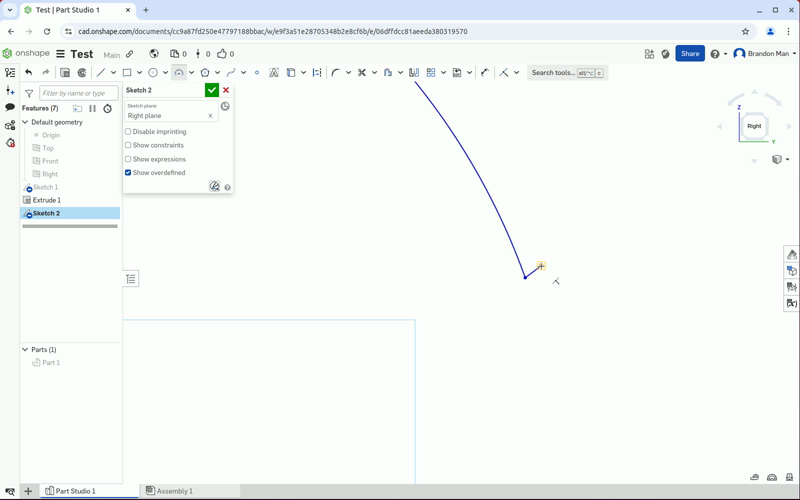
scroll(-6)
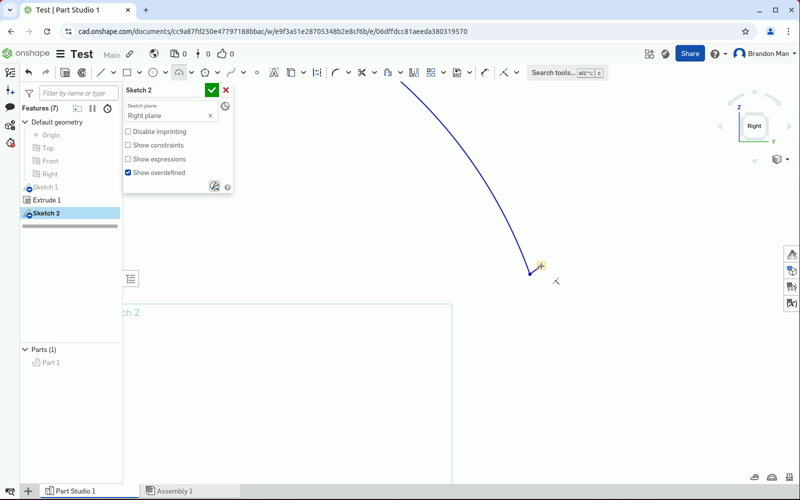
scroll(-6)
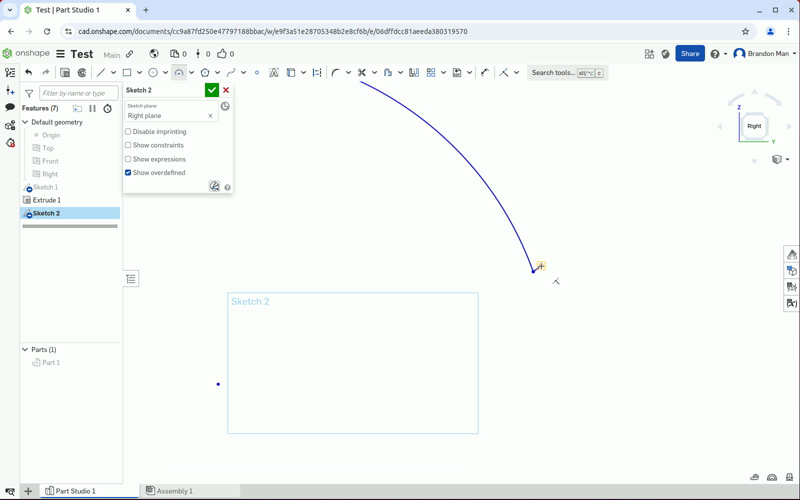
scroll(-6)
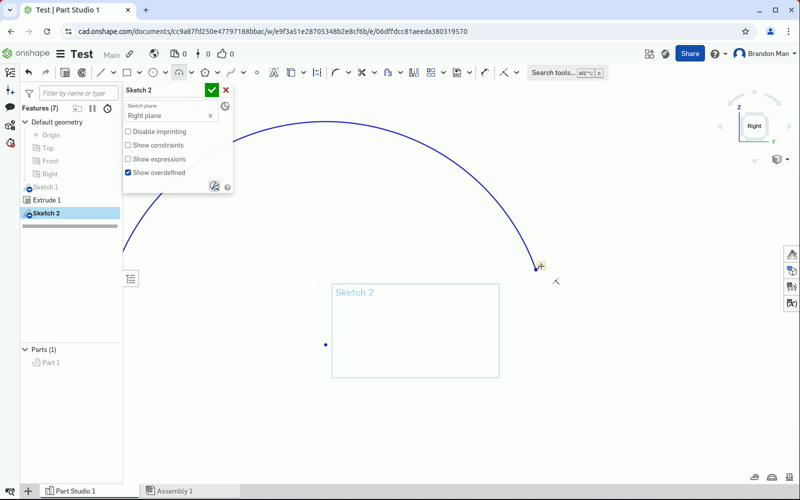
scroll(-6)
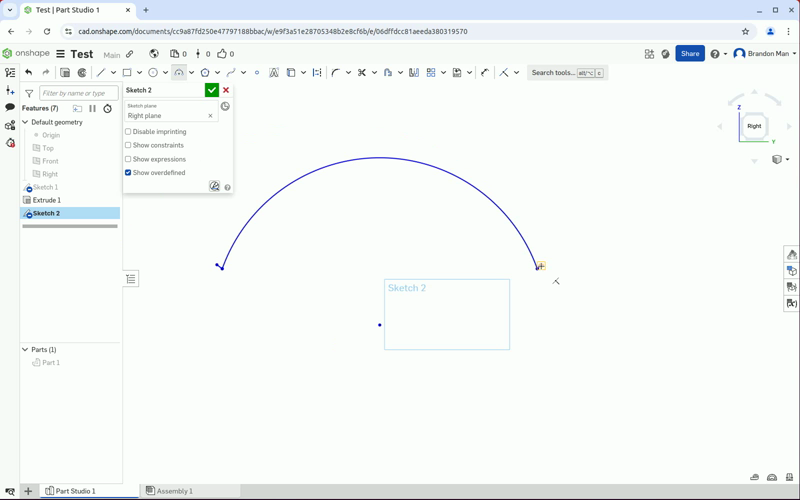
scroll(-6)
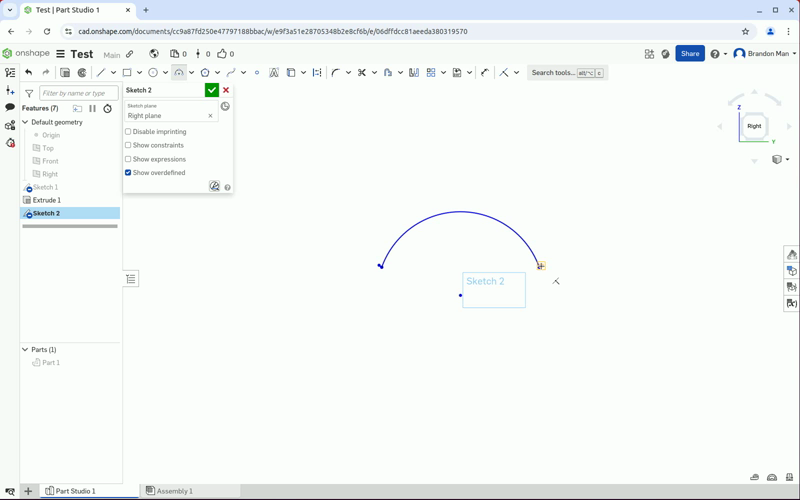
mouse_move(379, 265)
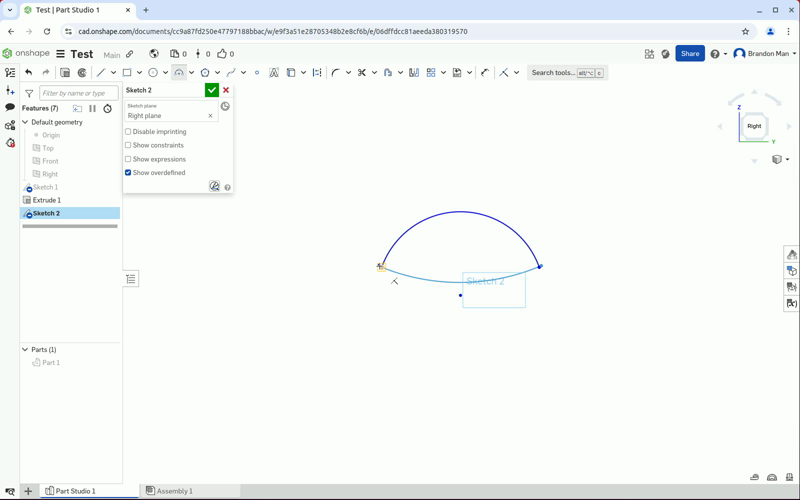
scroll(6)
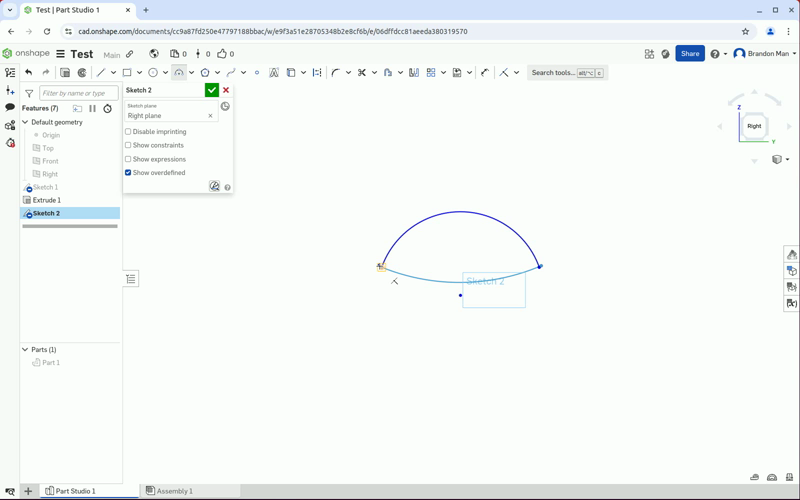
scroll(6)
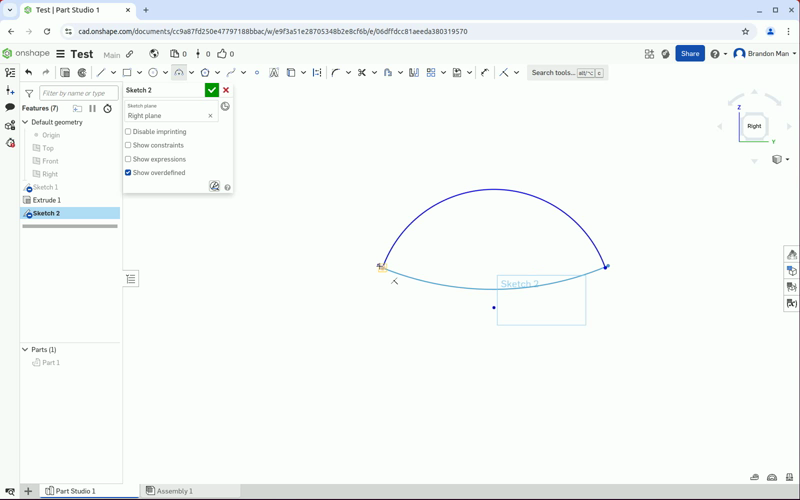
scroll(6)
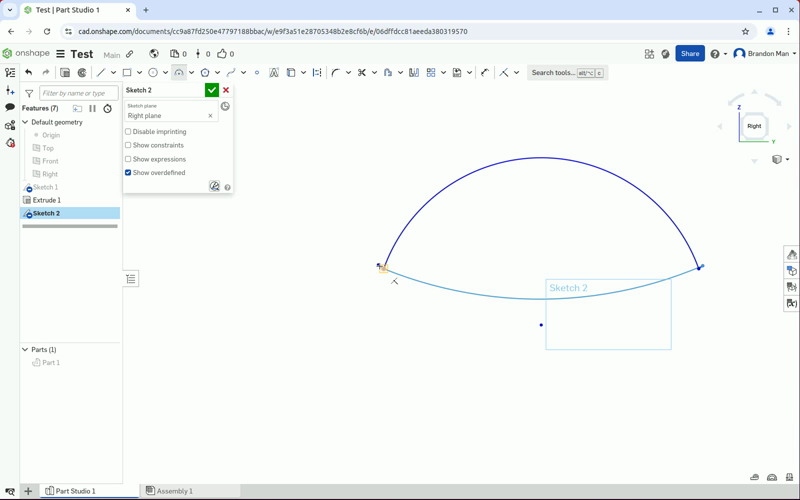
scroll(6)
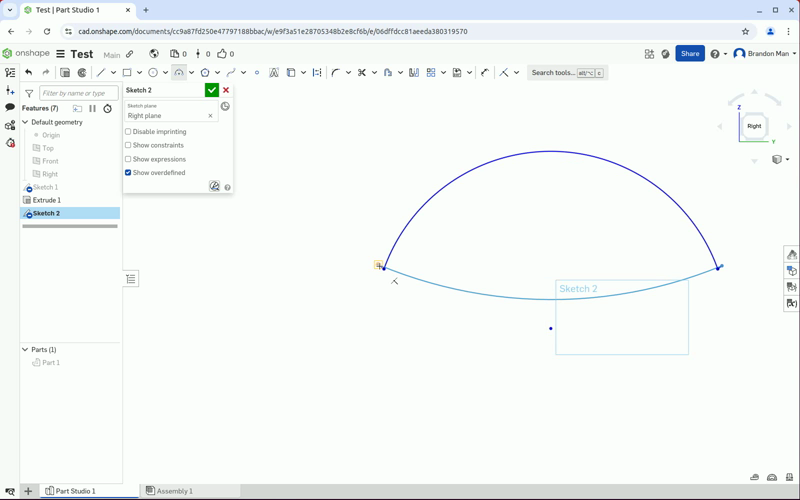
scroll(6)
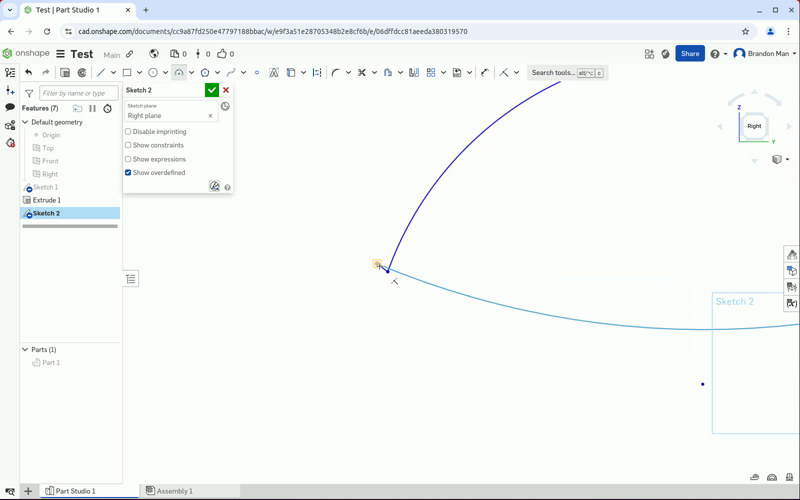
scroll(6)
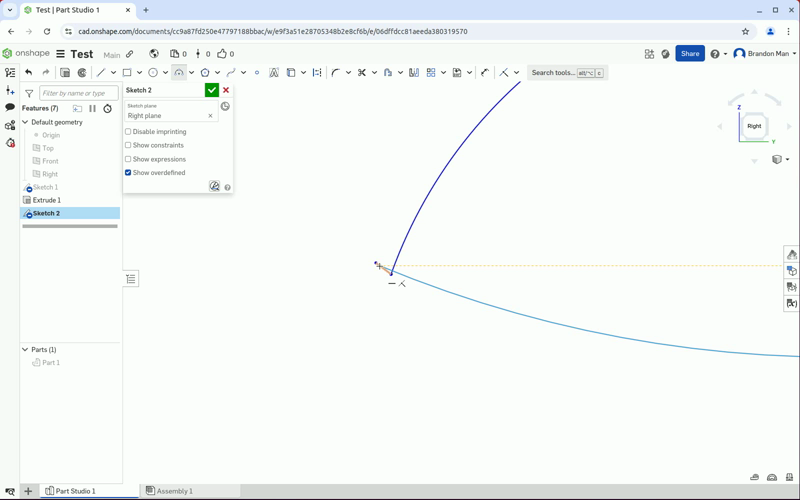
scroll(6)
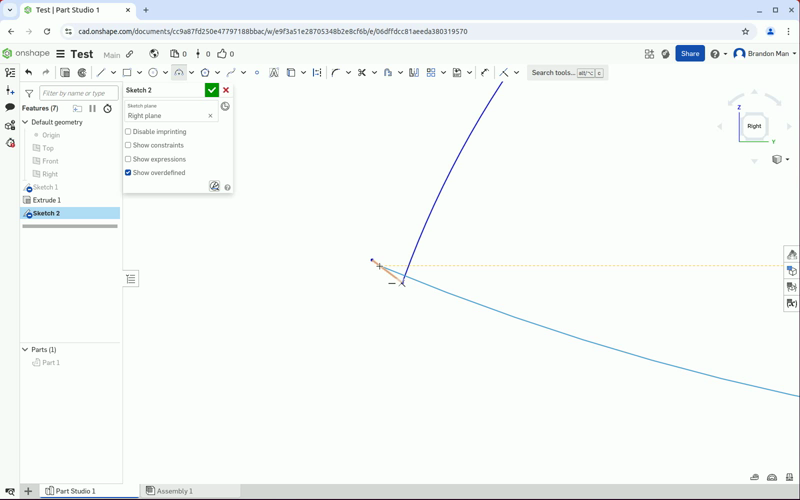
click(379, 265)
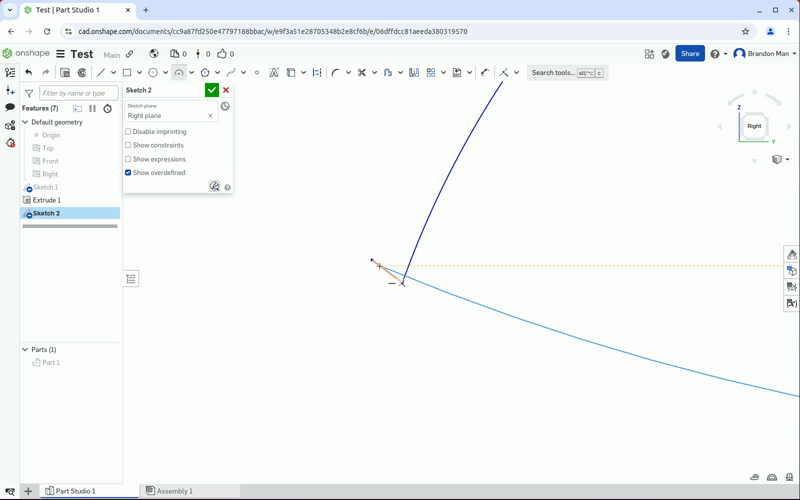
scroll(-6)
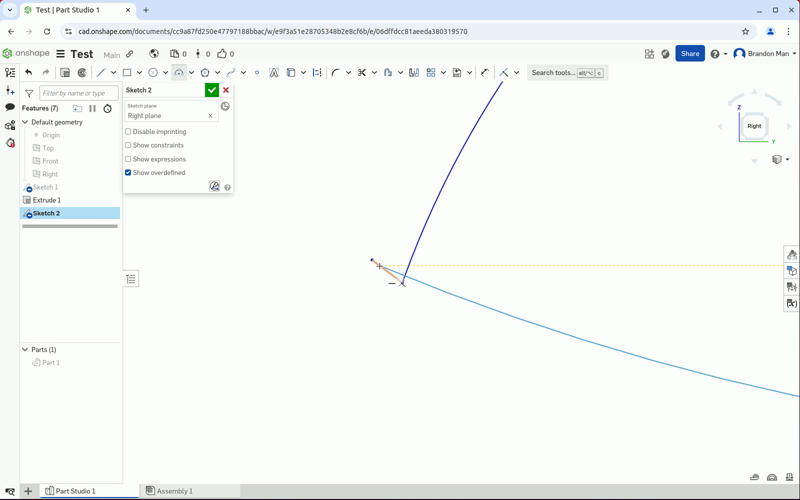
scroll(-6)
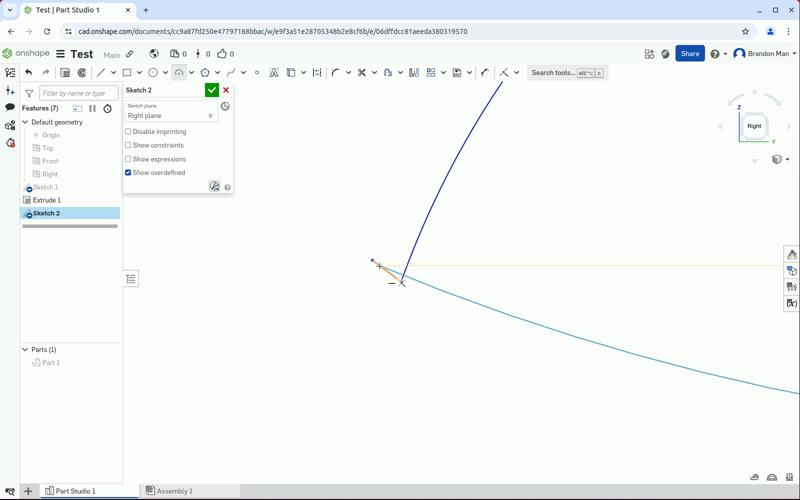
scroll(-6)
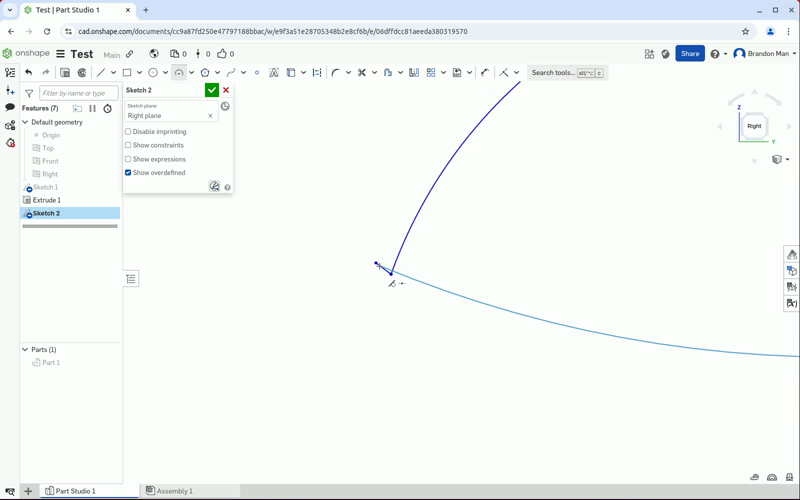
scroll(-6)
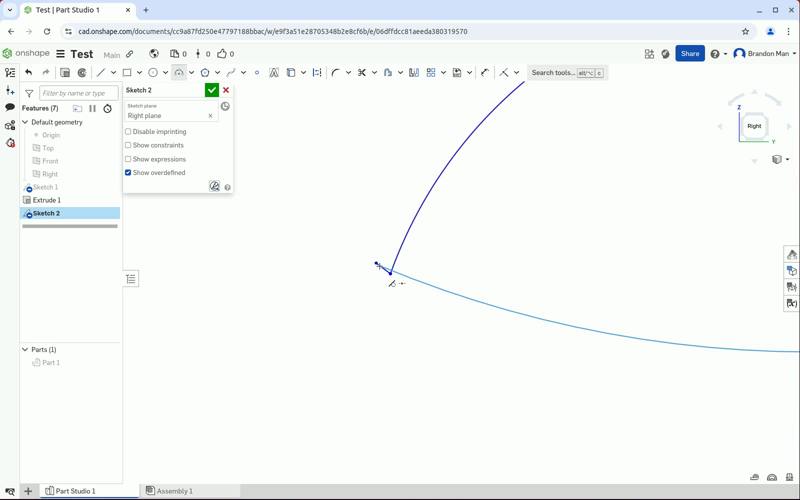
scroll(-6)
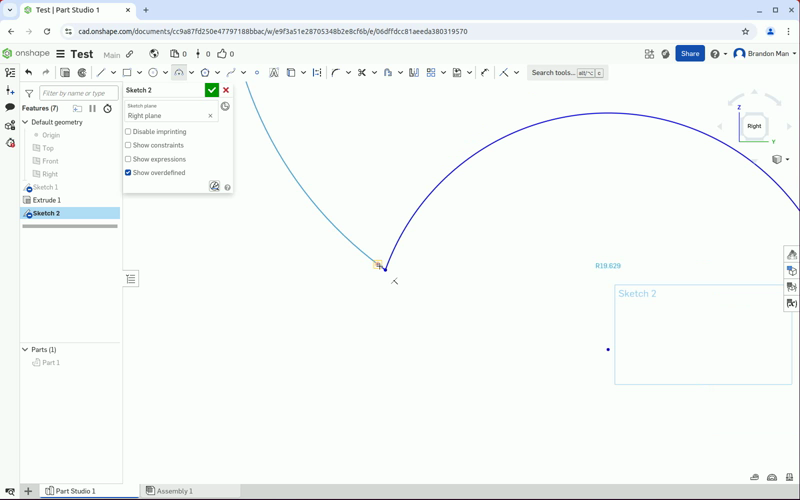
scroll(-6)
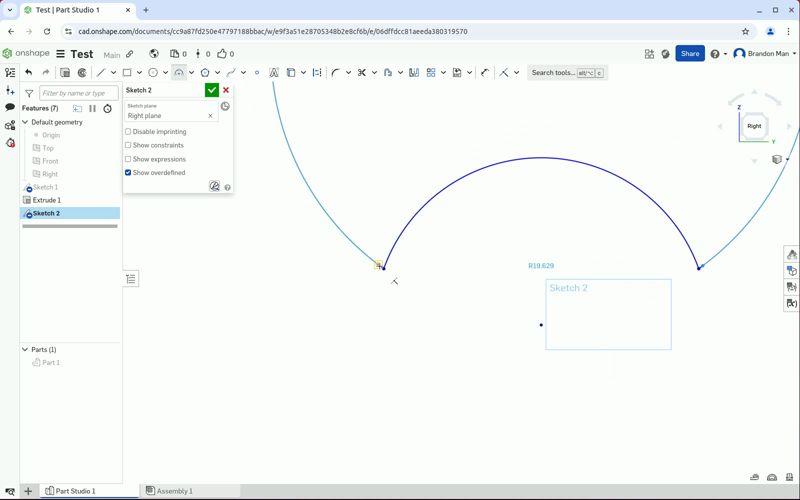
scroll(-6)
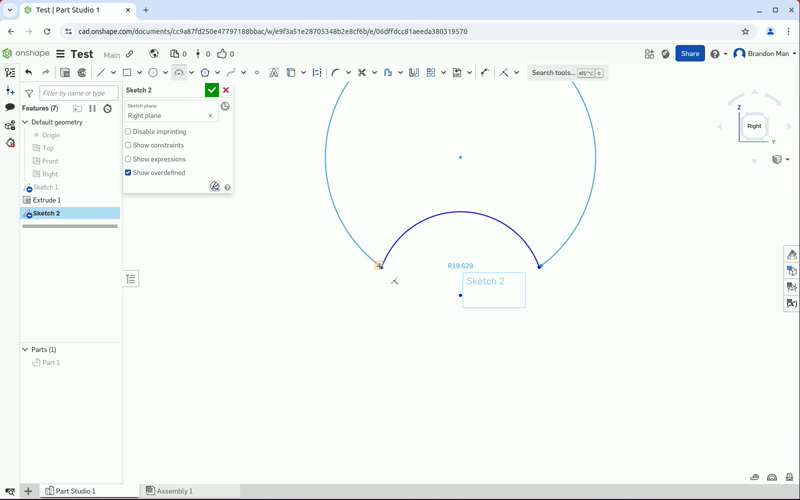
key_down(shift)
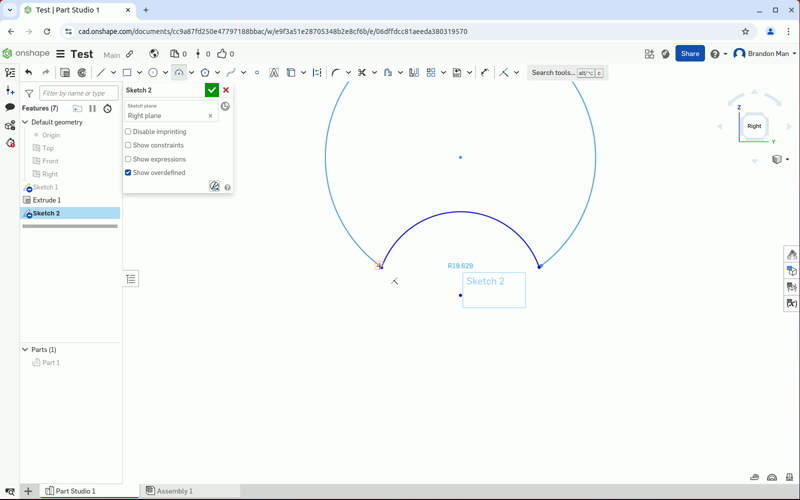
mouse_move(460, 208)
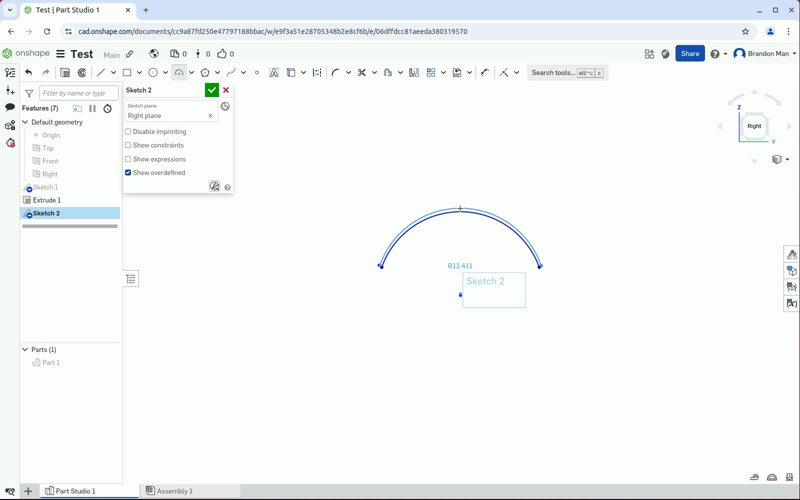
scroll(6)
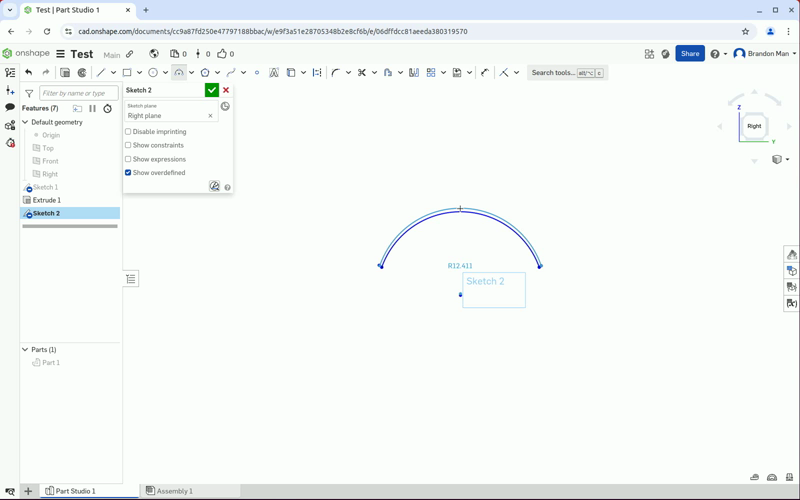
scroll(6)
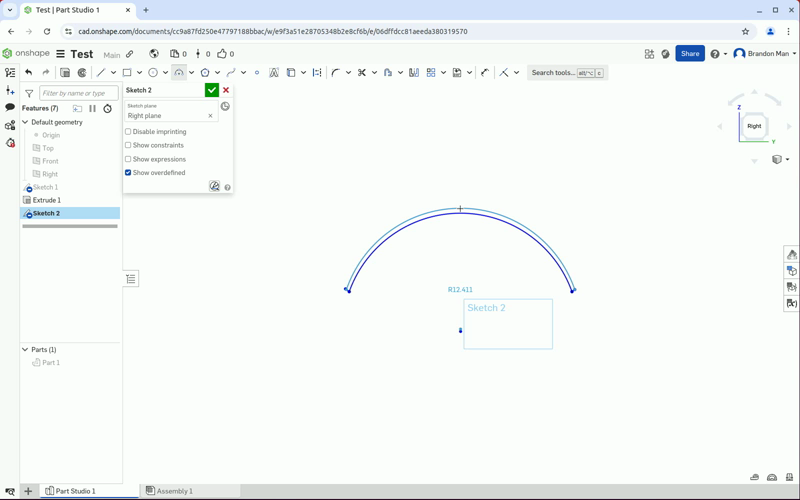
scroll(6)
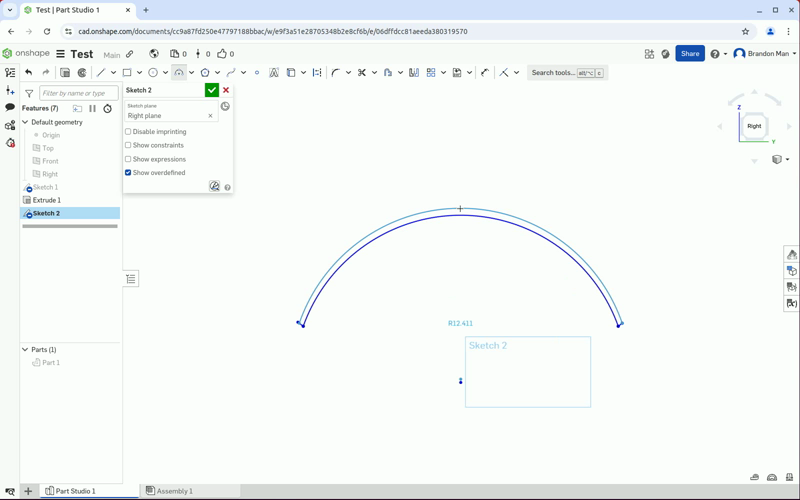
scroll(6)
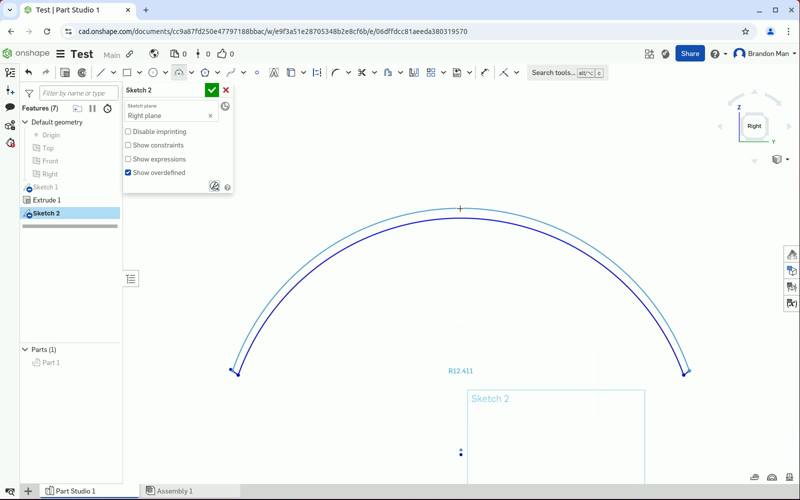
scroll(6)
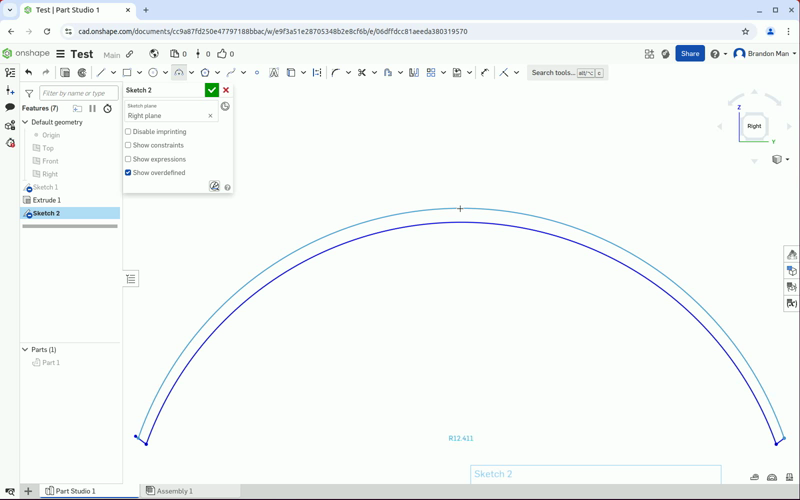
scroll(6)
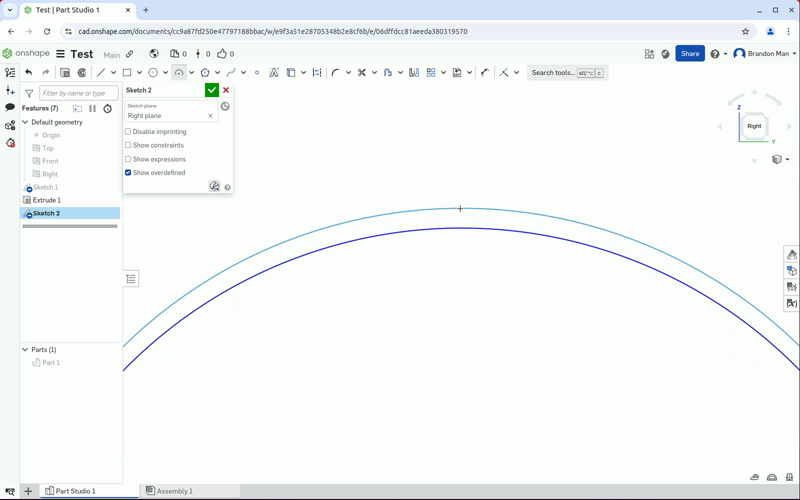
scroll(6)
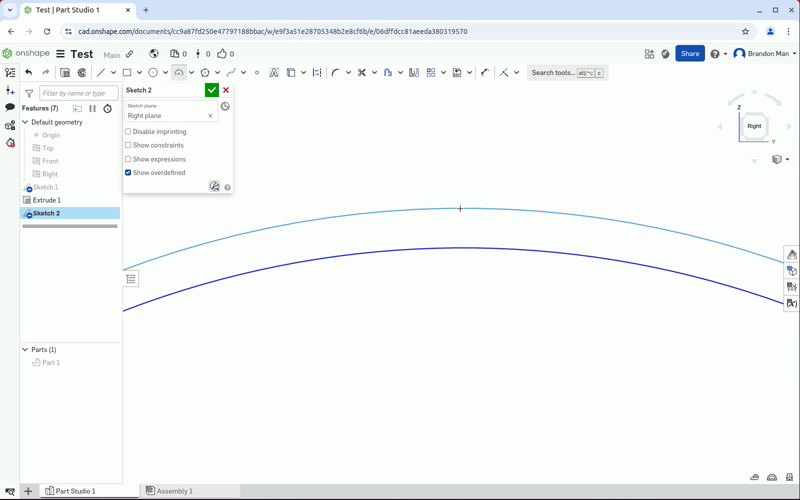
click(460, 208)
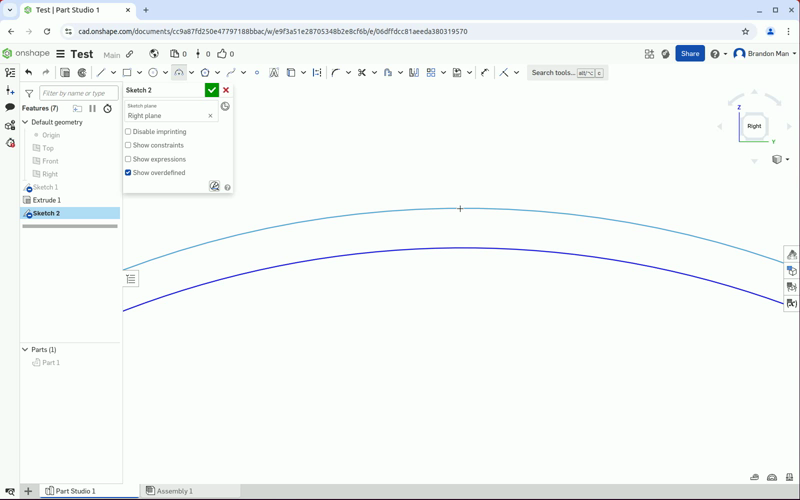
scroll(-6)
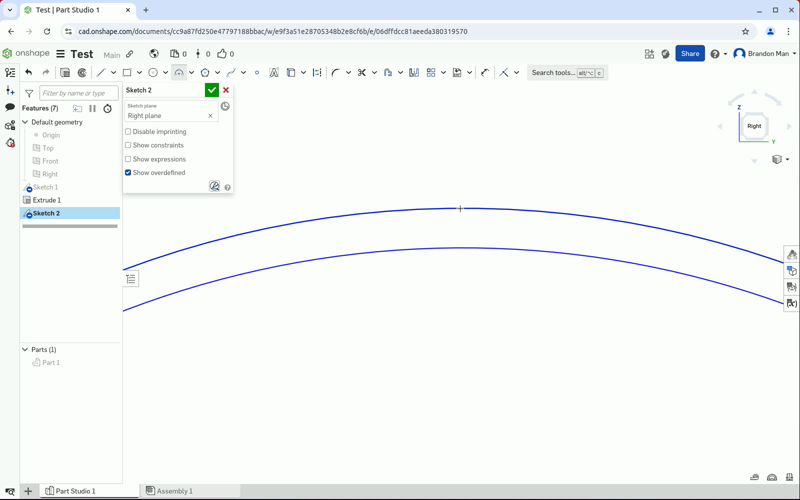
scroll(-6)
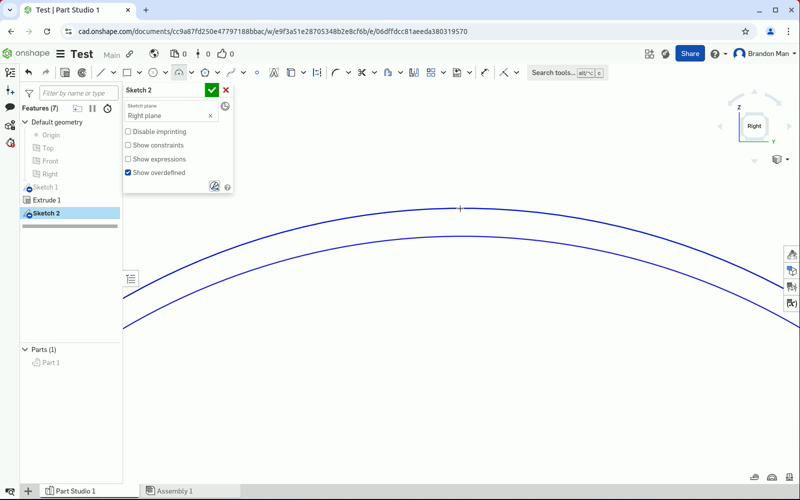
scroll(-6)
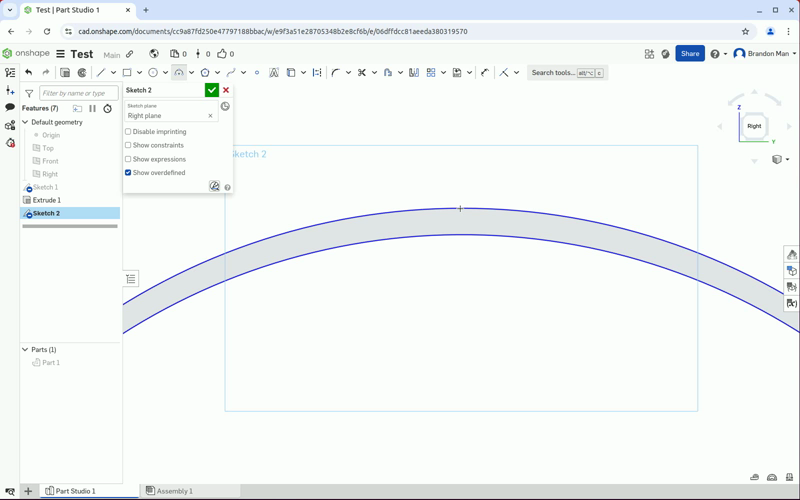
scroll(-6)
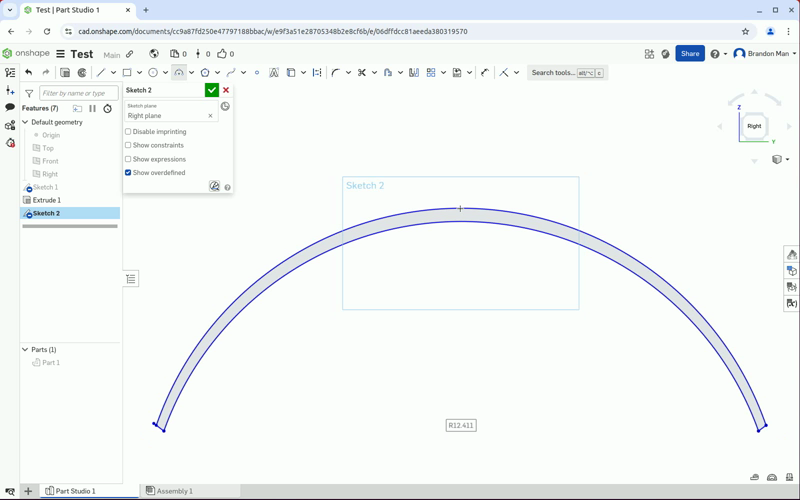
scroll(-6)
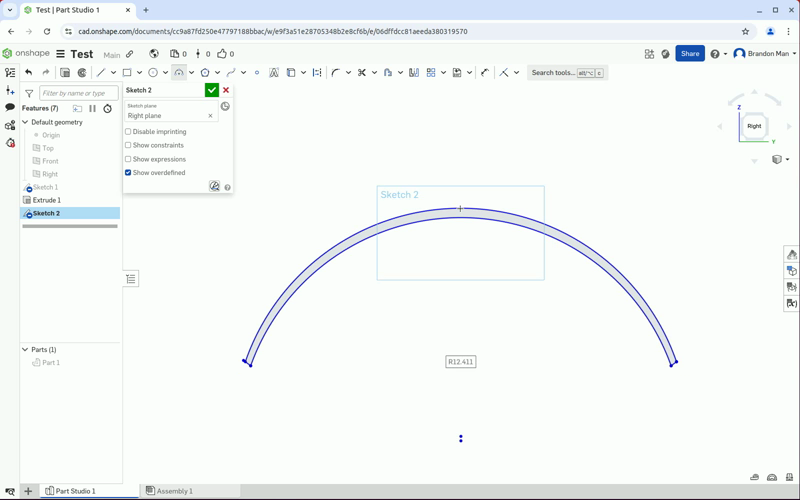
scroll(-6)
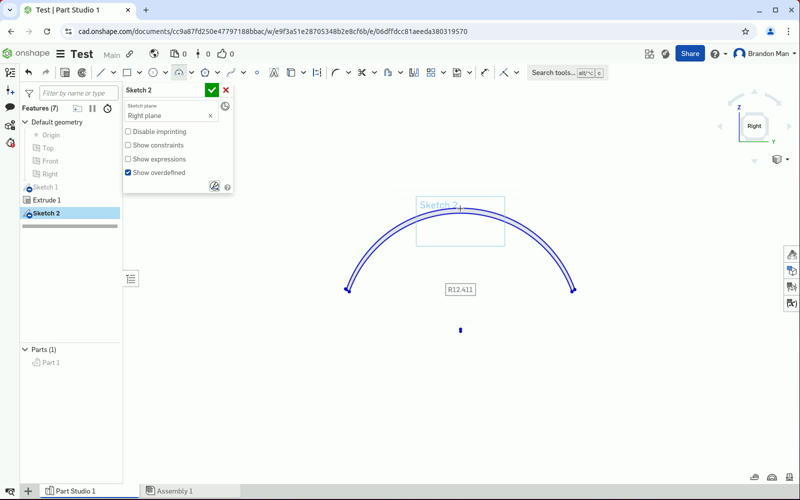
scroll(-6)
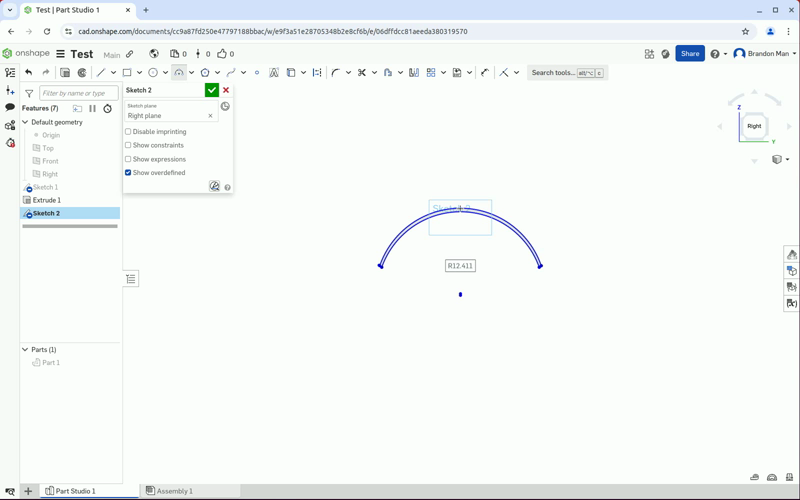
key_up(shift)
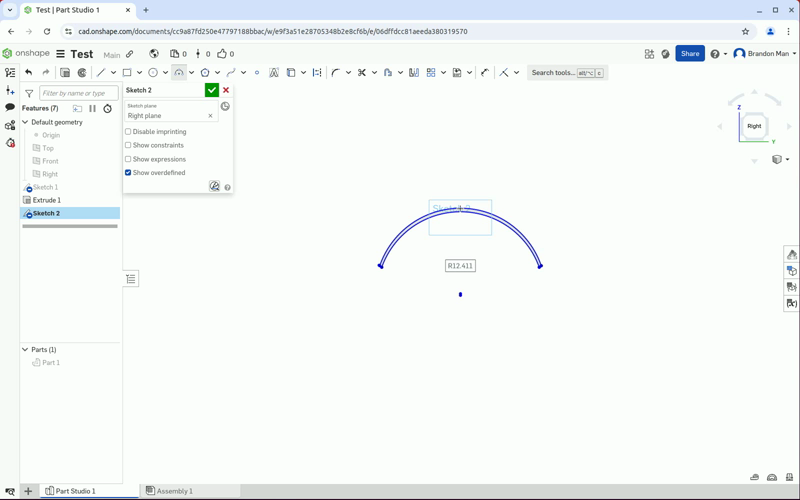
key(esc)
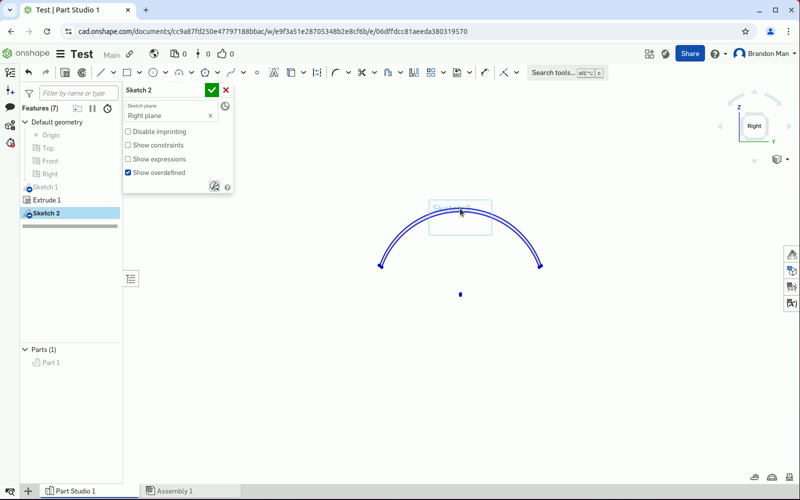
mouse_move(522, 237)
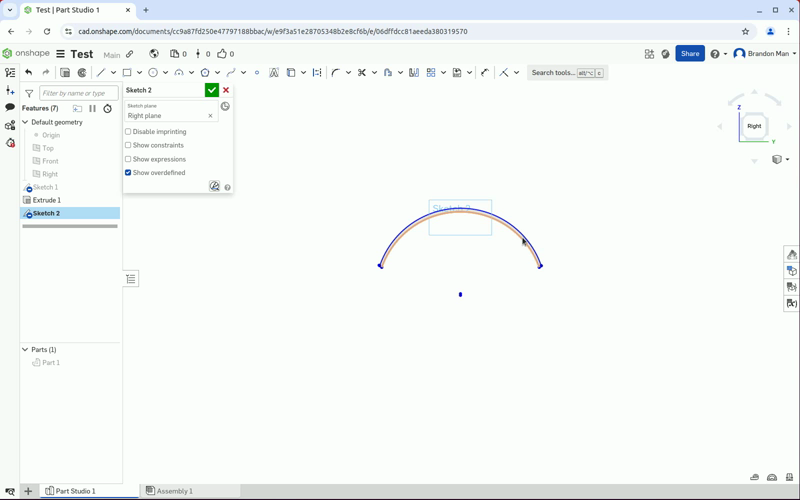
scroll(6)
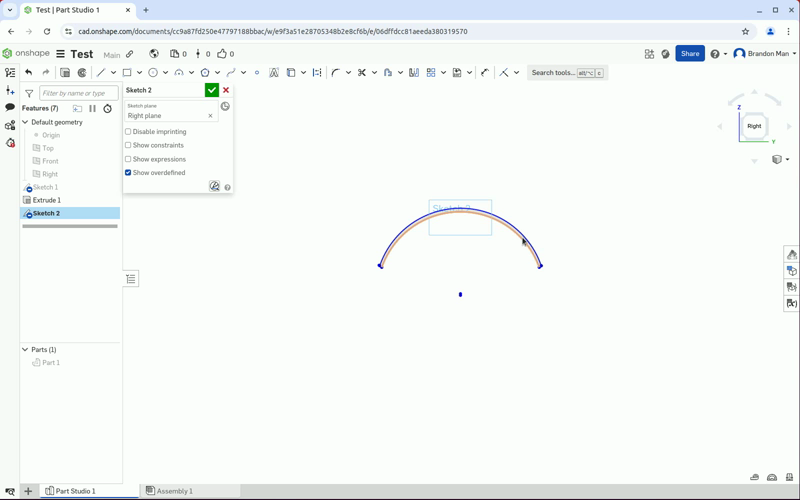
scroll(6)
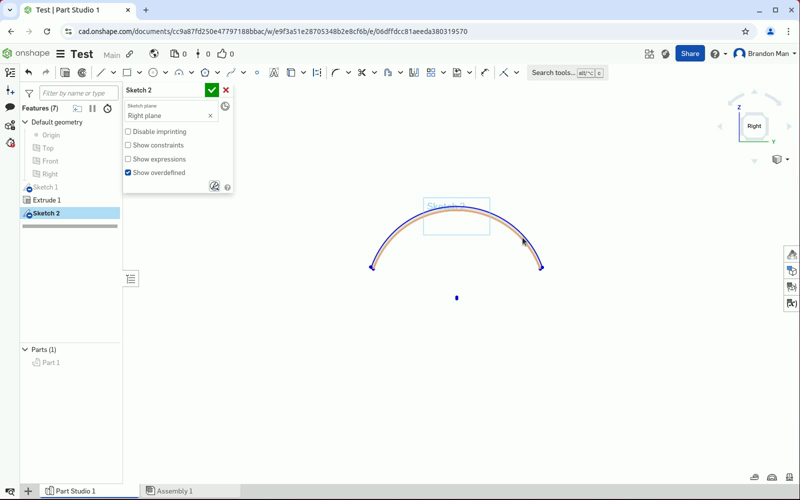
scroll(6)
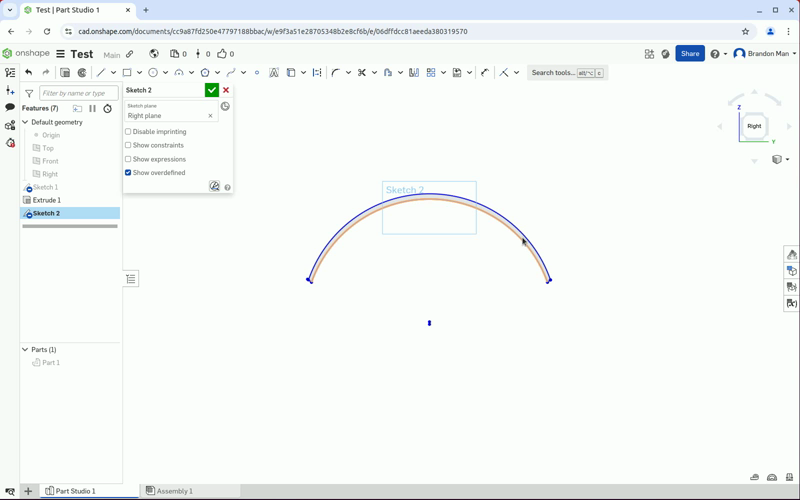
scroll(6)
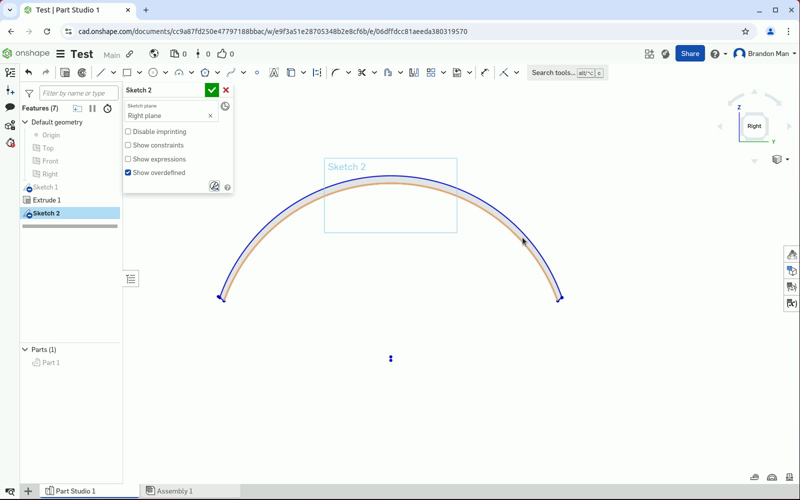
scroll(6)
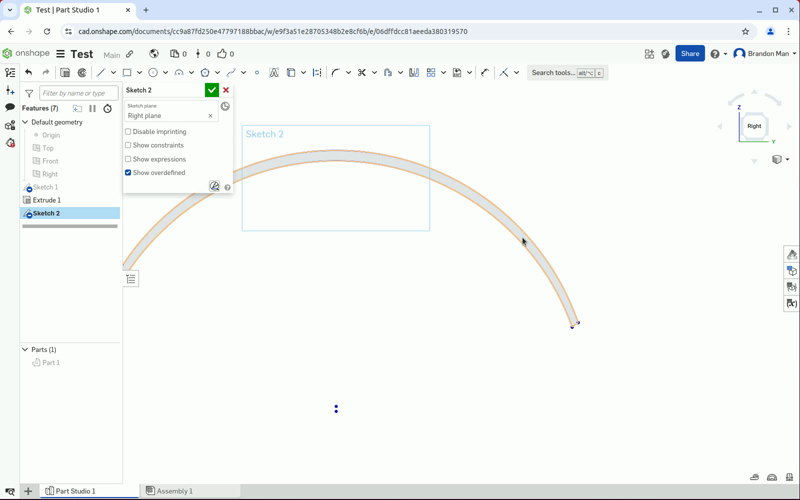
scroll(6)
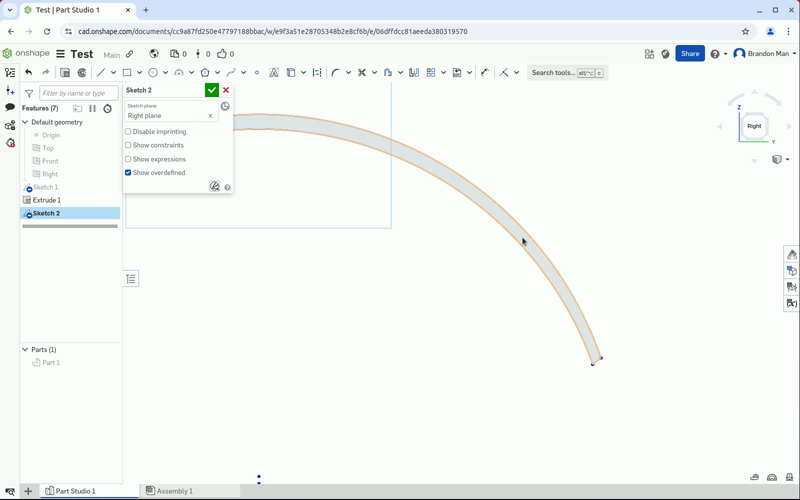
scroll(6)
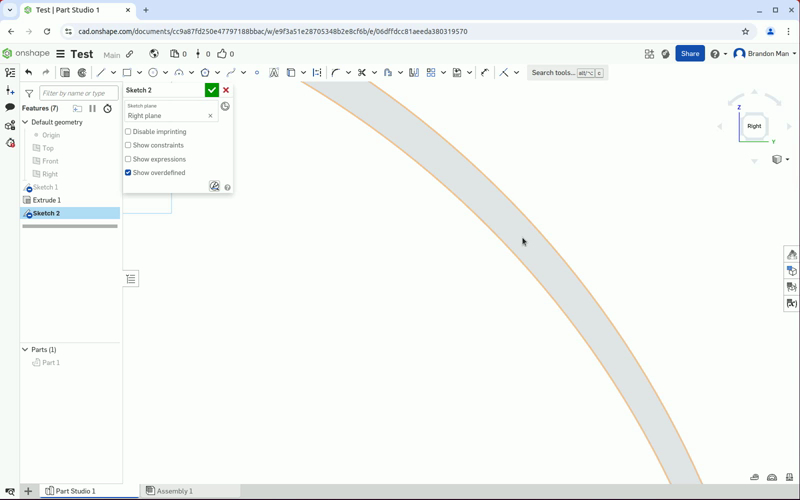
click(522, 237)
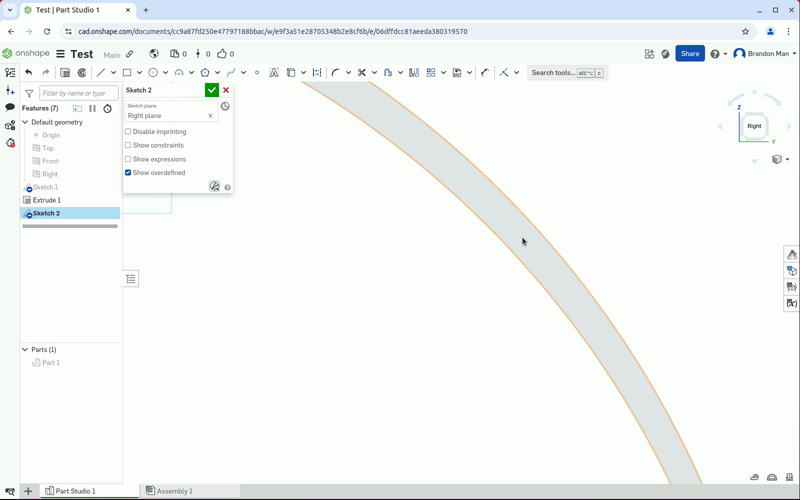
scroll(-6)
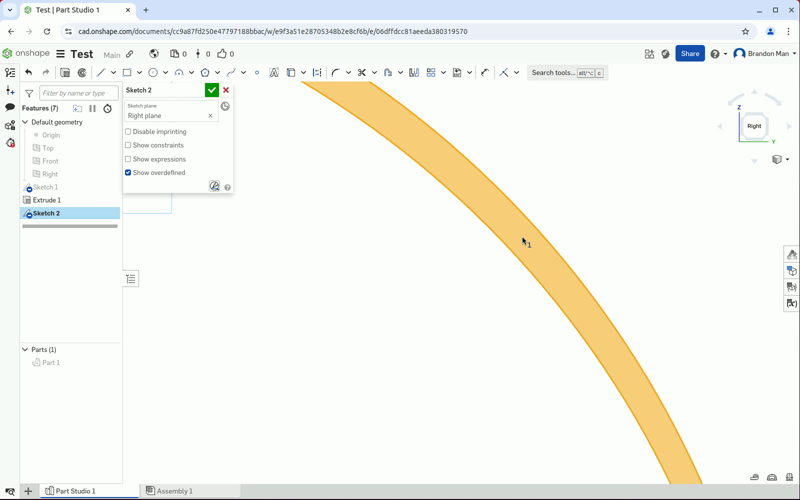
scroll(-6)
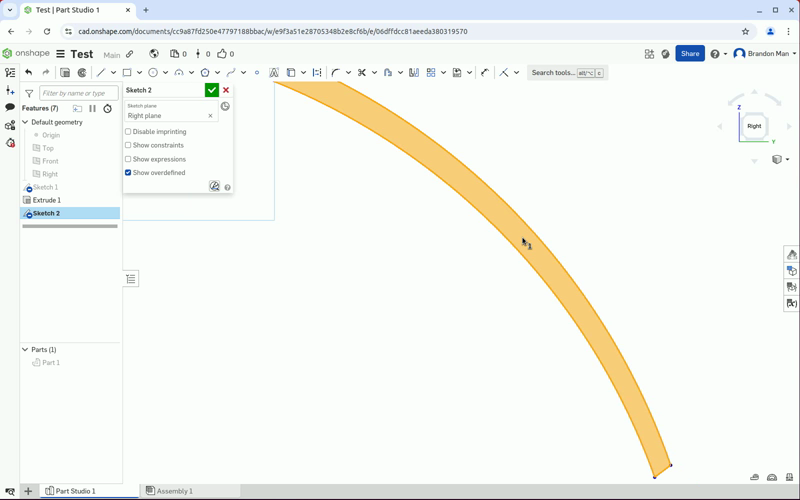
scroll(-6)
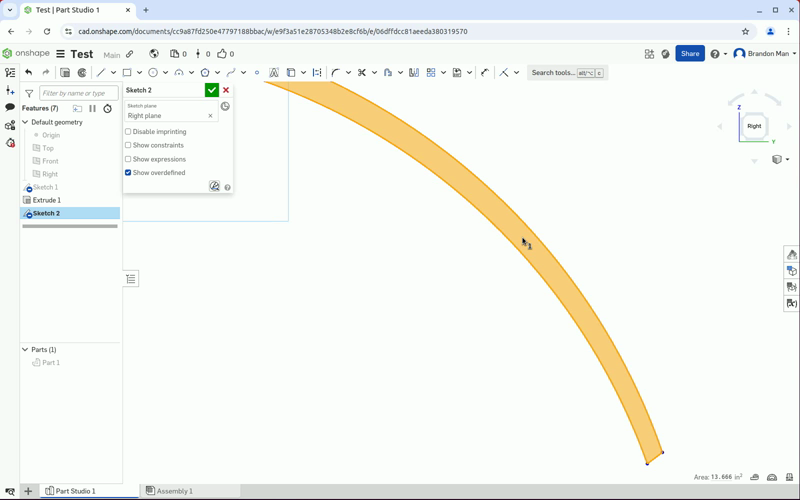
scroll(-6)
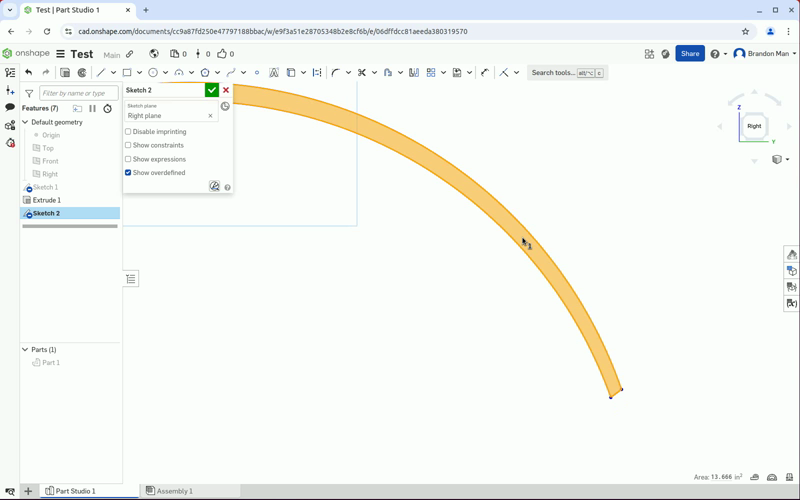
scroll(-6)
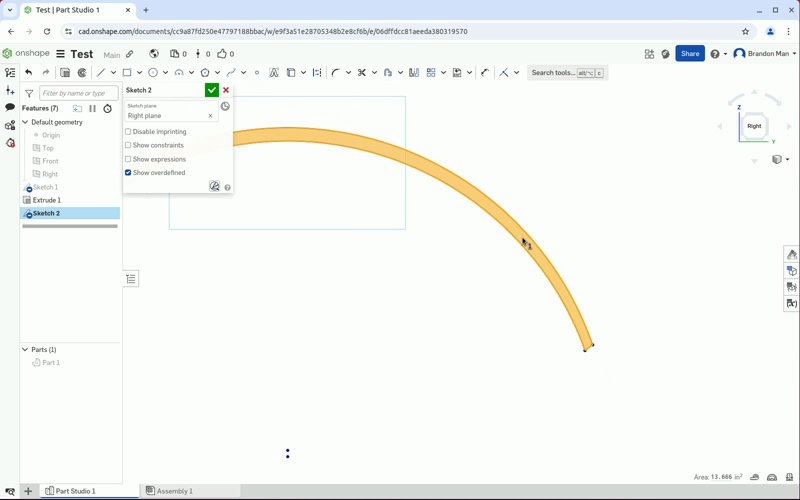
scroll(-6)
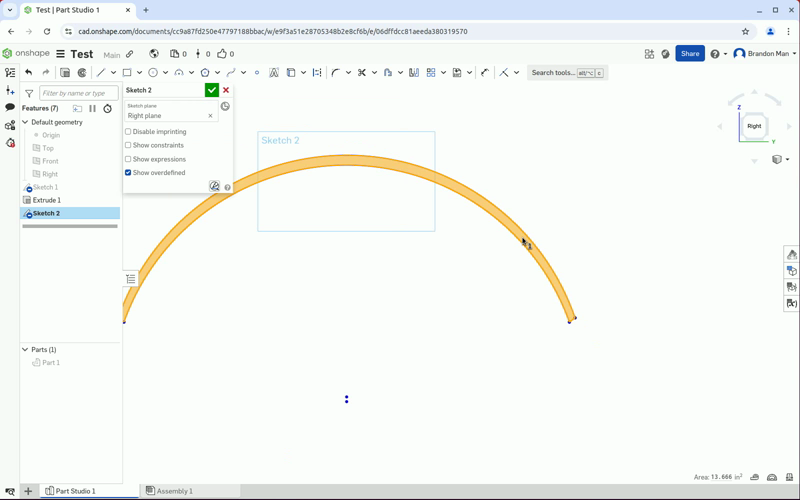
scroll(-6)
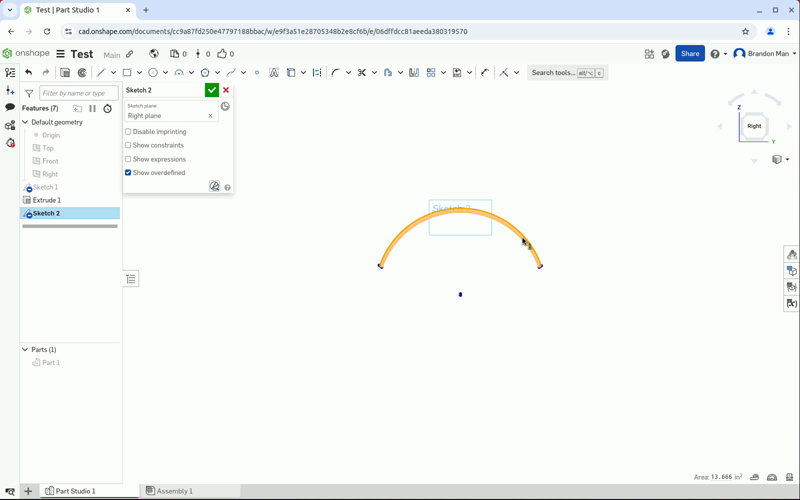
mouse_move(73, 352)
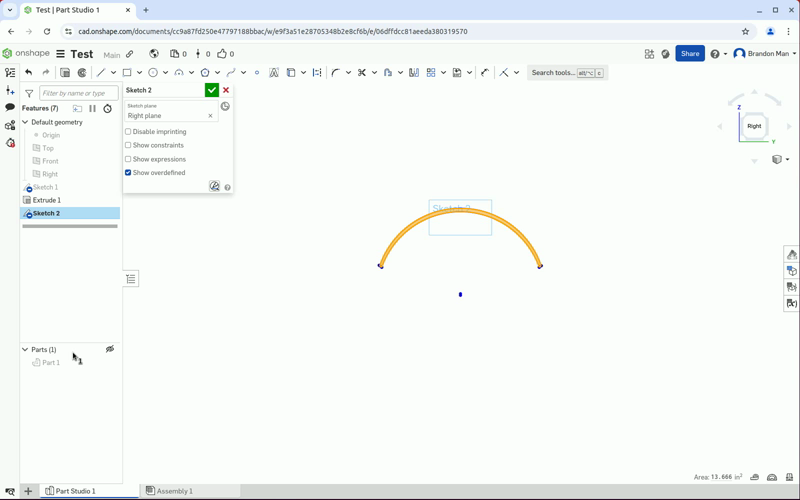
key(shift+y)
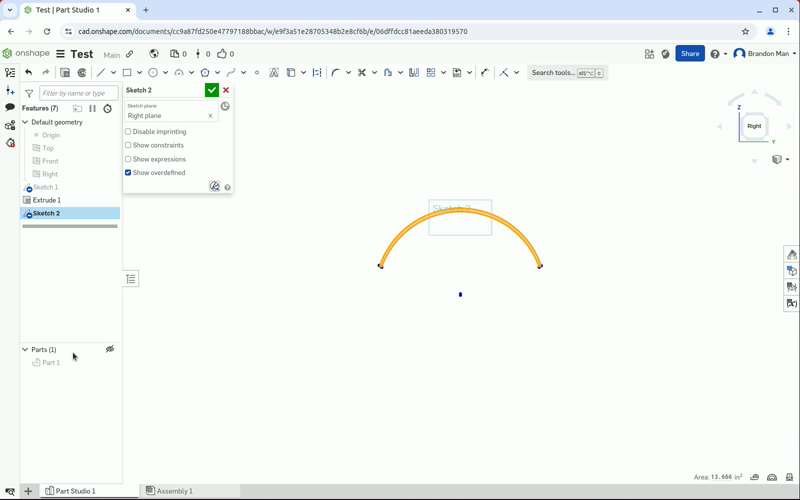
key(shift+e)
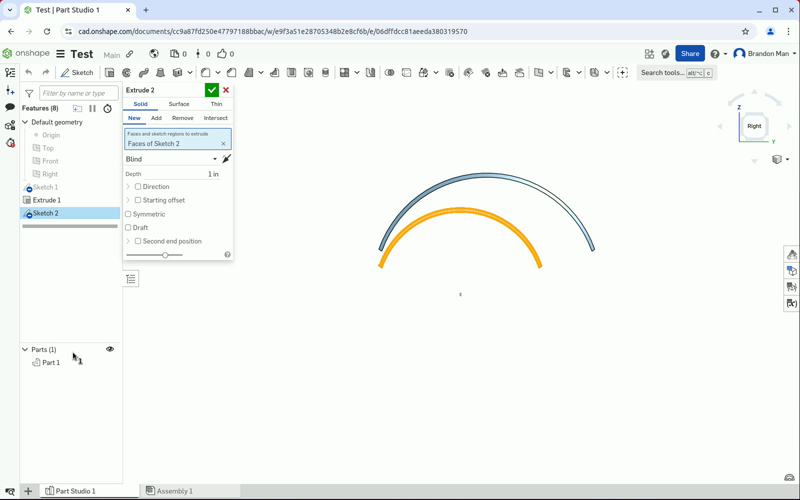
mouse_move(143, 106)
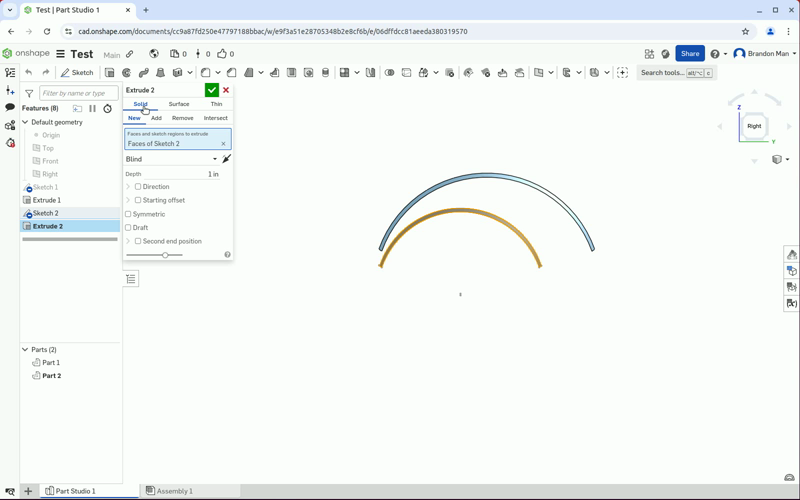
click(143, 106)
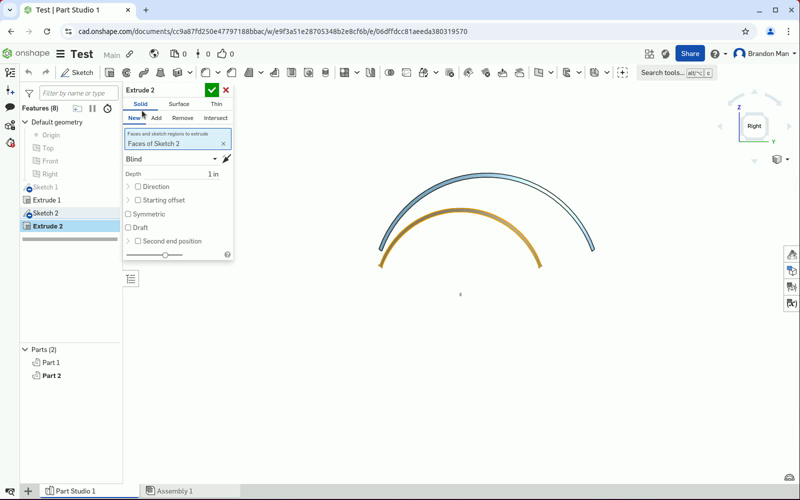
mouse_move(137, 120)
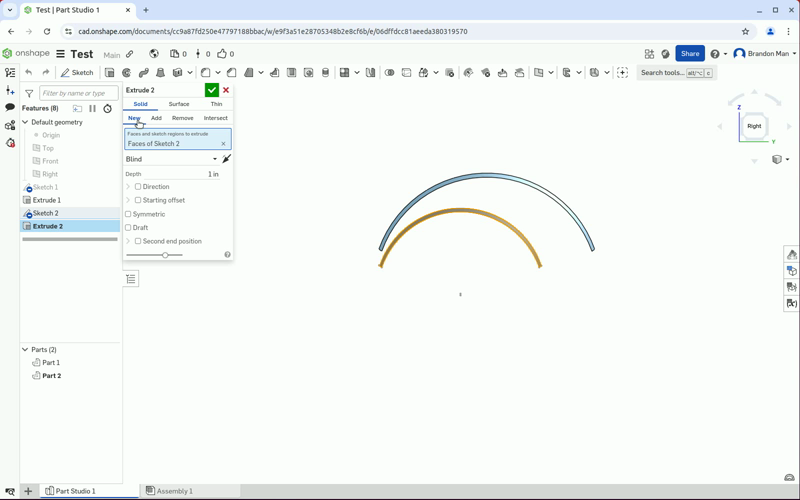
click(137, 120)
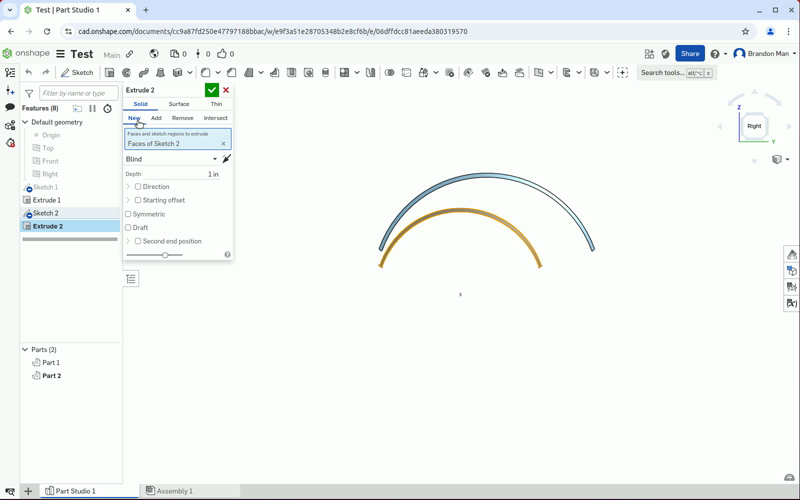
key(tab, 4)
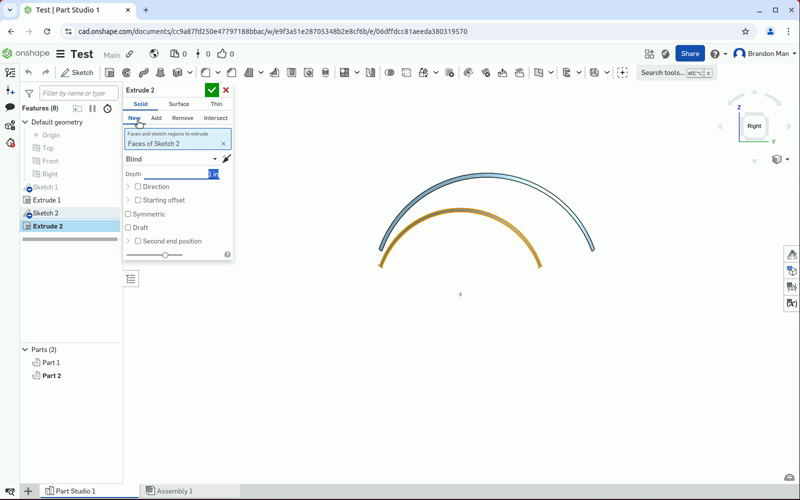
text(-0.241)
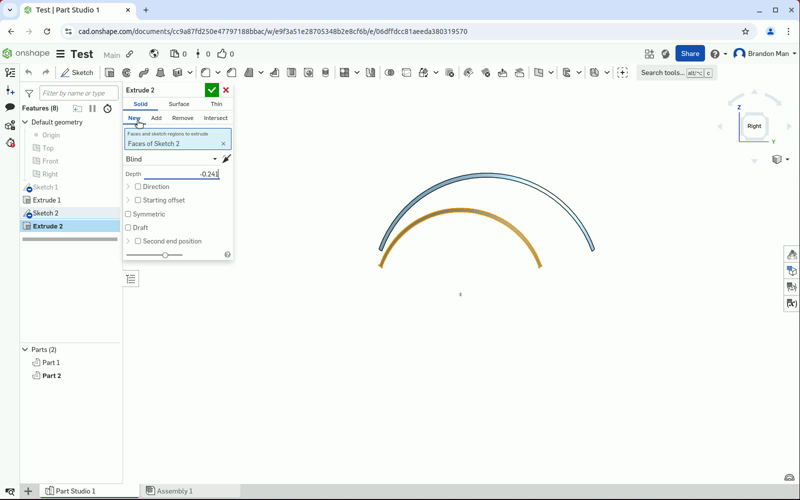
key(enter)
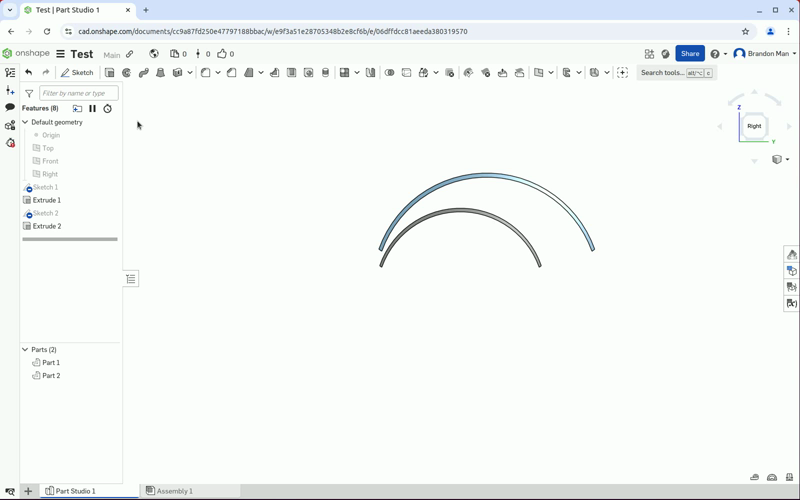
key(shift+h)
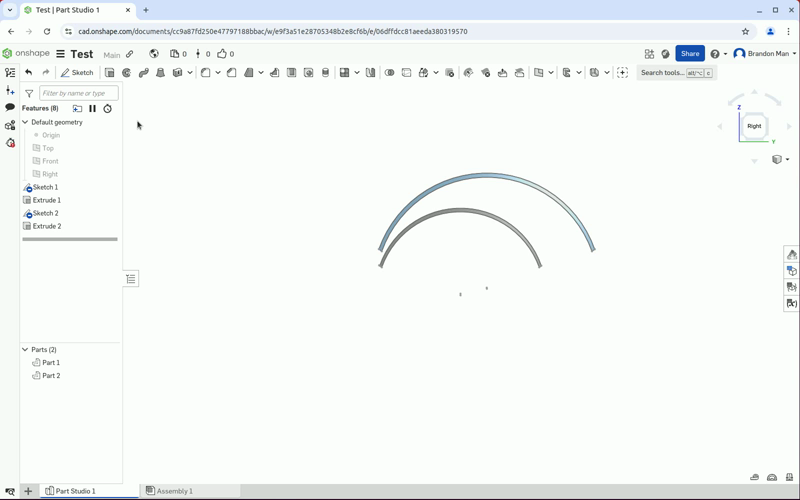
key(shift+h)
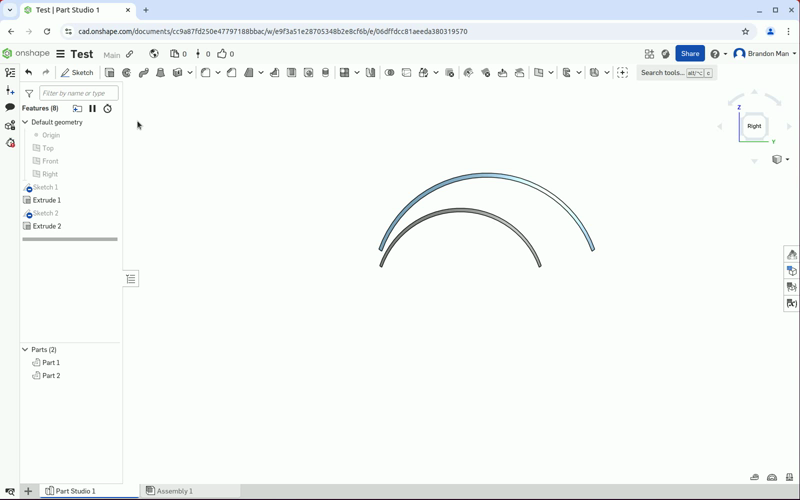
mouse_move(73, 189)
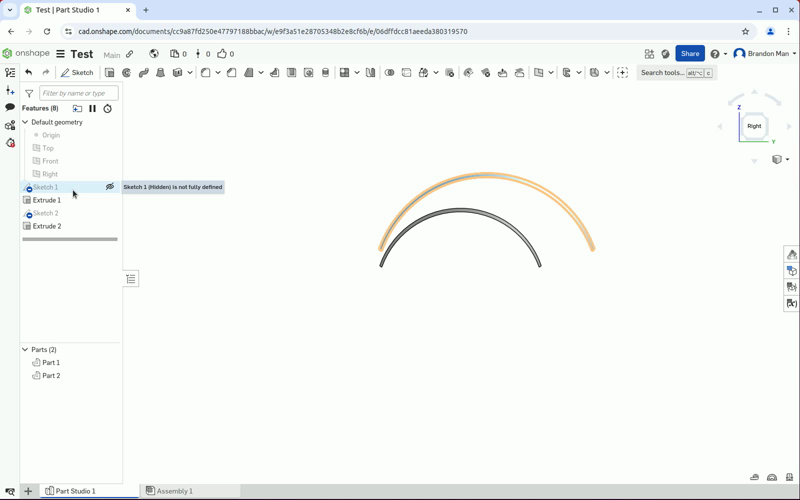
click(73, 189)
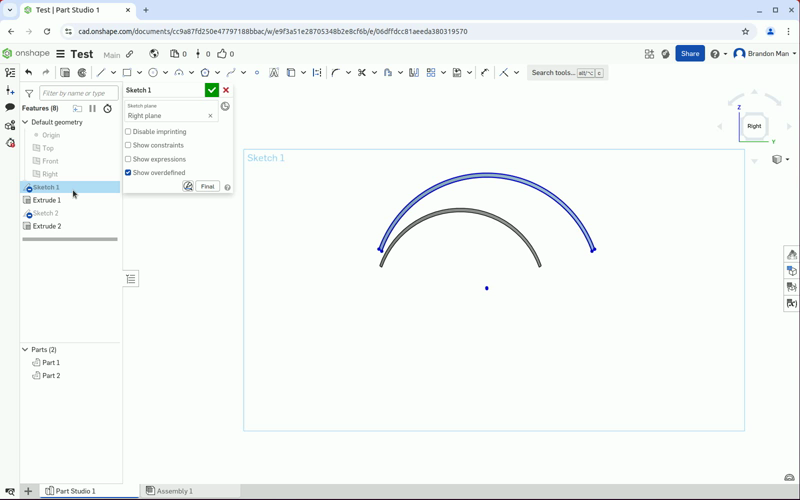
mouse_move(229, 92)
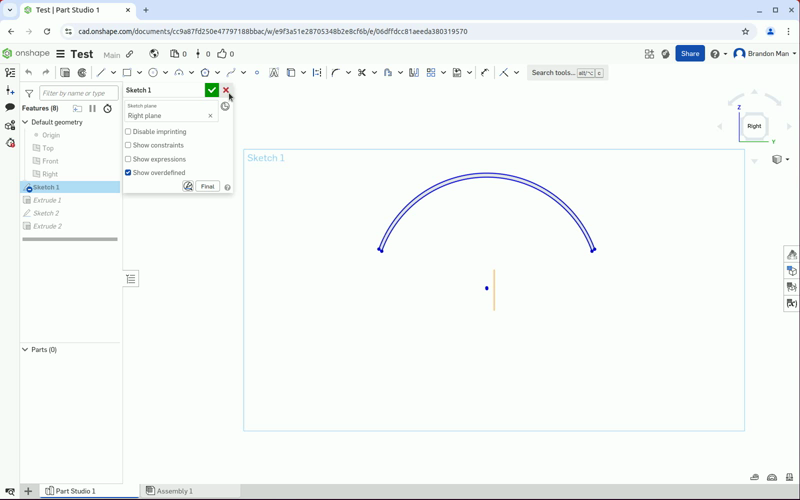
click(229, 92)
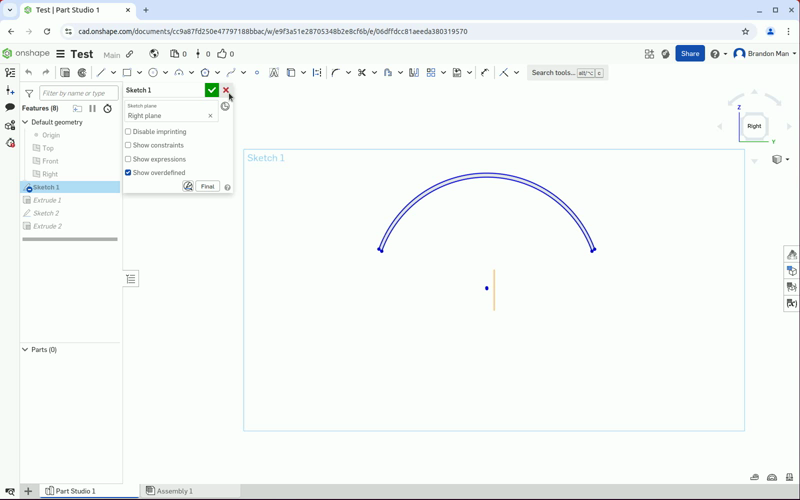
key(shift+s)
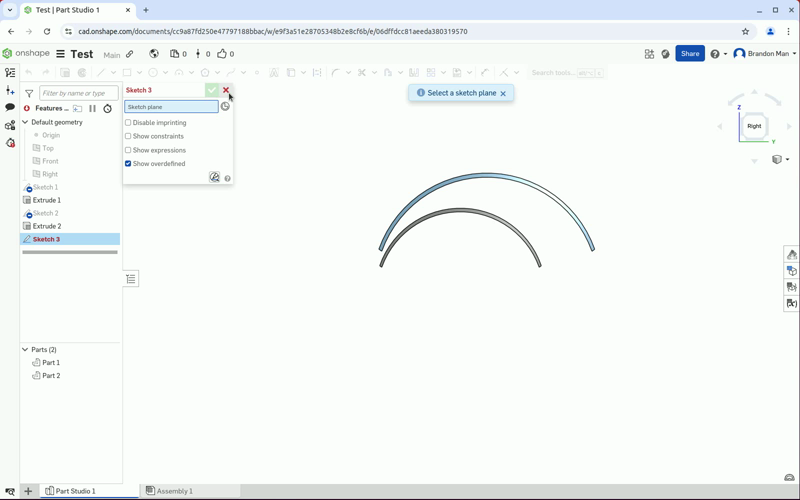
mouse_move(73, 176)
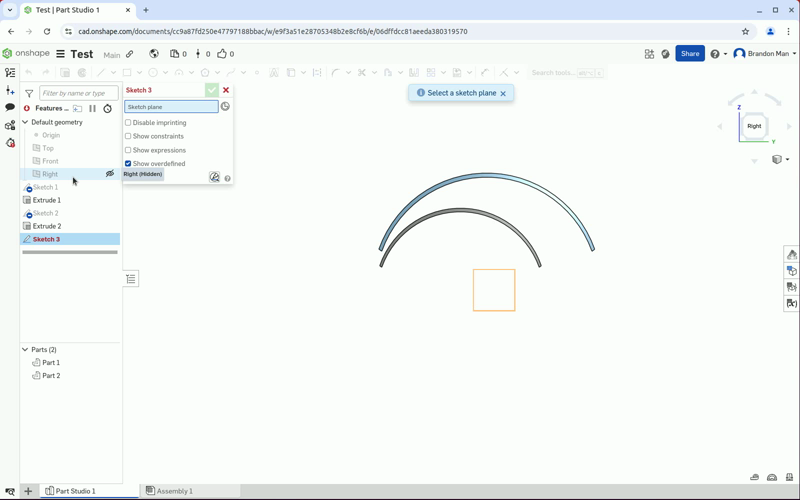
click(73, 176)
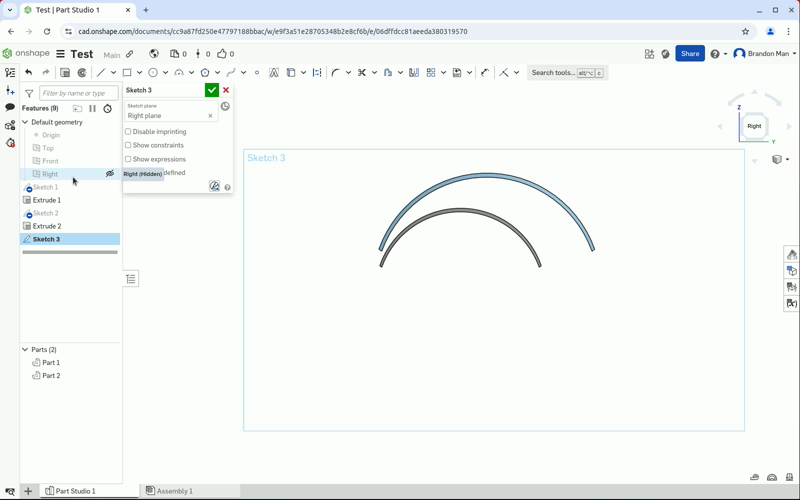
mouse_move(73, 352)
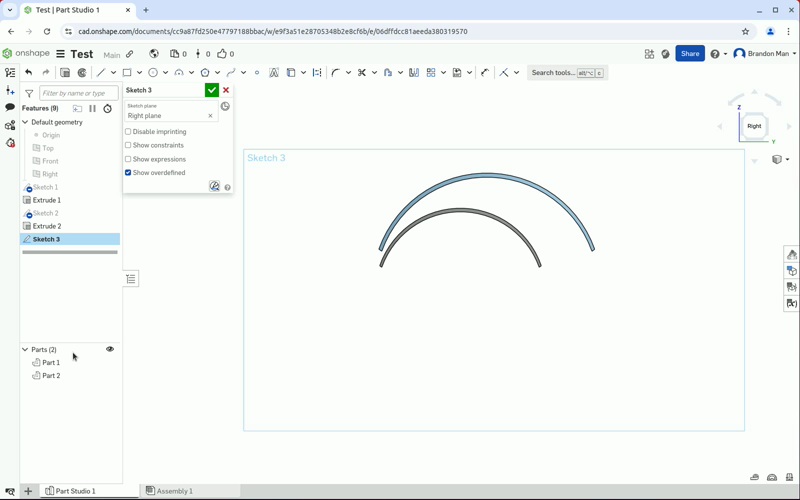
key(y)
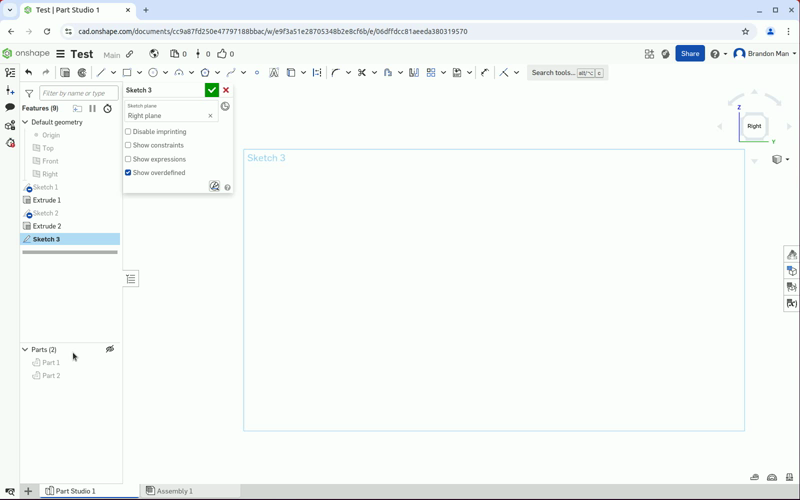
key(l)
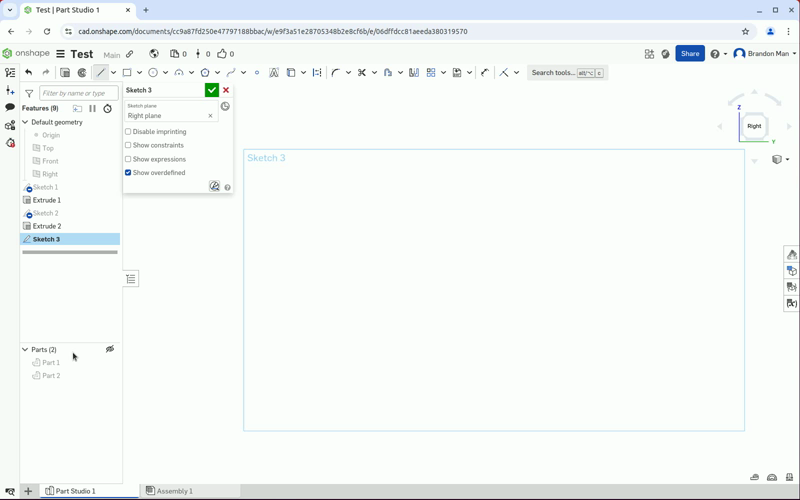
key_down(shift)
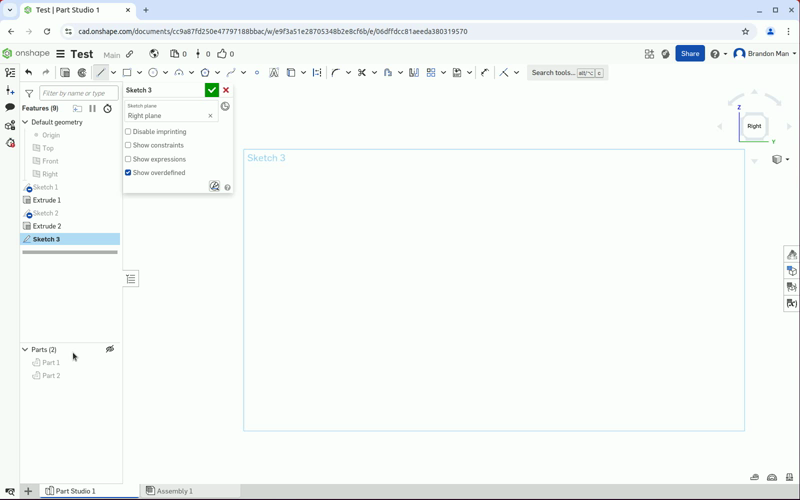
mouse_move(377, 247)
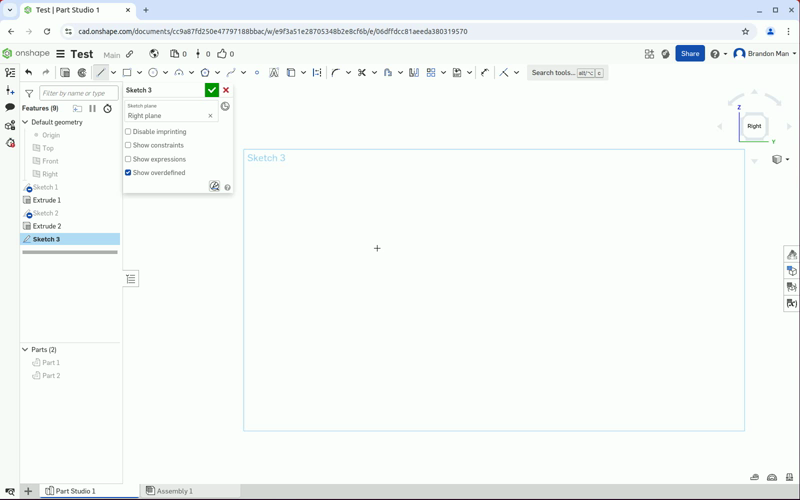
click(377, 247)
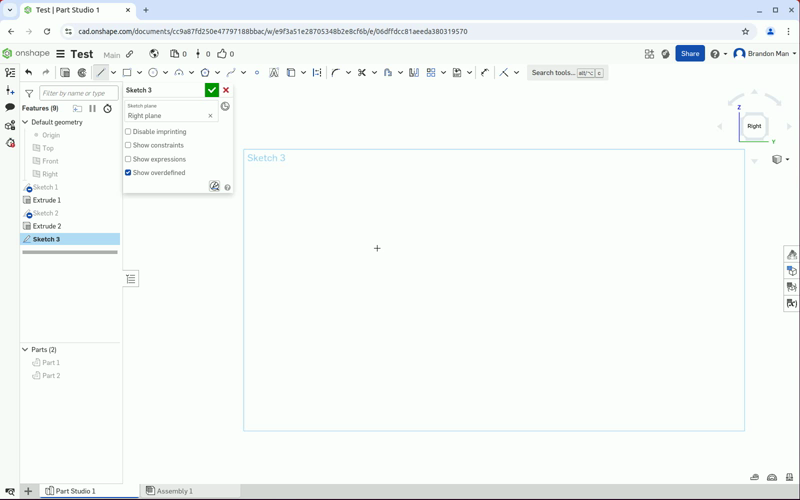
key_up(shift)
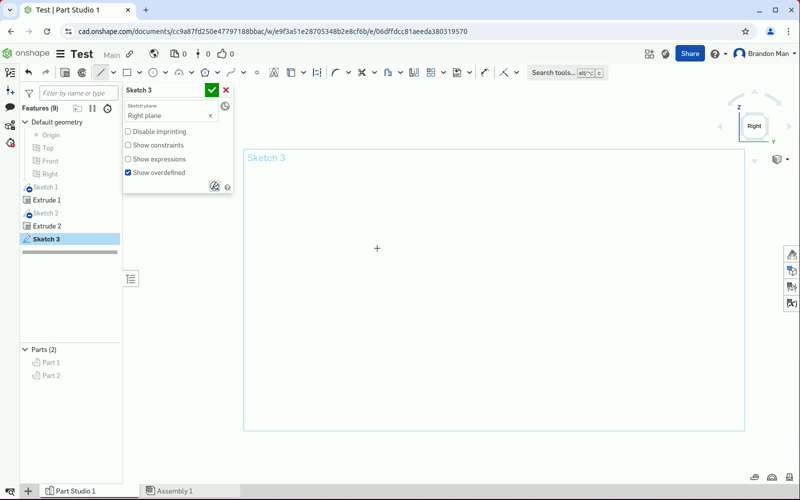
key_down(shift)
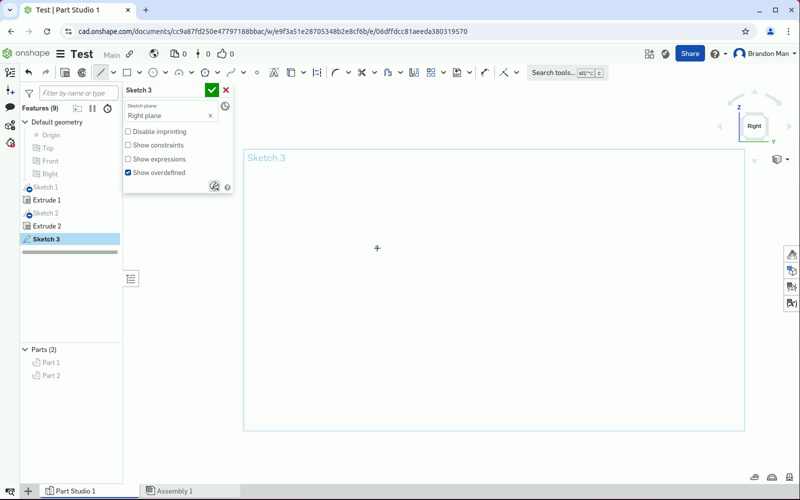
mouse_move(407, 247)
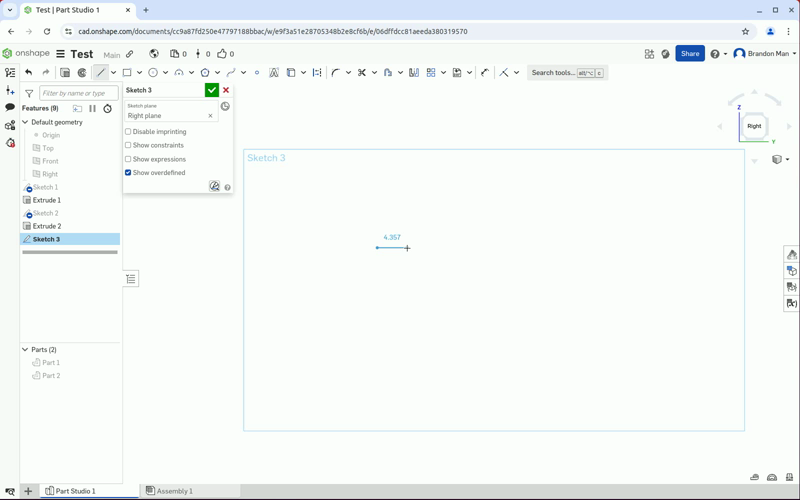
mouse_move(379, 247)
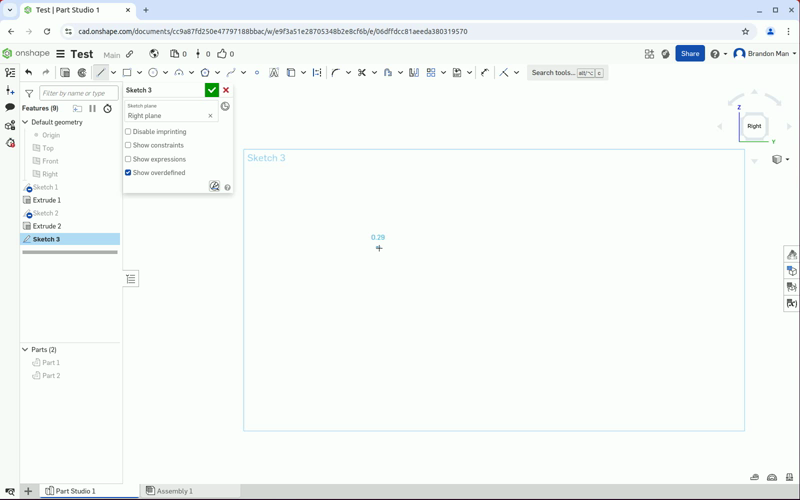
scroll(6)
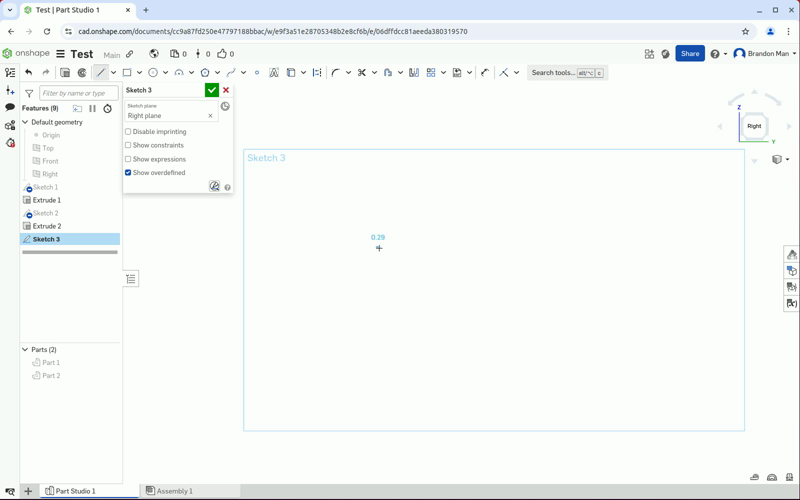
scroll(6)
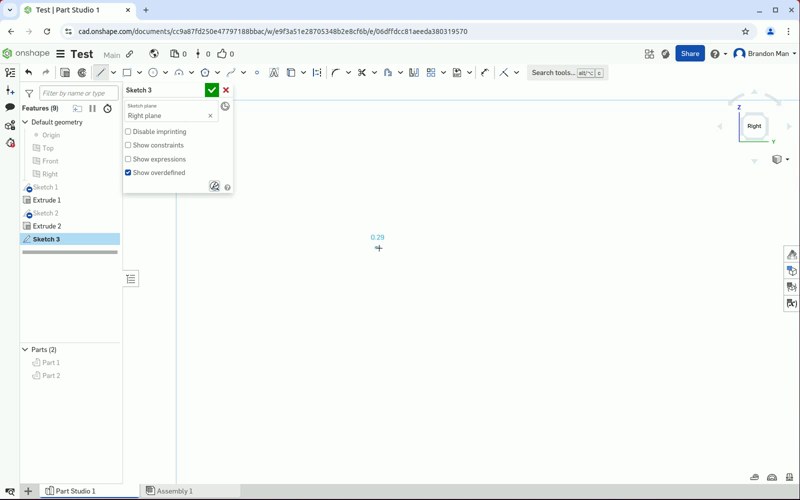
scroll(6)
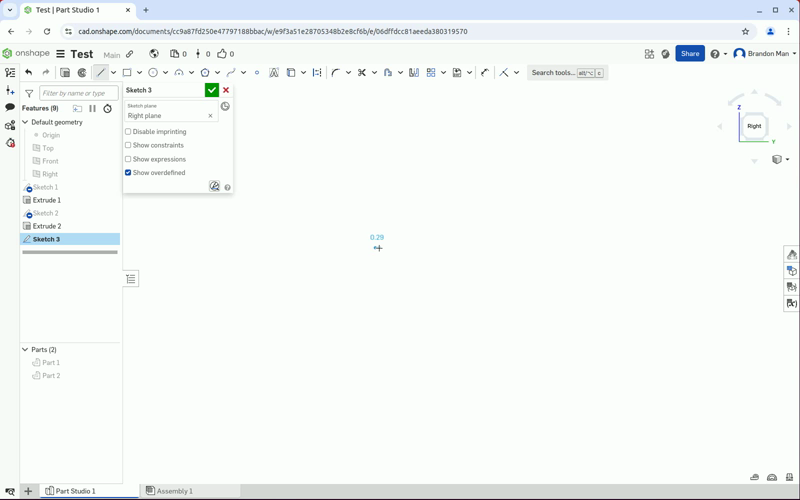
scroll(6)
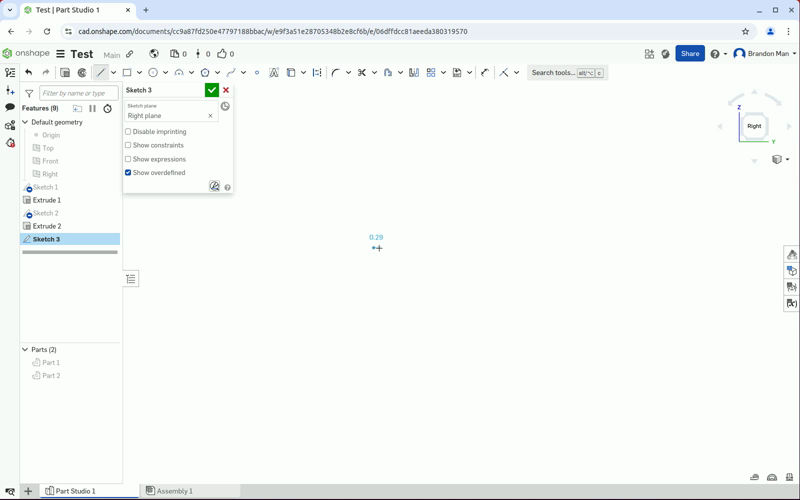
scroll(6)
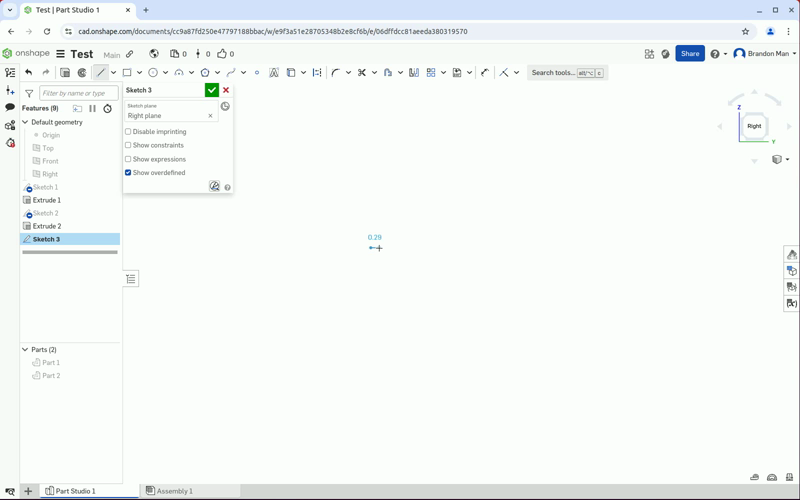
scroll(6)
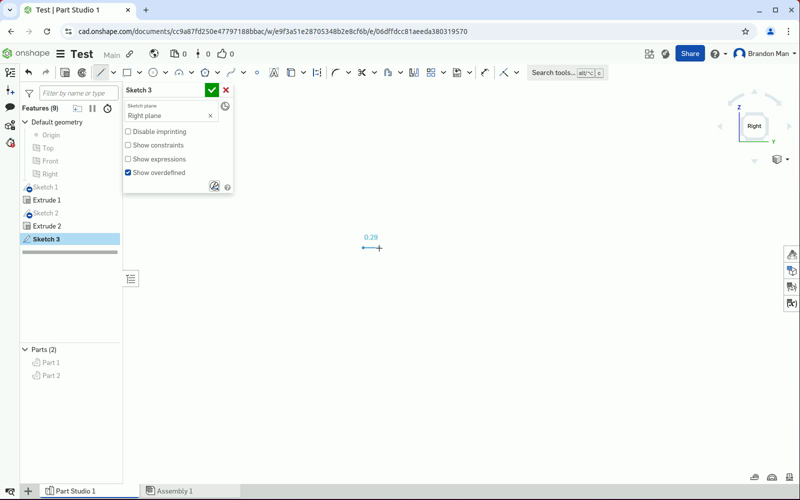
scroll(6)
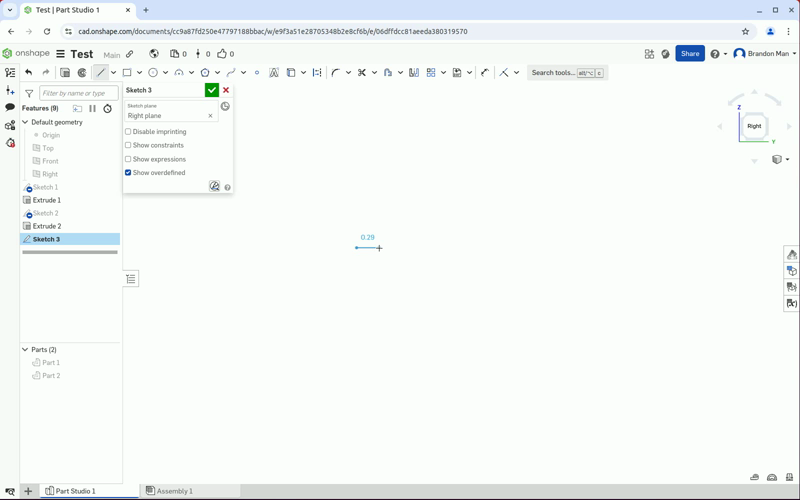
click(379, 247)
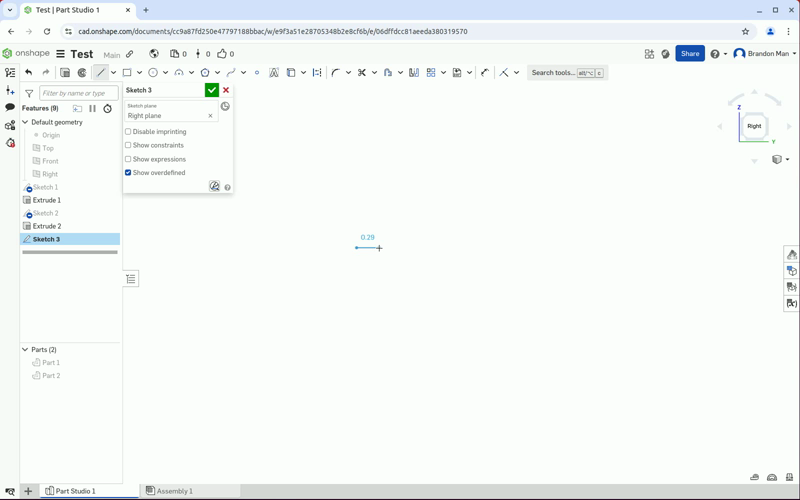
scroll(-6)
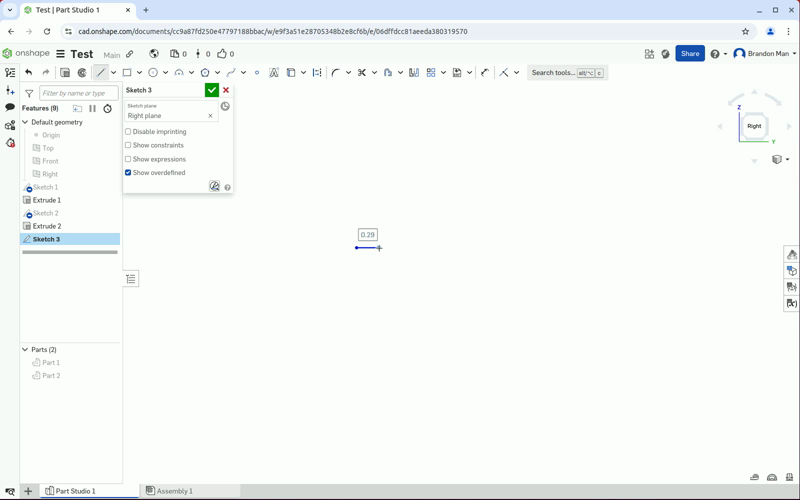
scroll(-6)
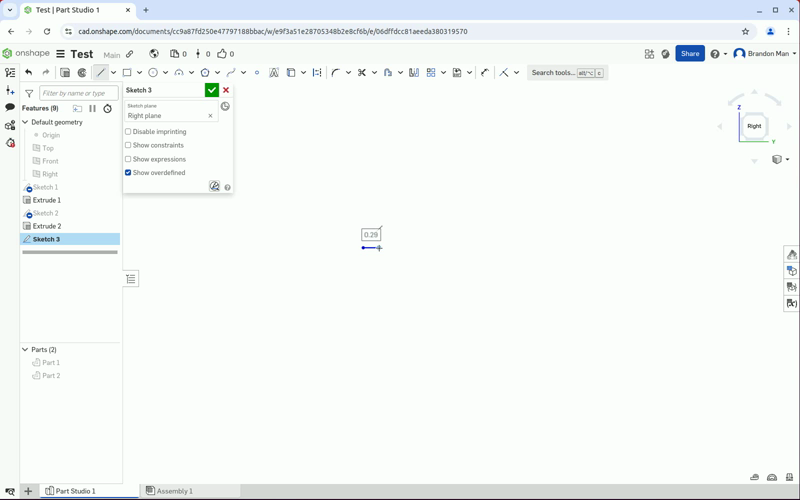
scroll(-6)
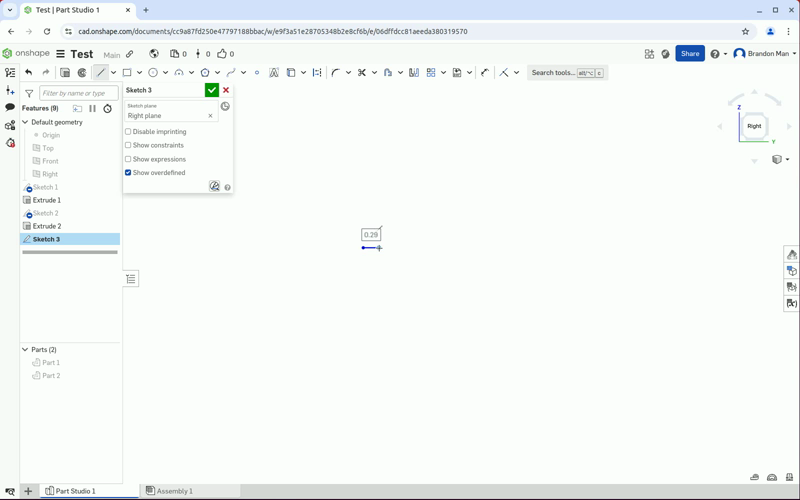
scroll(-6)
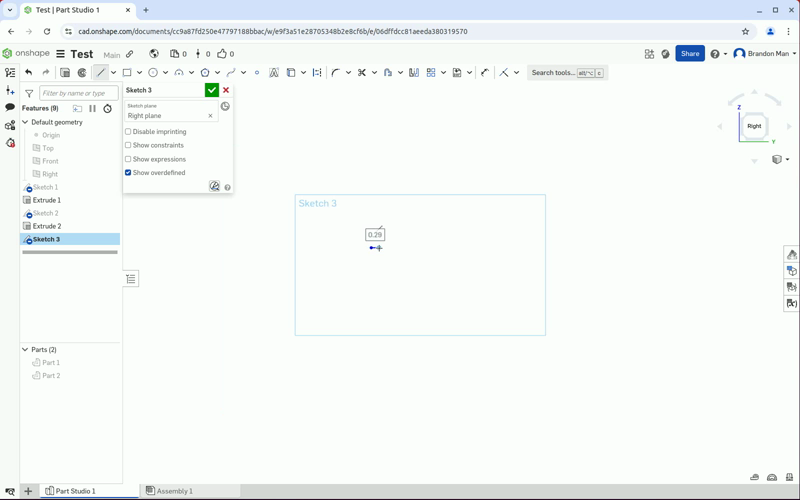
scroll(-6)
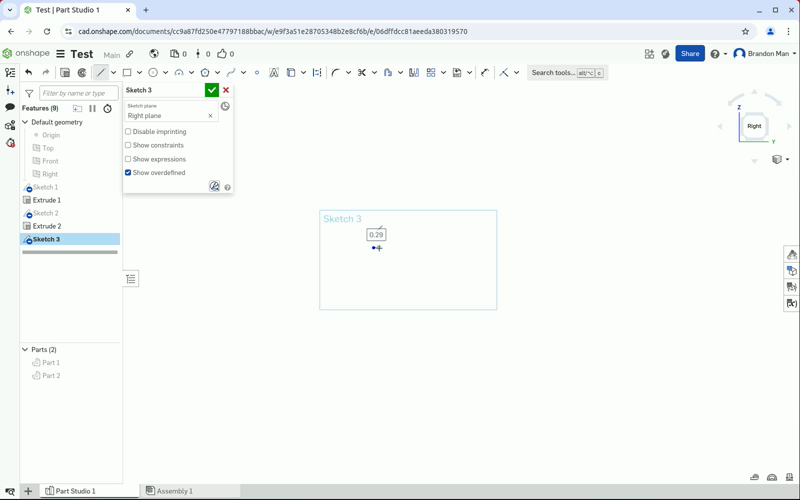
scroll(-6)
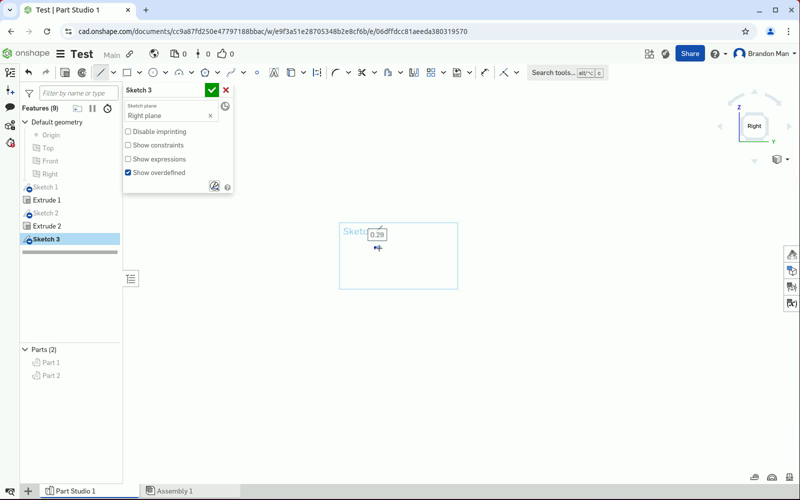
scroll(-6)
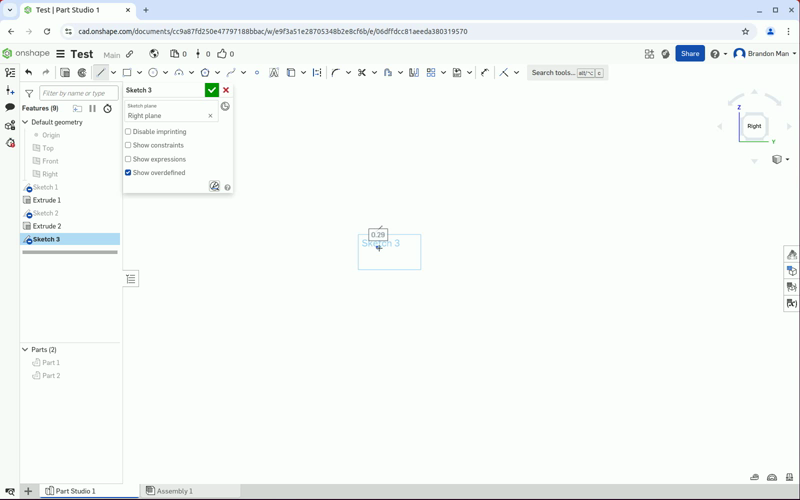
key_up(shift)
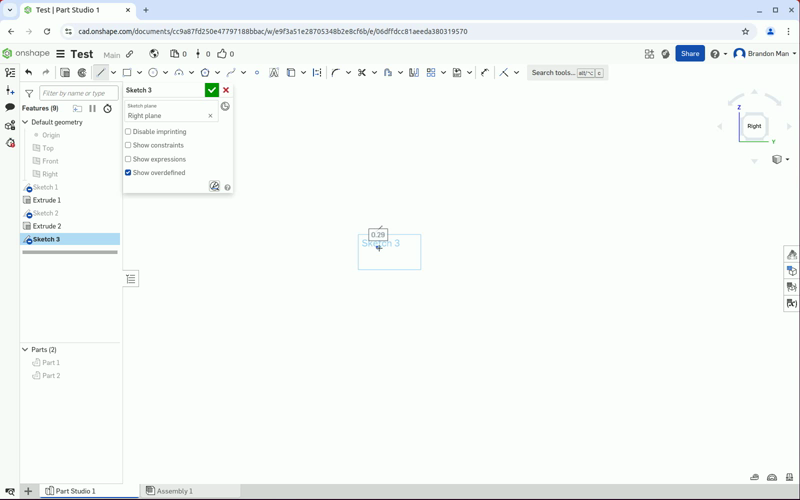
key(esc)
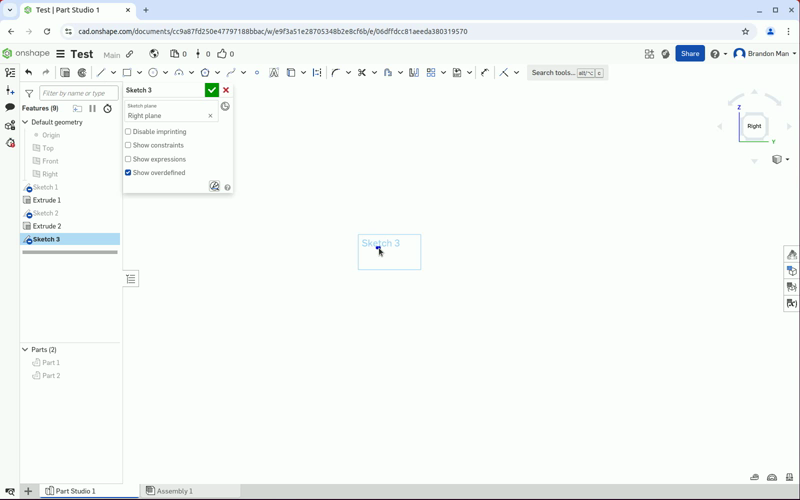
key(a)
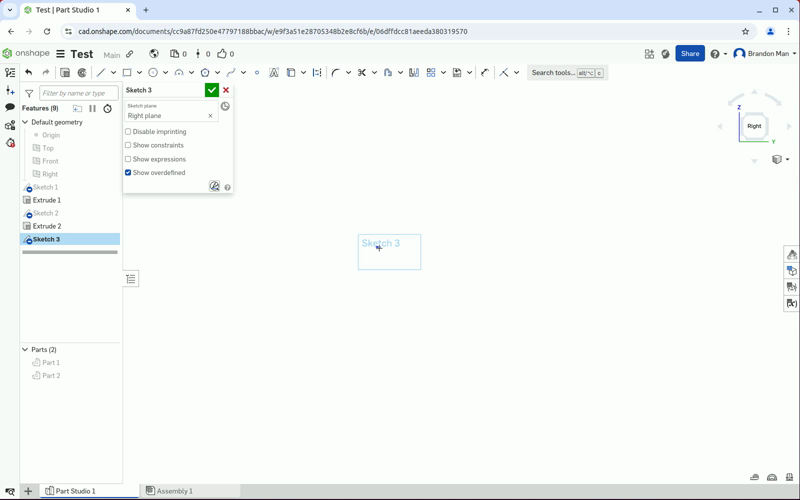
mouse_move(379, 247)
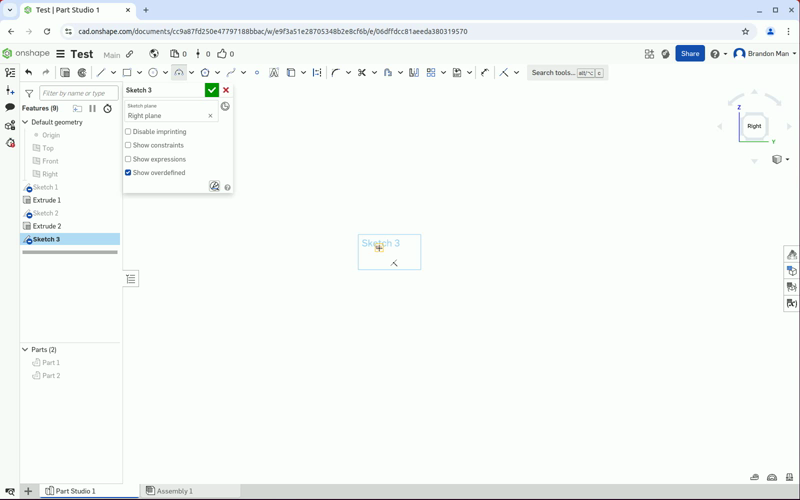
scroll(6)
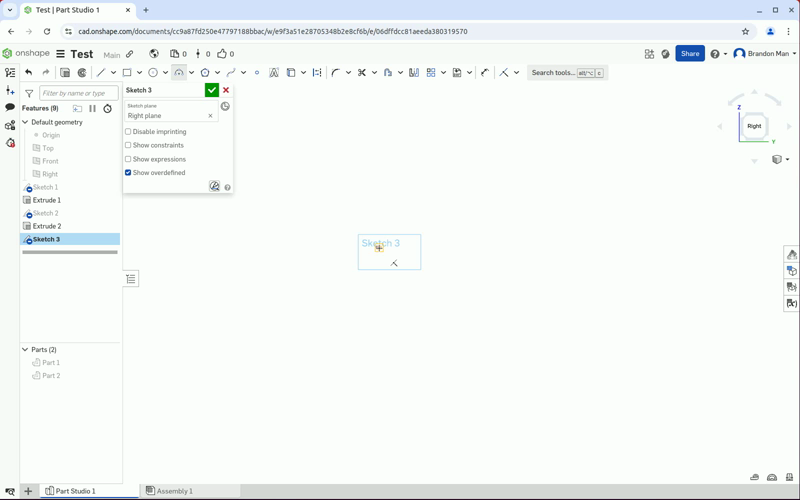
scroll(6)
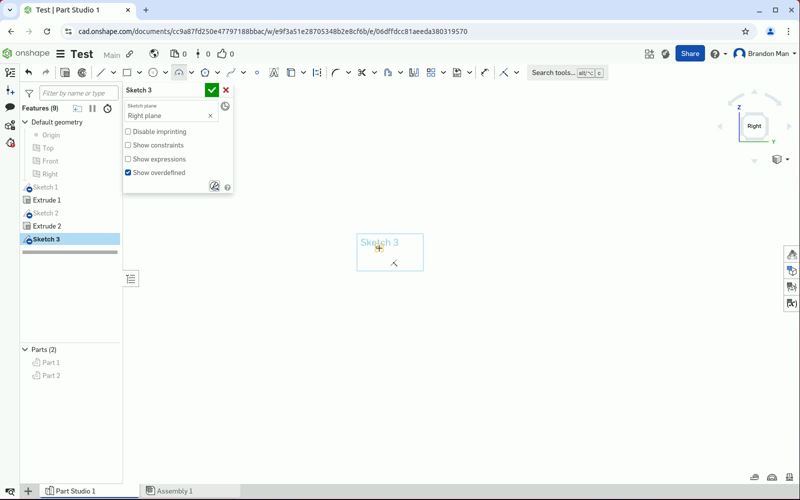
scroll(6)
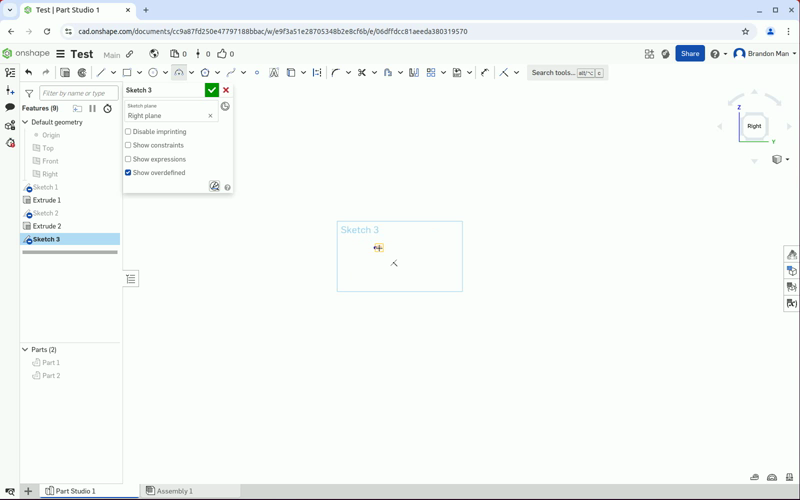
scroll(6)
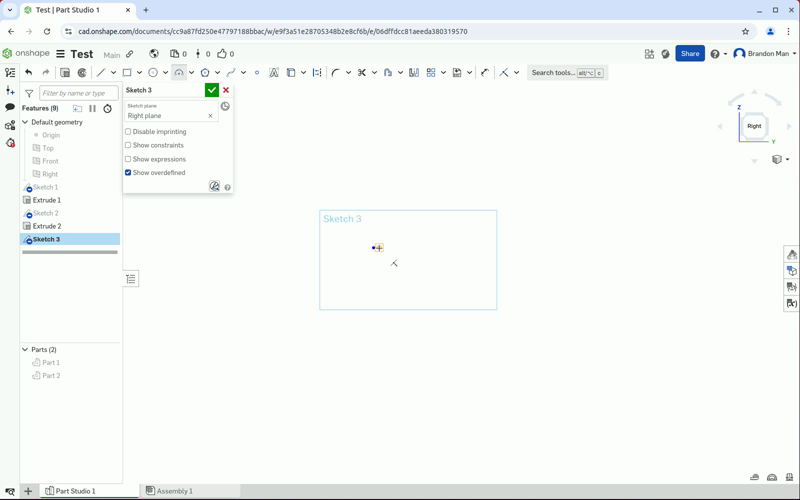
scroll(6)
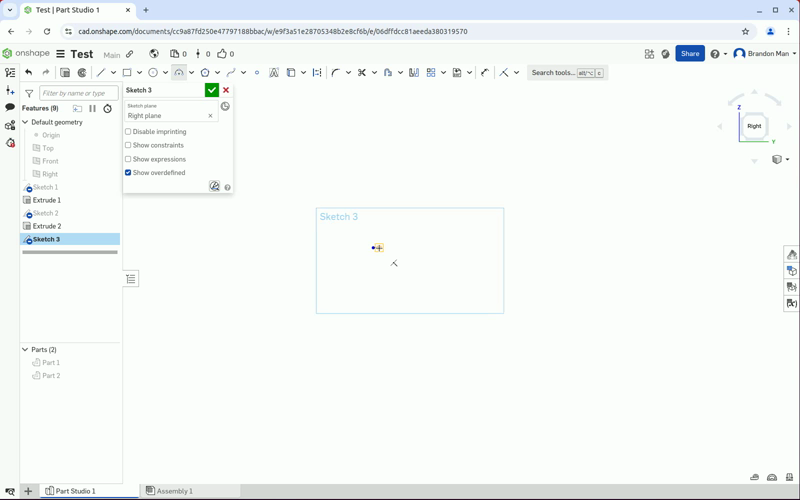
scroll(6)
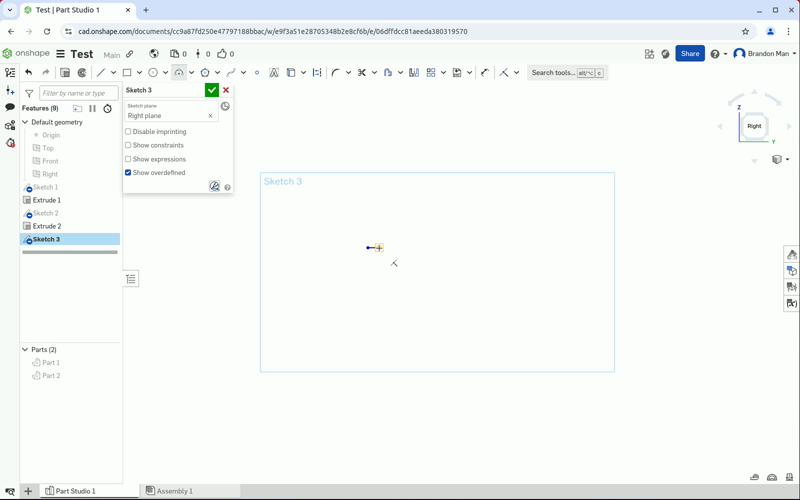
scroll(6)
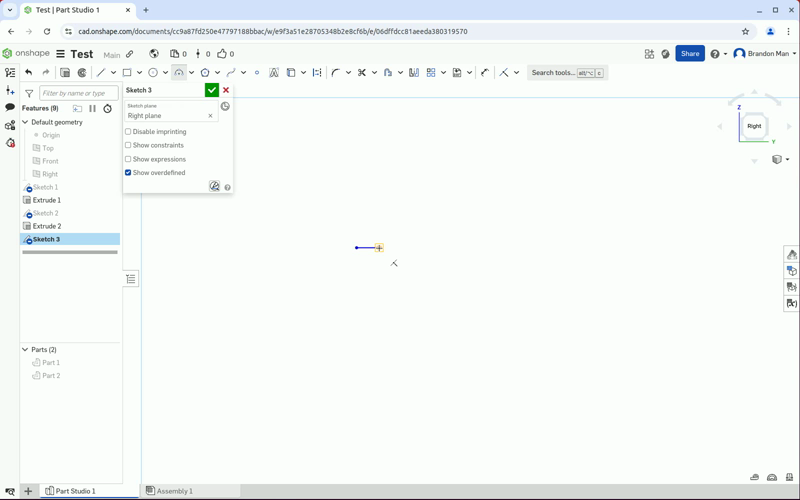
click(379, 247)
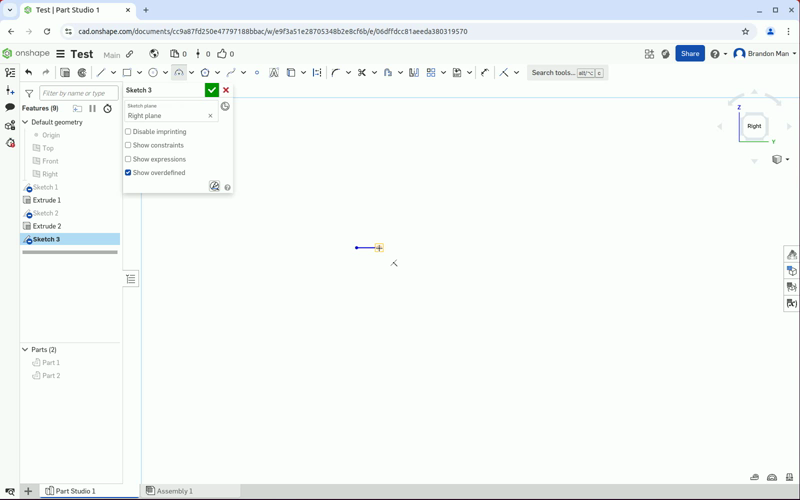
scroll(-6)
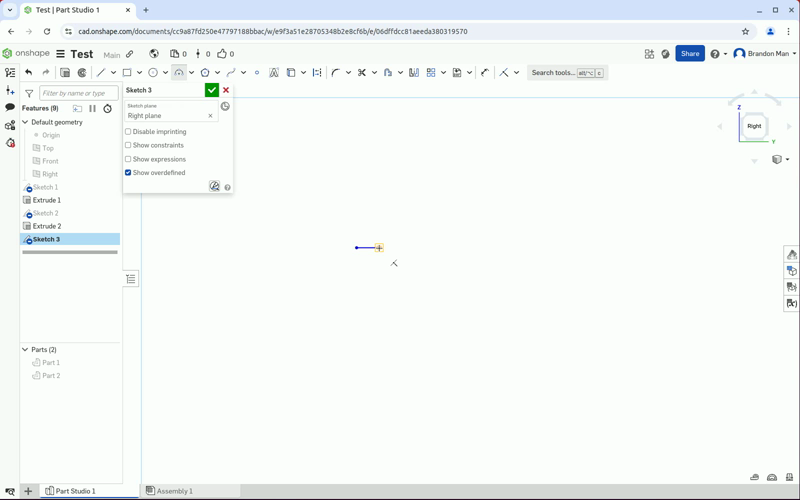
scroll(-6)
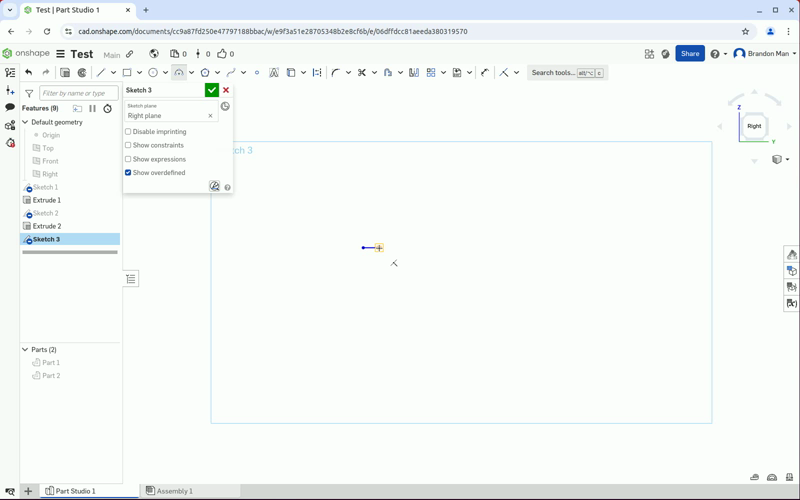
scroll(-6)
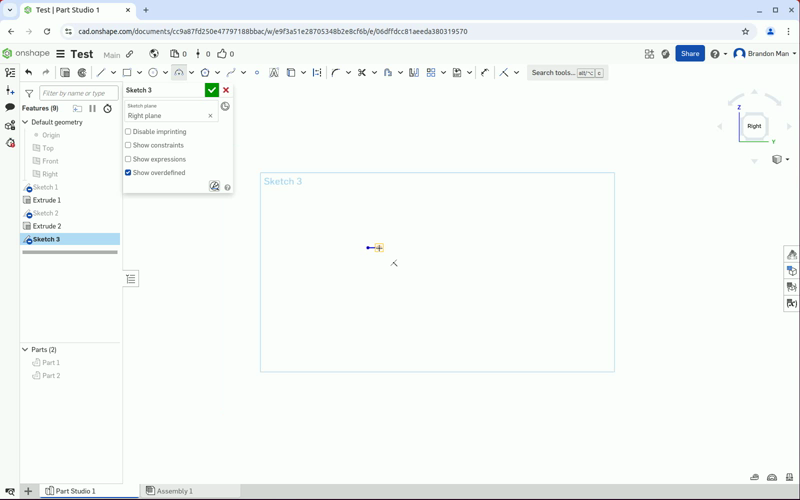
scroll(-6)
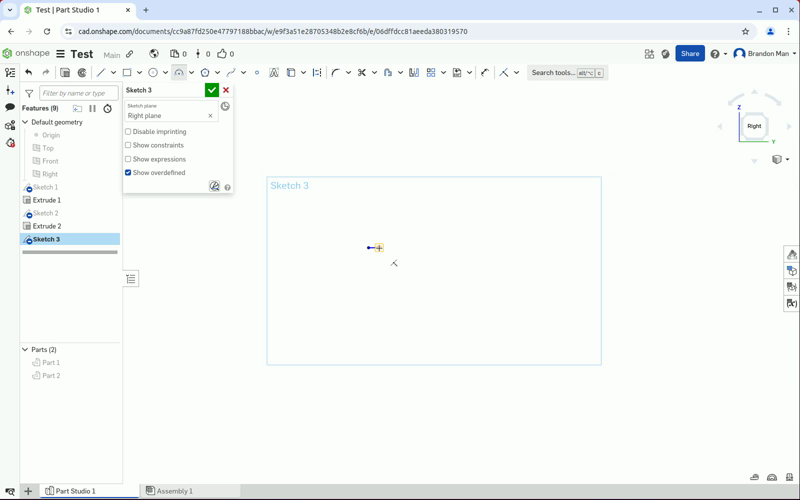
scroll(-6)
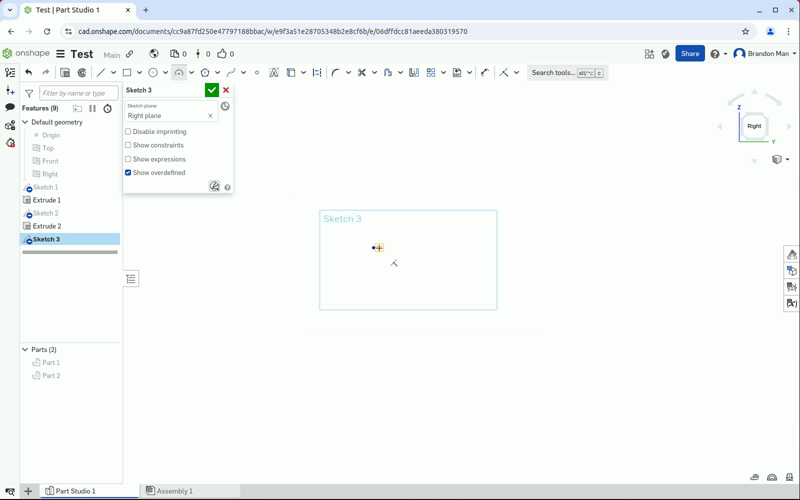
scroll(-6)
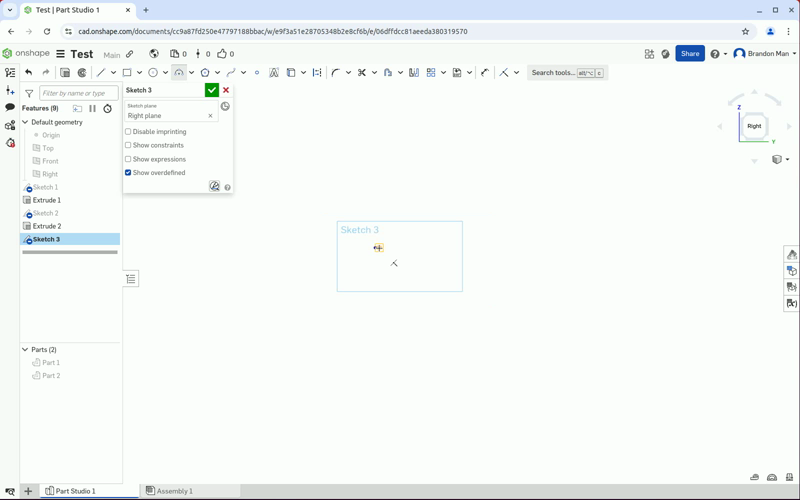
scroll(-6)
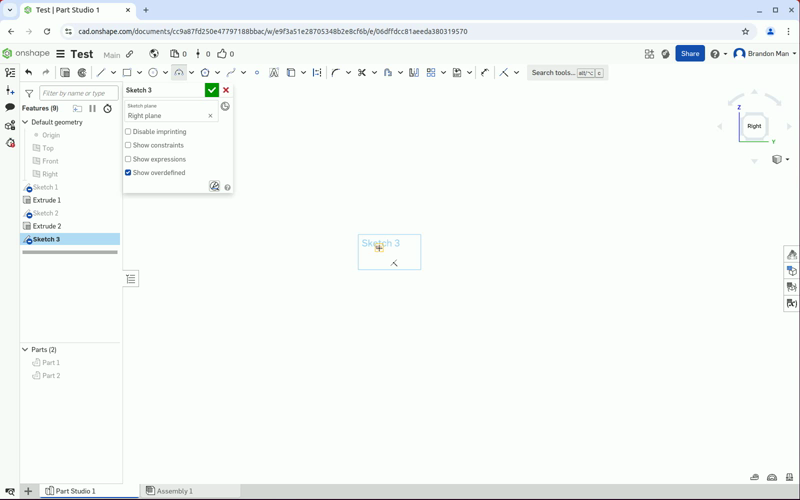
key_down(shift)
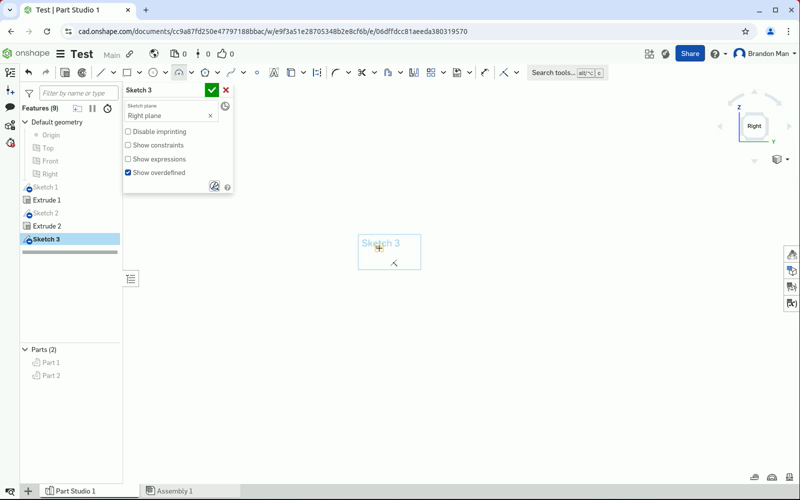
mouse_move(541, 247)
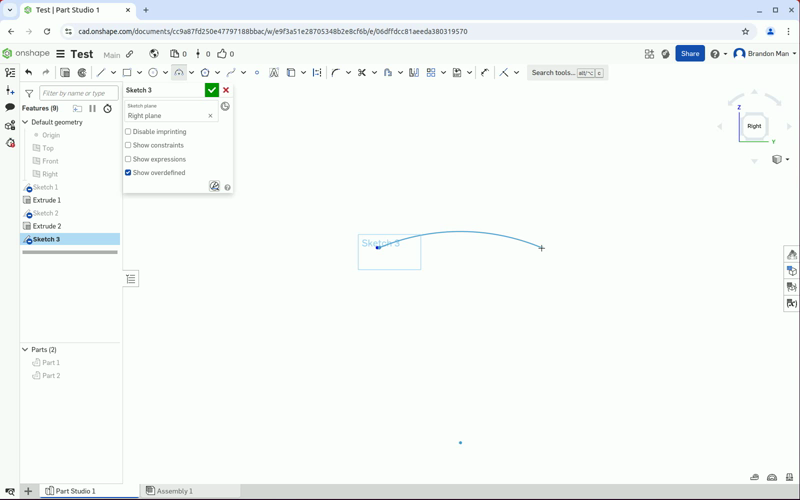
click(541, 247)
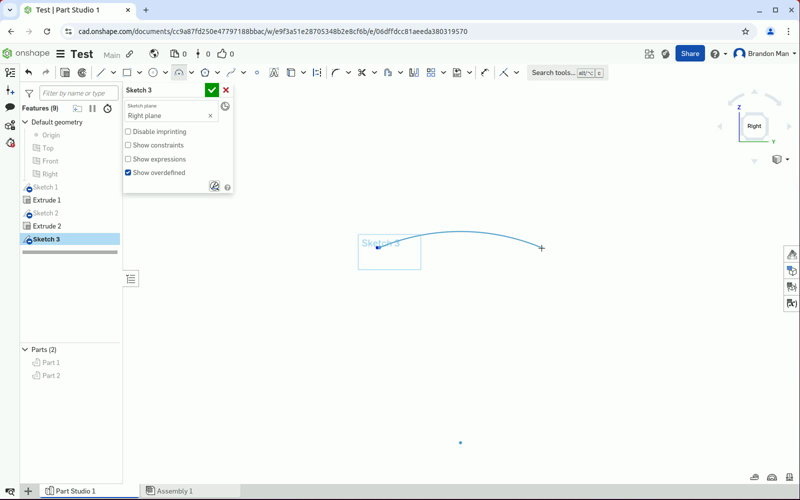
mouse_move(460, 185)
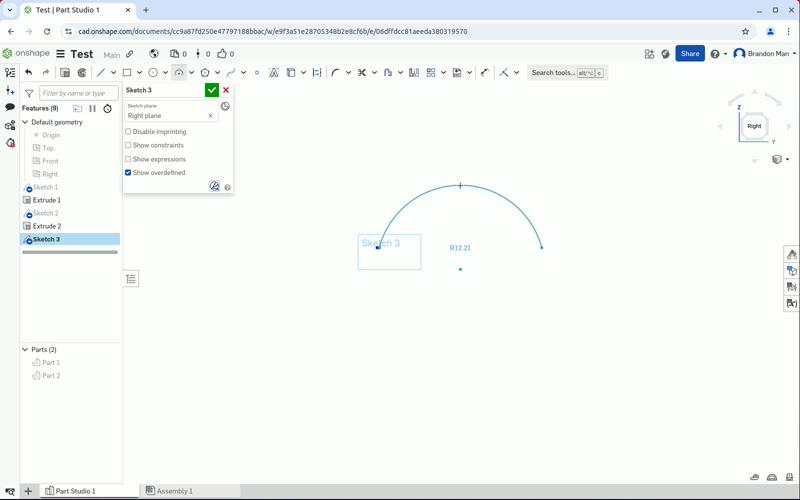
click(460, 185)
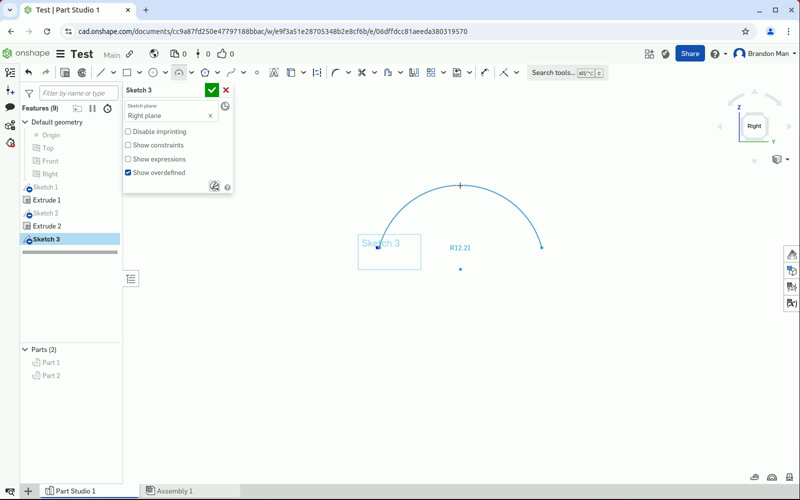
key_up(shift)
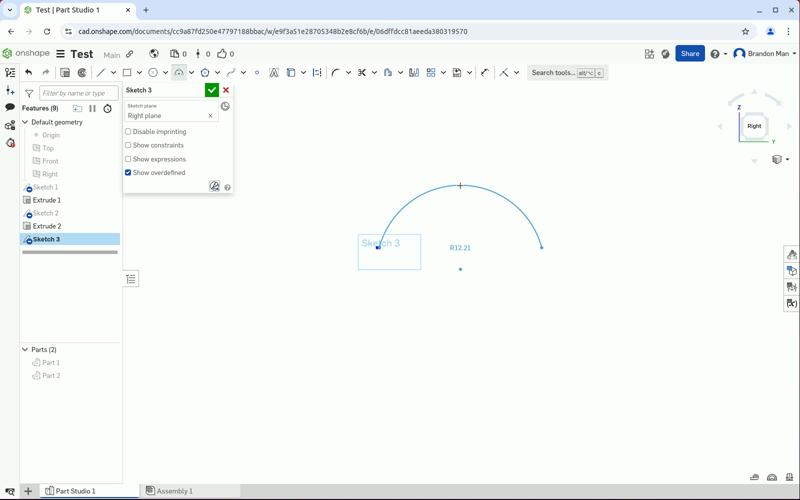
key(esc)
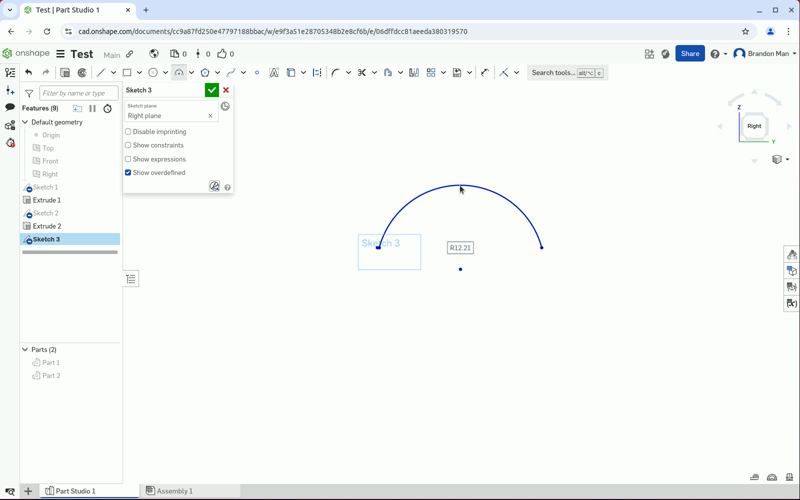
key(l)
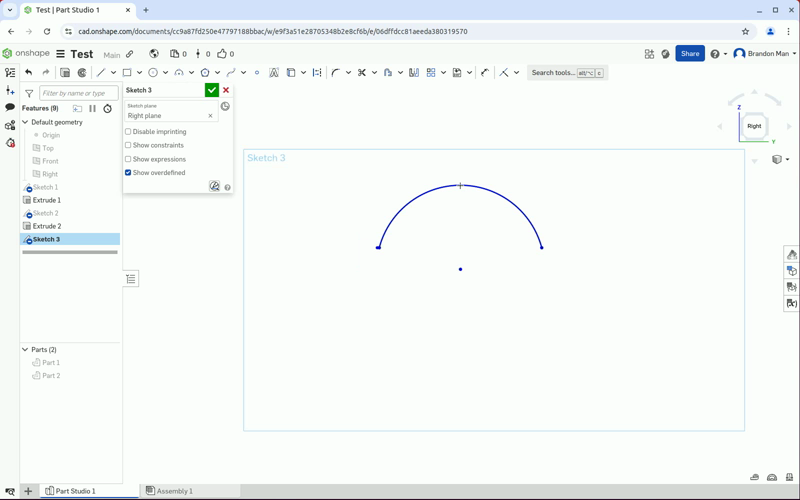
mouse_move(541, 247)
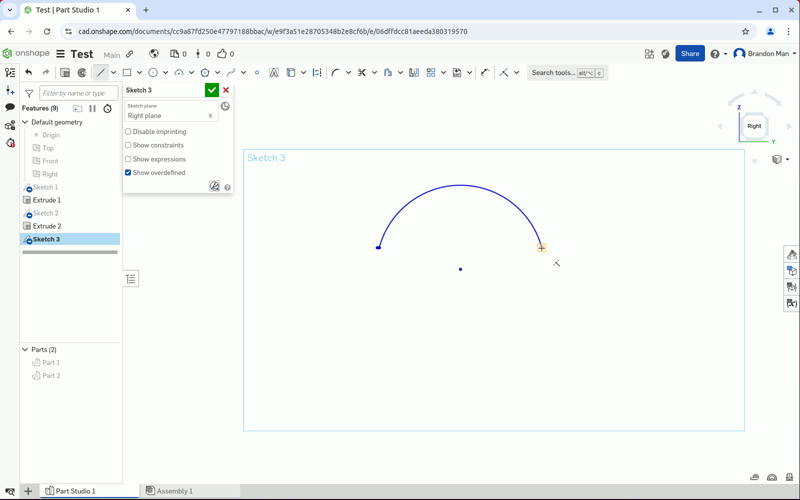
click(541, 247)
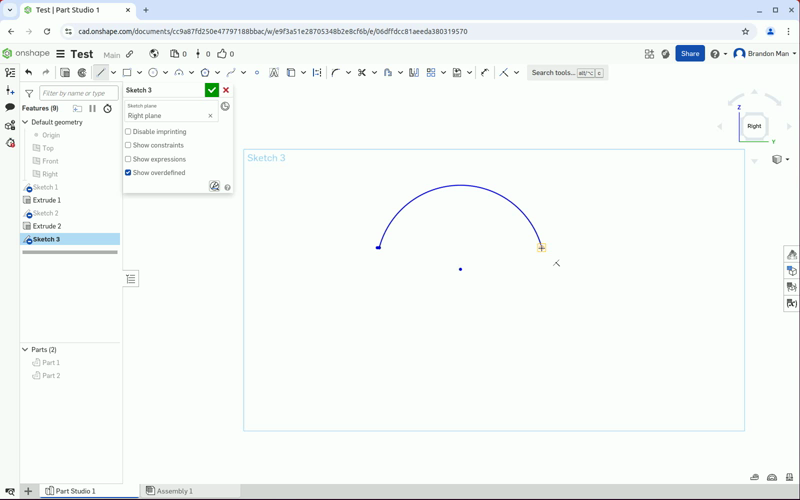
key_down(shift)
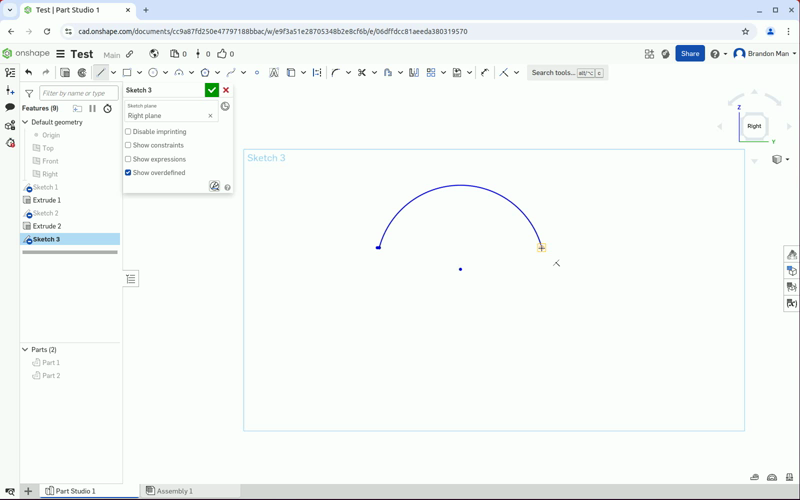
mouse_move(571, 247)
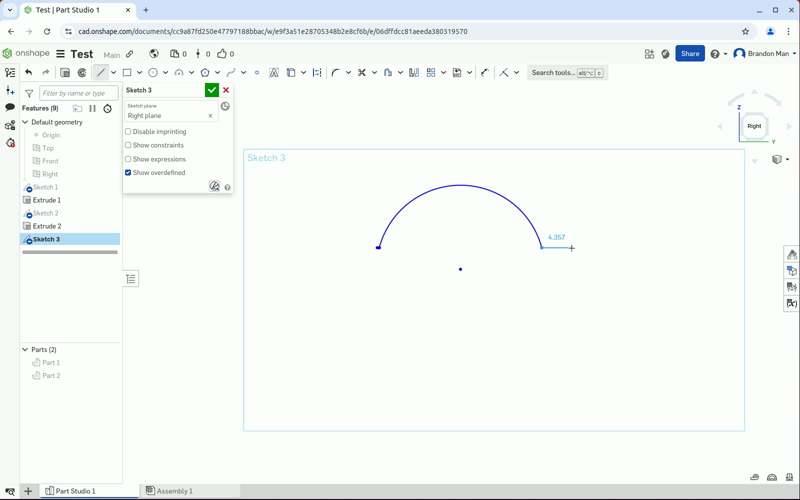
mouse_move(543, 247)
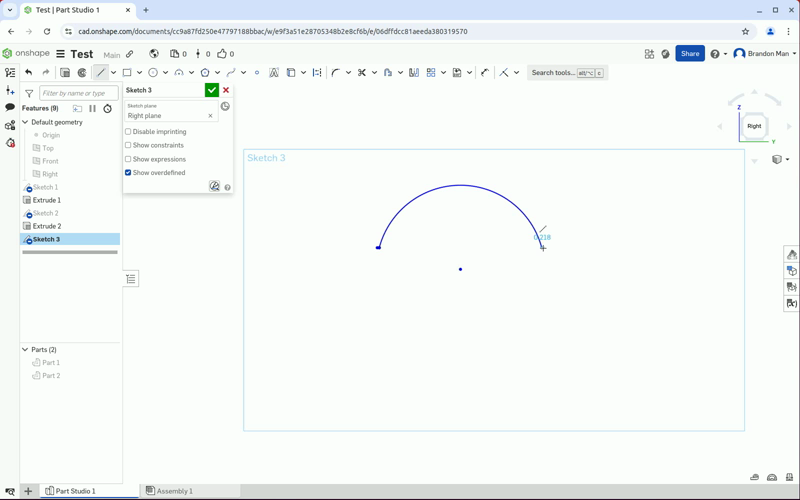
scroll(6)
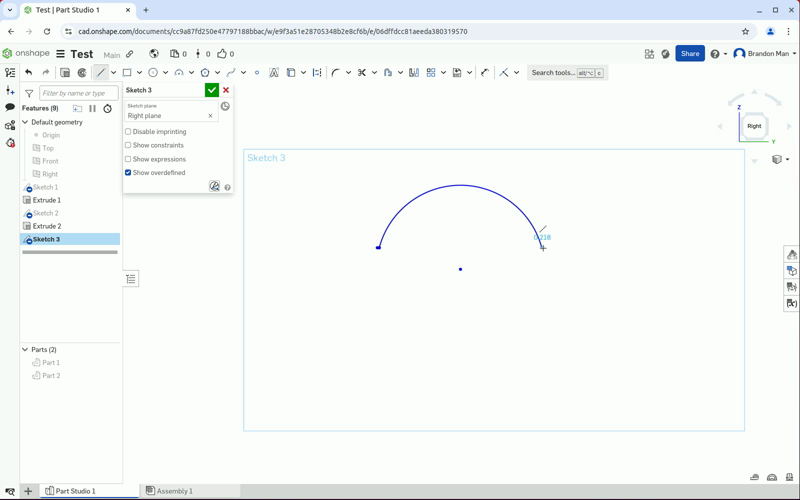
scroll(6)
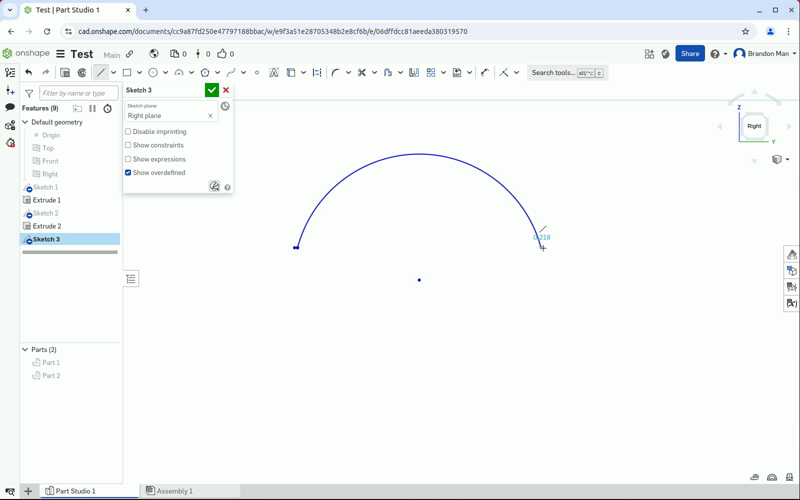
scroll(6)
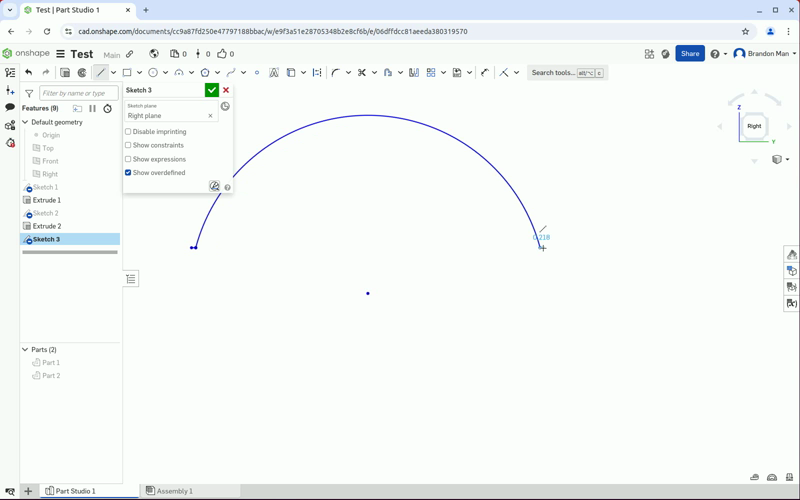
scroll(6)
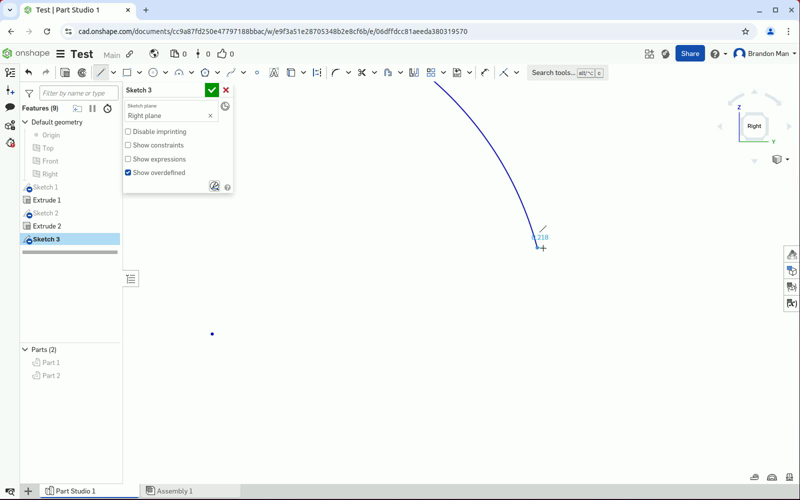
scroll(6)
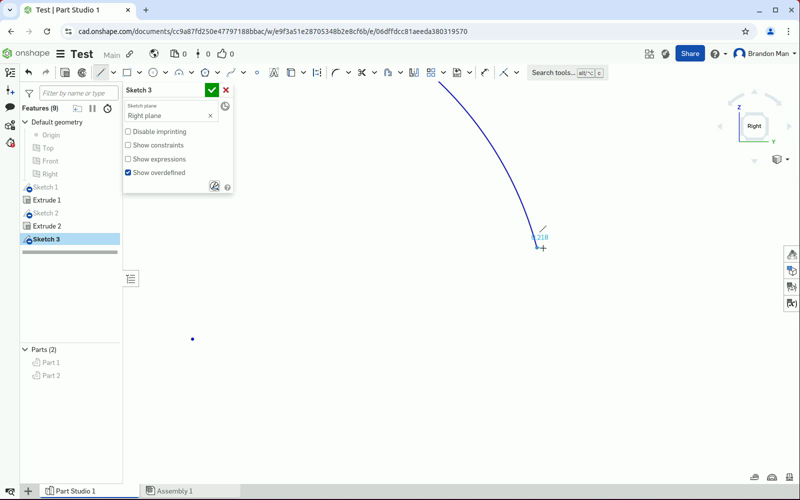
scroll(6)
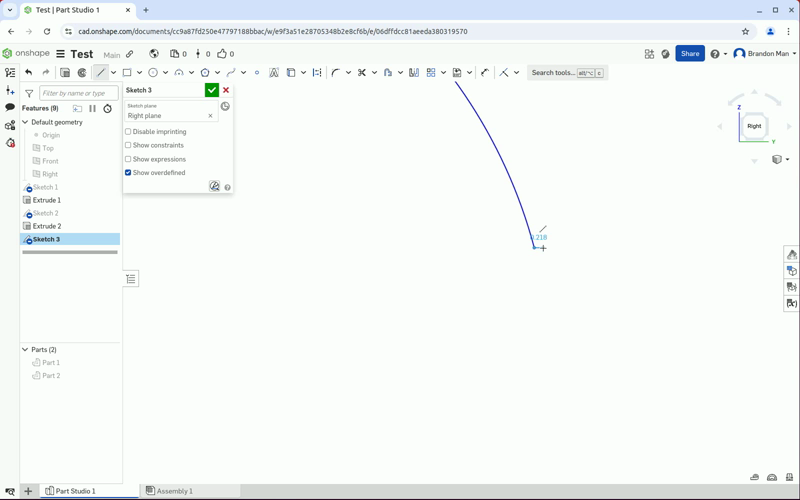
scroll(6)
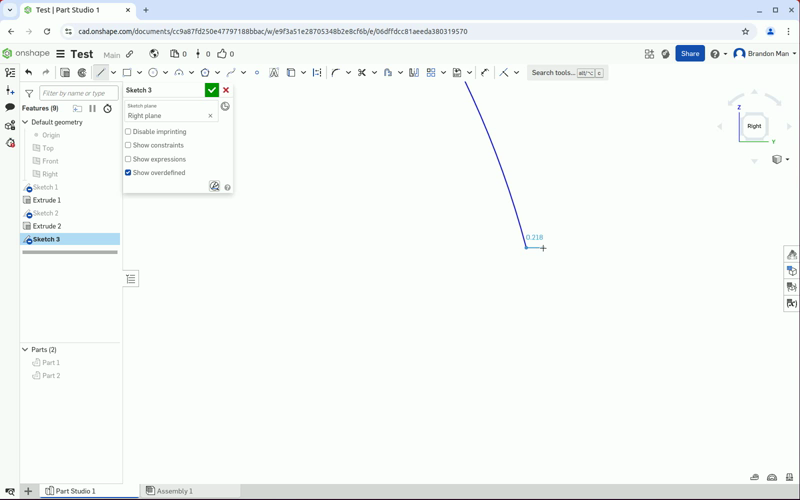
click(543, 247)
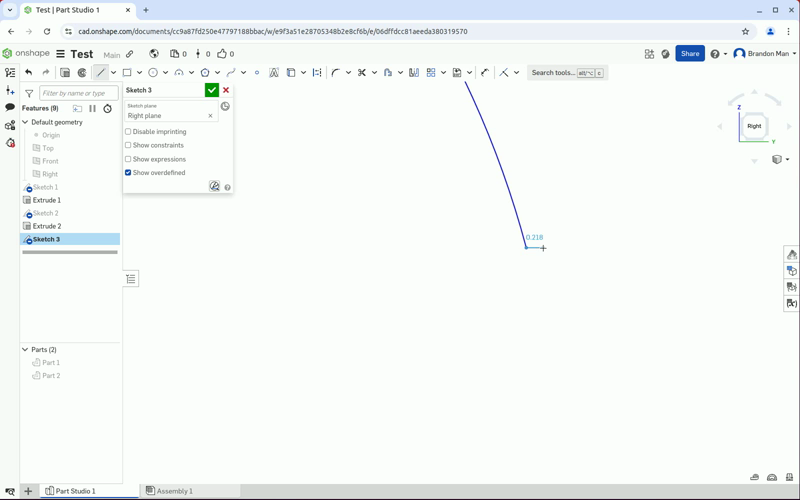
scroll(-6)
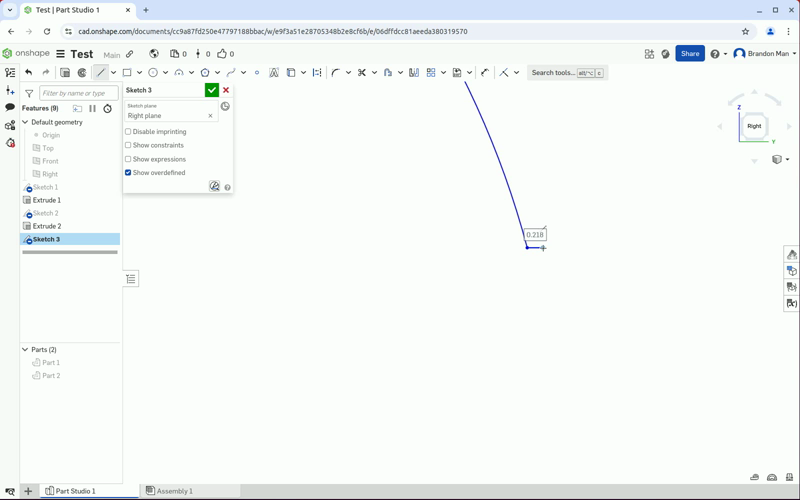
scroll(-6)
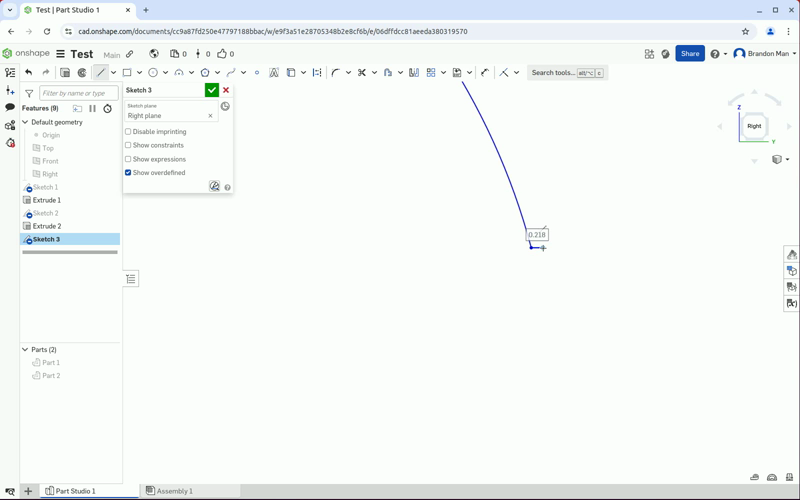
scroll(-6)
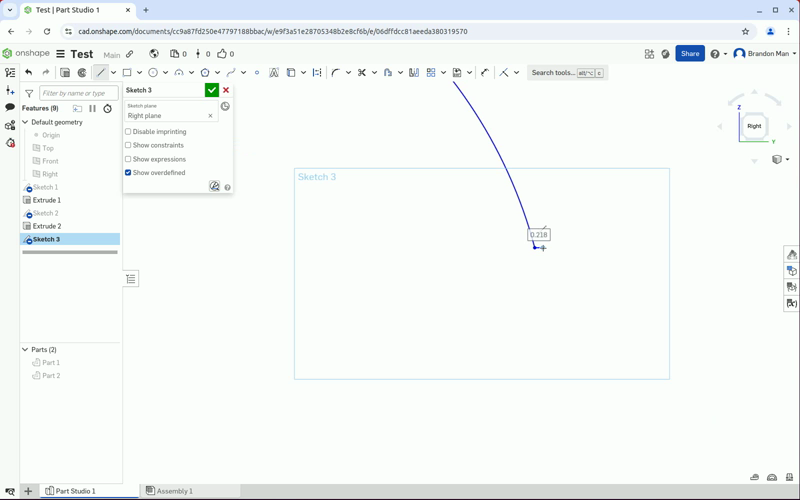
scroll(-6)
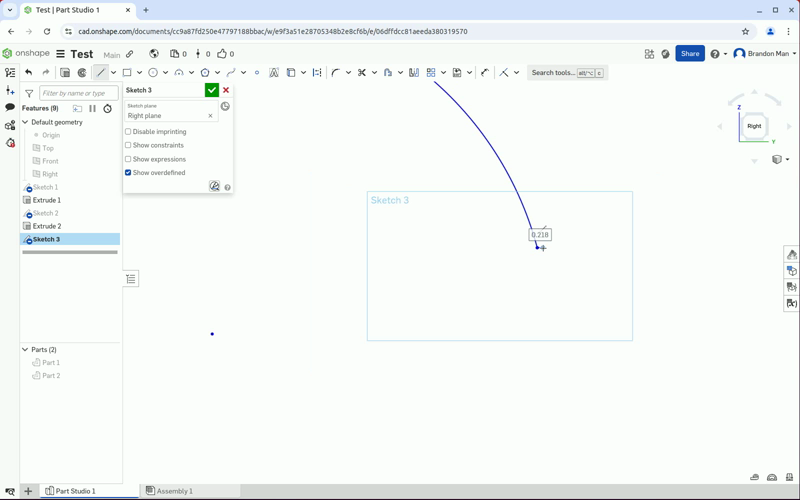
scroll(-6)
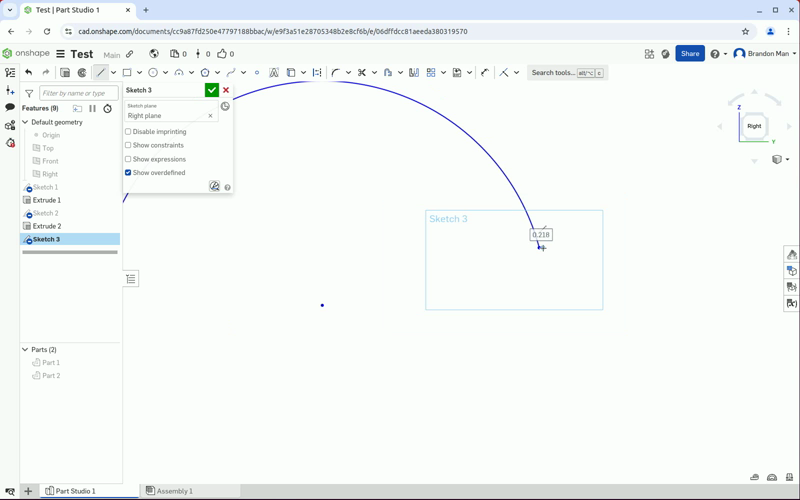
scroll(-6)
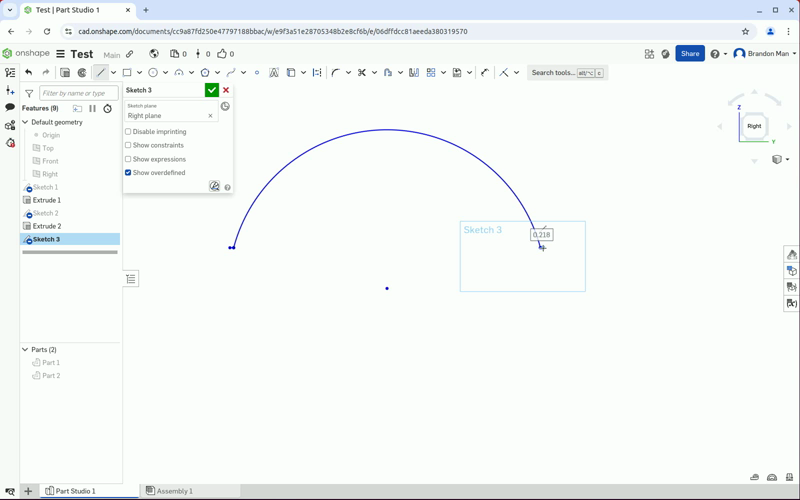
scroll(-6)
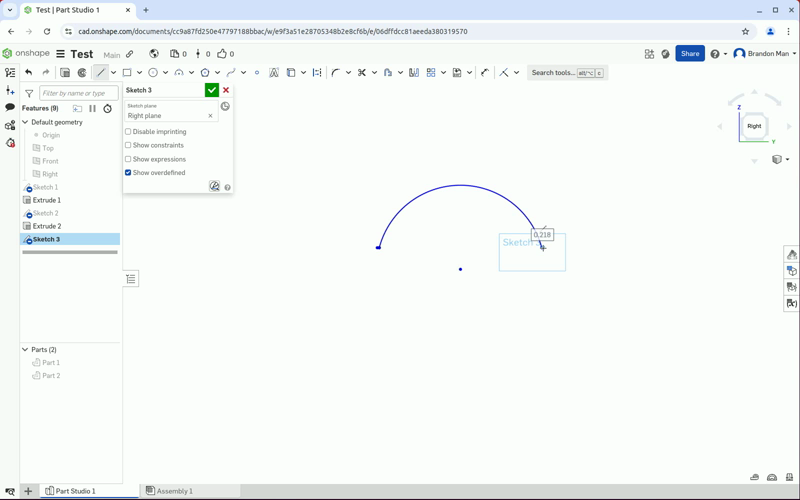
key_up(shift)
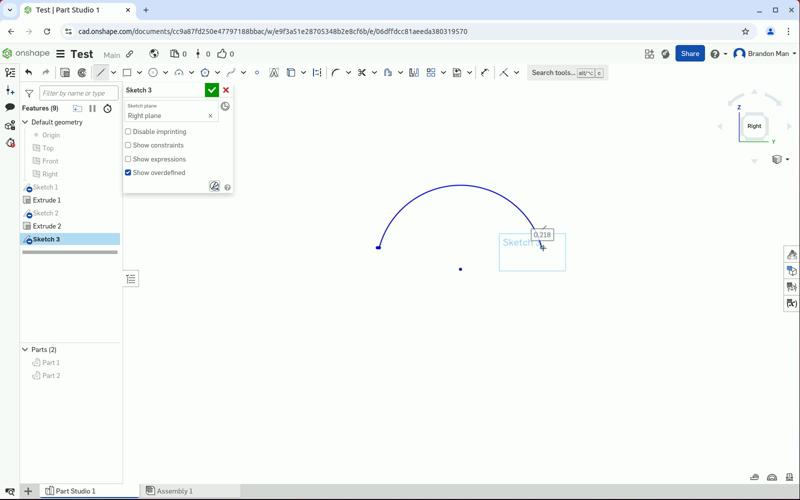
key(esc)
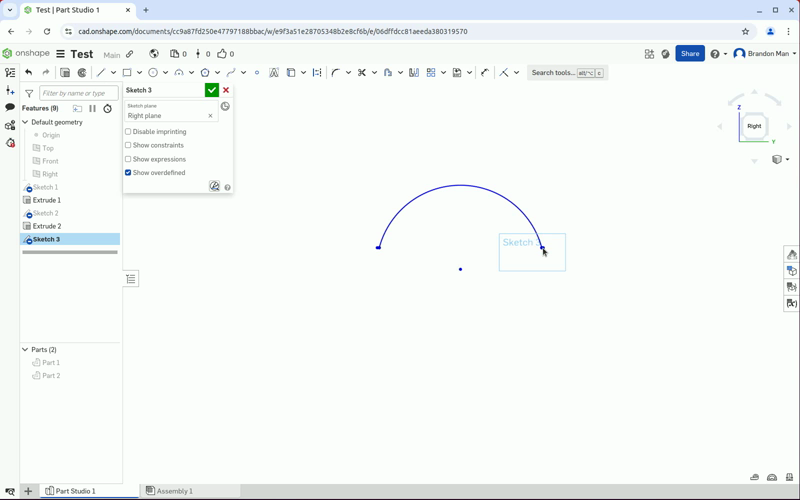
key(a)
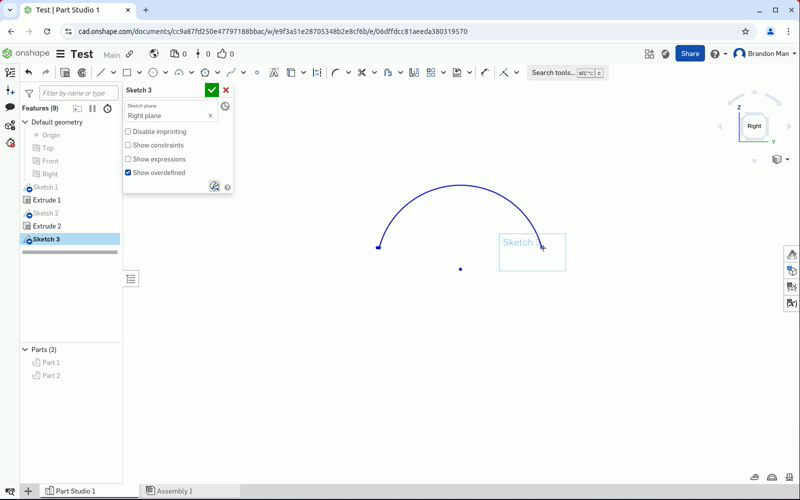
mouse_move(543, 247)
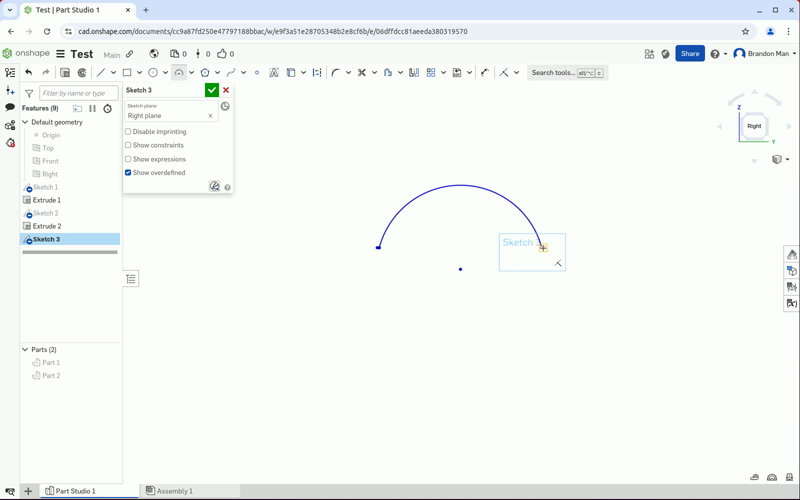
scroll(6)
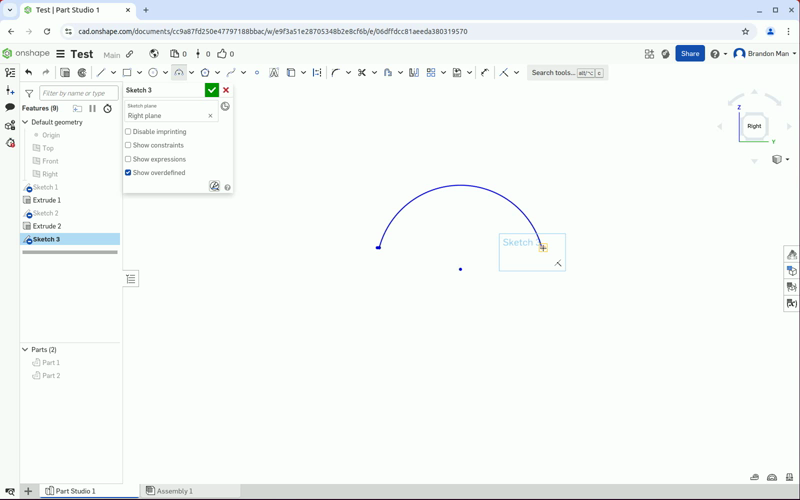
scroll(6)
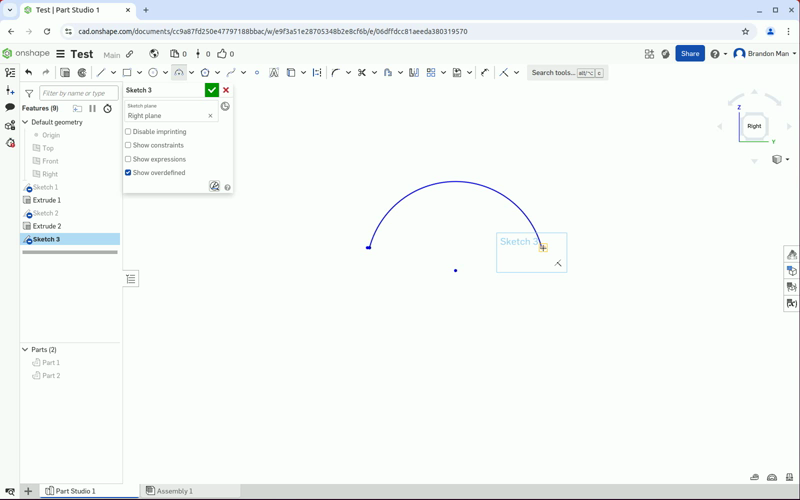
scroll(6)
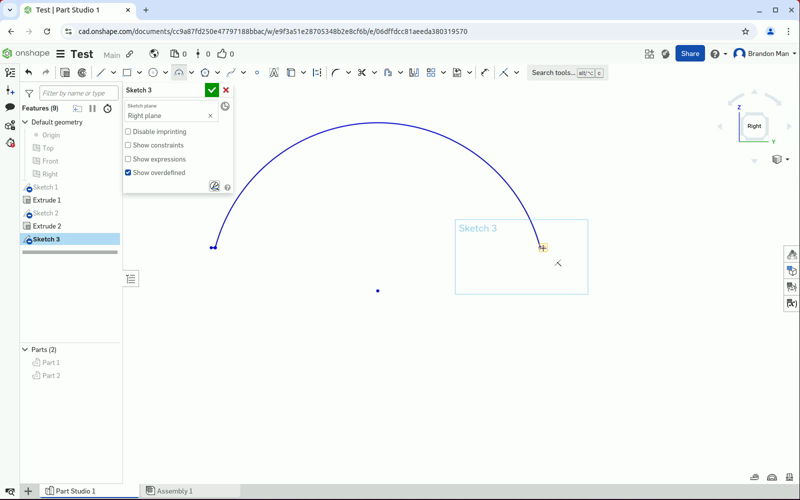
scroll(6)
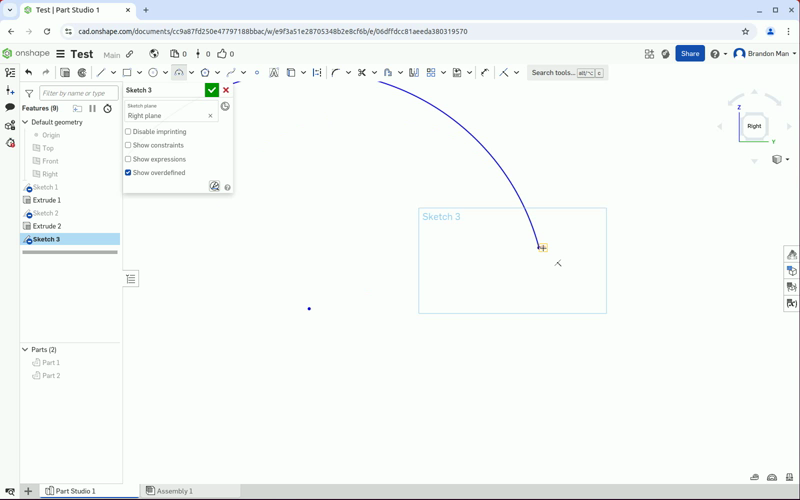
scroll(6)
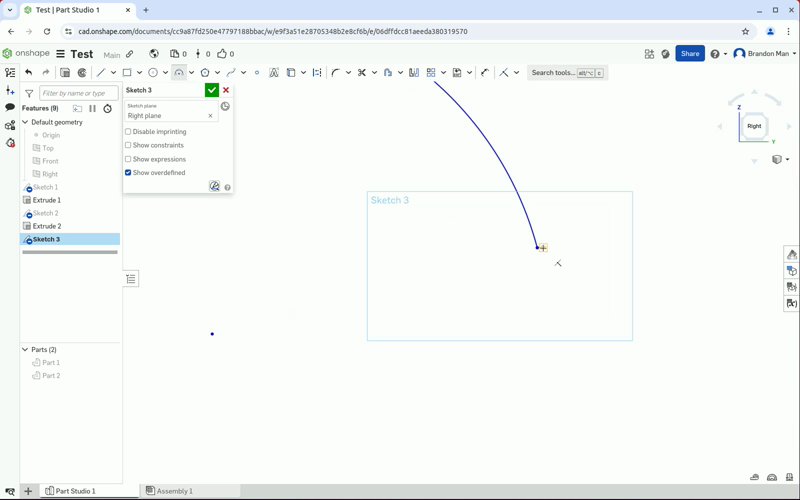
scroll(6)
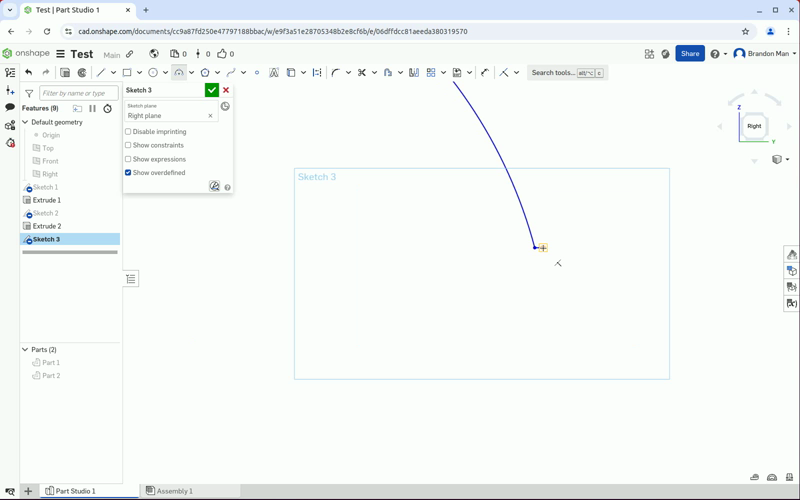
scroll(6)
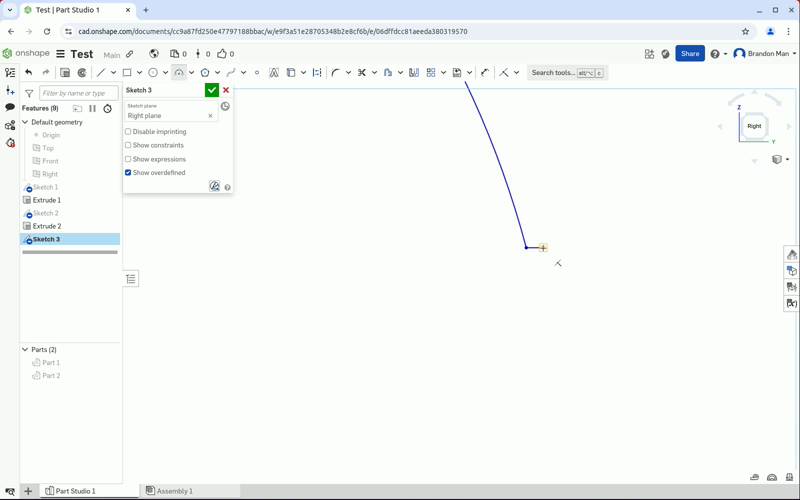
click(543, 247)
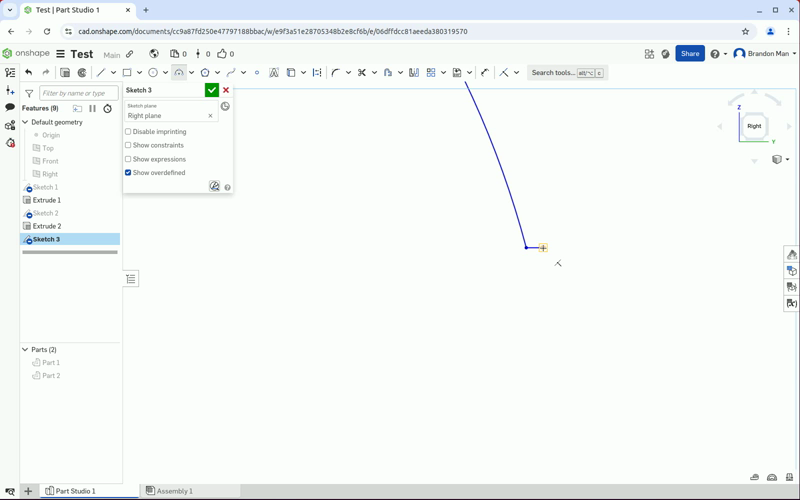
scroll(-6)
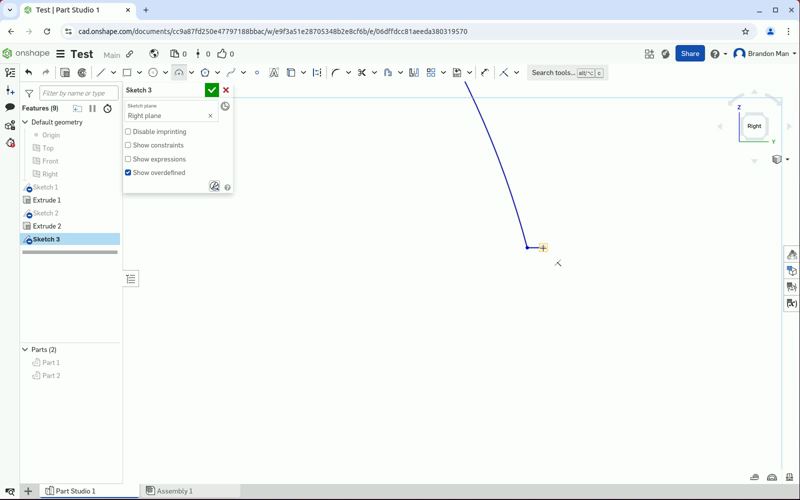
scroll(-6)
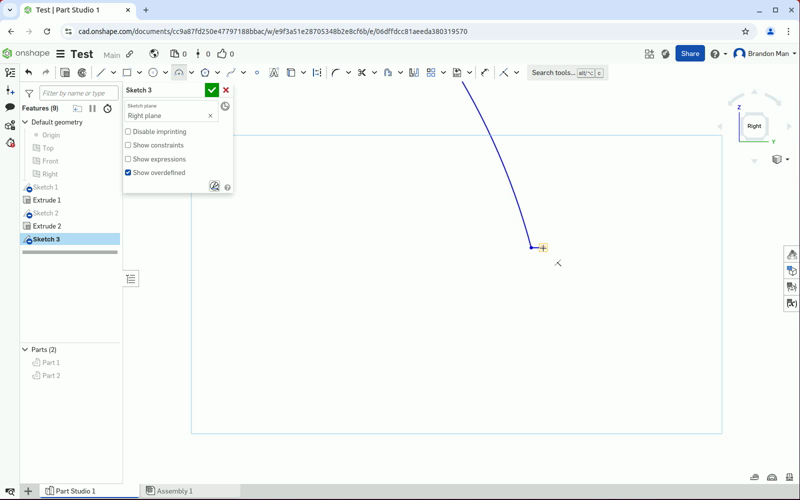
scroll(-6)
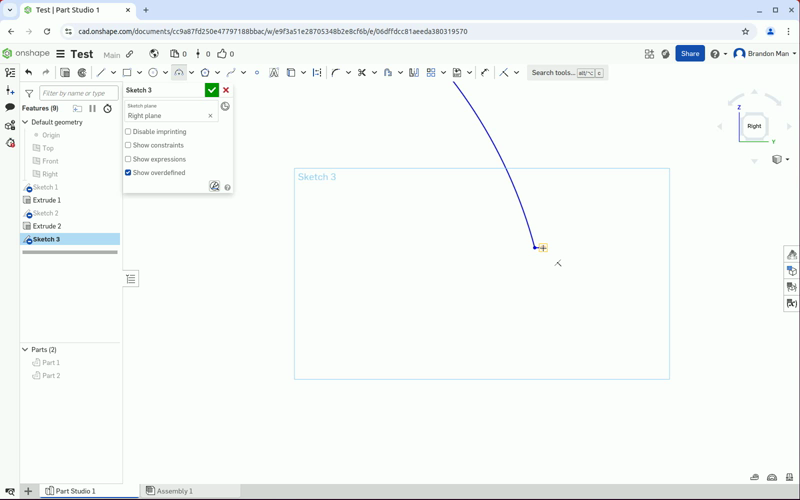
scroll(-6)
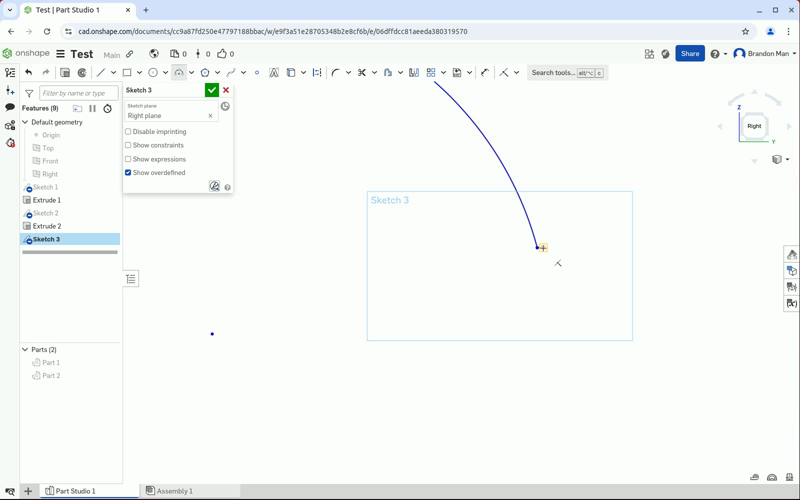
scroll(-6)
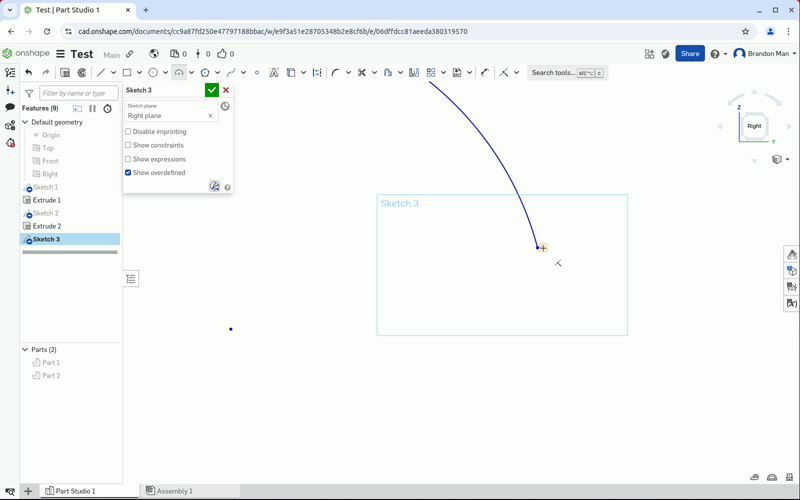
scroll(-6)
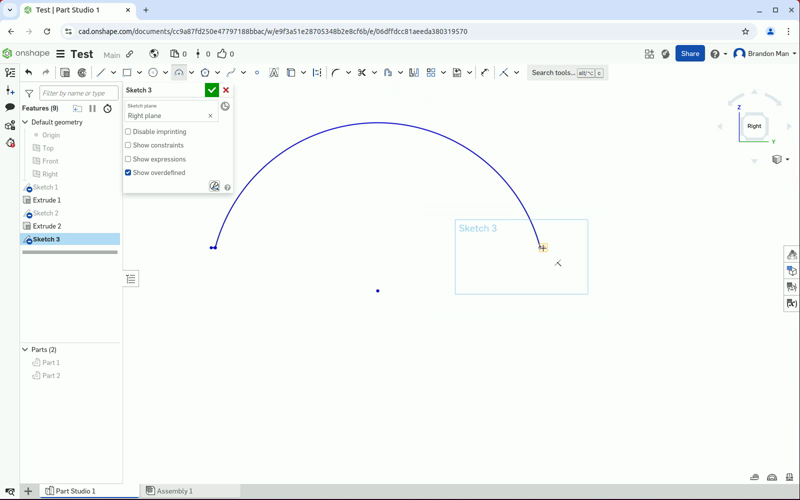
scroll(-6)
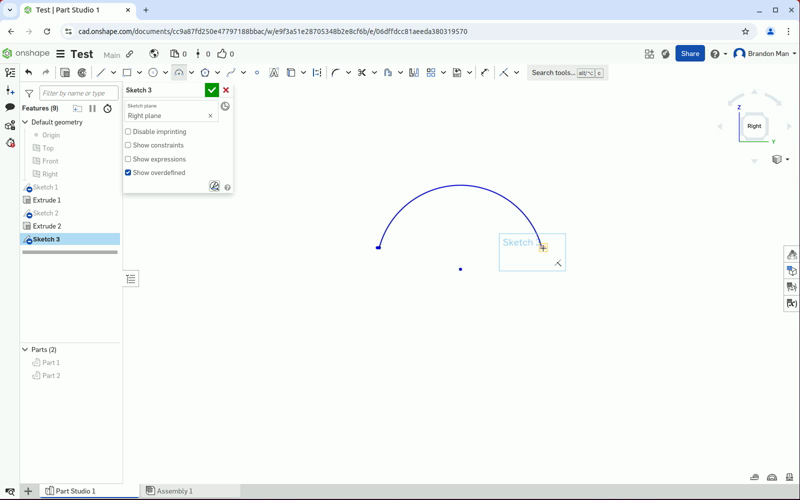
mouse_move(377, 247)
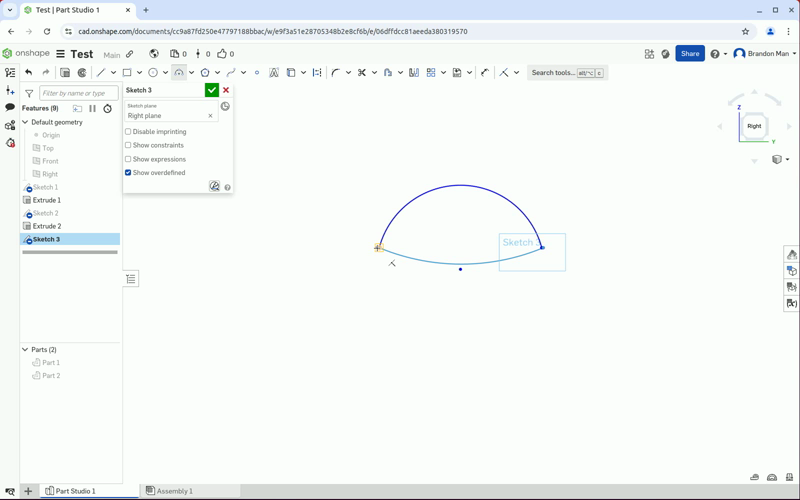
scroll(6)
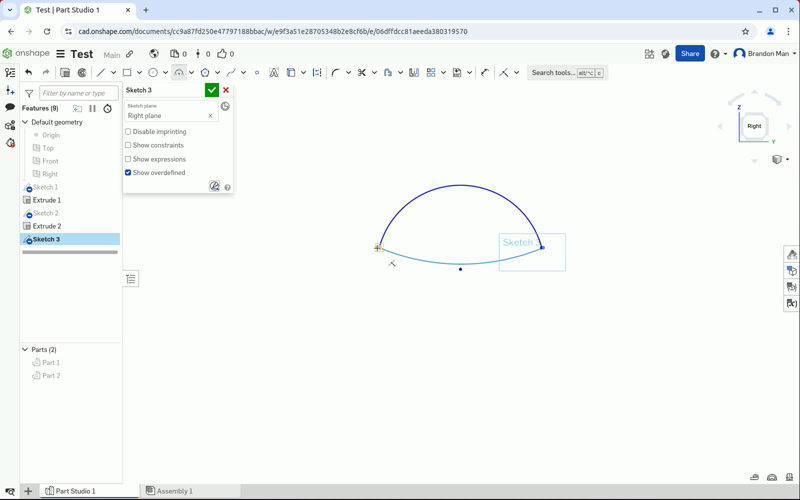
scroll(6)
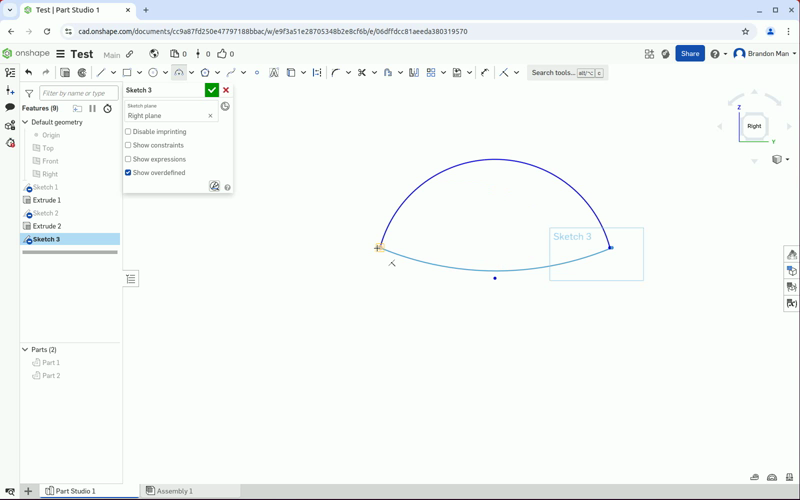
scroll(6)
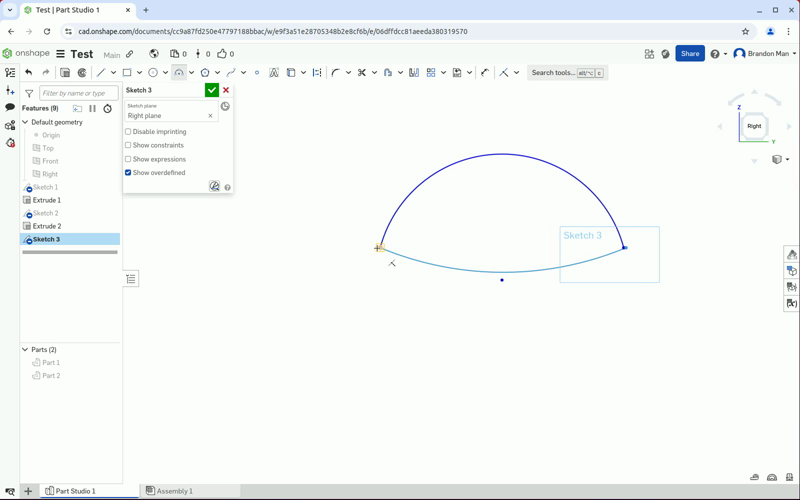
scroll(6)
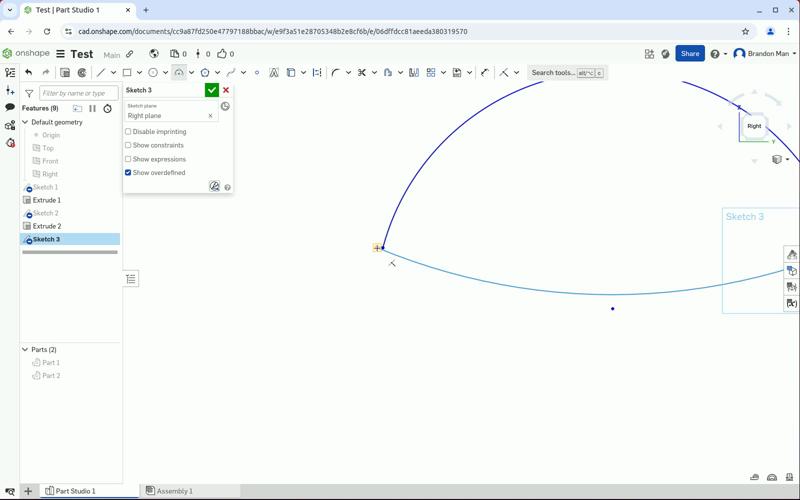
scroll(6)
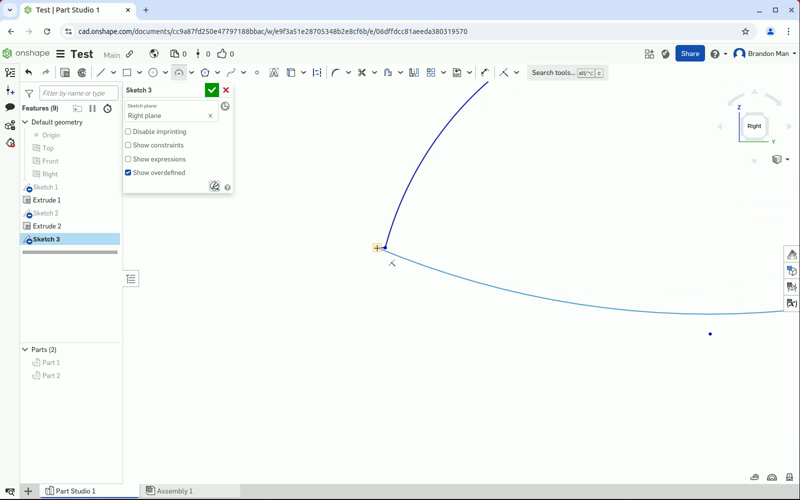
scroll(6)
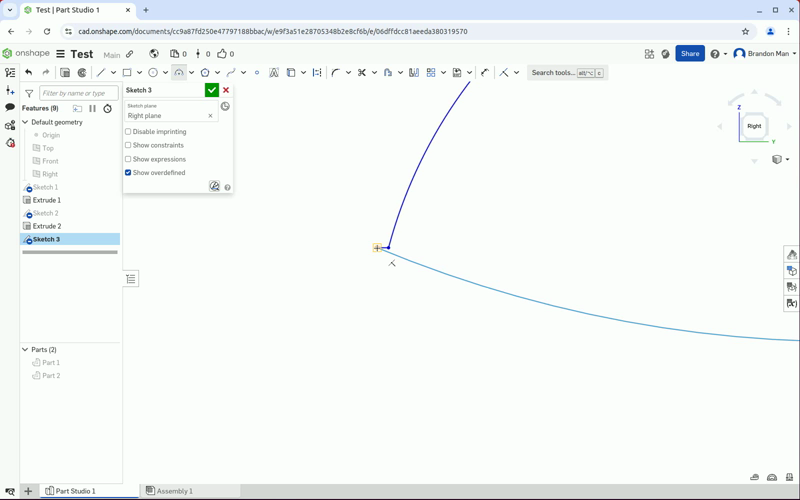
scroll(6)
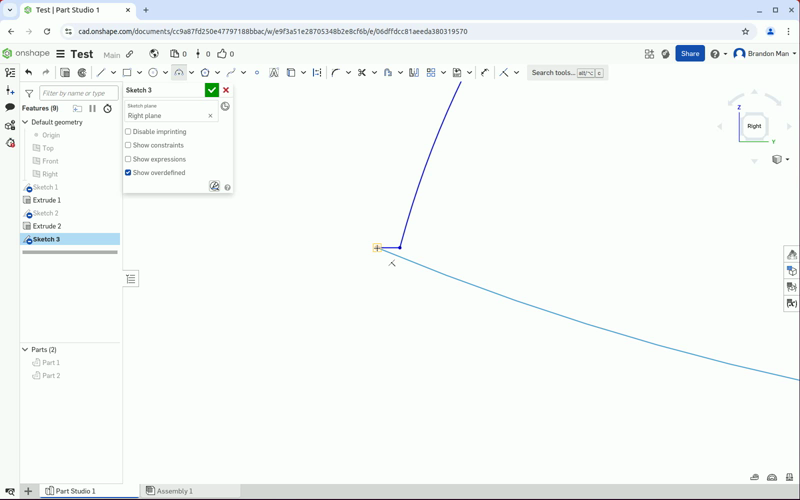
click(377, 247)
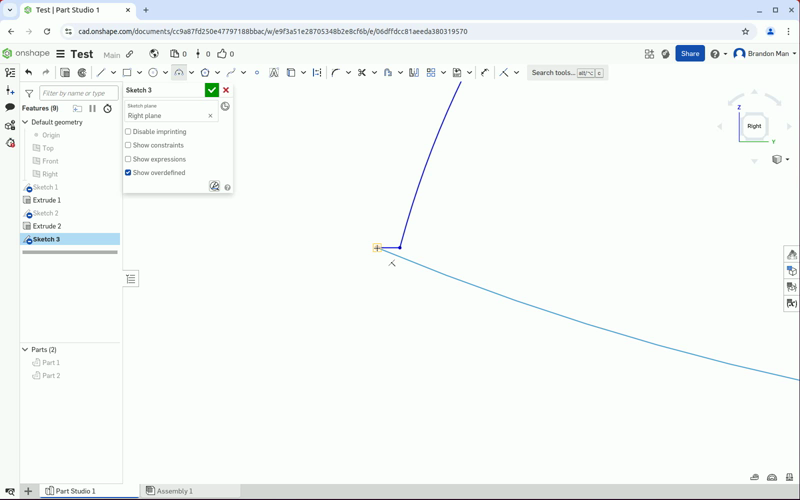
scroll(-6)
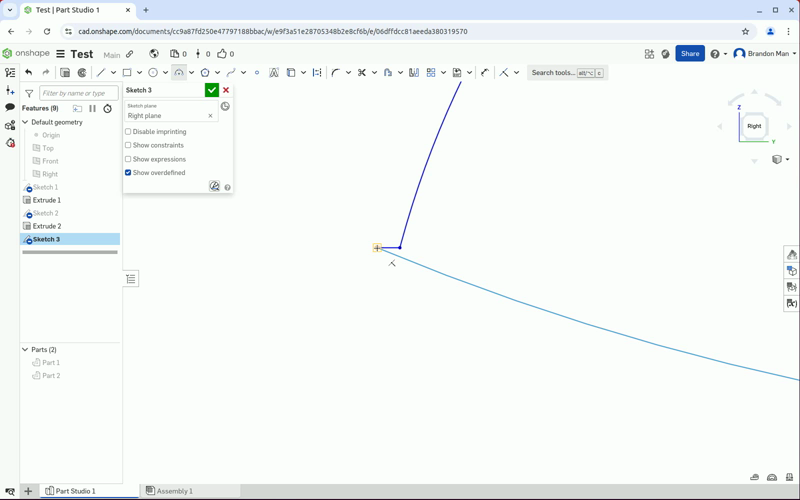
scroll(-6)
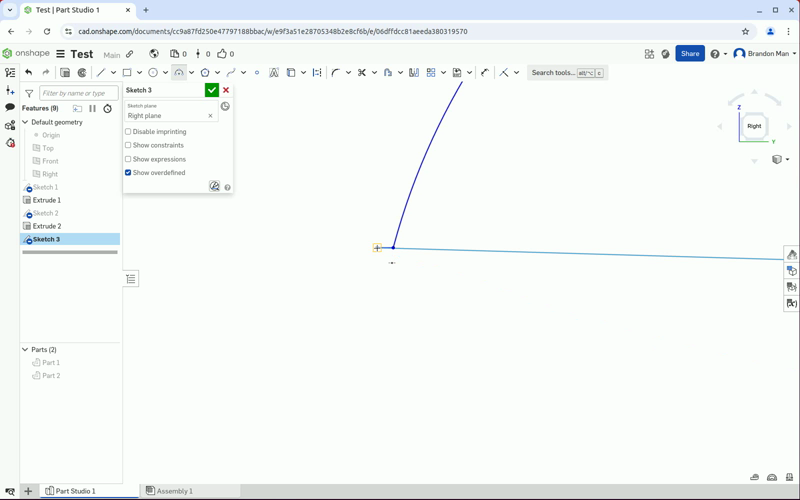
scroll(-6)
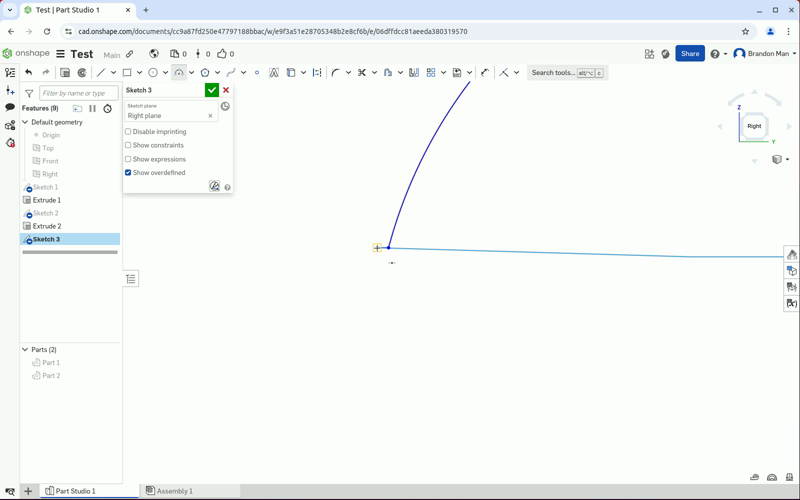
scroll(-6)
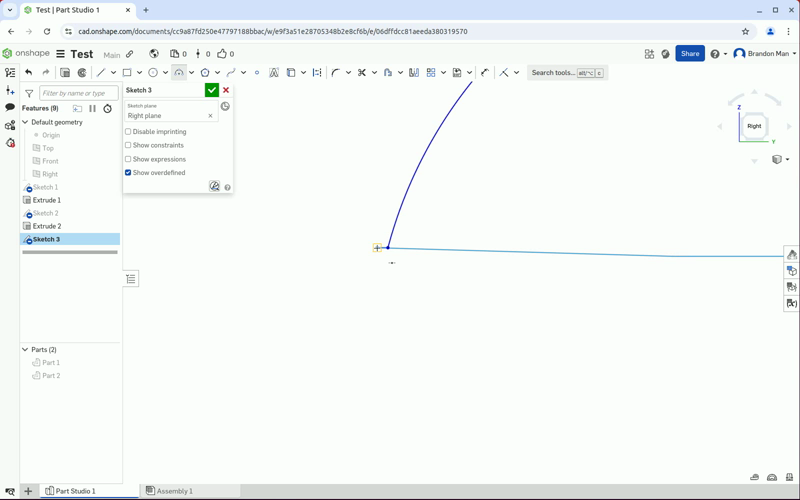
scroll(-6)
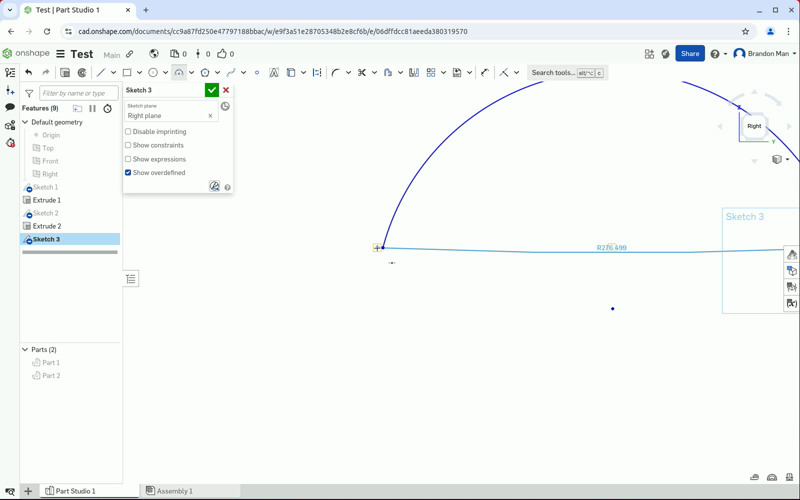
scroll(-6)
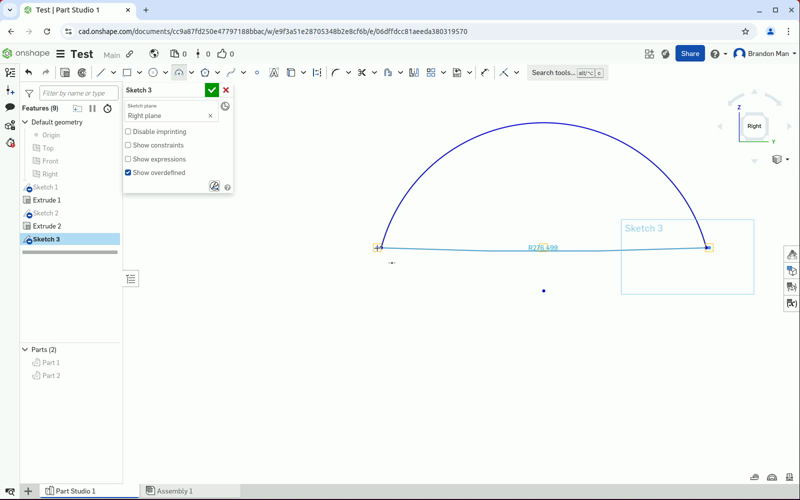
scroll(-6)
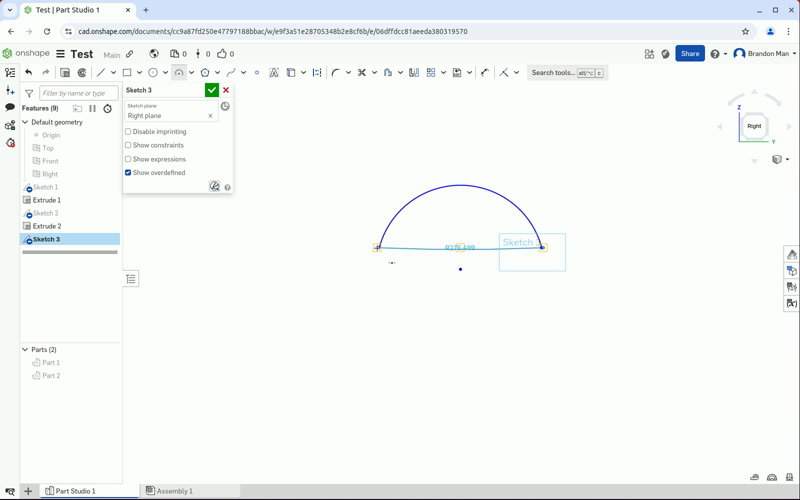
key_down(shift)
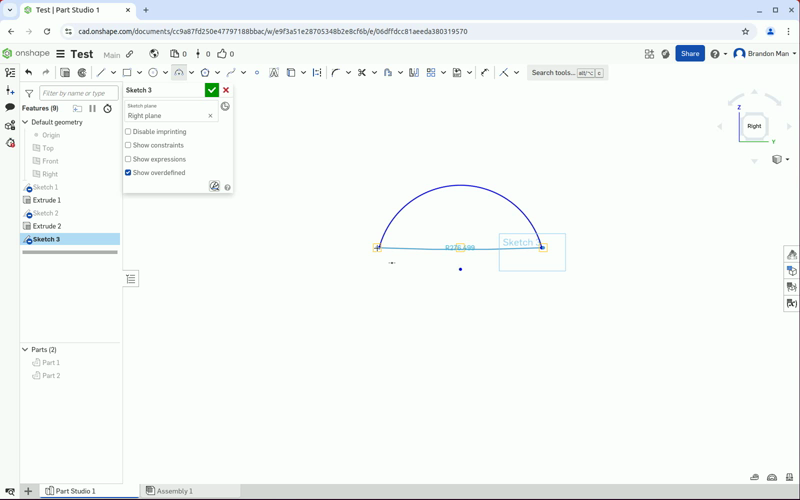
mouse_move(460, 183)
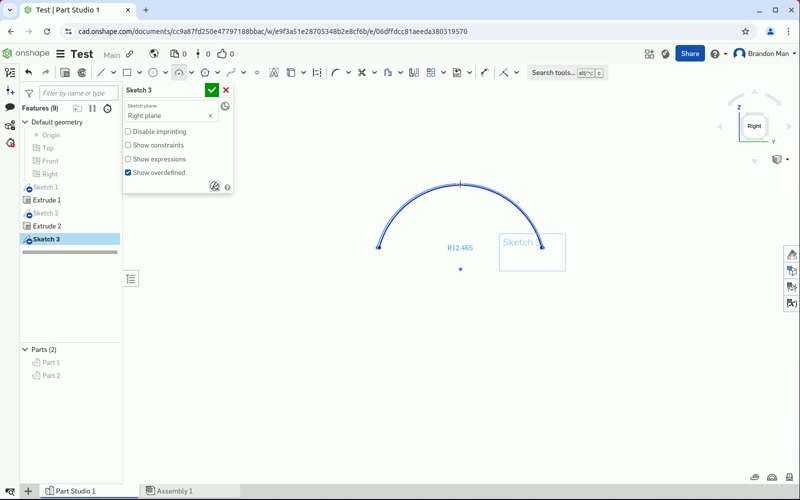
scroll(6)
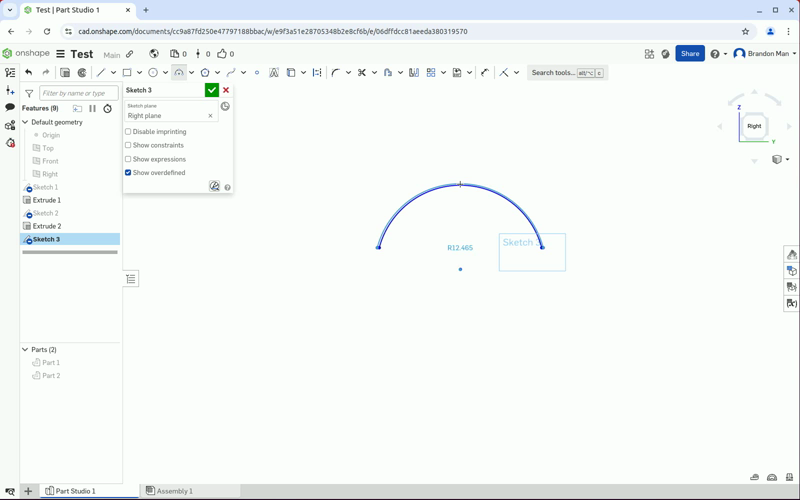
scroll(6)
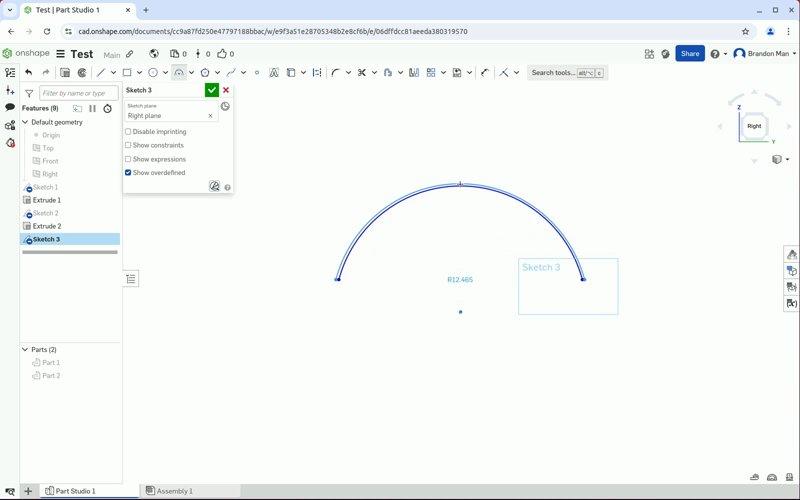
scroll(6)
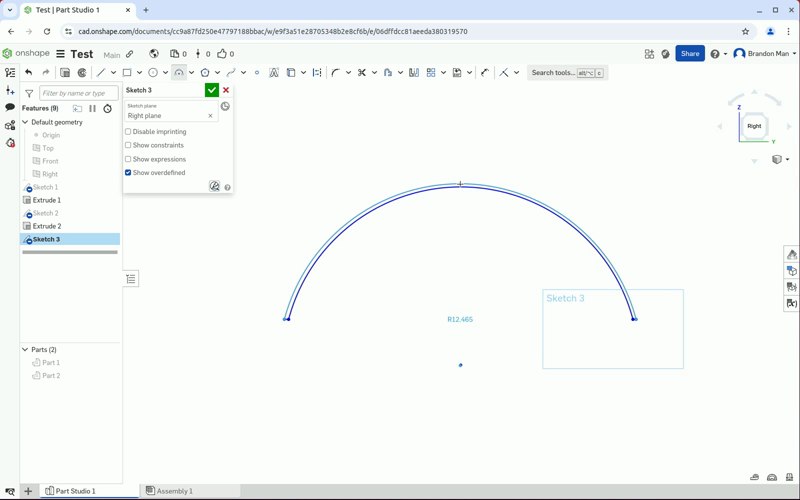
scroll(6)
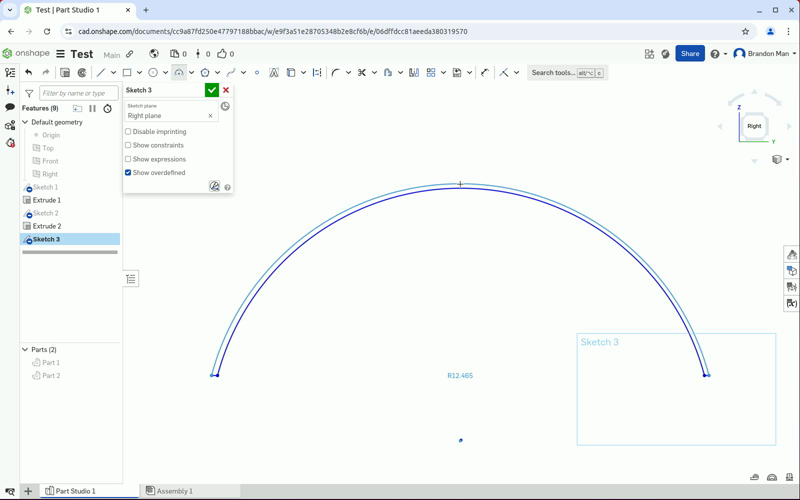
scroll(6)
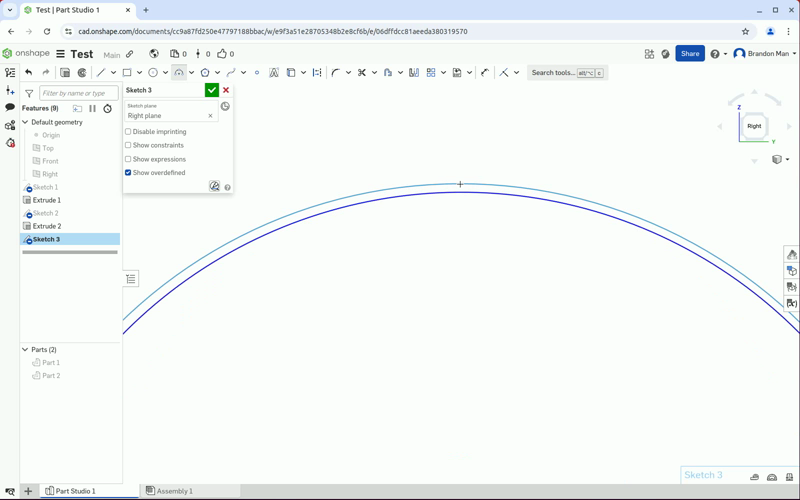
scroll(6)
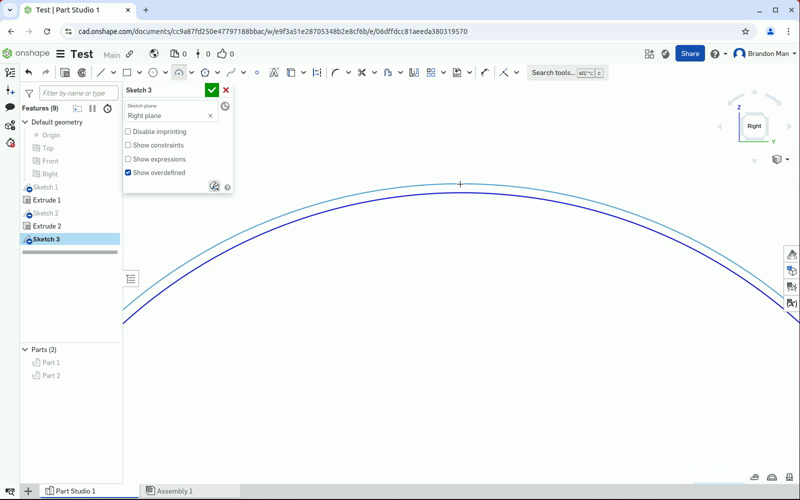
scroll(6)
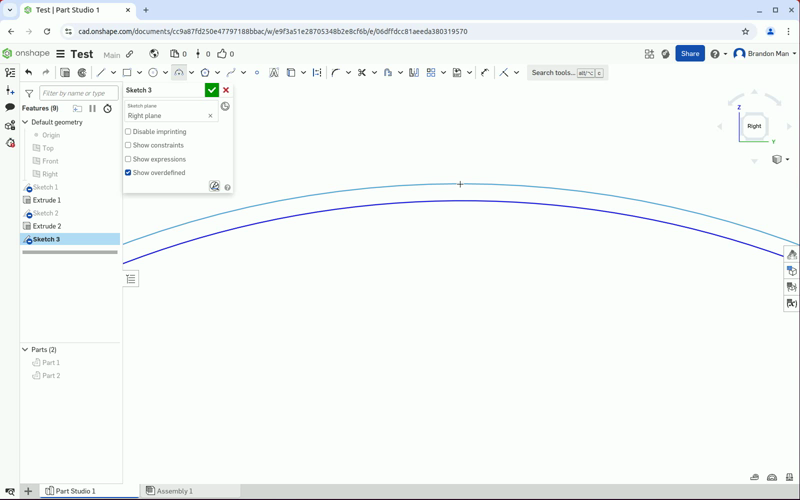
click(460, 183)
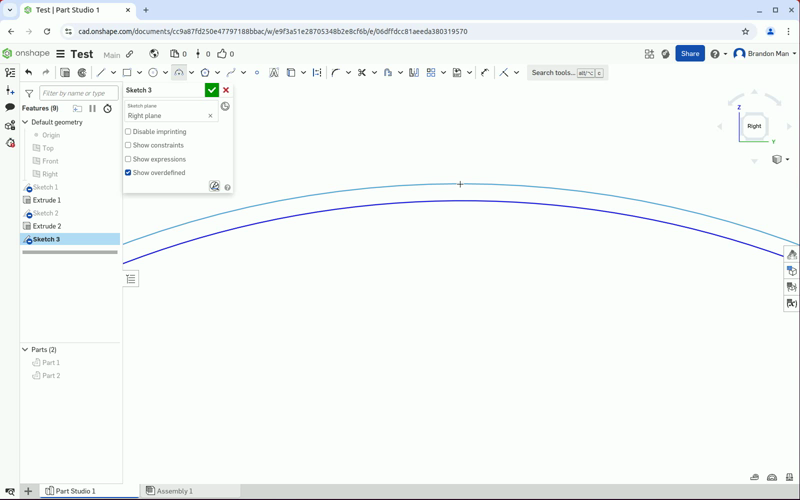
scroll(-6)
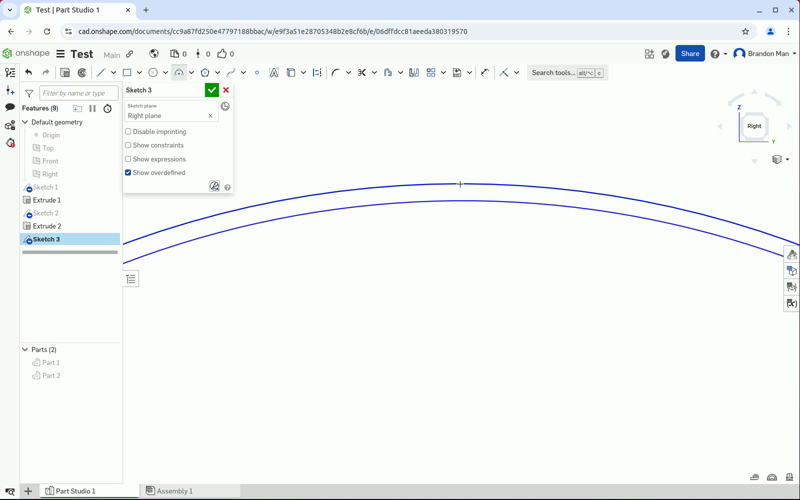
scroll(-6)
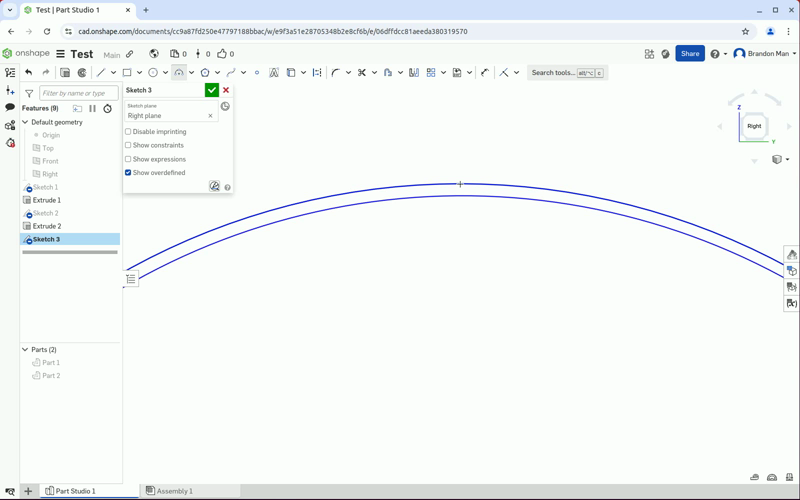
scroll(-6)
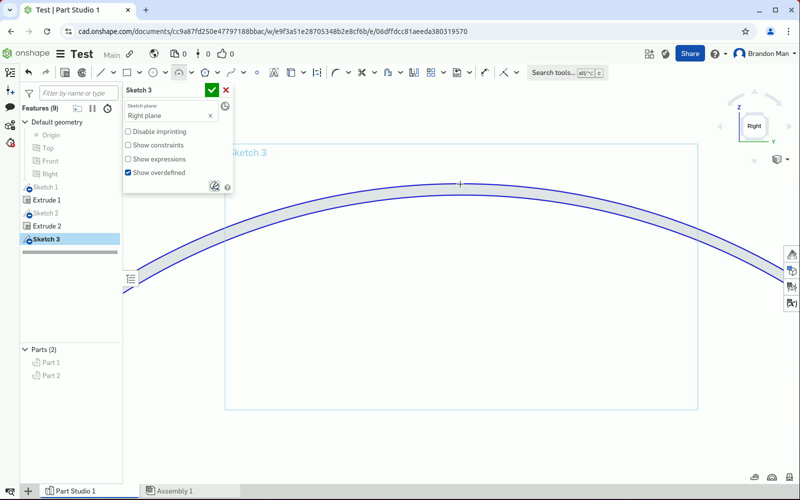
scroll(-6)
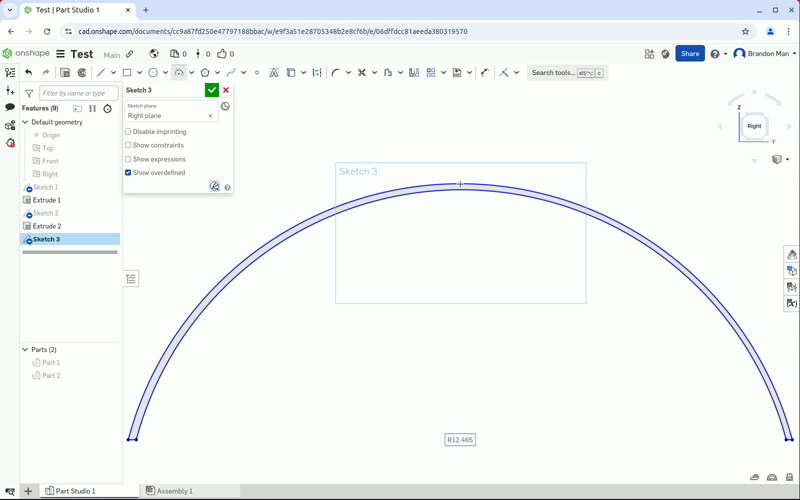
scroll(-6)
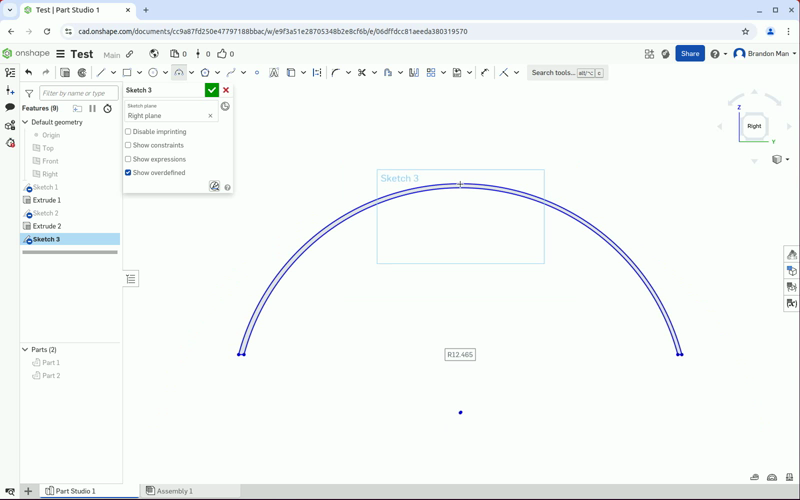
scroll(-6)
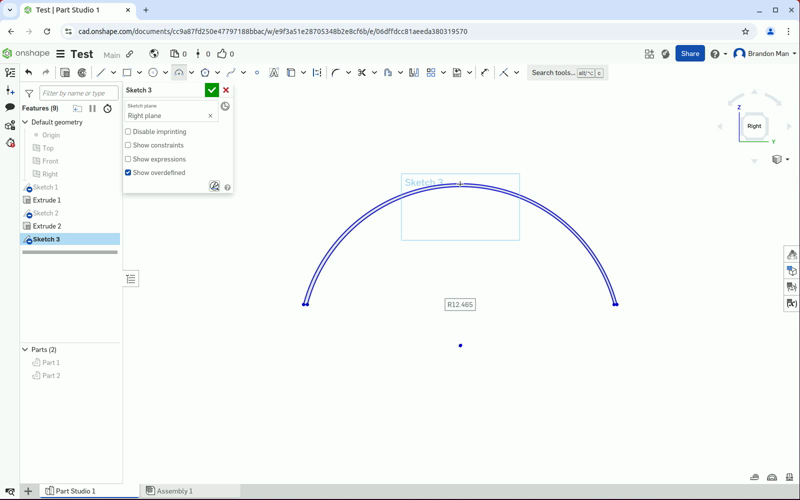
scroll(-6)
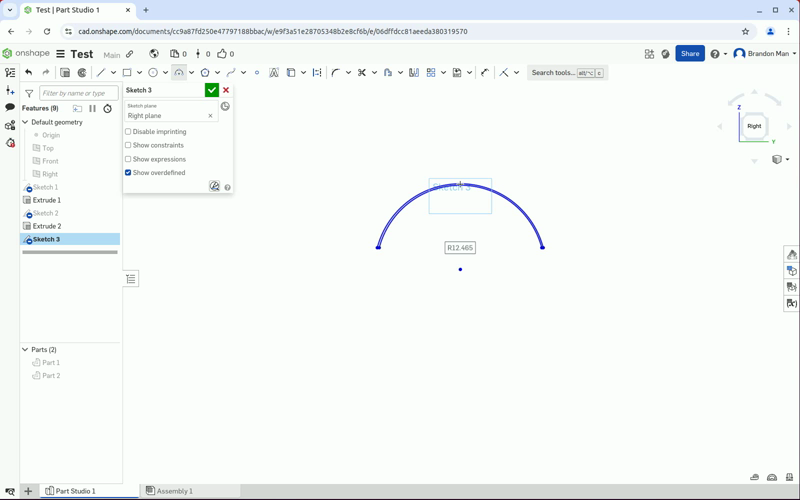
key_up(shift)
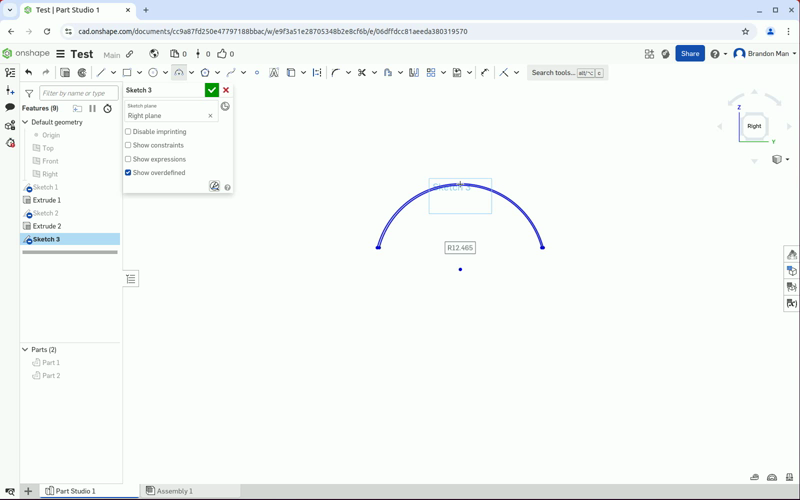
key(esc)
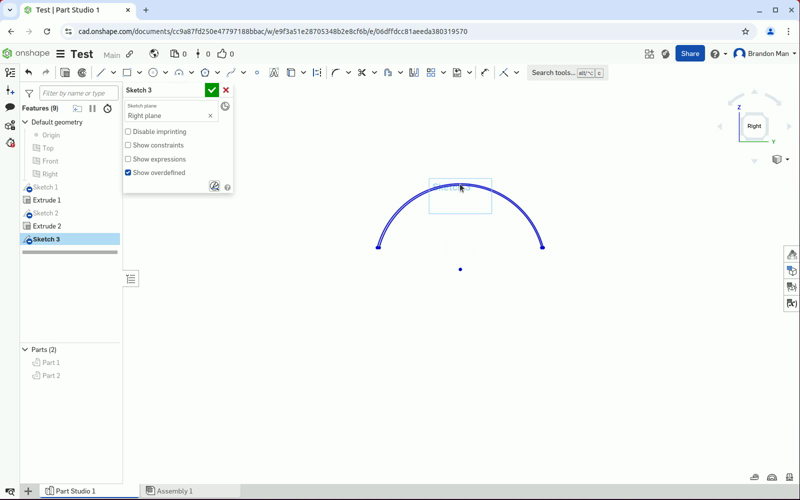
mouse_move(475, 185)
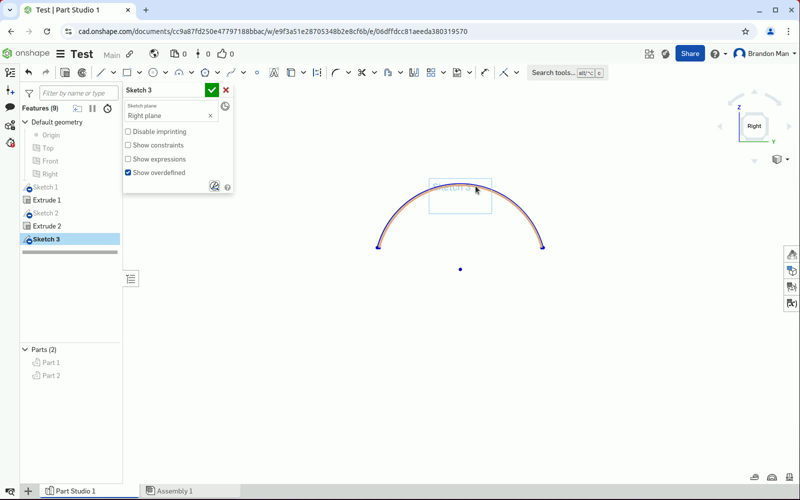
scroll(6)
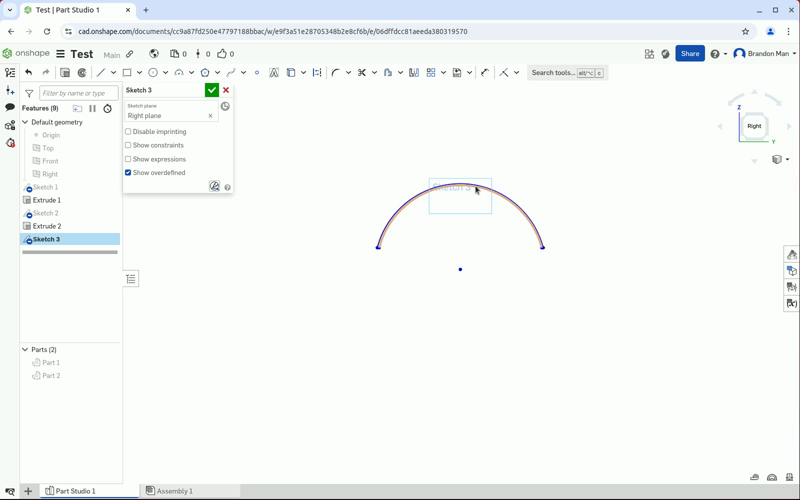
scroll(6)
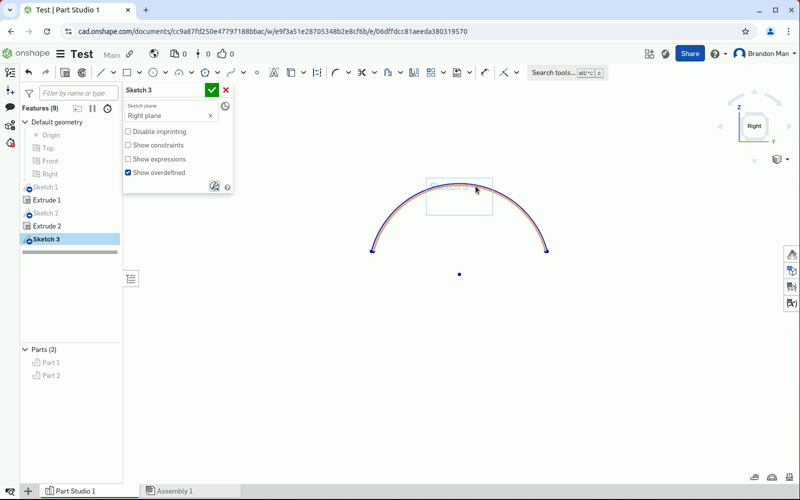
scroll(6)
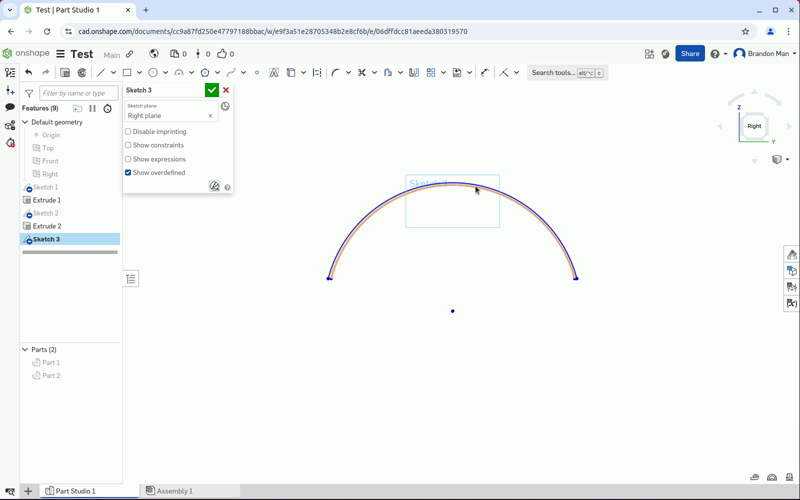
scroll(6)
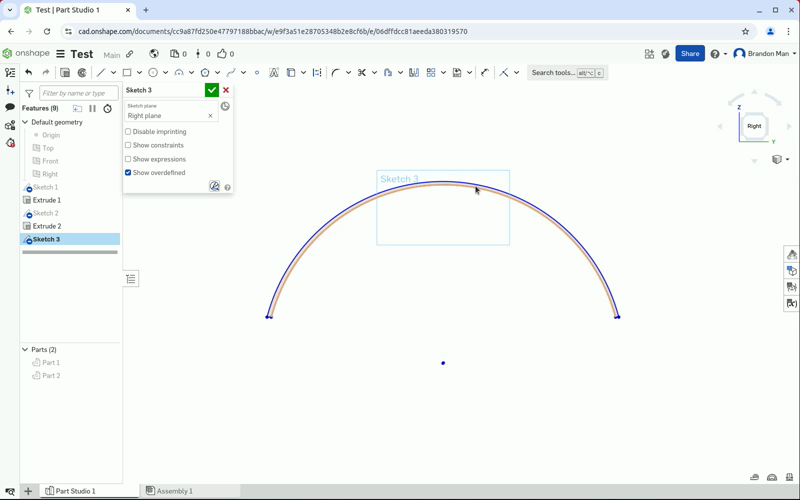
scroll(6)
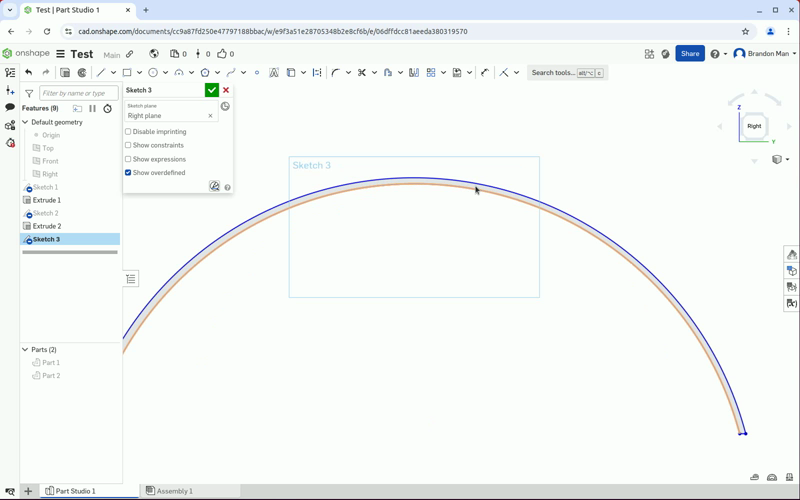
scroll(6)
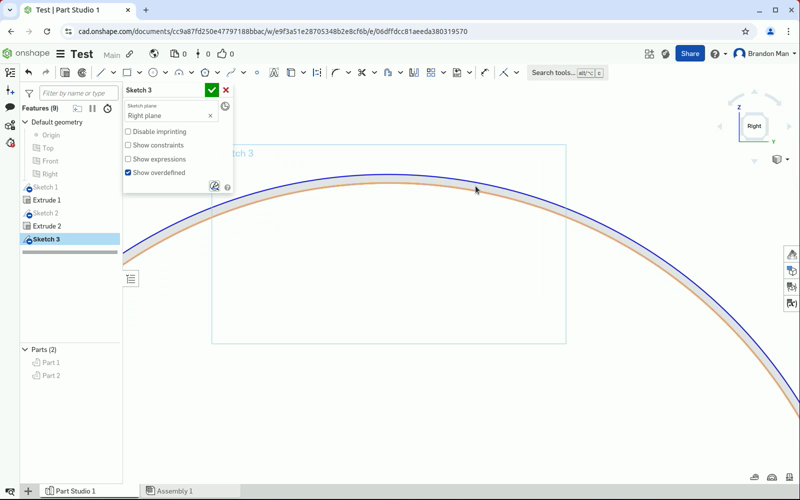
scroll(6)
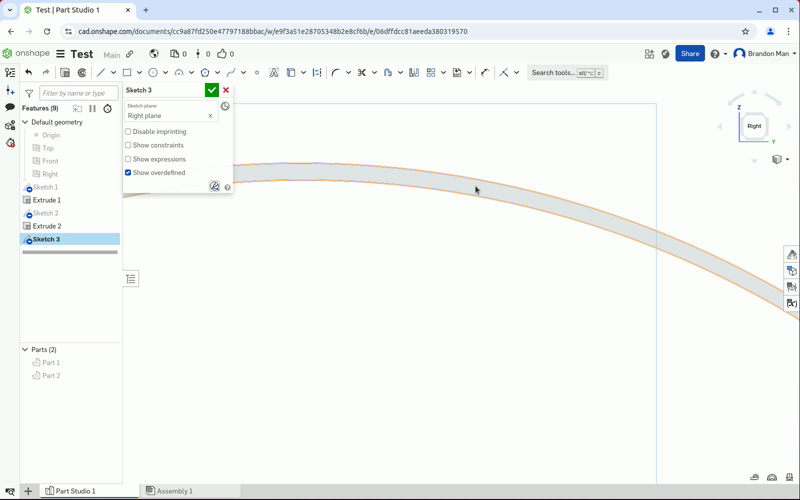
click(475, 185)
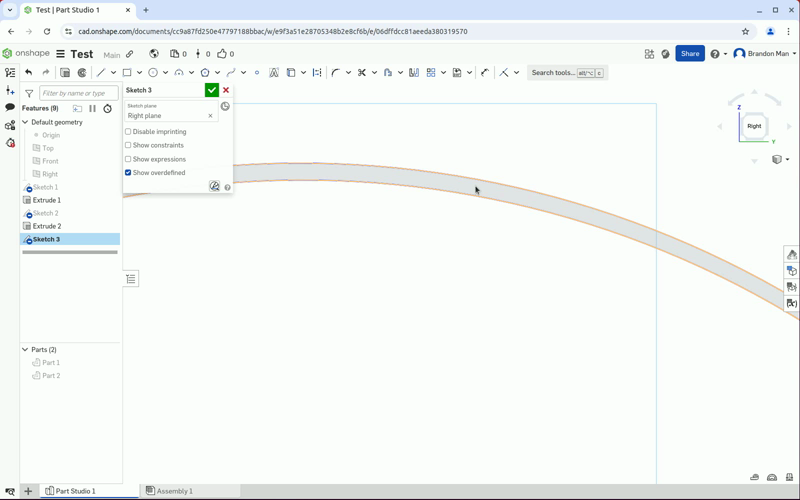
scroll(-6)
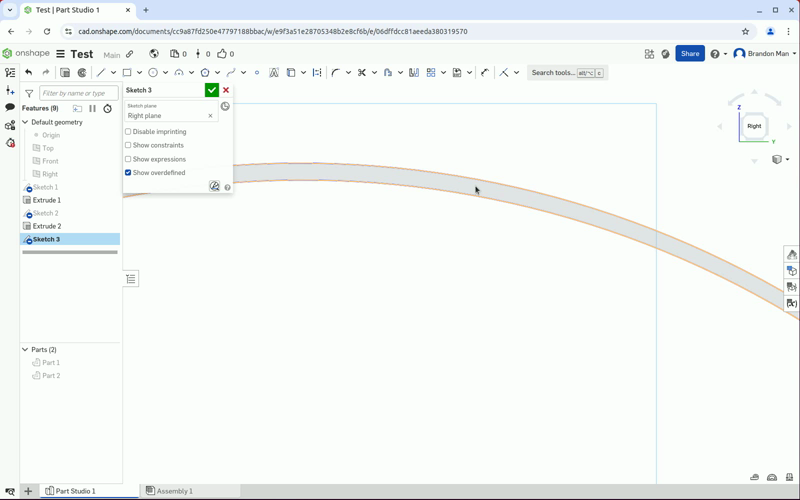
scroll(-6)
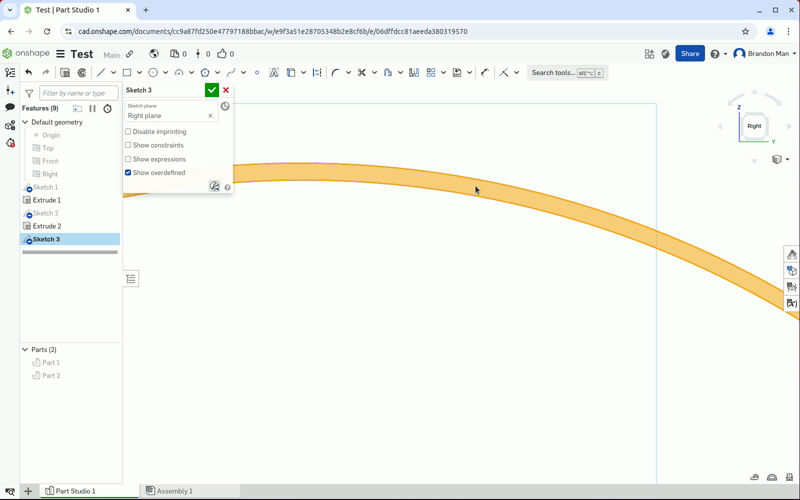
scroll(-6)
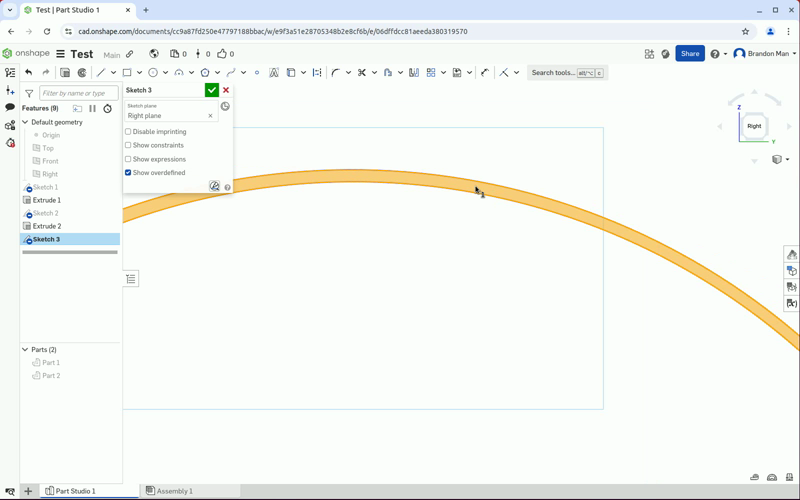
scroll(-6)
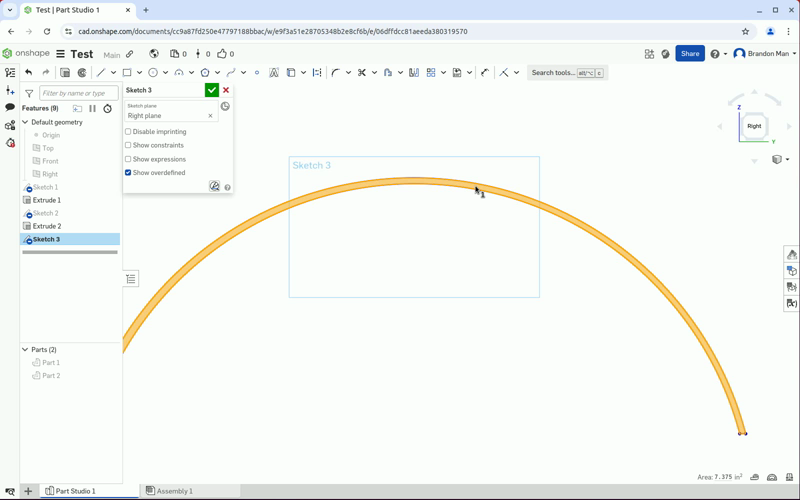
scroll(-6)
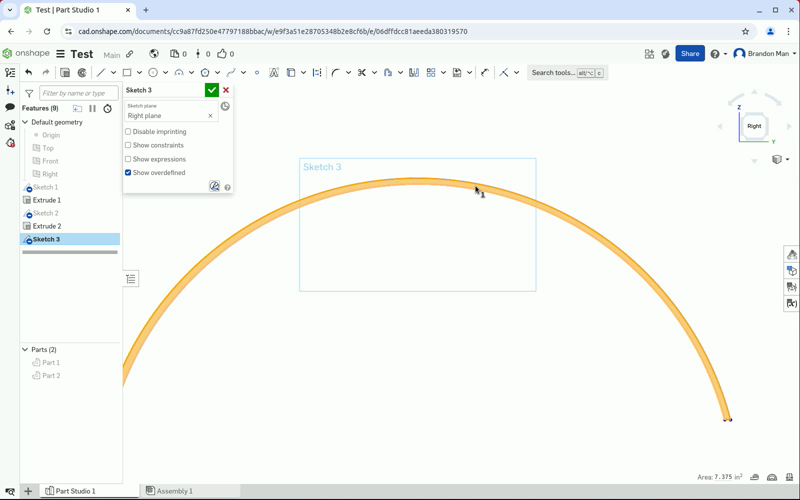
scroll(-6)
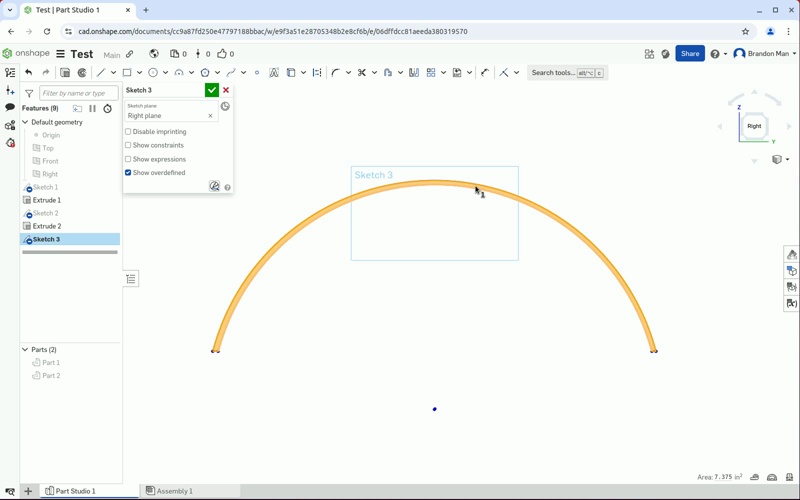
scroll(-6)
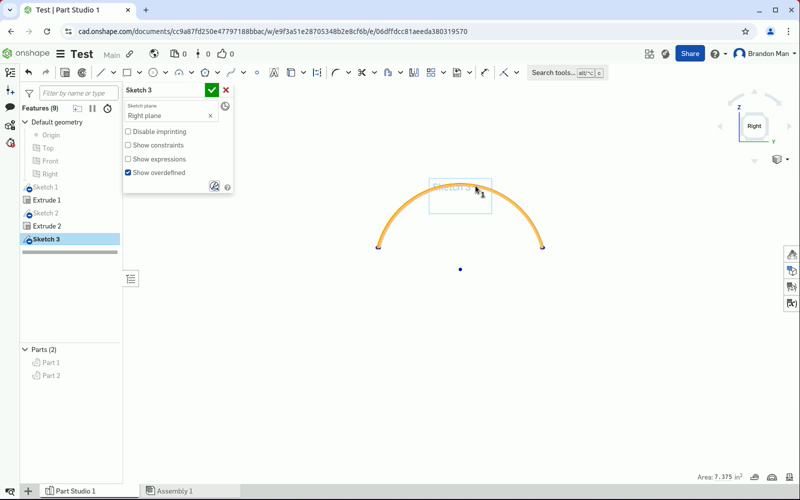
mouse_move(73, 352)
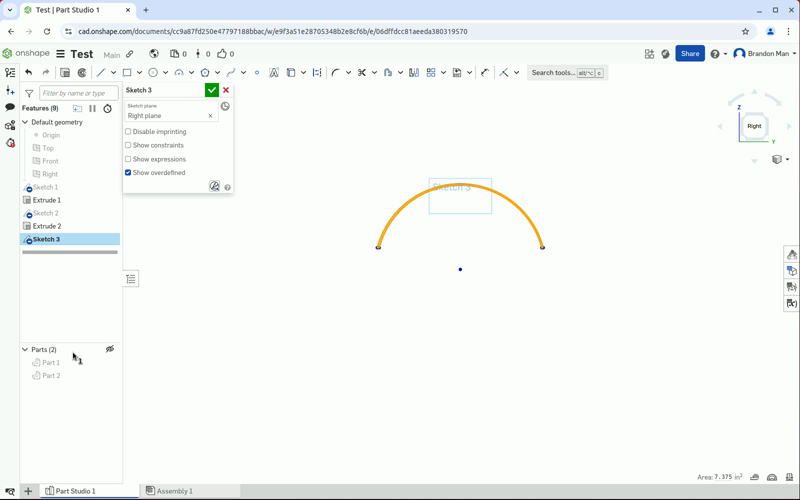
key(shift+y)
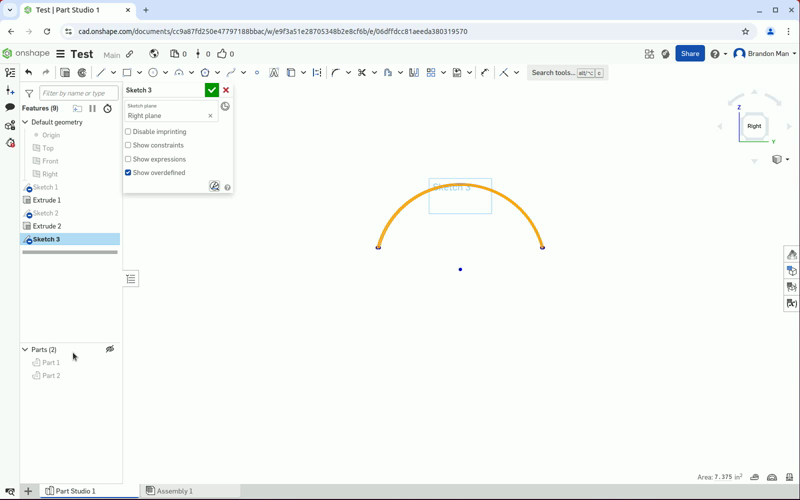
key(shift+e)
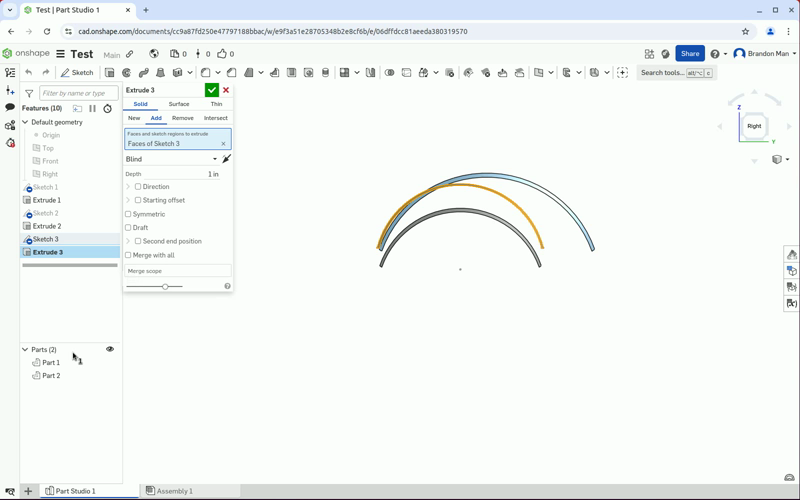
mouse_move(143, 106)
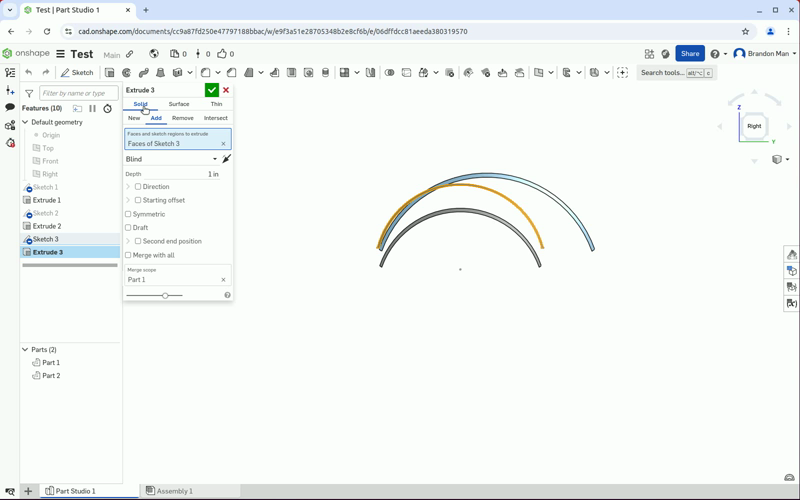
click(143, 106)
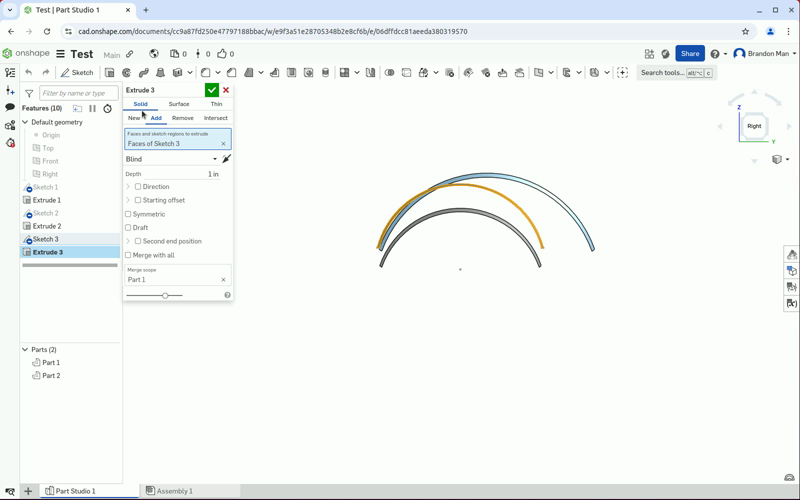
mouse_move(137, 120)
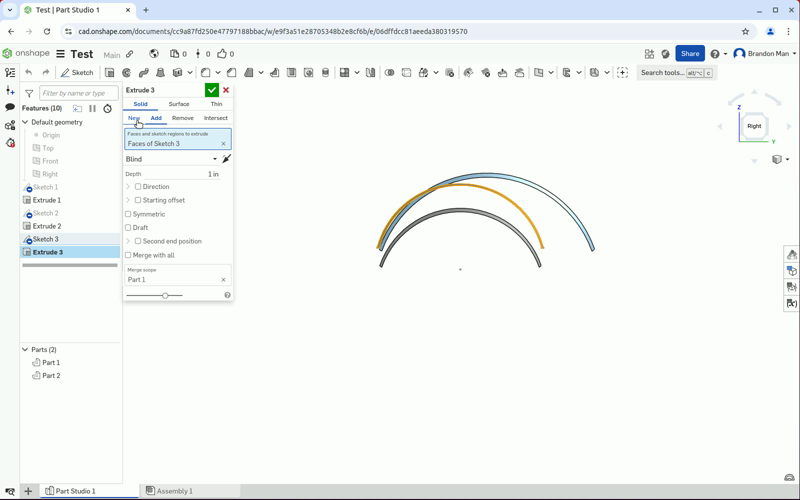
click(137, 120)
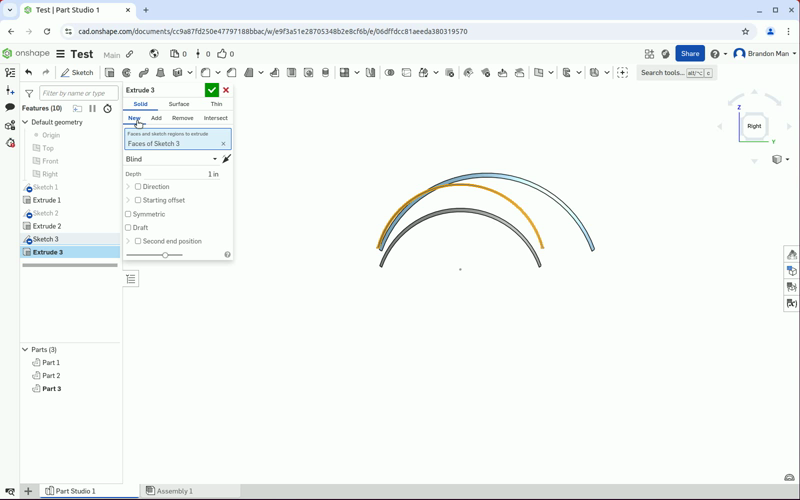
key(tab, 4)
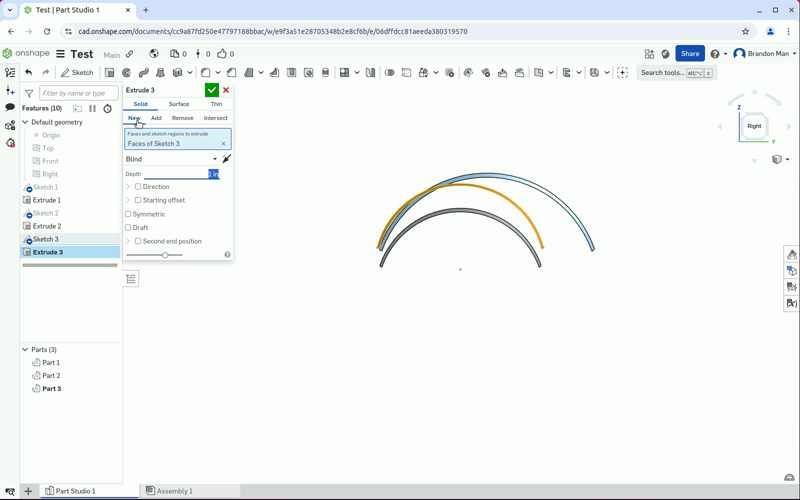
text(-0.241)
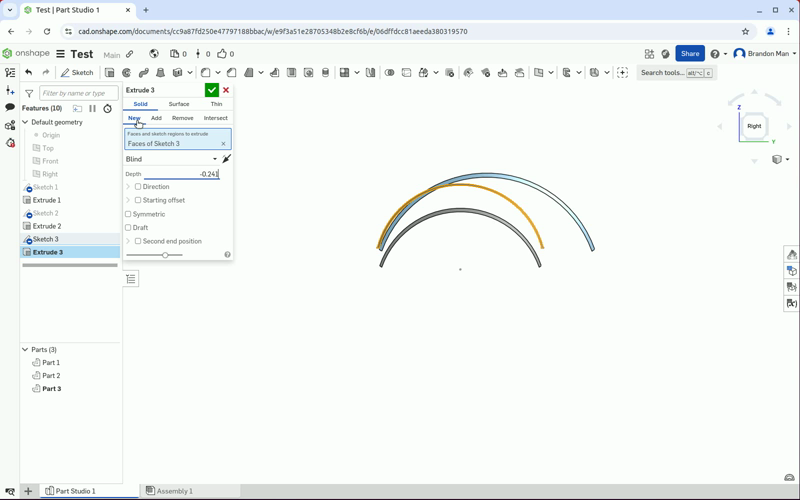
key(enter)
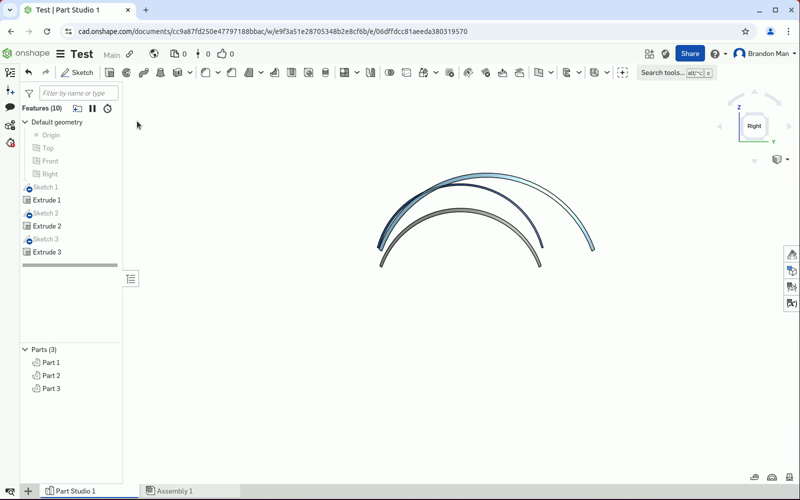
key(shift+h)
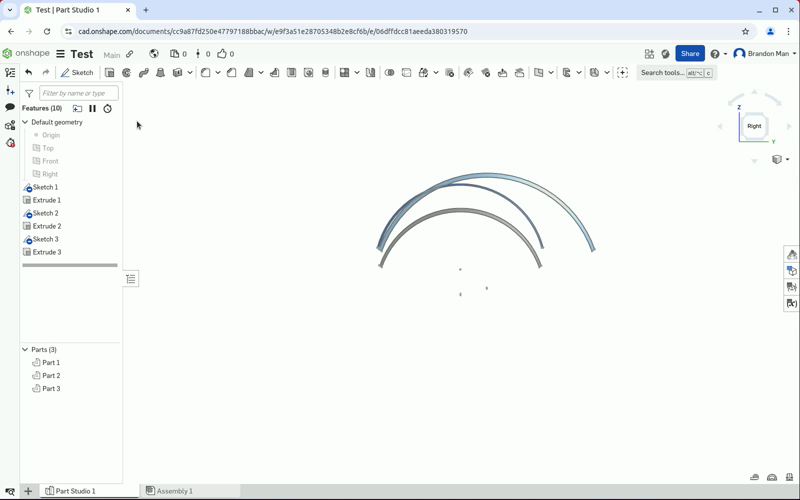
key(shift+h)
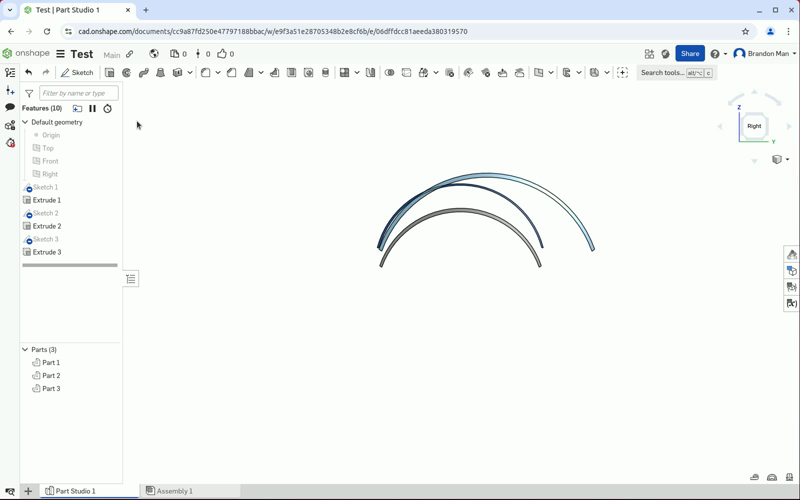
mouse_move(73, 189)
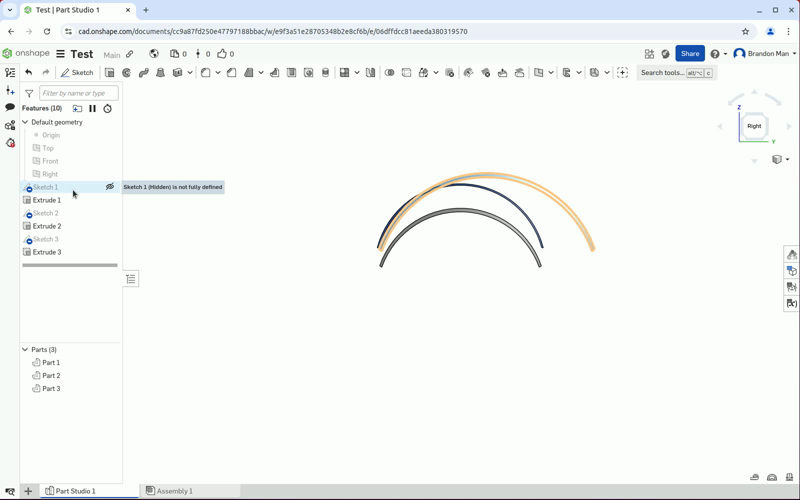
click(73, 189)
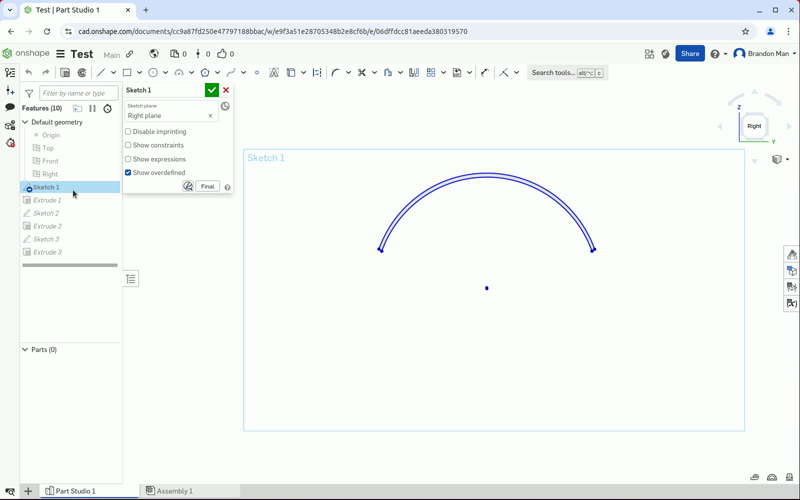
mouse_move(229, 92)
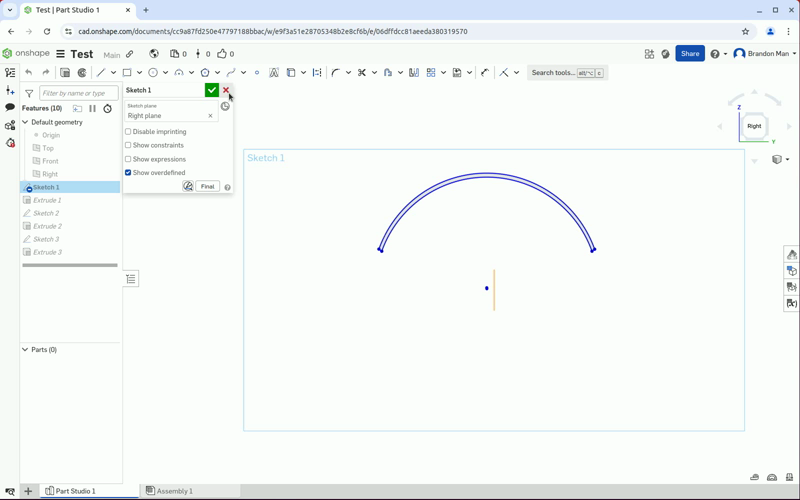
click(229, 92)
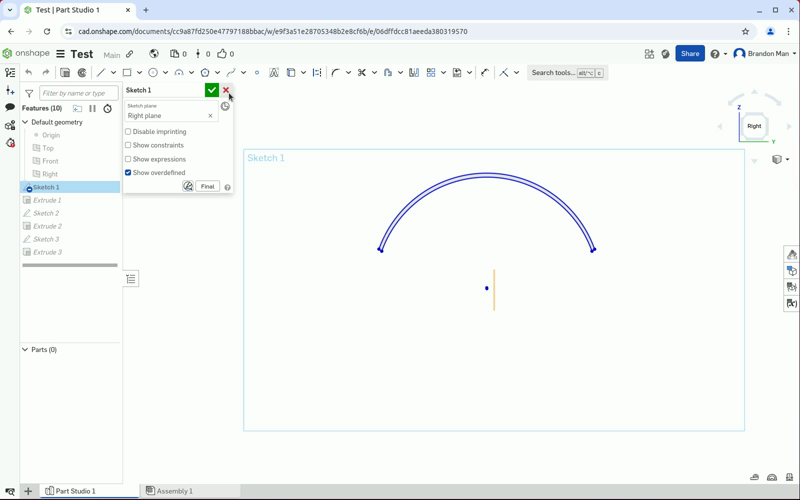
key(shift+s)
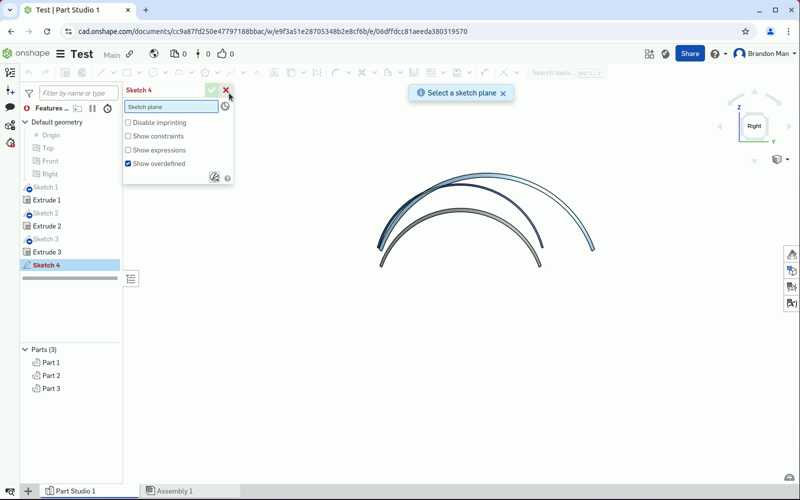
mouse_move(73, 176)
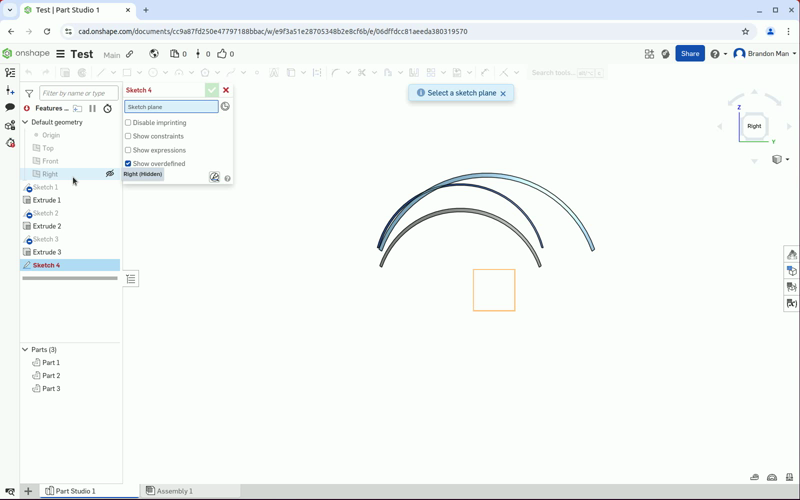
click(73, 176)
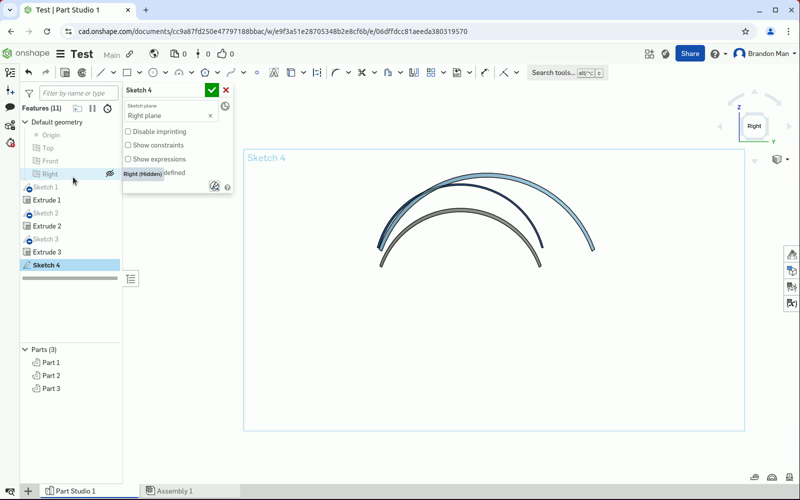
mouse_move(73, 352)
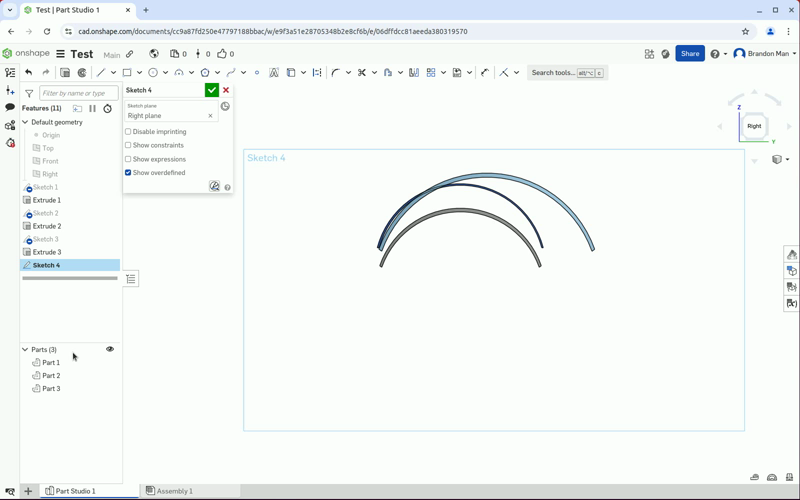
key(y)
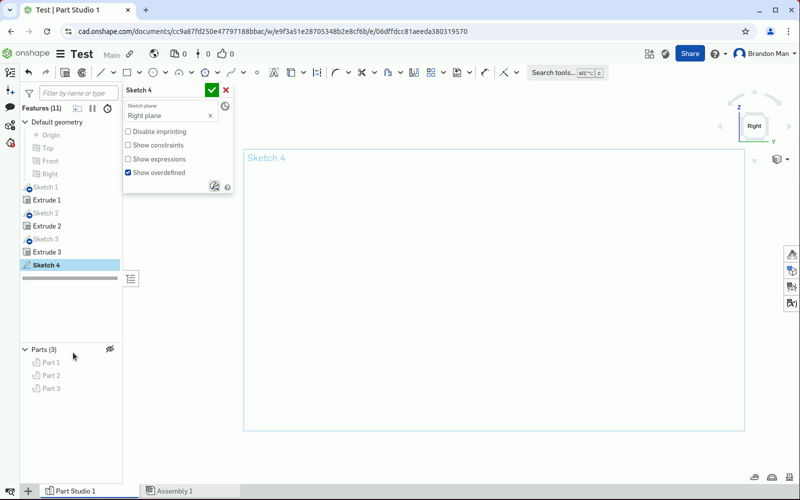
key(l)
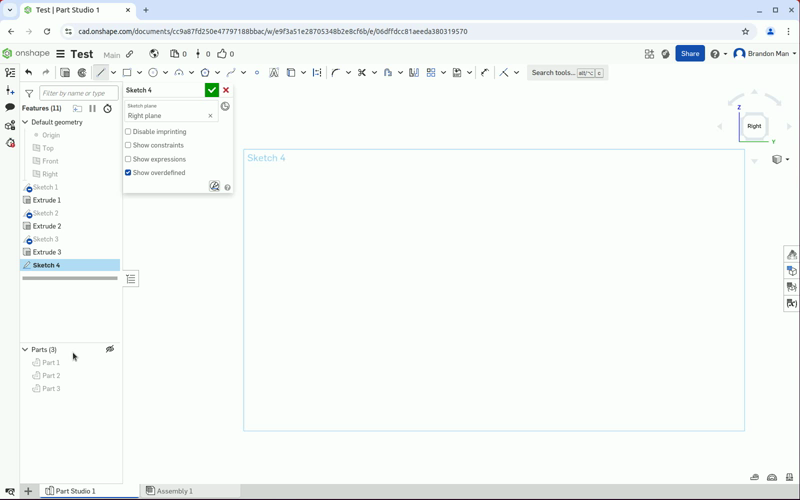
key_down(shift)
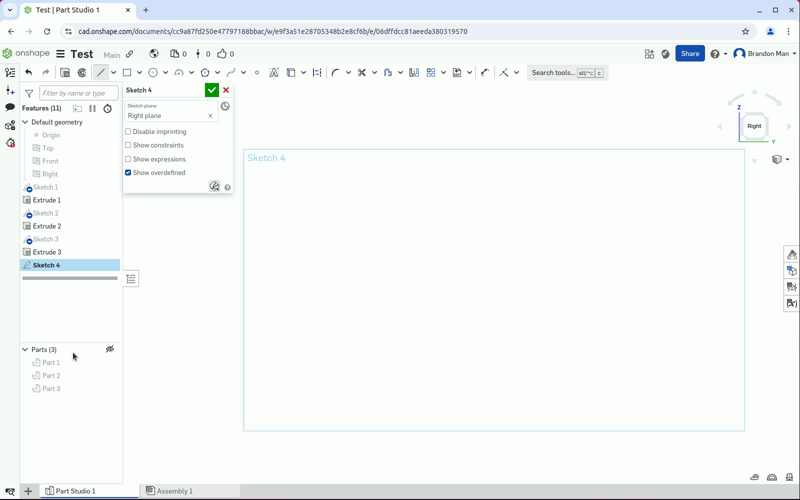
mouse_move(377, 234)
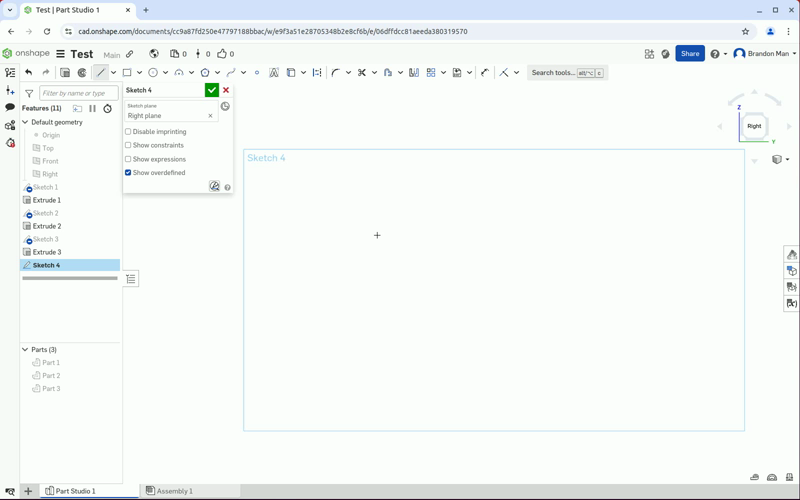
click(377, 234)
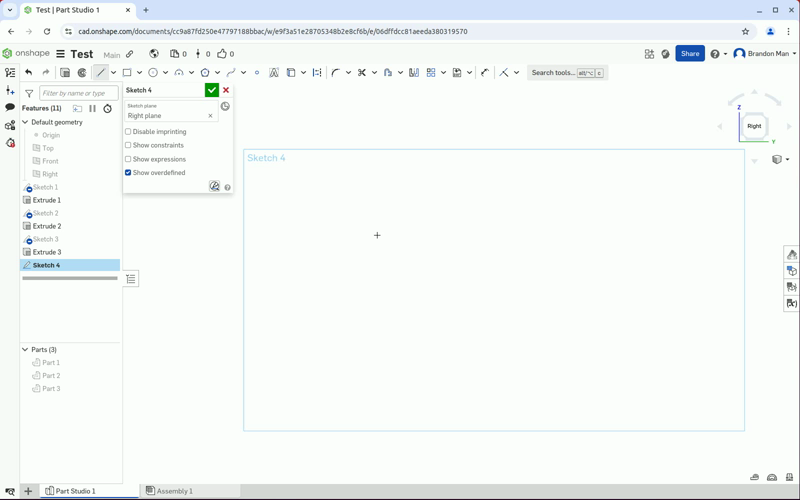
key_up(shift)
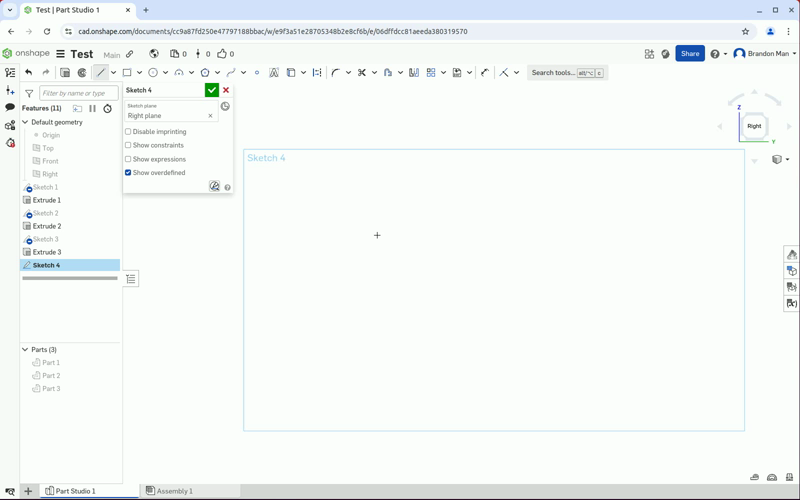
key_down(shift)
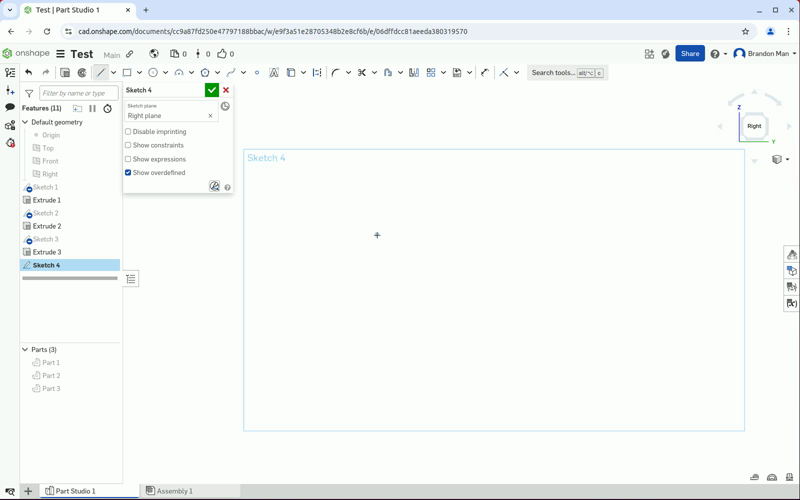
mouse_move(407, 234)
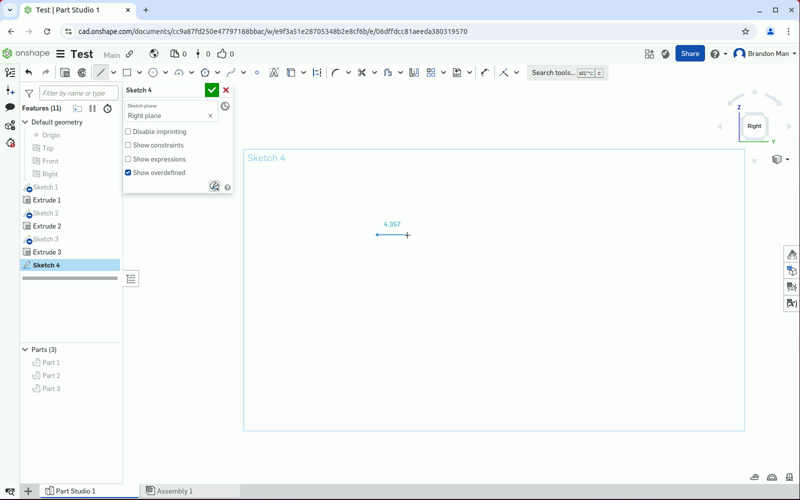
mouse_move(379, 234)
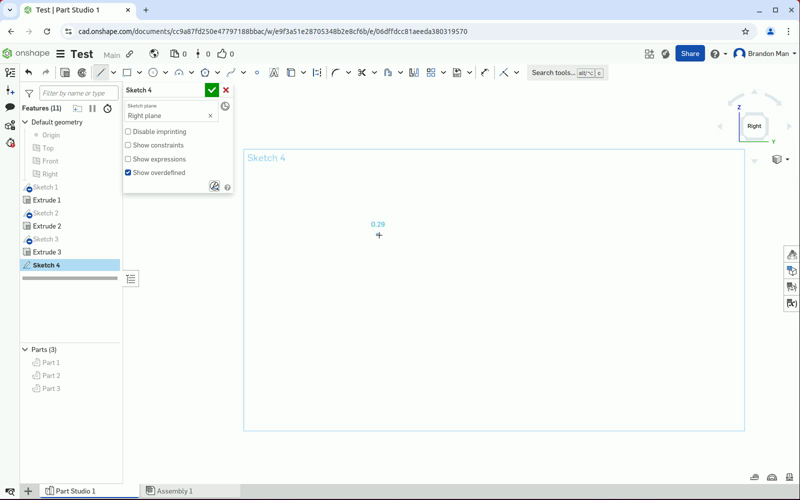
scroll(6)
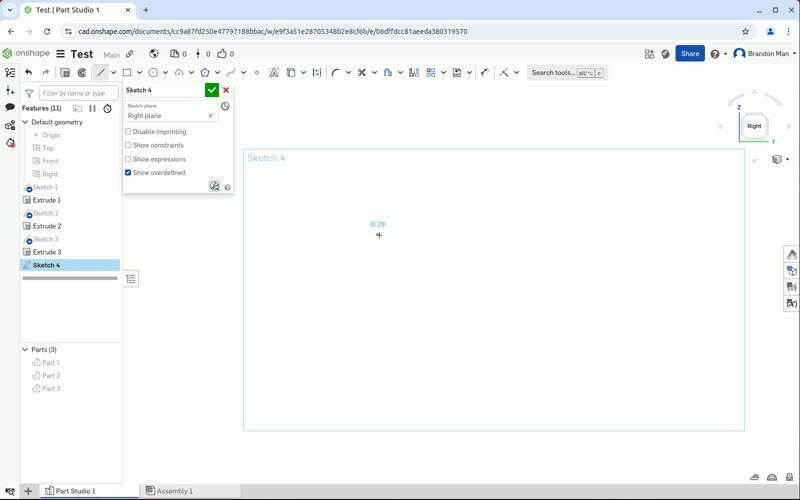
scroll(6)
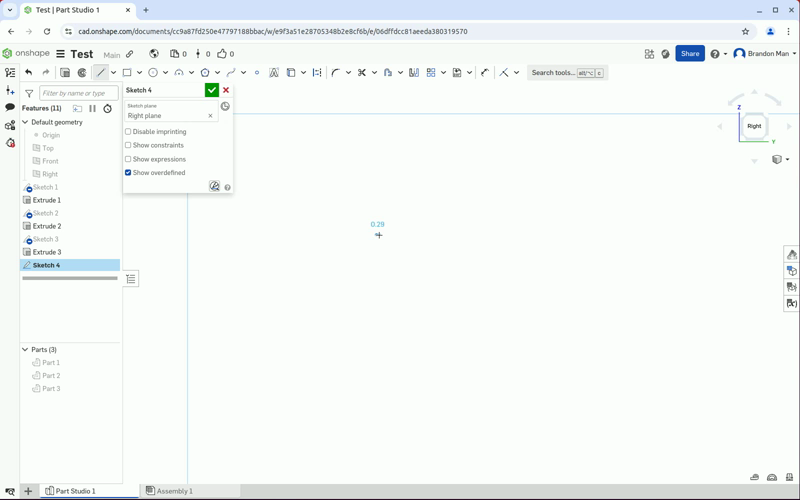
scroll(6)
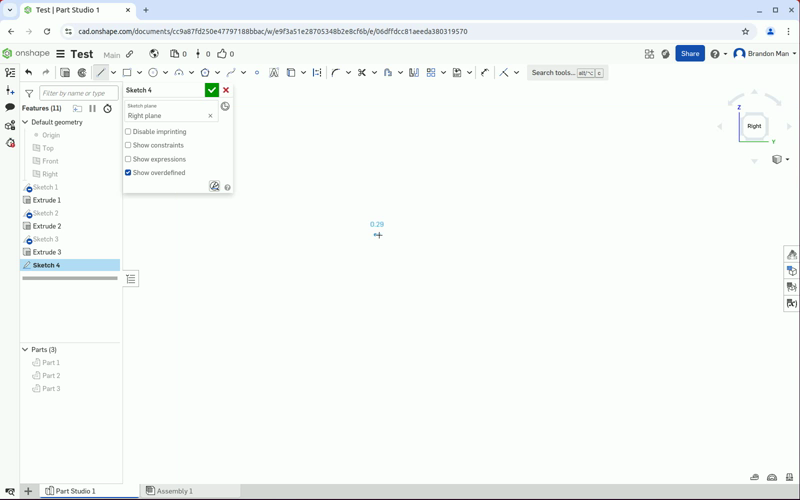
scroll(6)
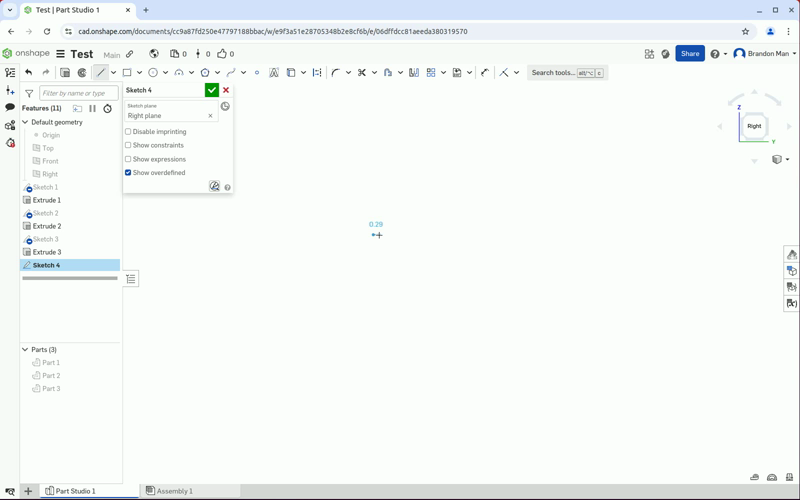
scroll(6)
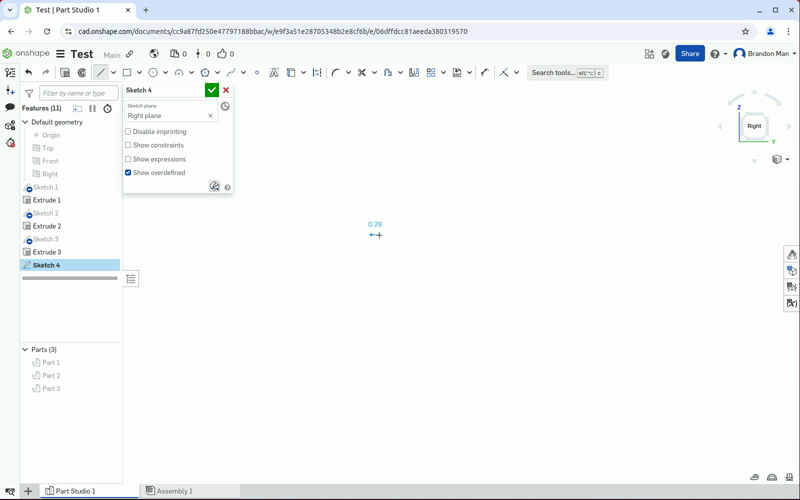
scroll(6)
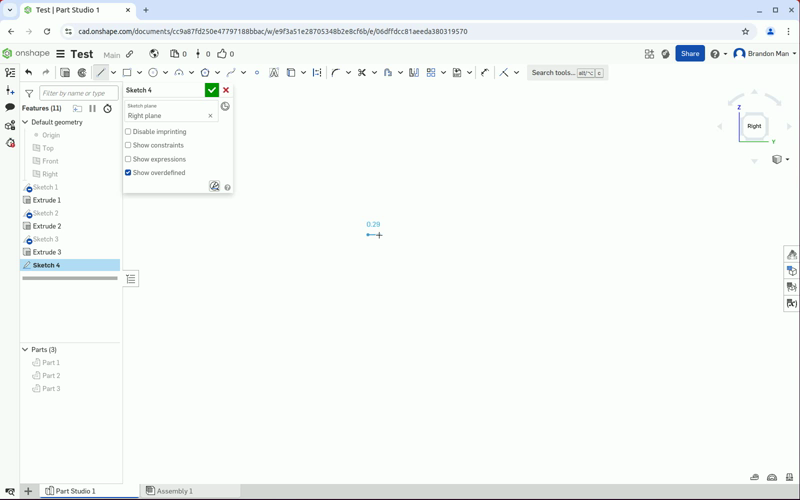
scroll(6)
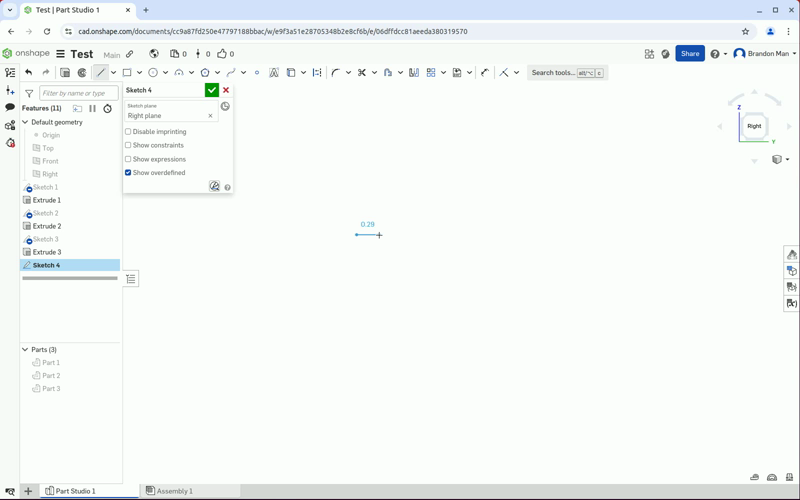
click(379, 234)
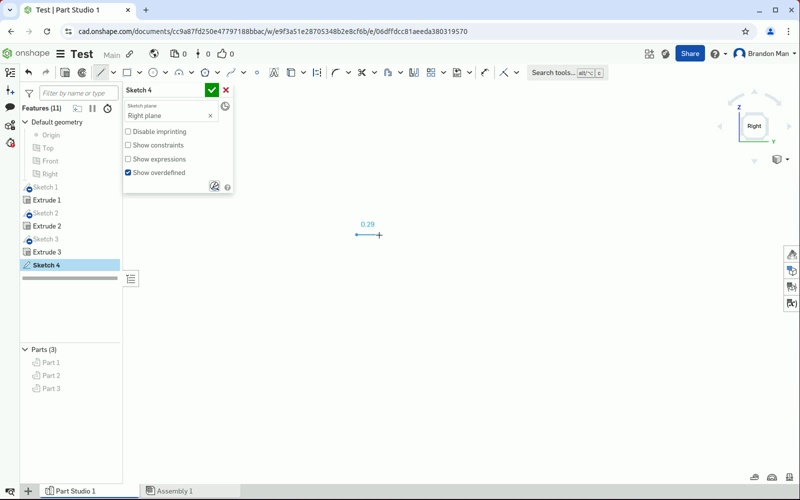
scroll(-6)
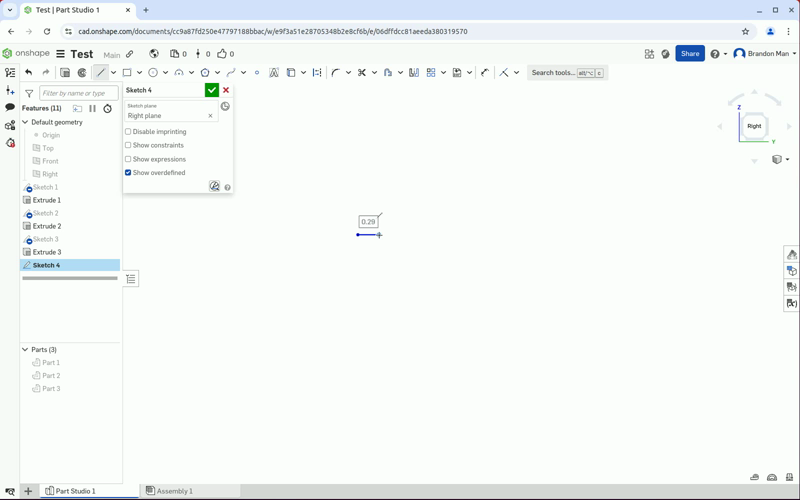
scroll(-6)
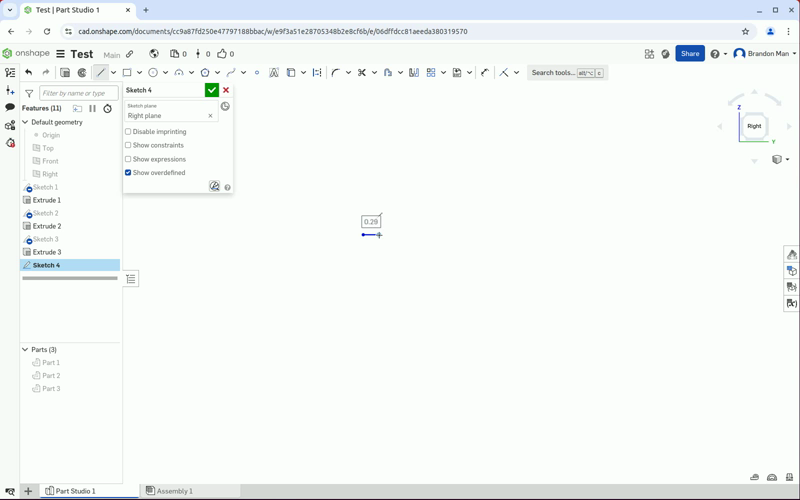
scroll(-6)
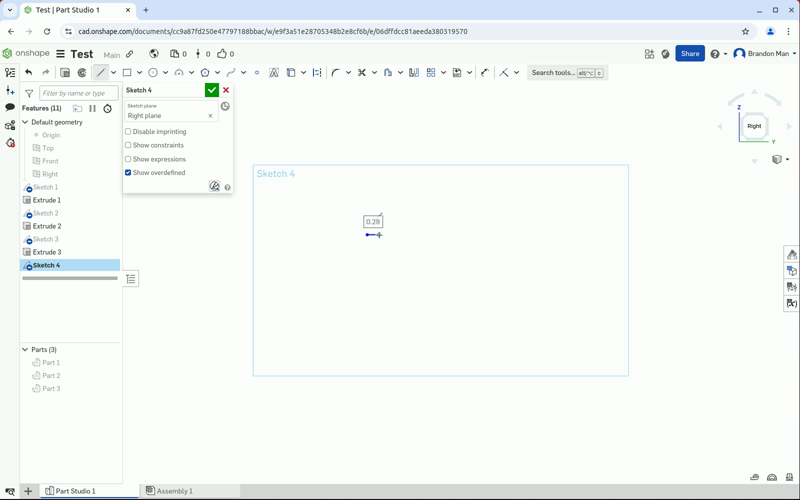
scroll(-6)
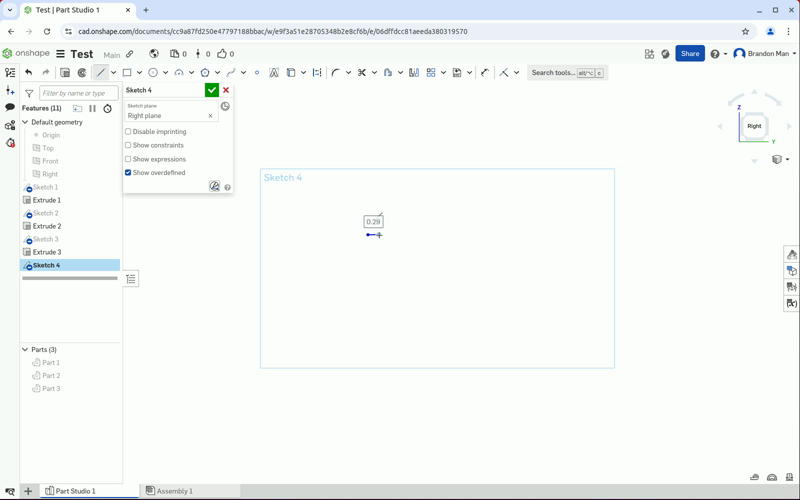
scroll(-6)
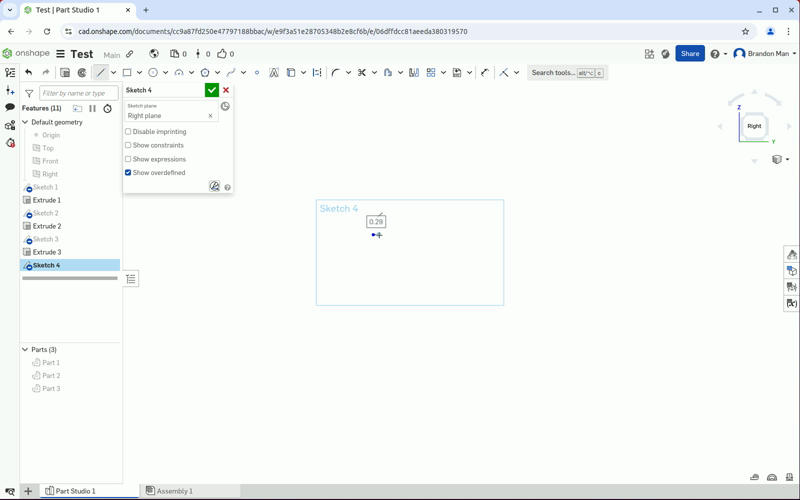
scroll(-6)
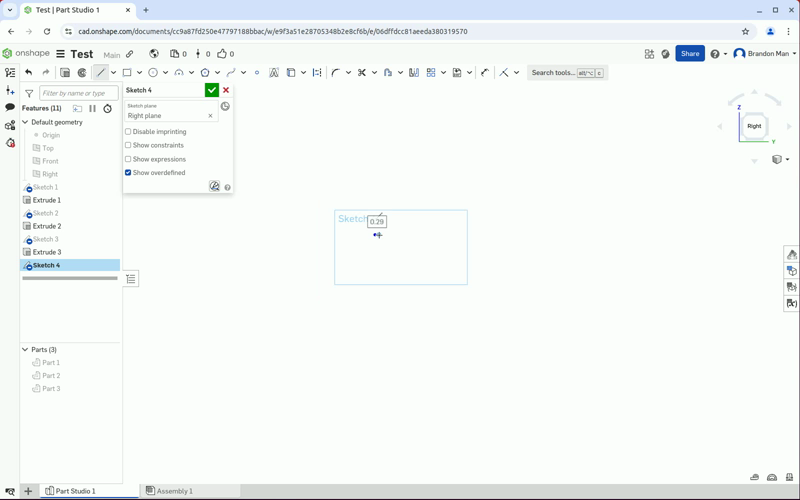
scroll(-6)
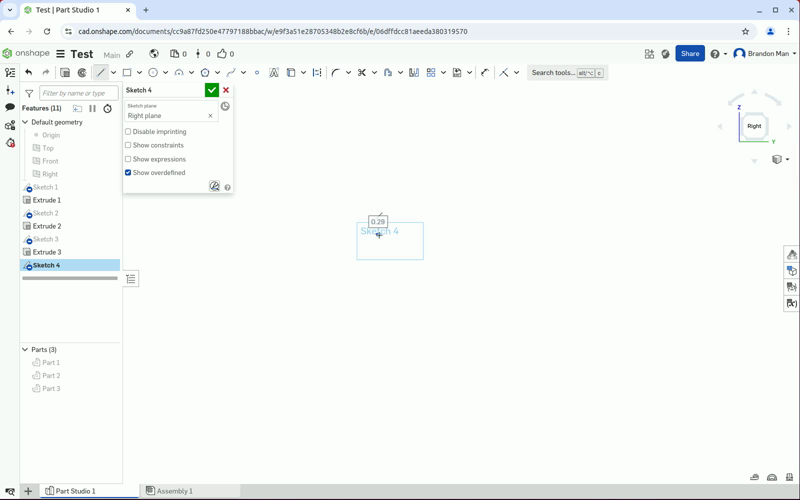
key_up(shift)
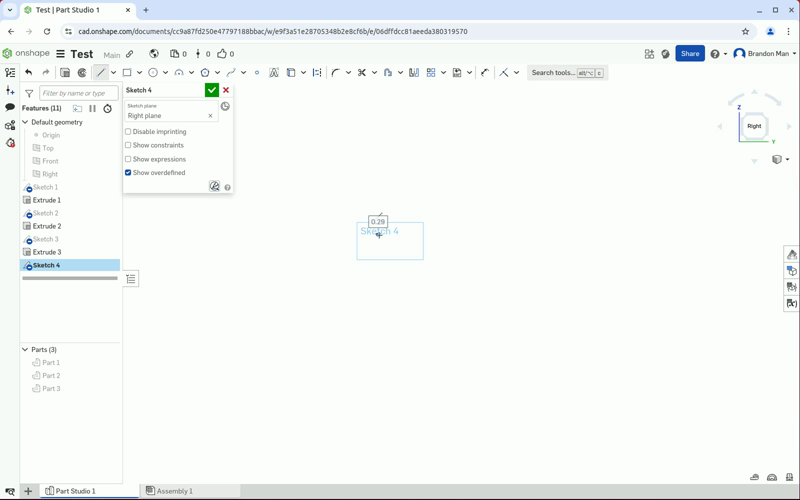
key(esc)
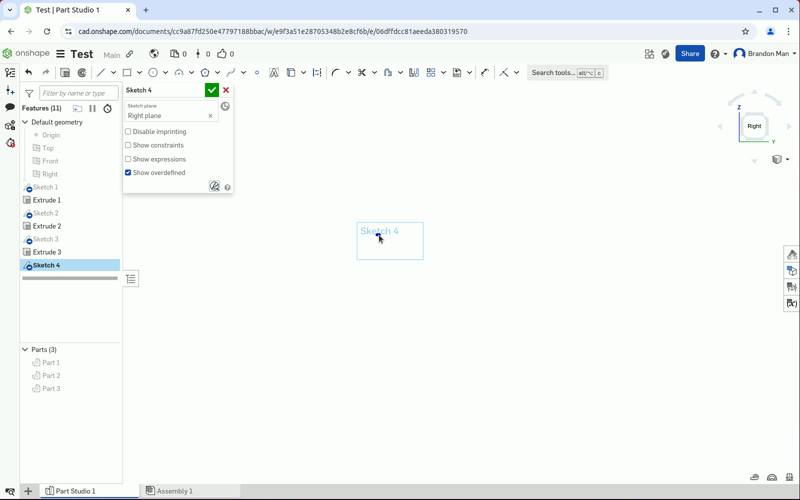
key(a)
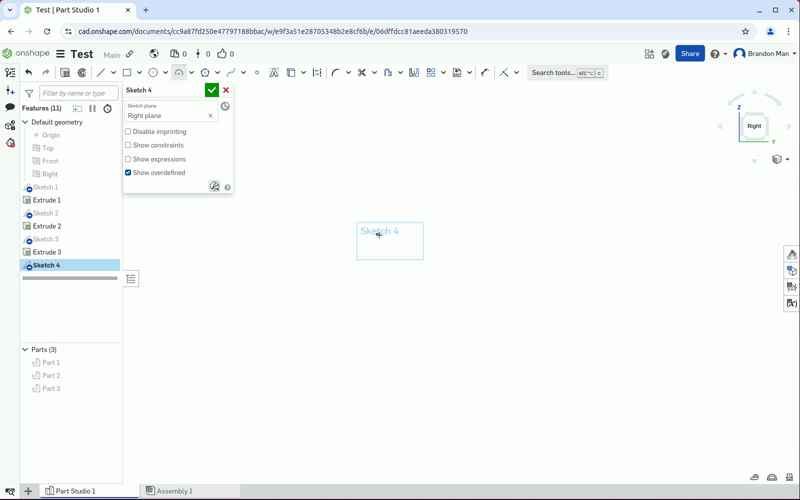
mouse_move(379, 234)
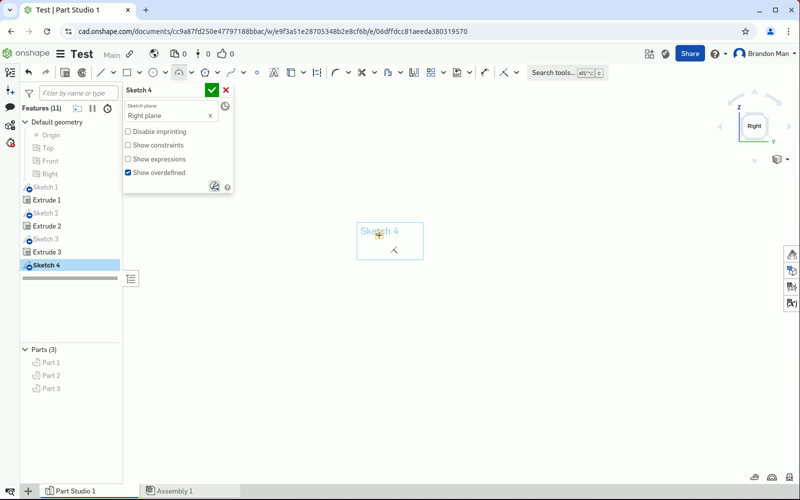
scroll(6)
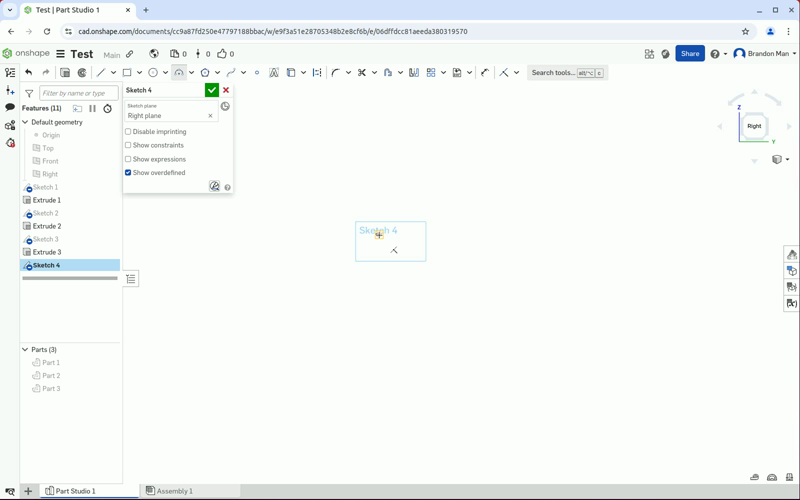
scroll(6)
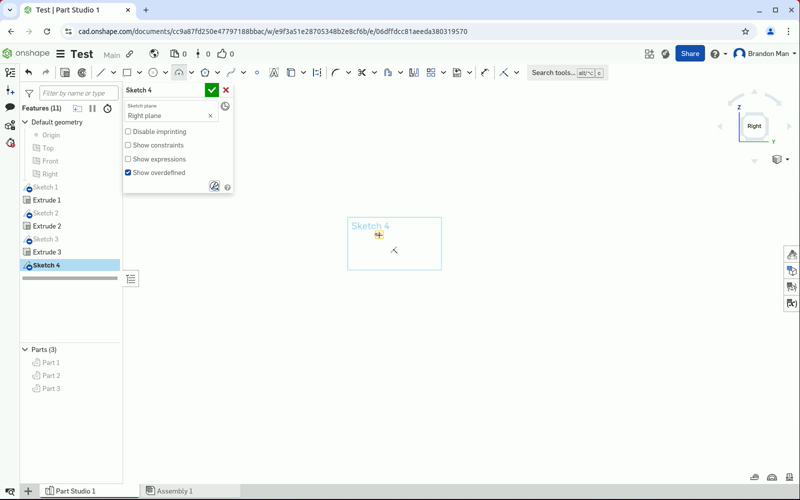
scroll(6)
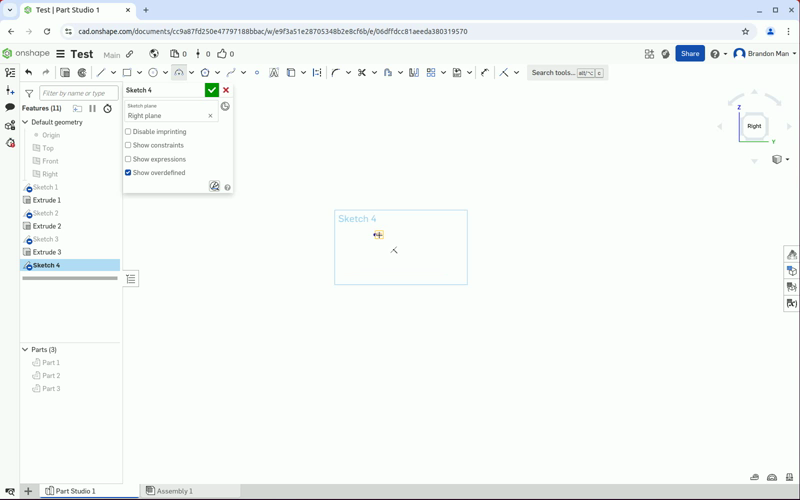
scroll(6)
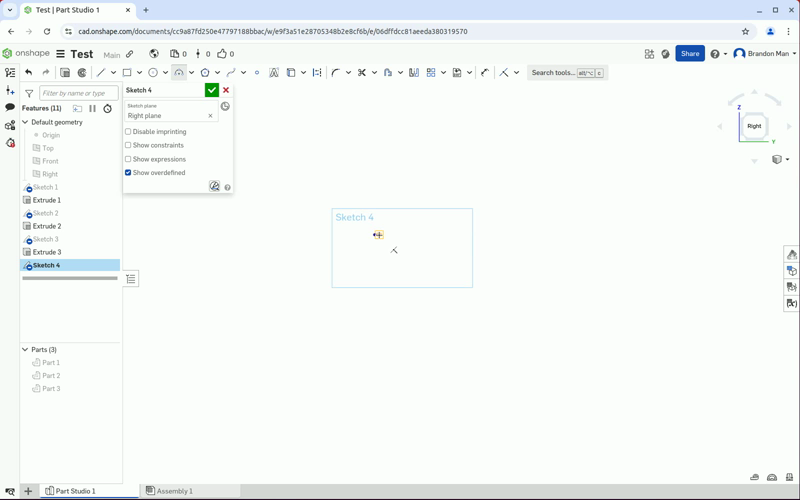
scroll(6)
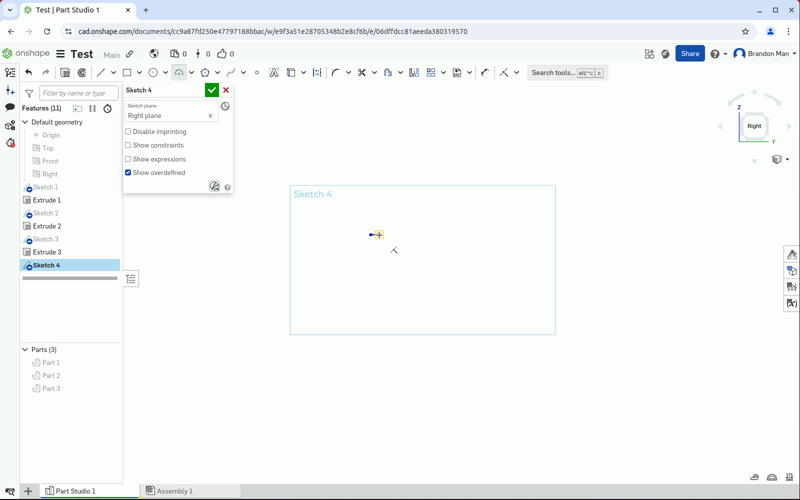
scroll(6)
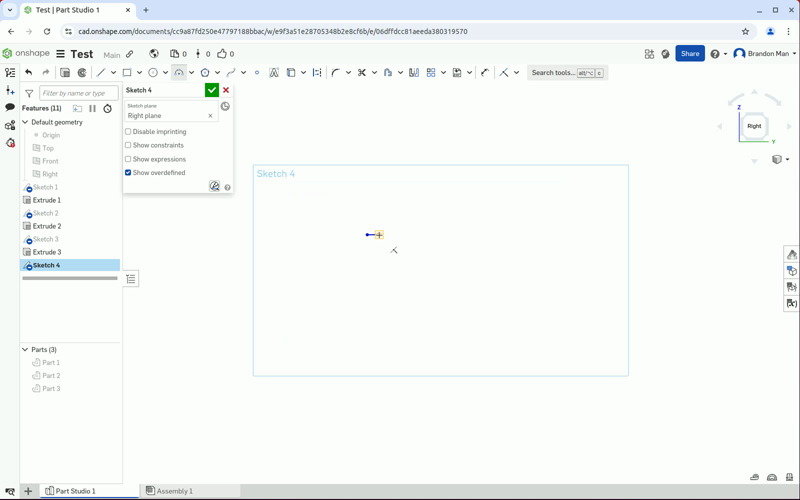
scroll(6)
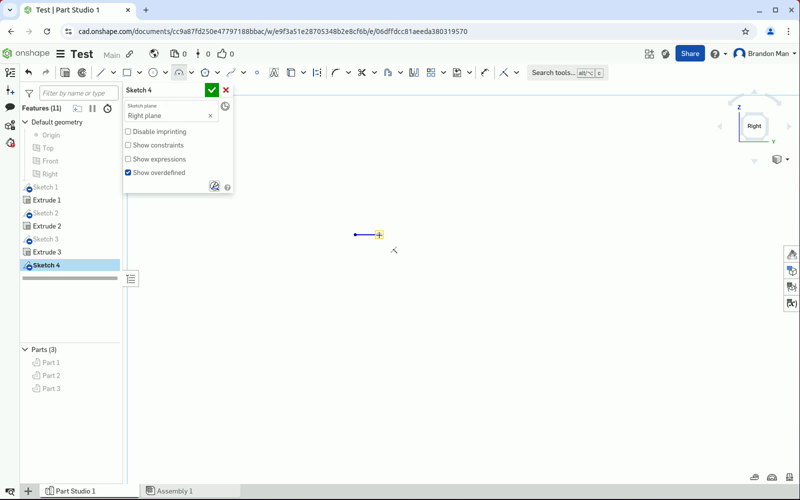
click(379, 234)
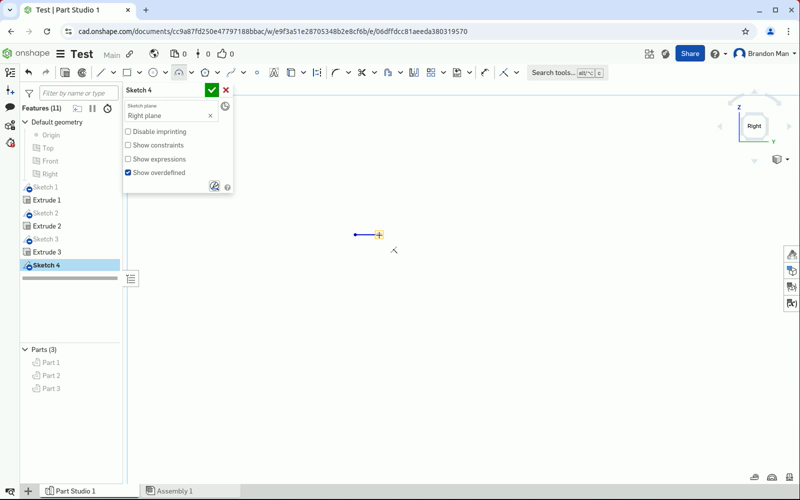
scroll(-6)
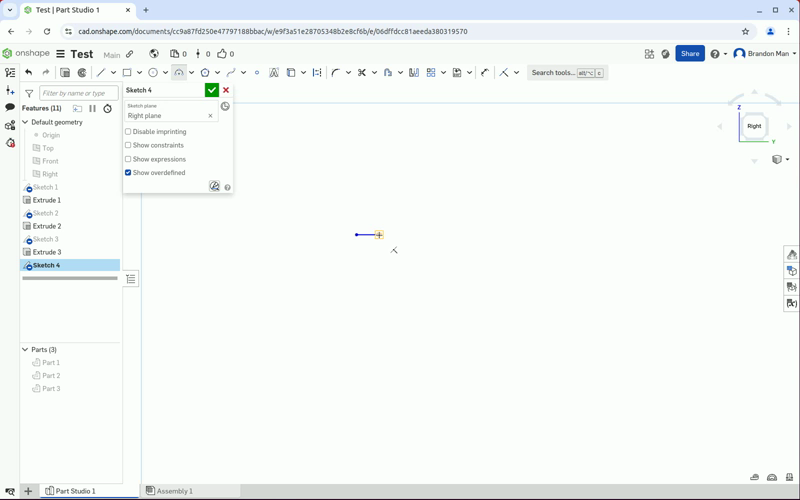
scroll(-6)
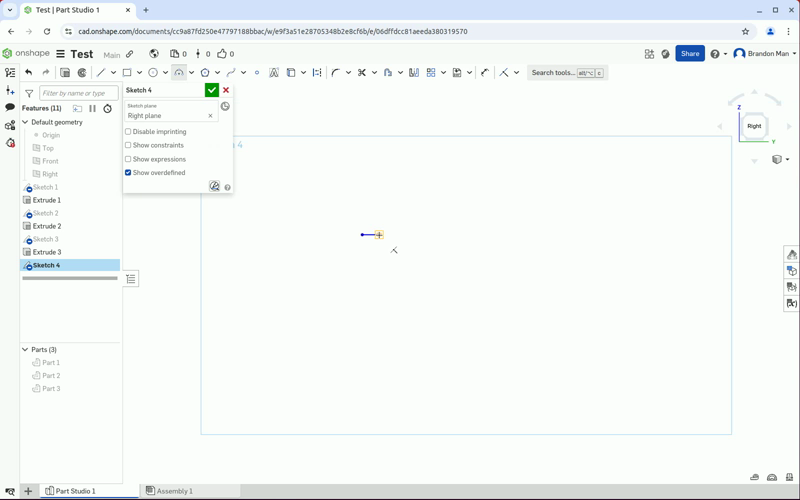
scroll(-6)
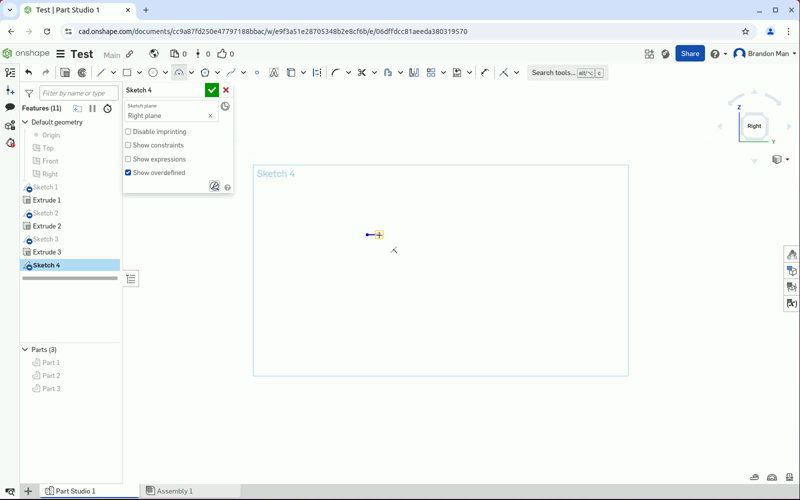
scroll(-6)
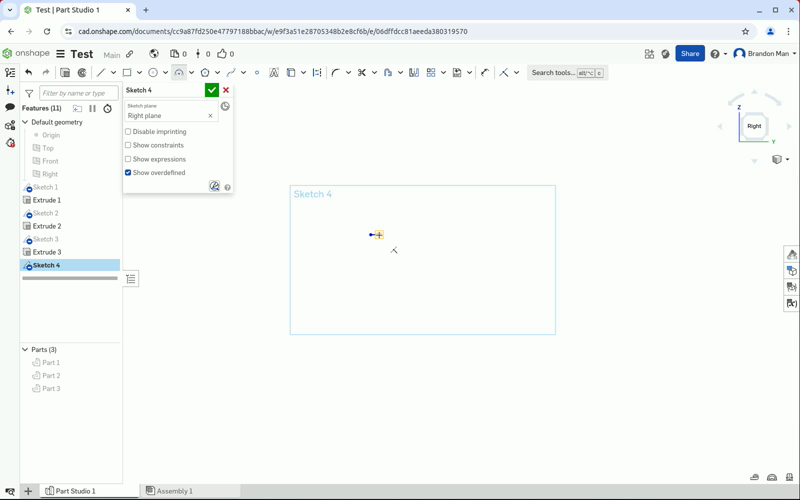
scroll(-6)
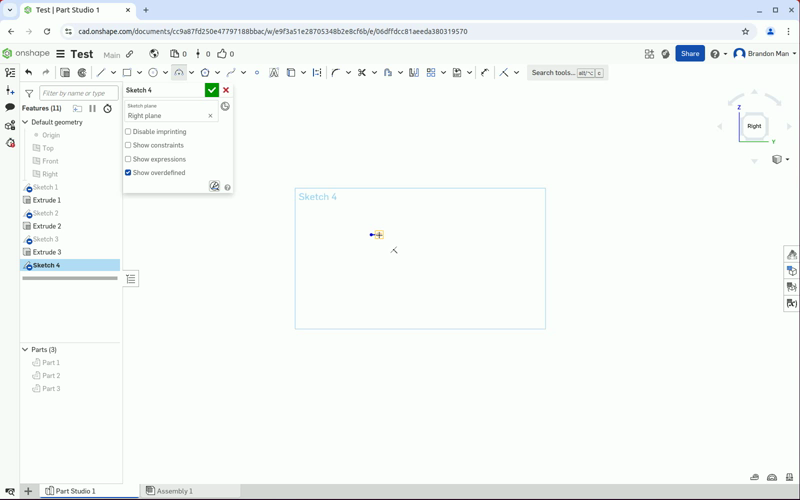
scroll(-6)
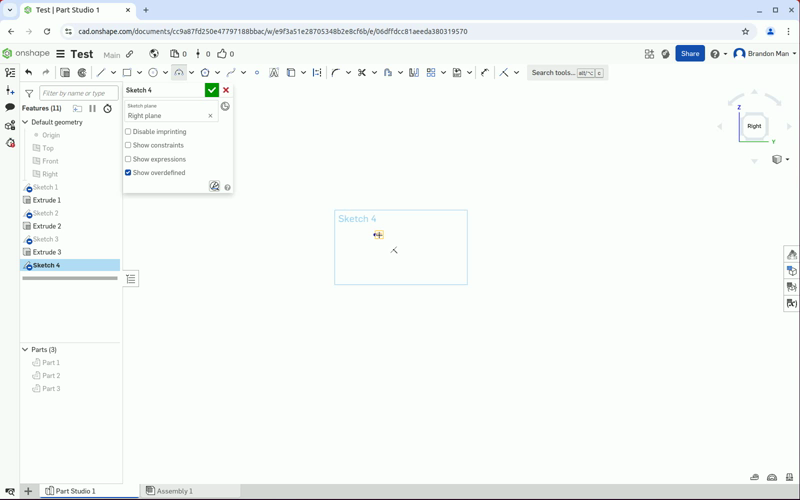
scroll(-6)
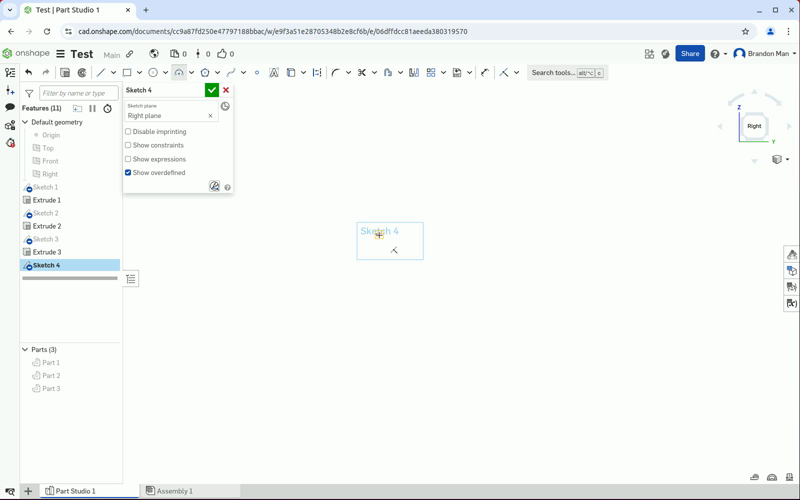
key_down(shift)
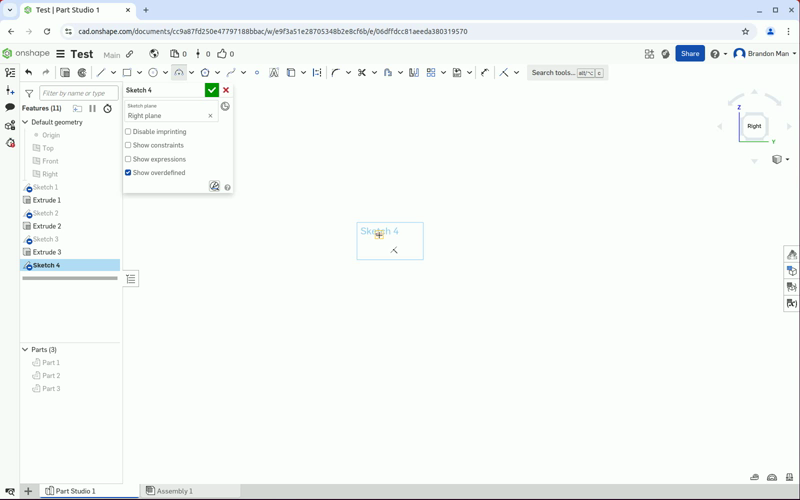
mouse_move(541, 234)
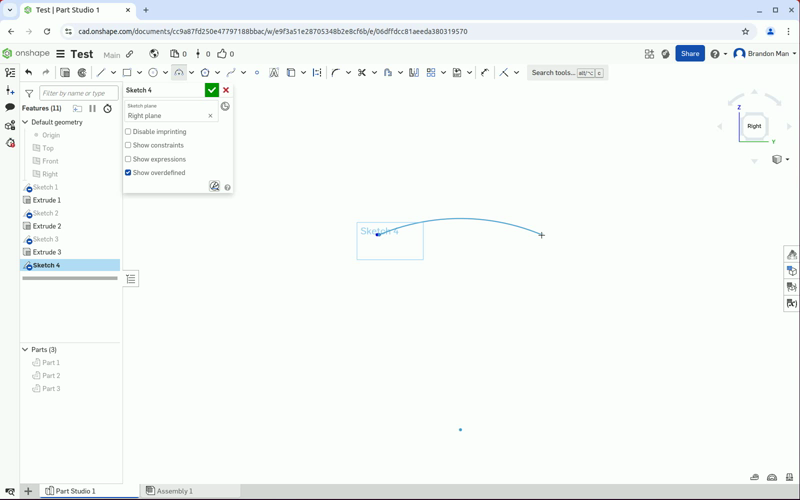
click(541, 234)
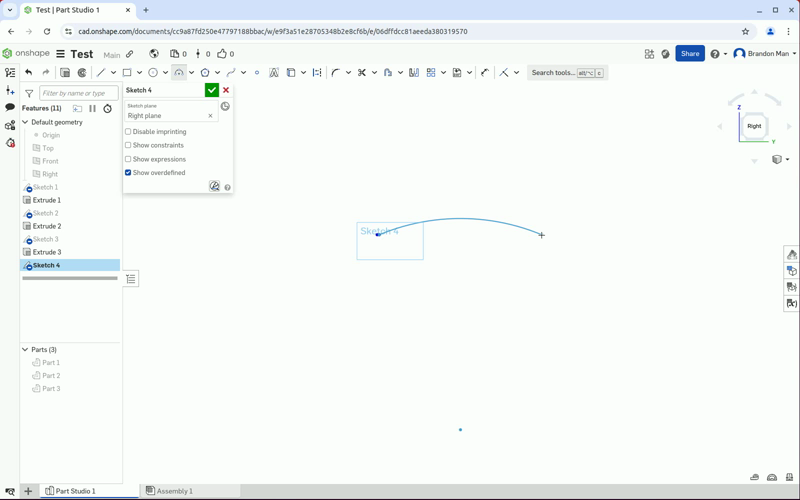
mouse_move(460, 172)
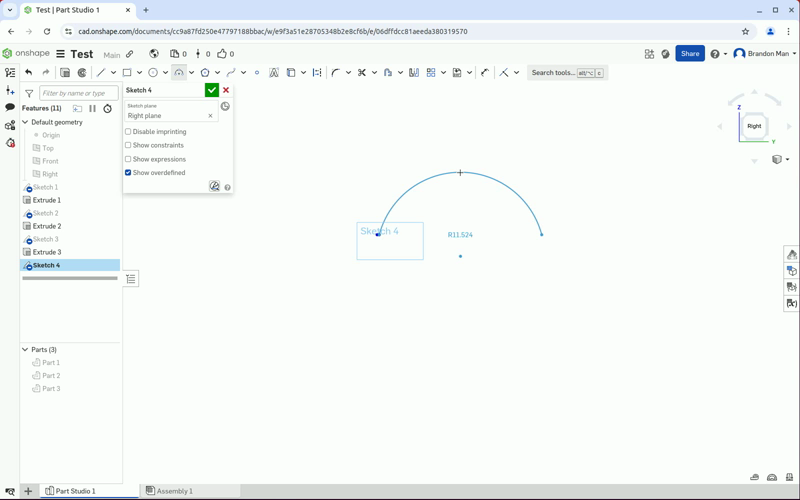
click(460, 172)
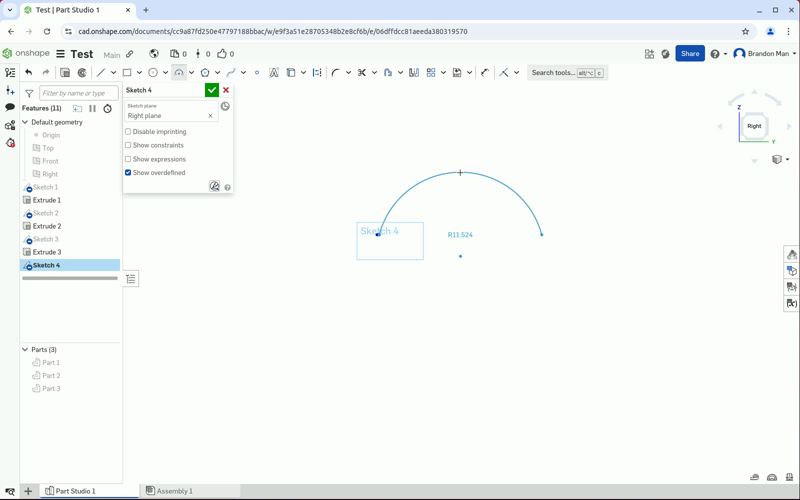
key_up(shift)
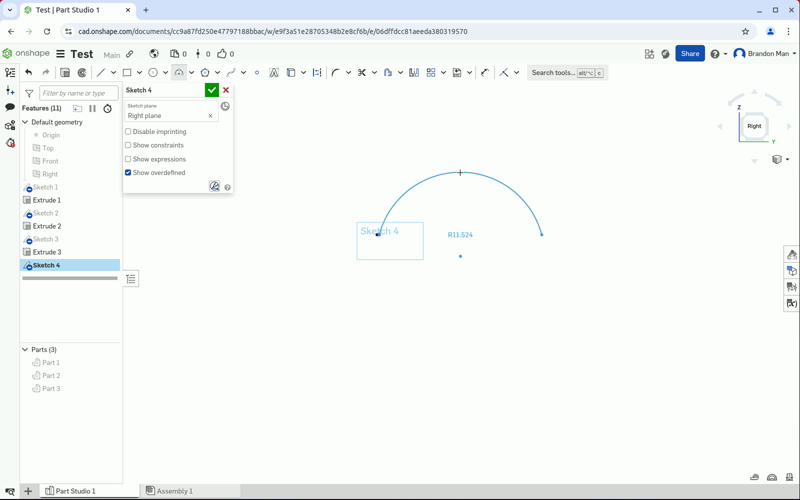
key(esc)
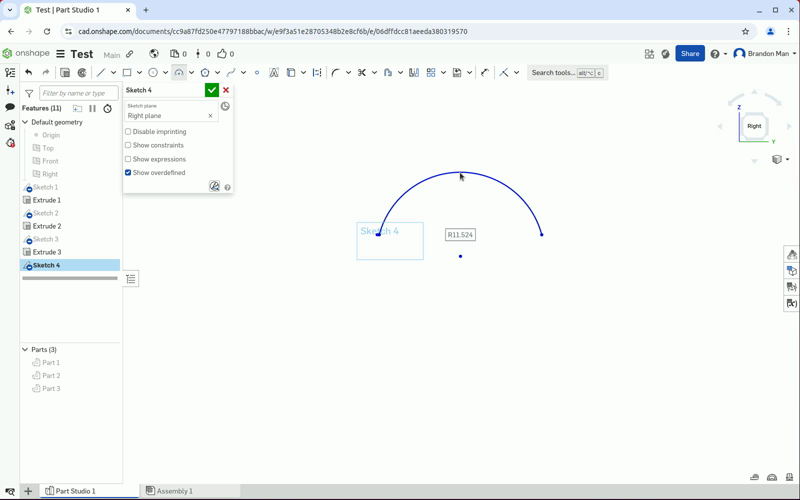
key(l)
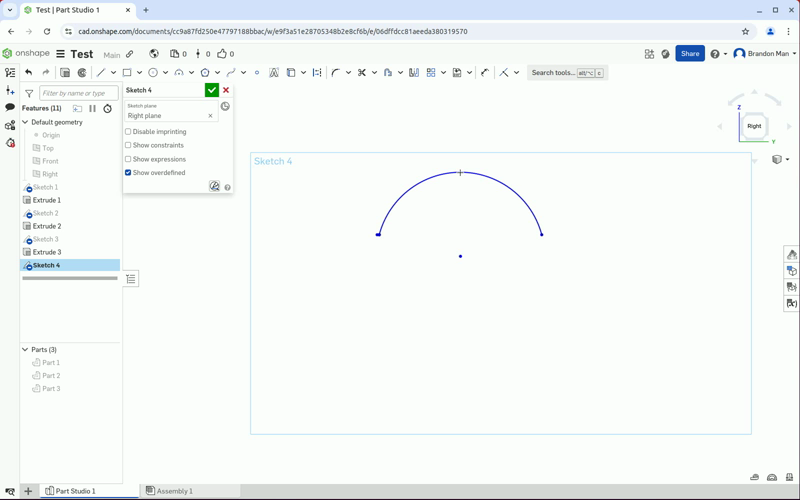
mouse_move(541, 234)
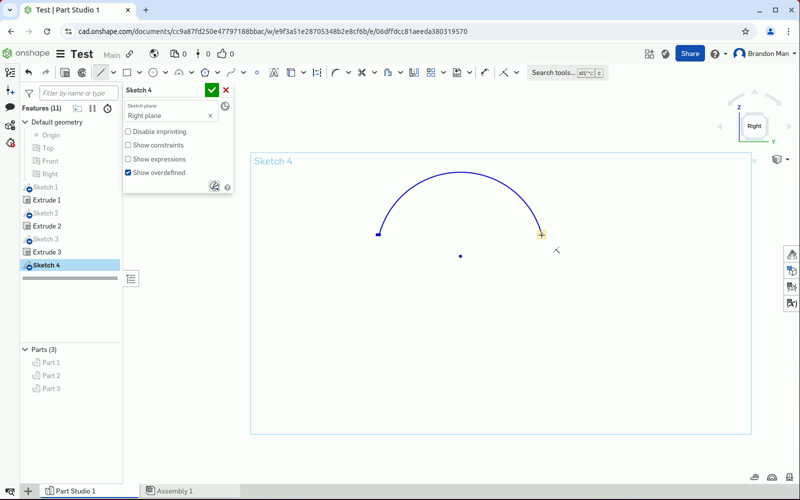
click(541, 234)
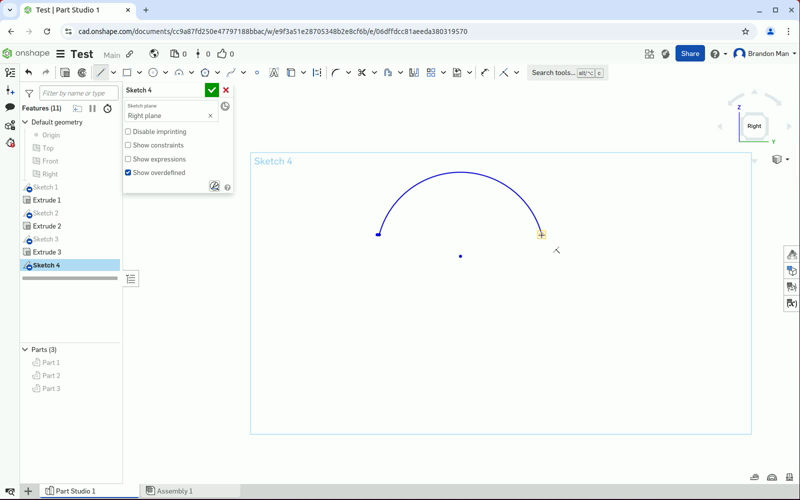
key_down(shift)
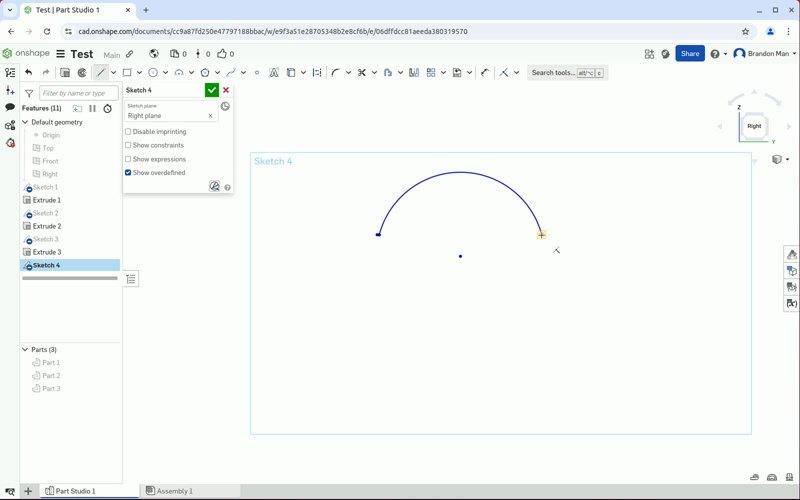
mouse_move(571, 234)
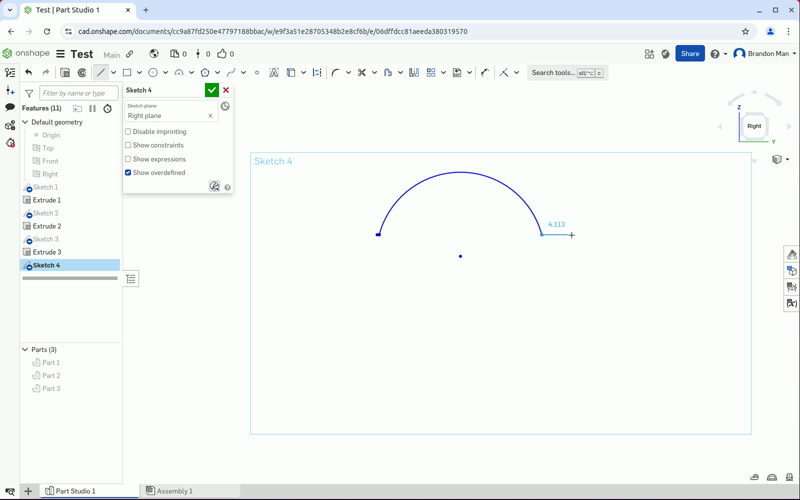
mouse_move(543, 234)
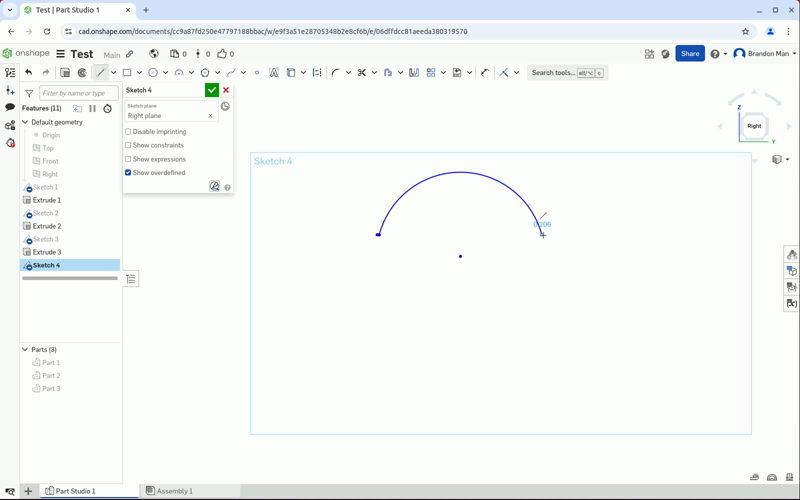
scroll(6)
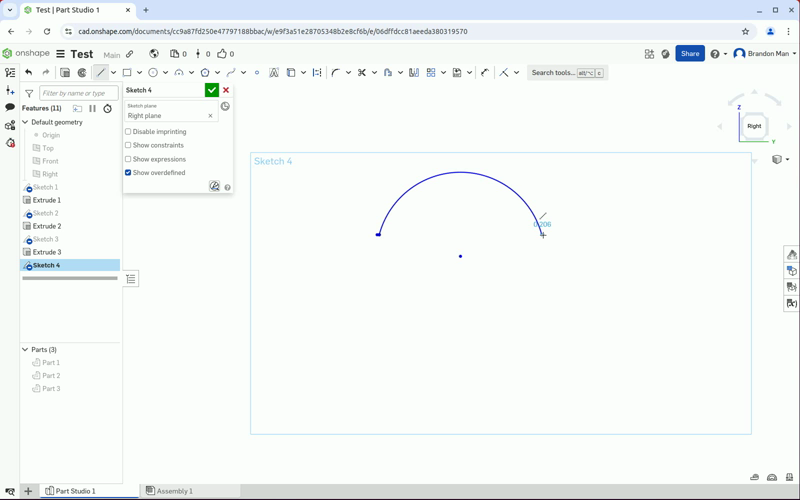
scroll(6)
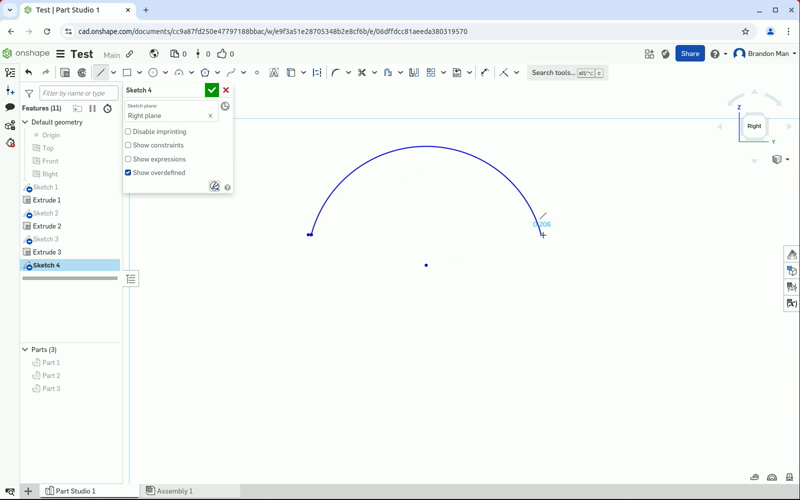
scroll(6)
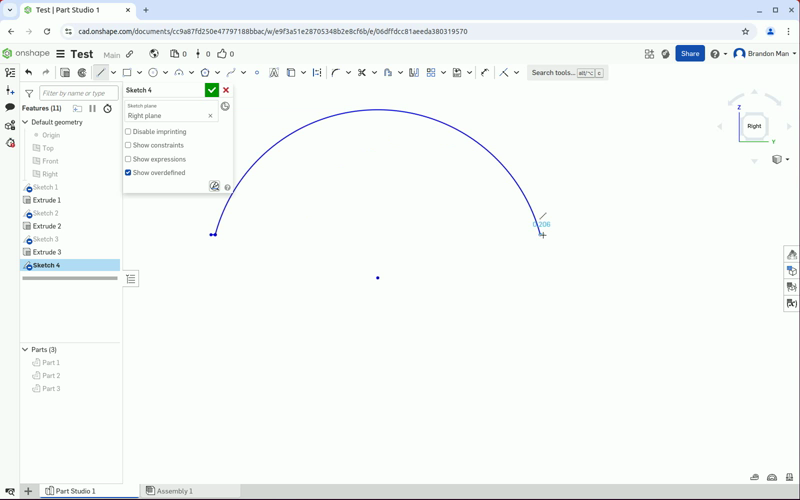
scroll(6)
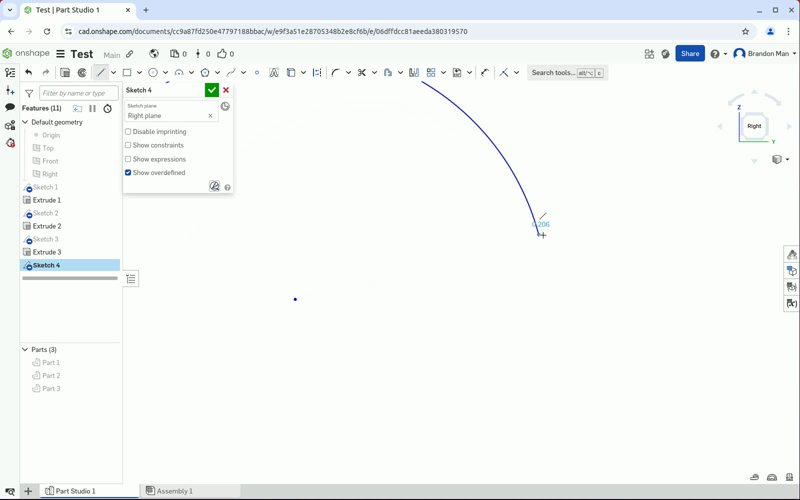
scroll(6)
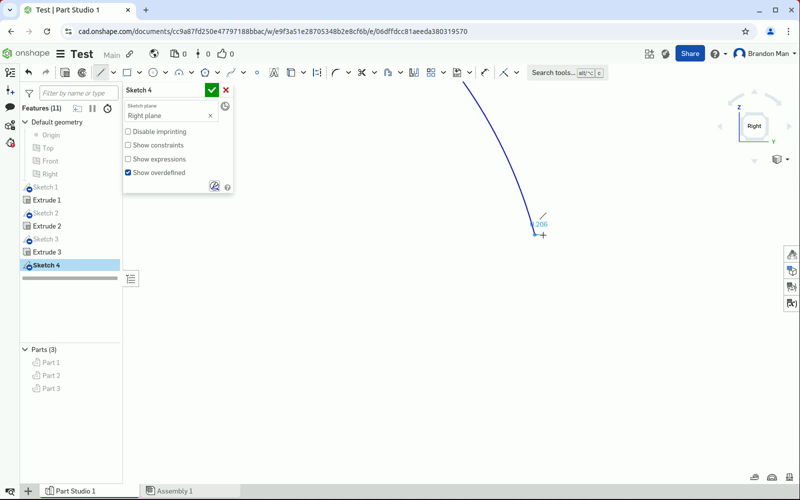
scroll(6)
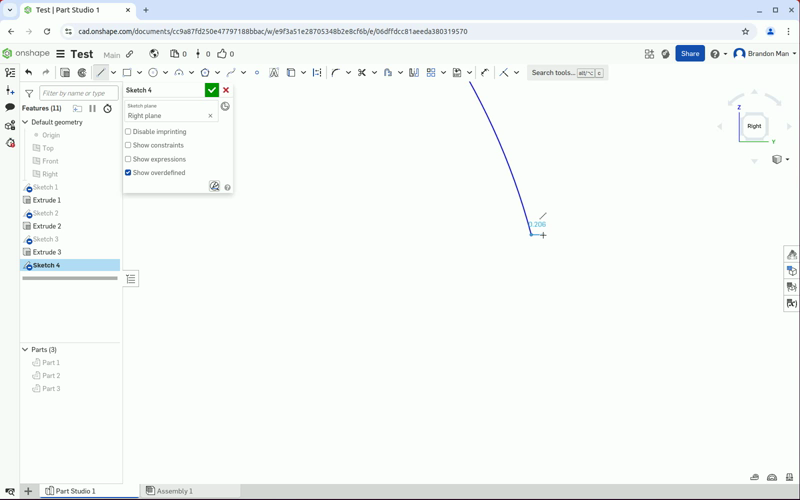
scroll(6)
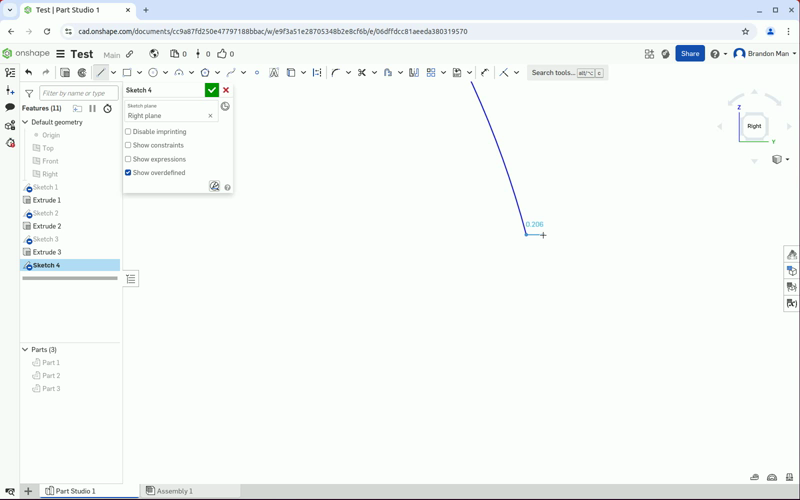
click(543, 234)
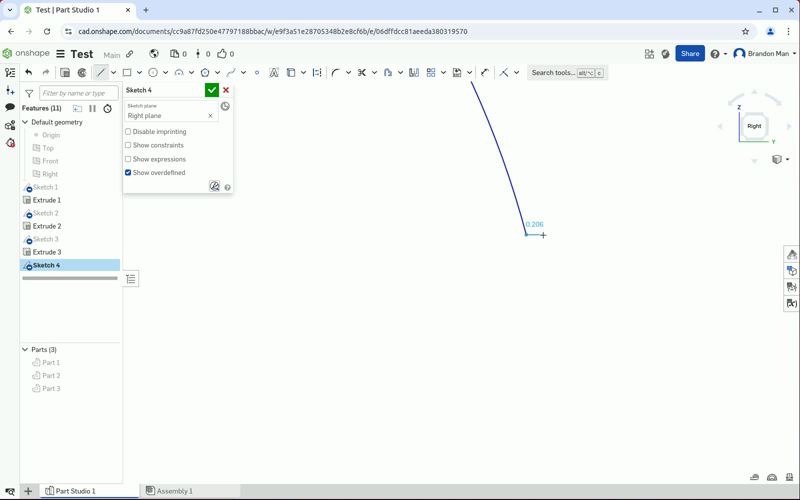
scroll(-6)
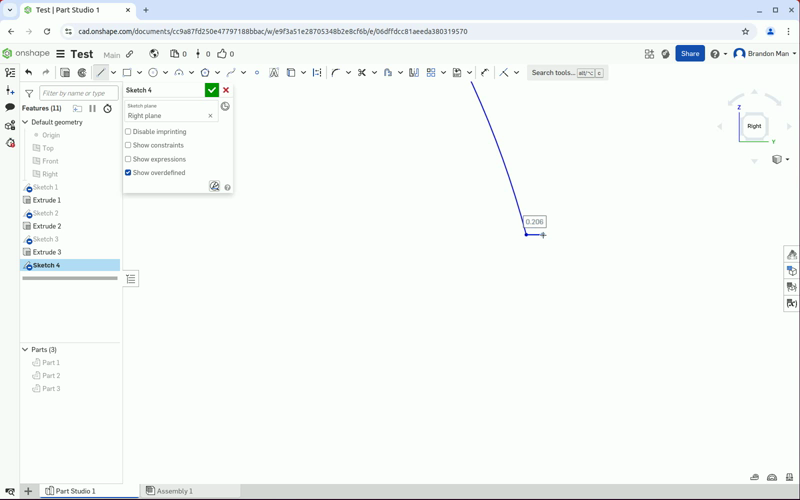
scroll(-6)
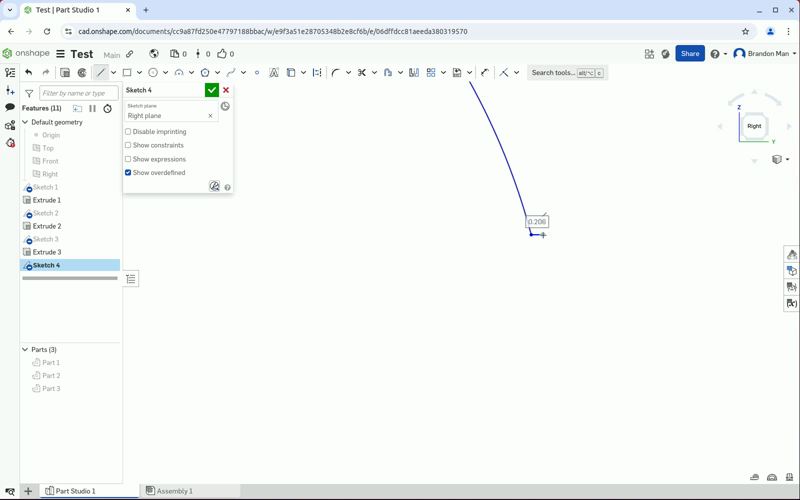
scroll(-6)
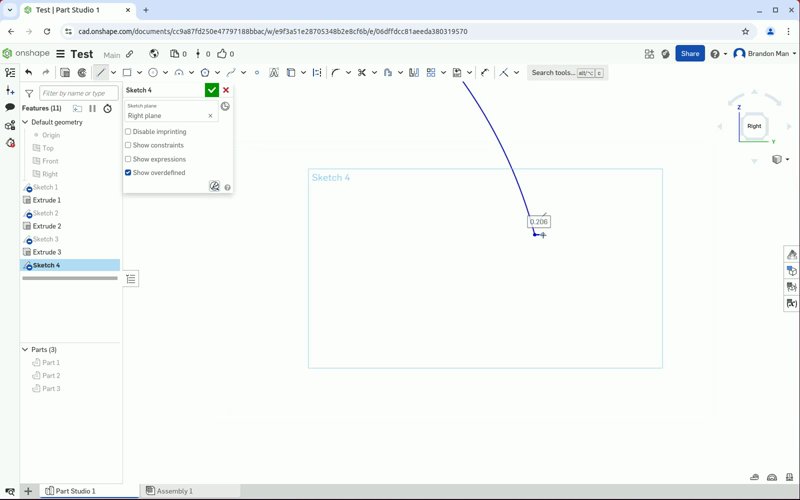
scroll(-6)
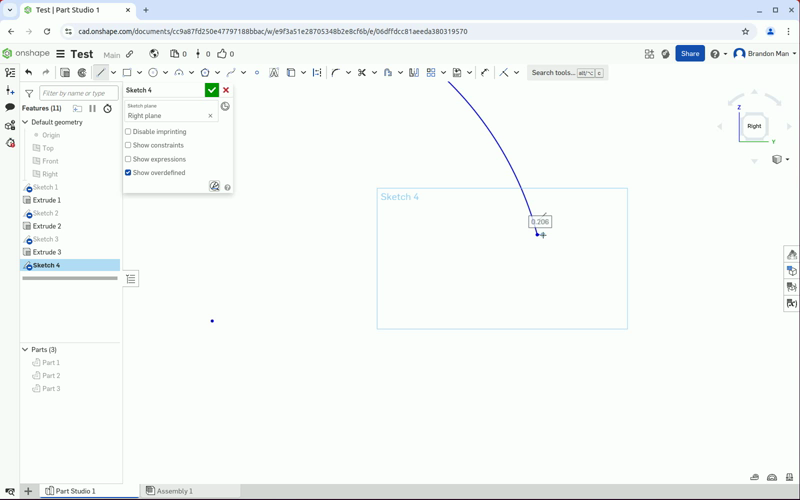
scroll(-6)
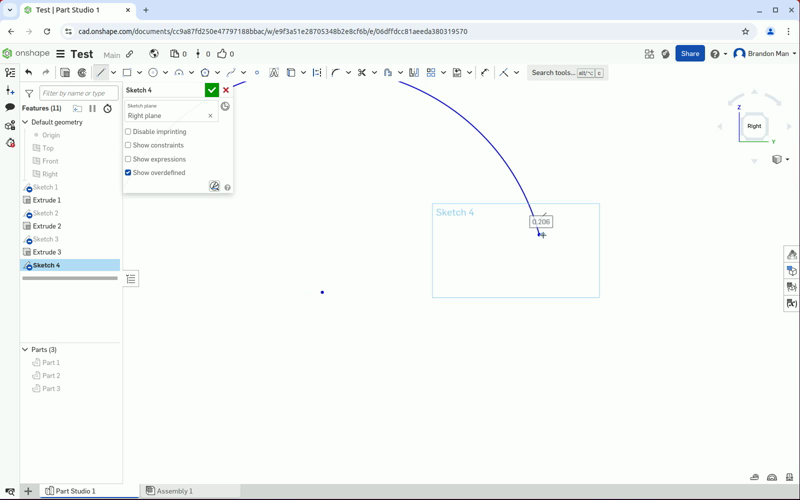
scroll(-6)
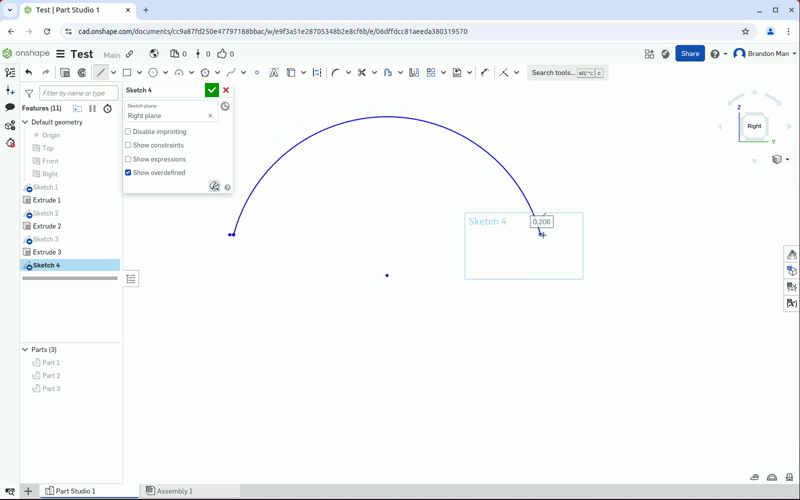
scroll(-6)
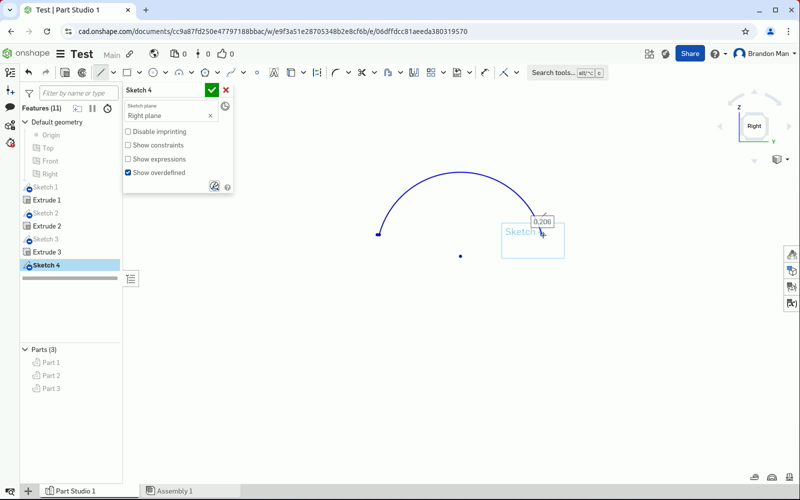
key_up(shift)
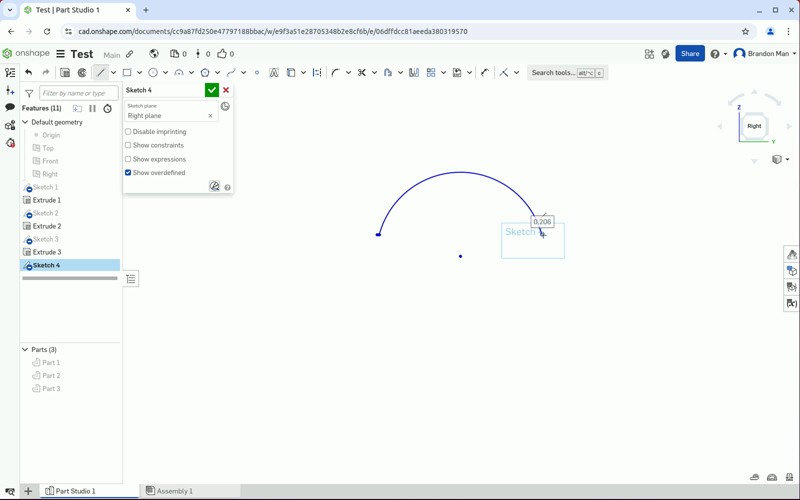
key(esc)
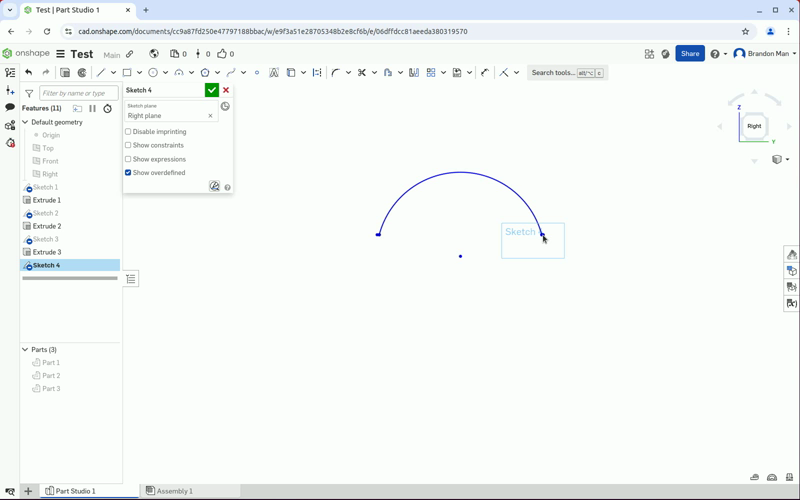
key(a)
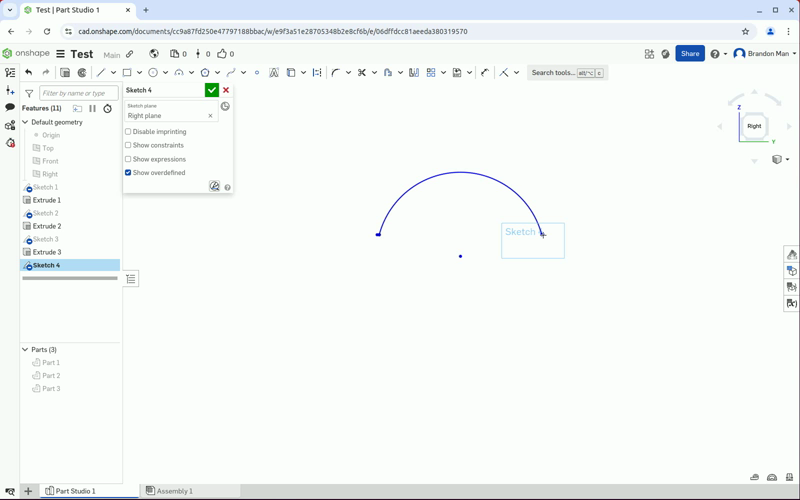
mouse_move(543, 234)
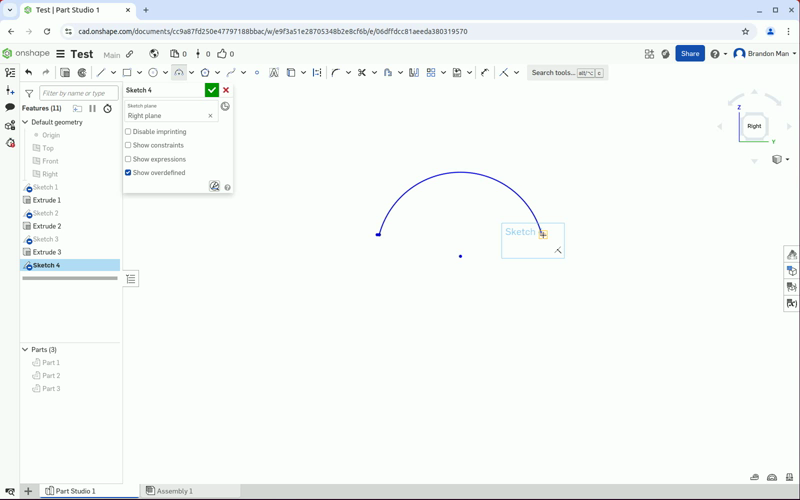
scroll(6)
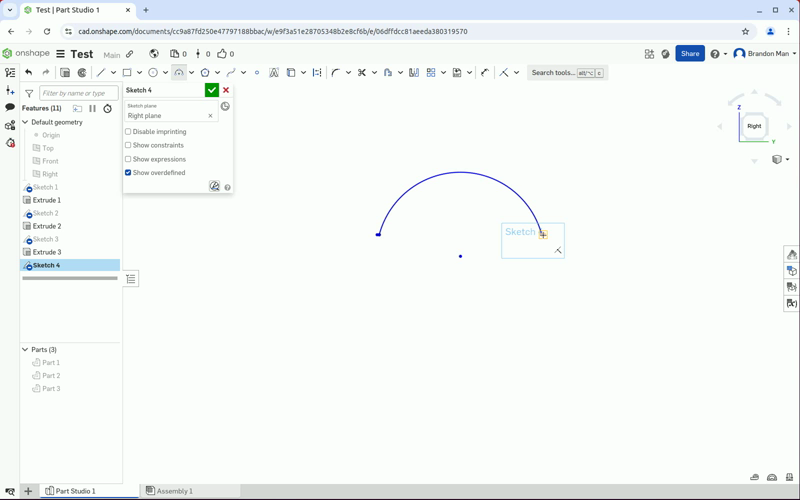
scroll(6)
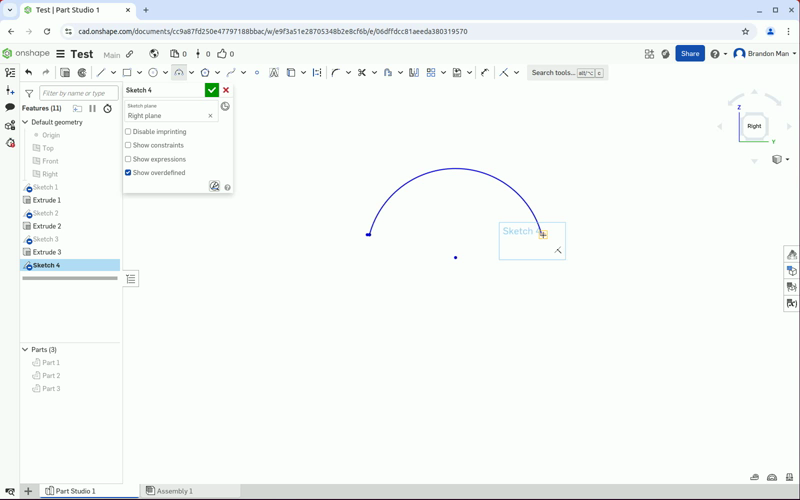
scroll(6)
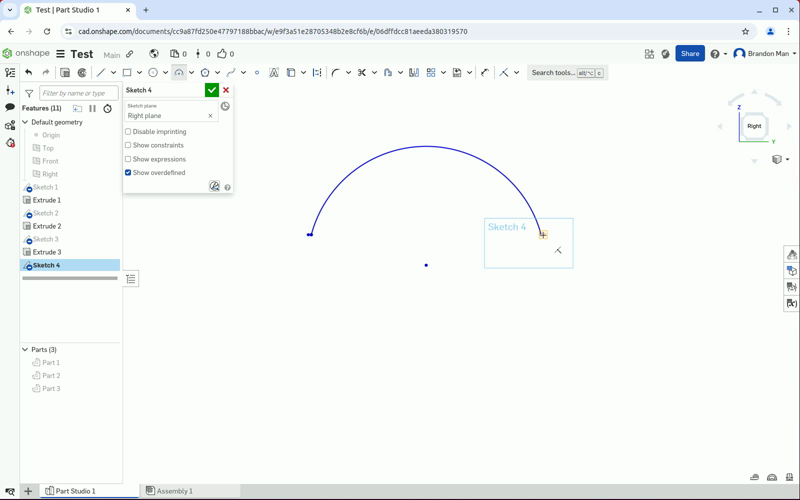
scroll(6)
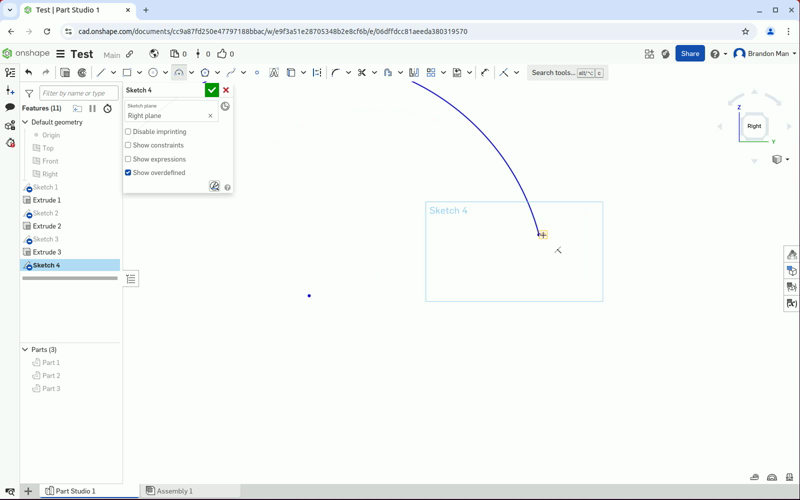
scroll(6)
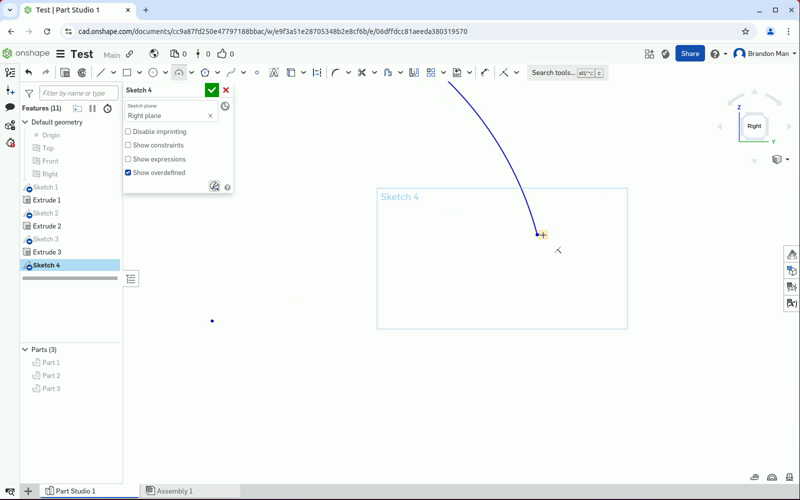
scroll(6)
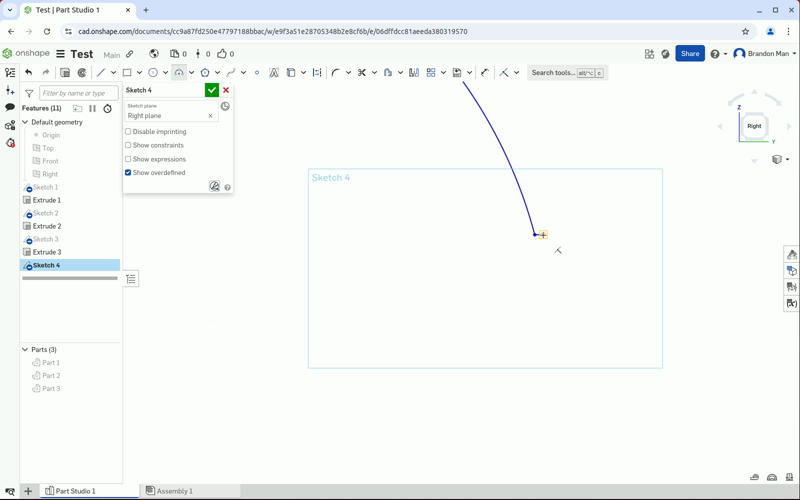
scroll(6)
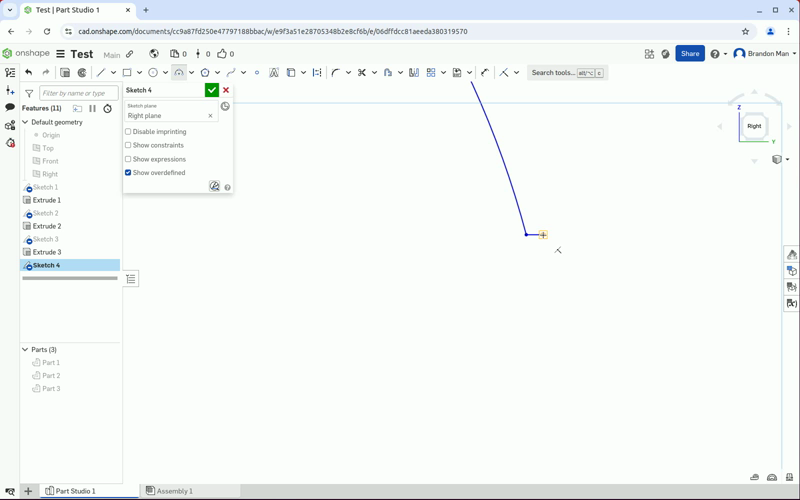
click(543, 234)
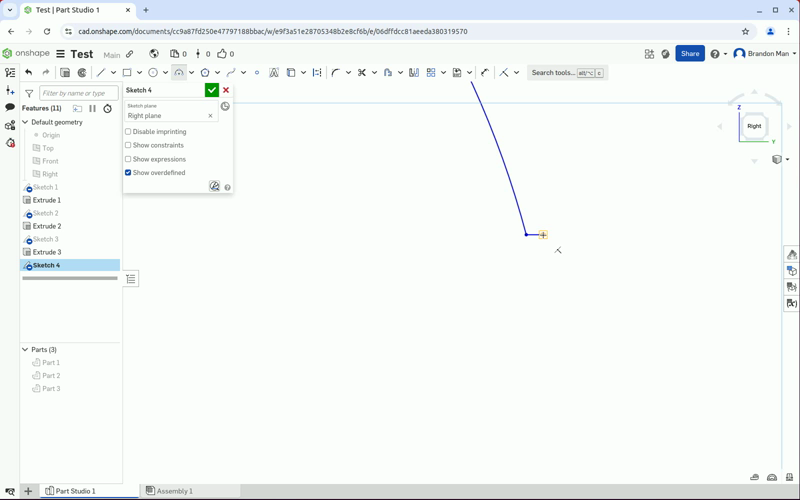
scroll(-6)
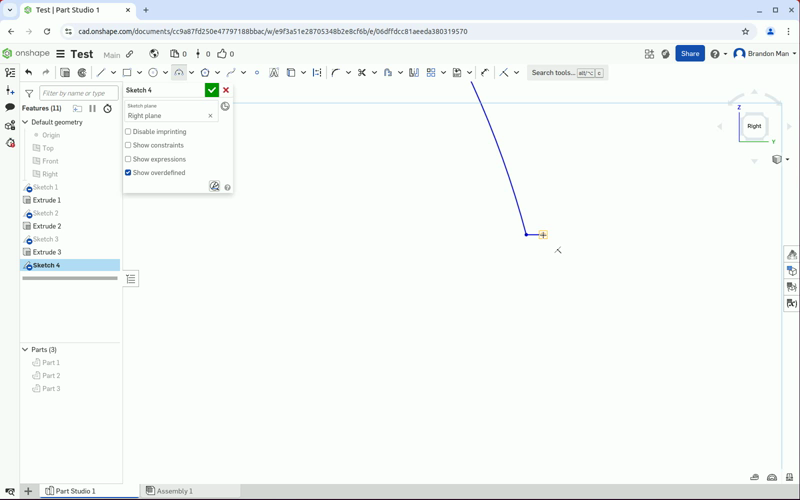
scroll(-6)
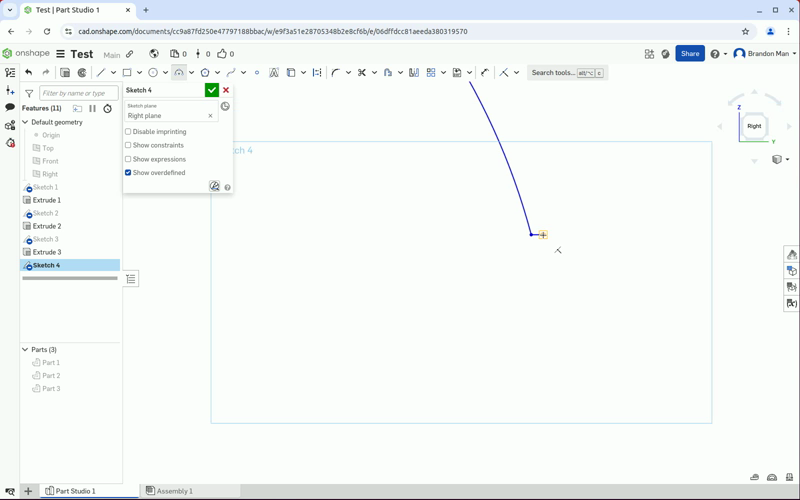
scroll(-6)
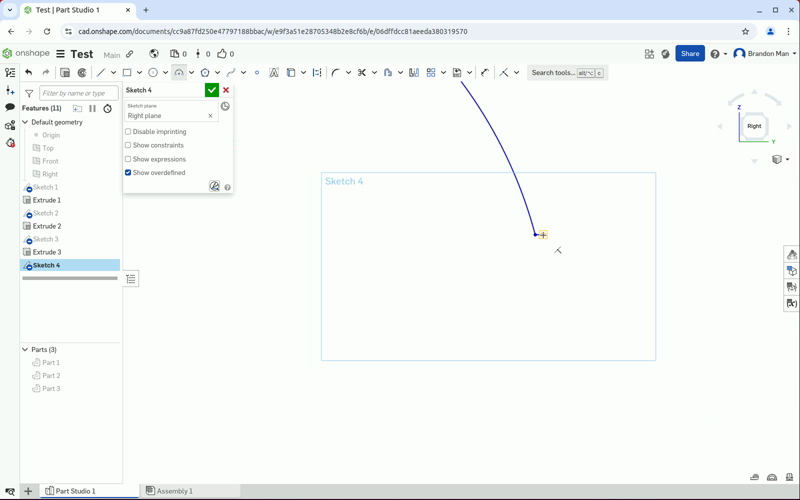
scroll(-6)
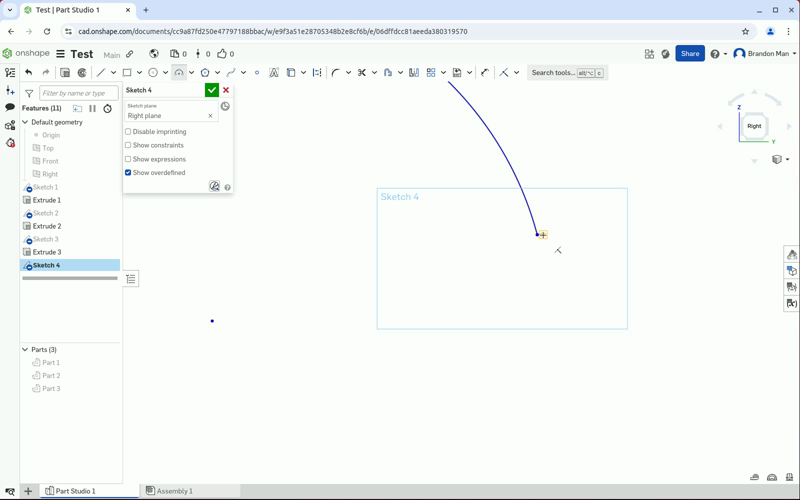
scroll(-6)
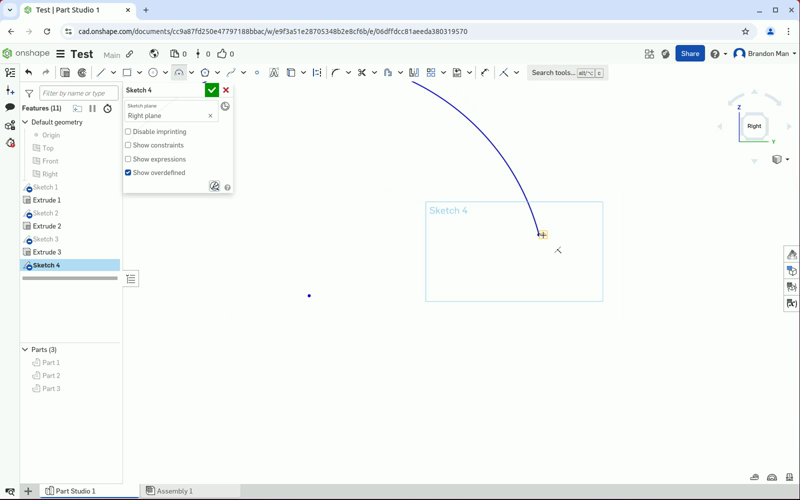
scroll(-6)
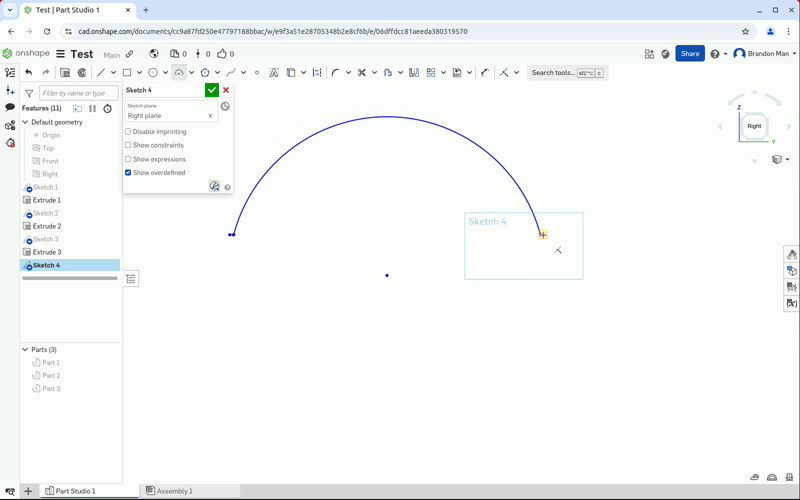
scroll(-6)
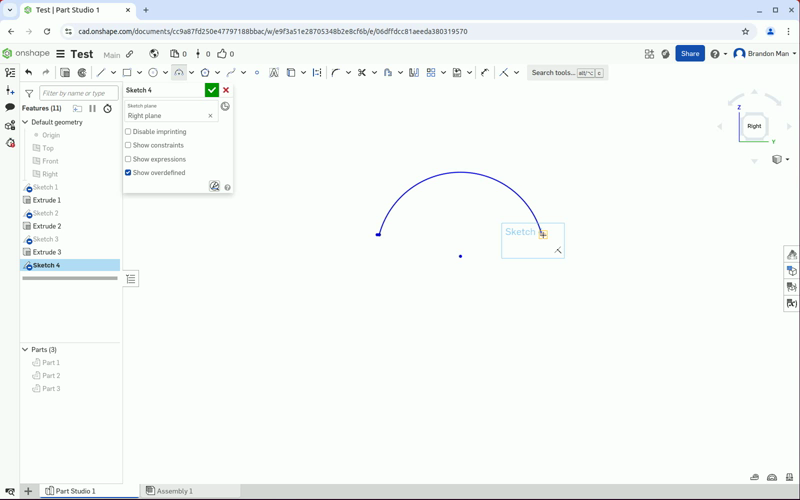
mouse_move(377, 234)
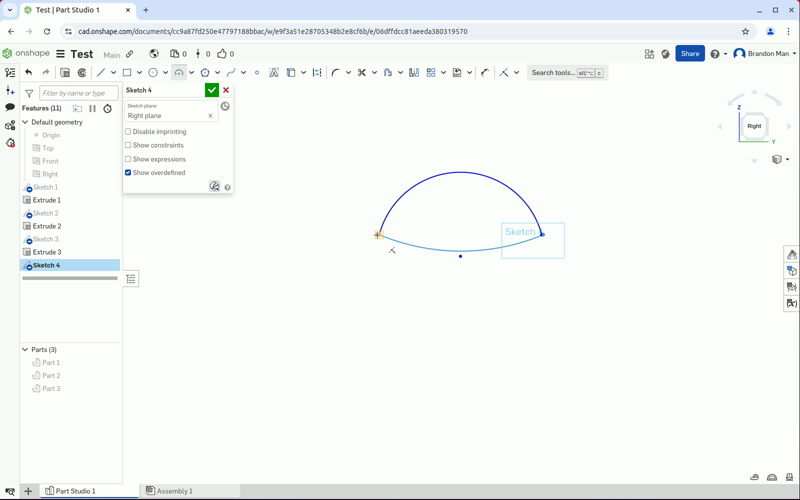
scroll(6)
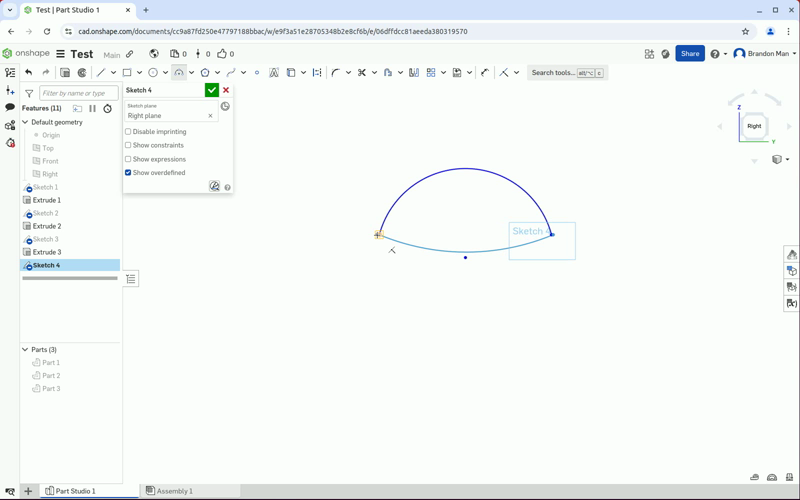
scroll(6)
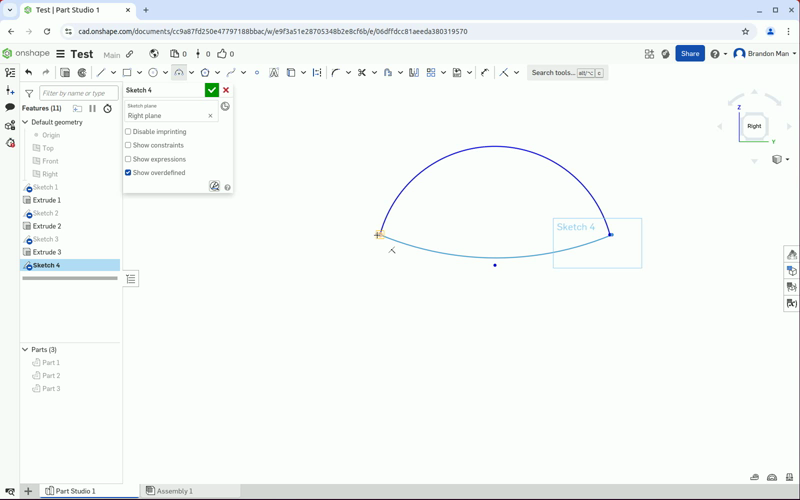
scroll(6)
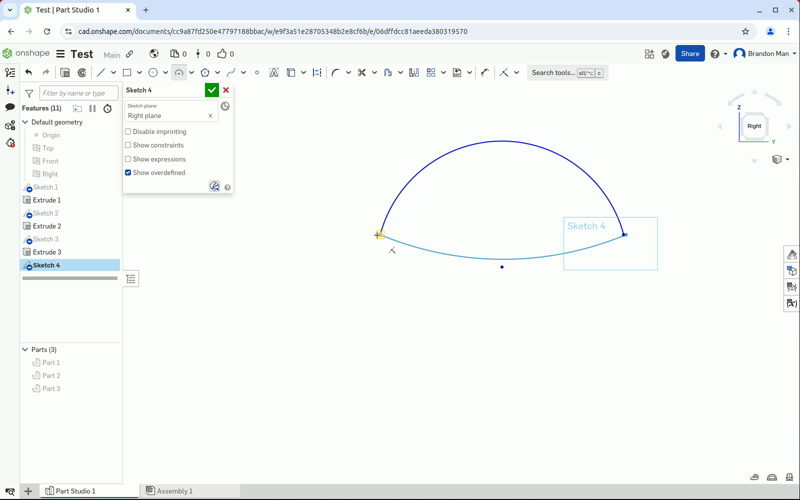
scroll(6)
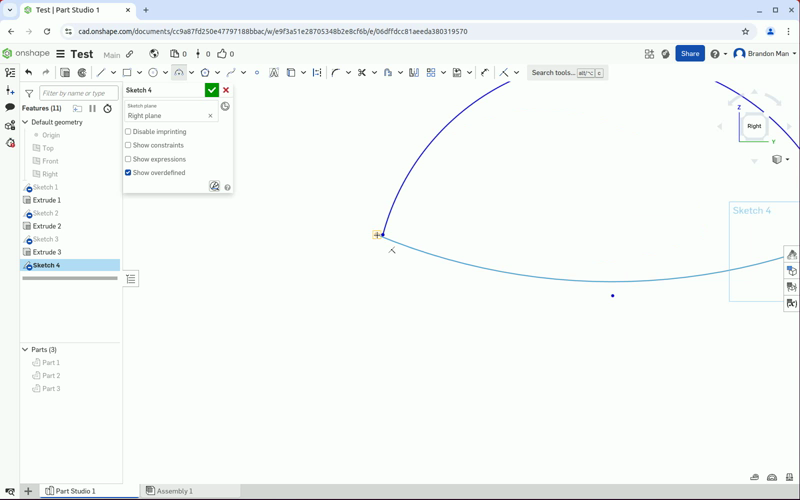
scroll(6)
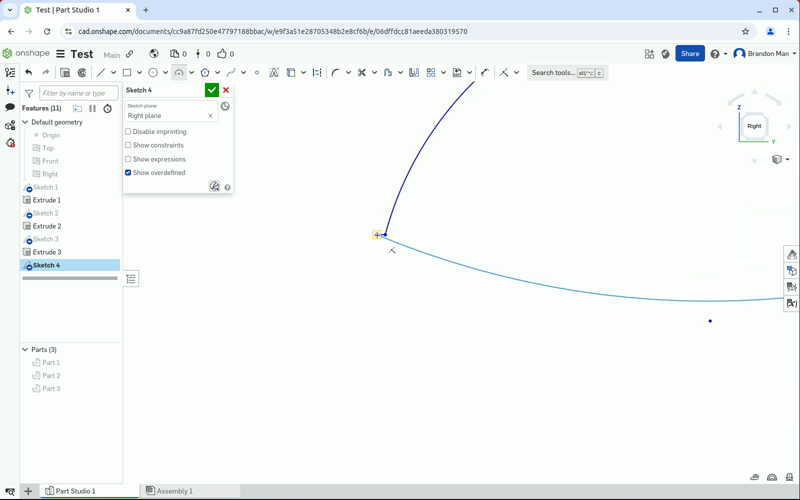
scroll(6)
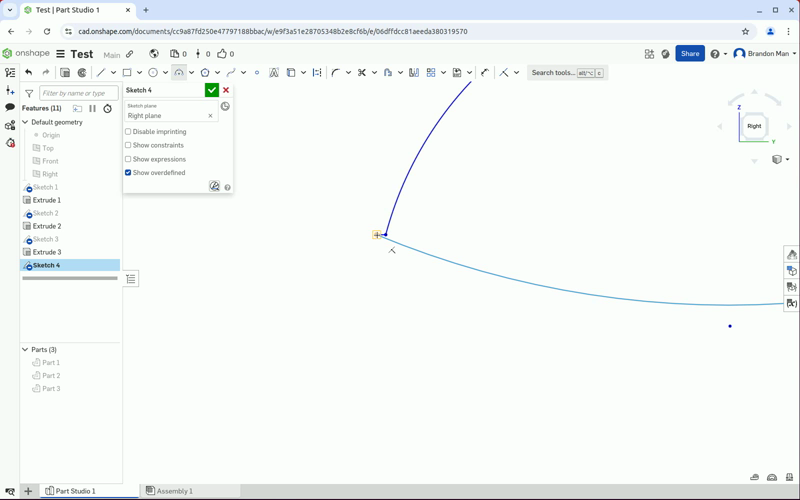
scroll(6)
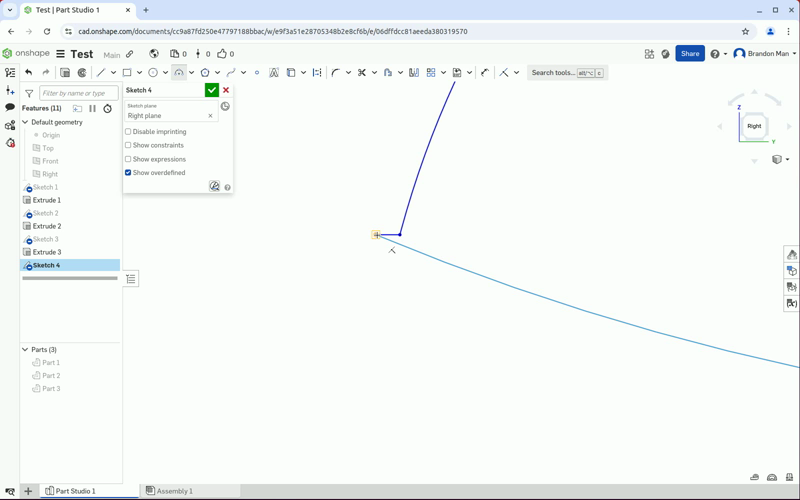
click(377, 234)
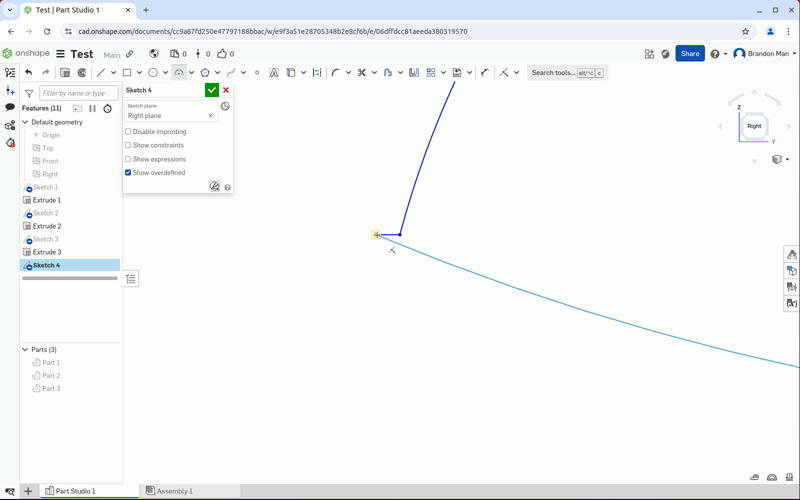
scroll(-6)
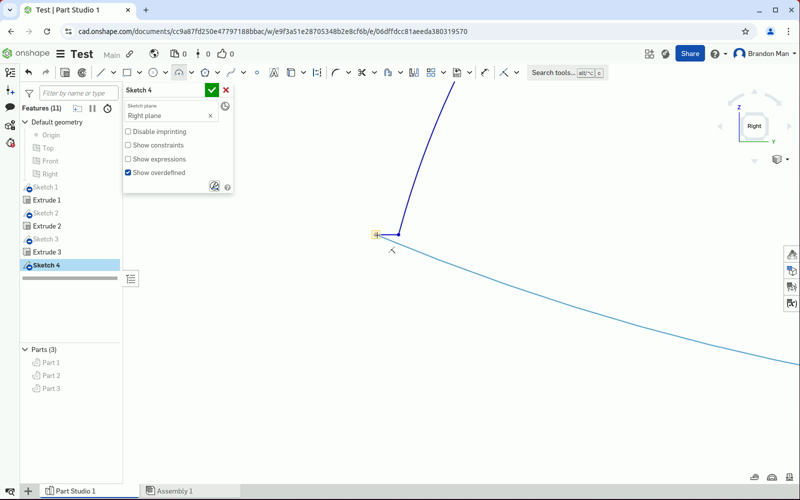
scroll(-6)
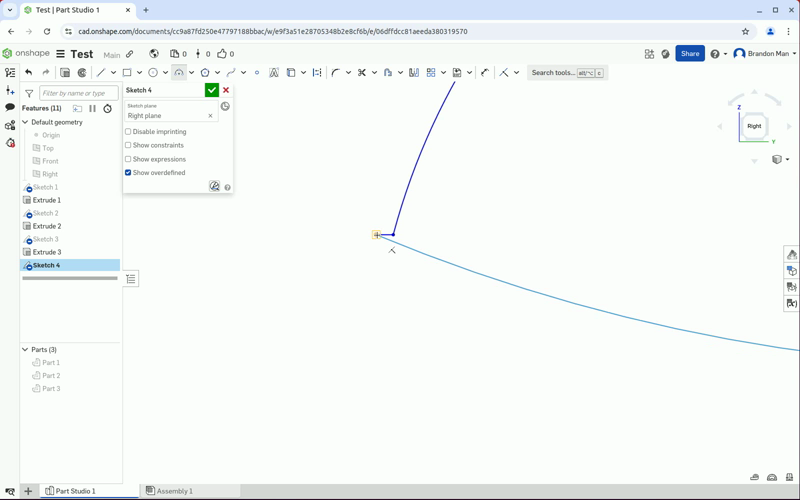
scroll(-6)
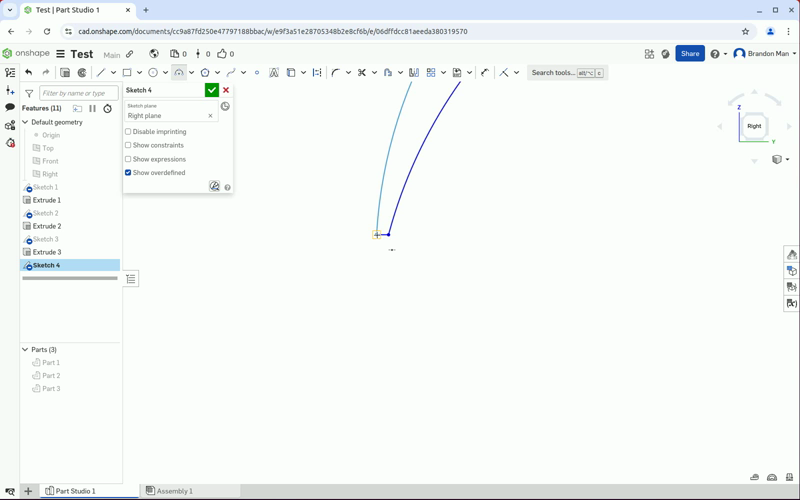
scroll(-6)
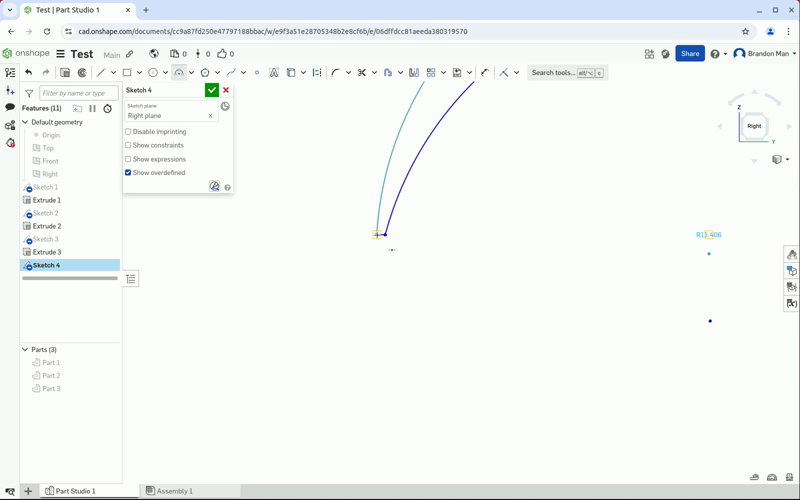
scroll(-6)
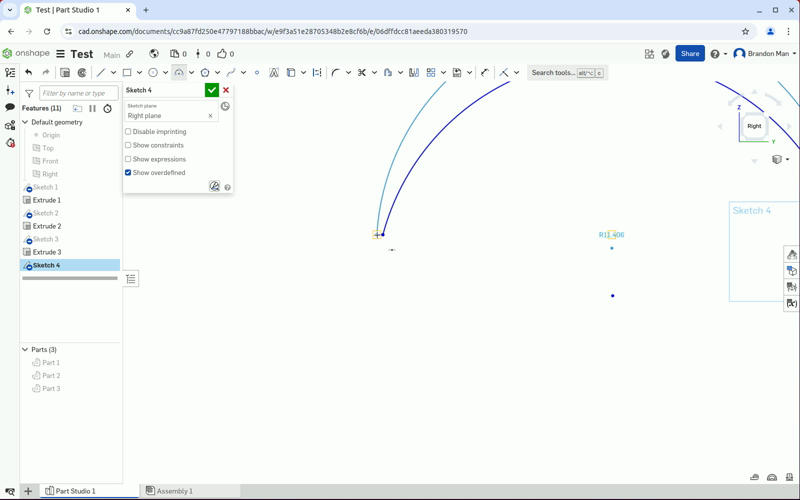
scroll(-6)
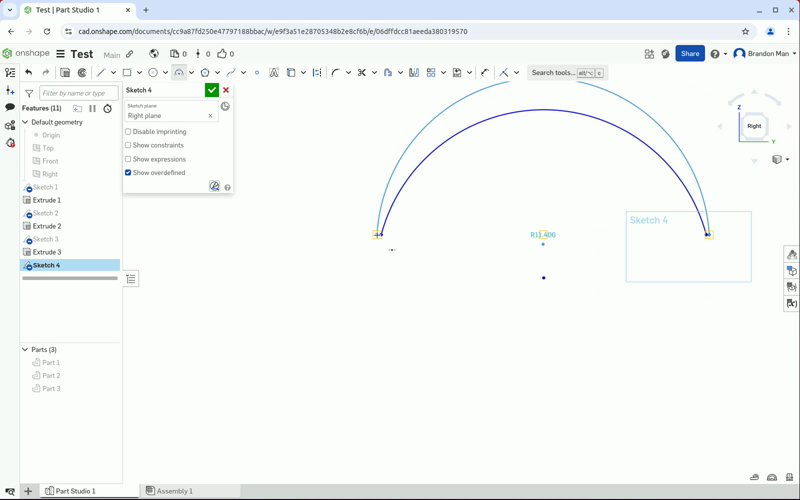
scroll(-6)
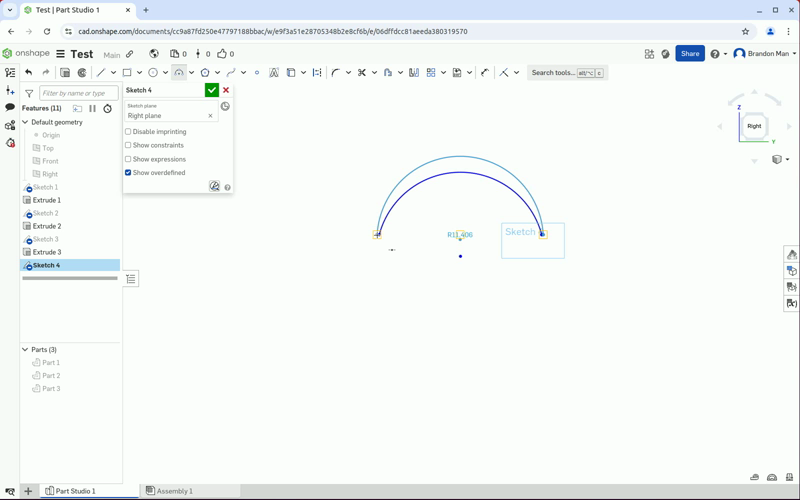
key_down(shift)
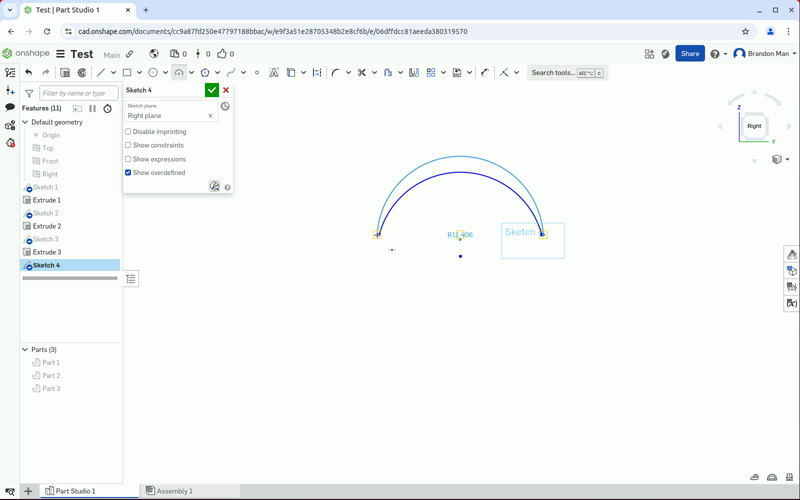
mouse_move(460, 170)
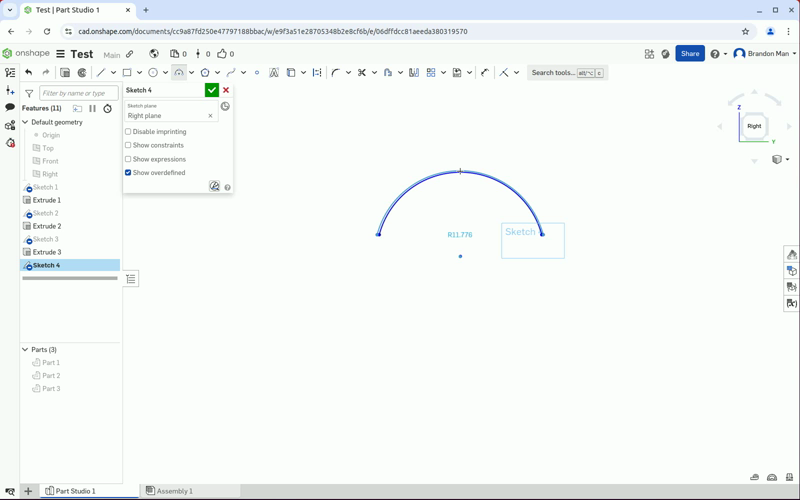
scroll(6)
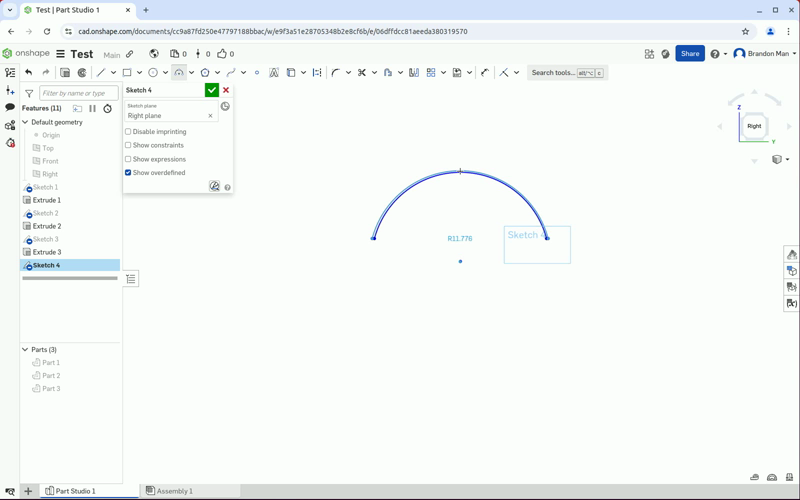
scroll(6)
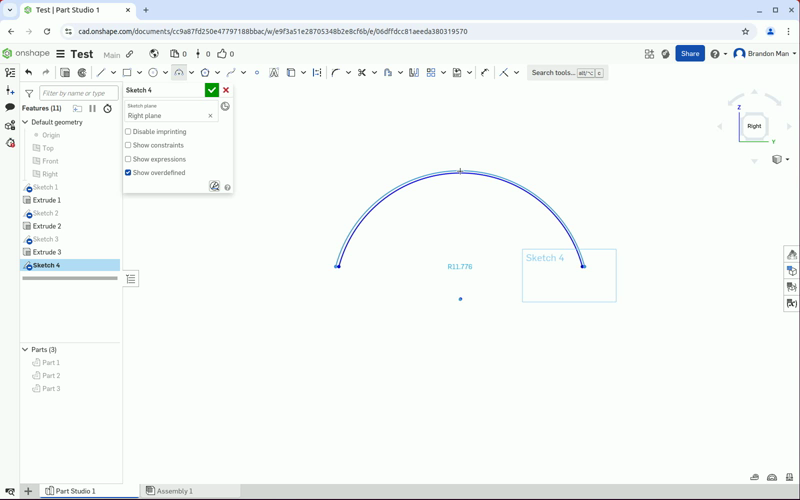
scroll(6)
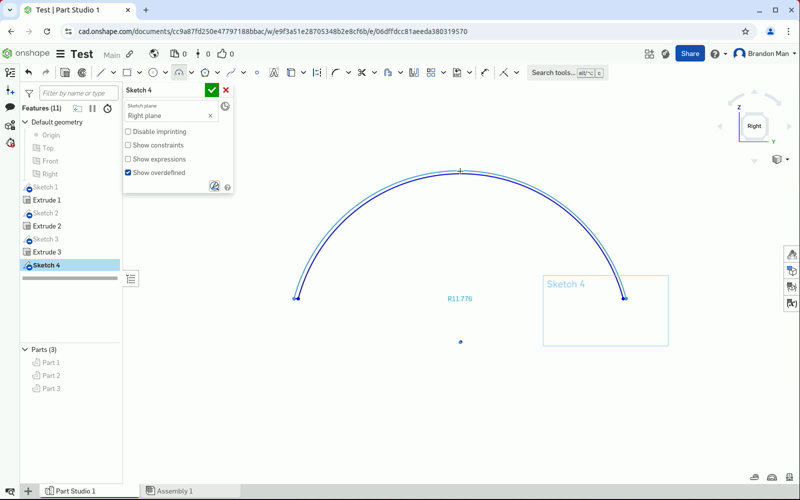
scroll(6)
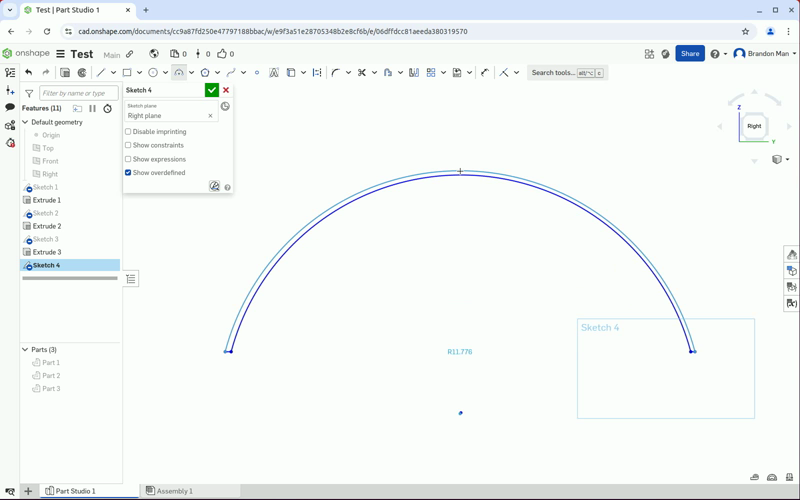
scroll(6)
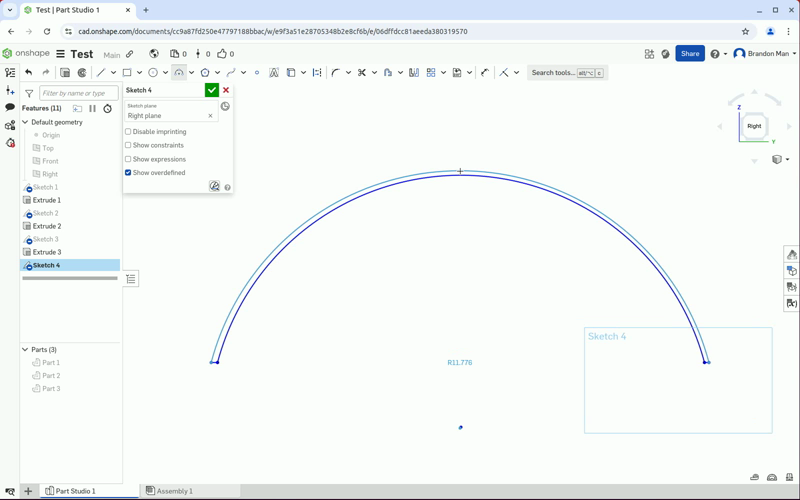
scroll(6)
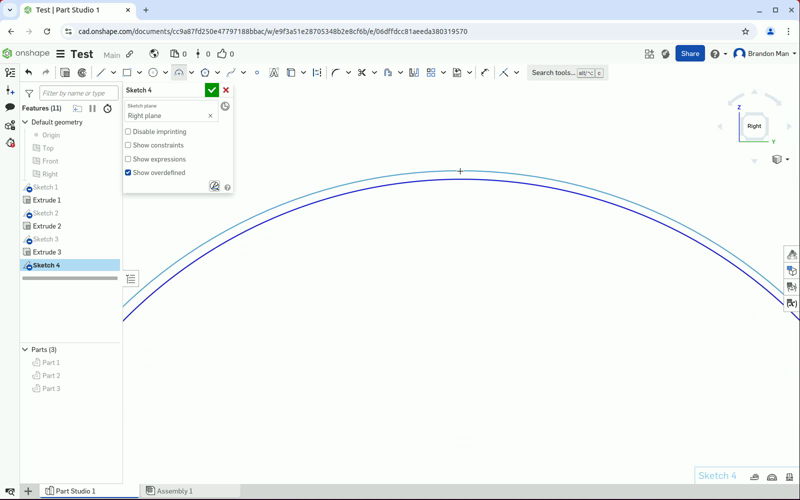
scroll(6)
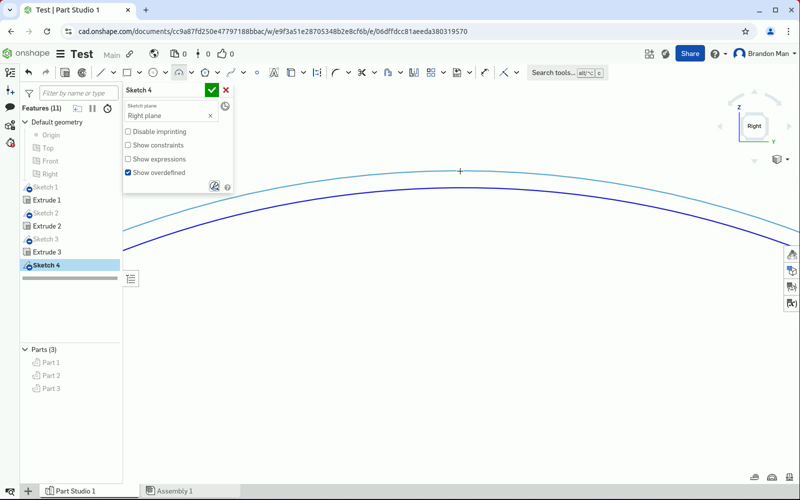
click(460, 170)
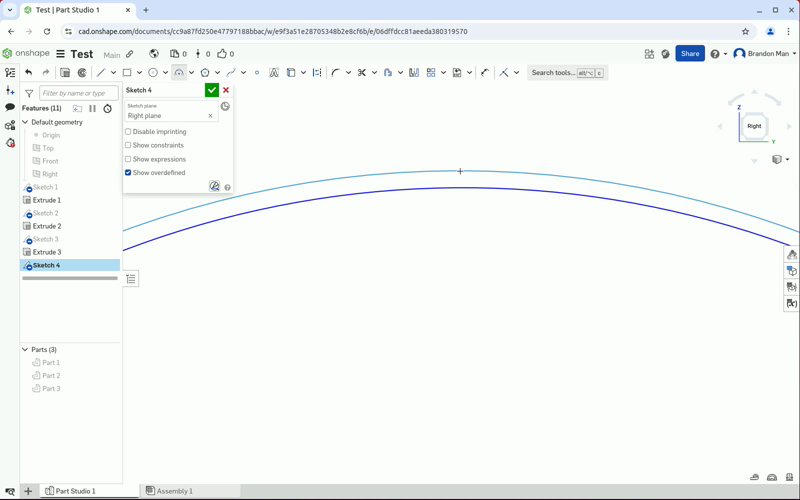
scroll(-6)
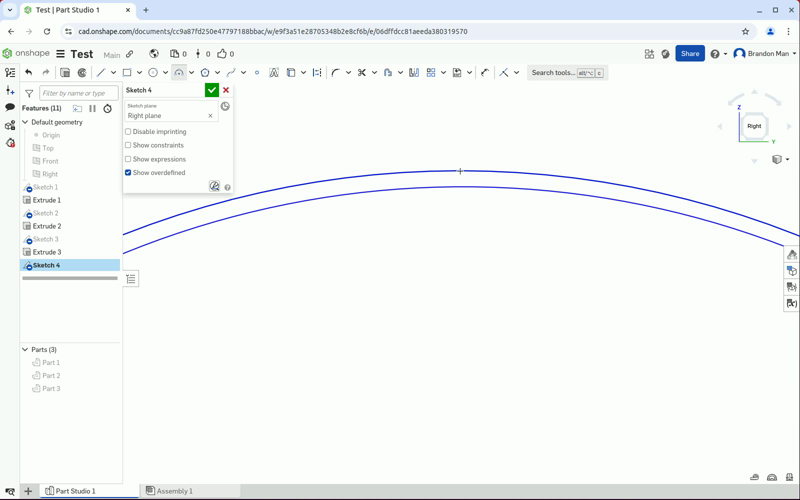
scroll(-6)
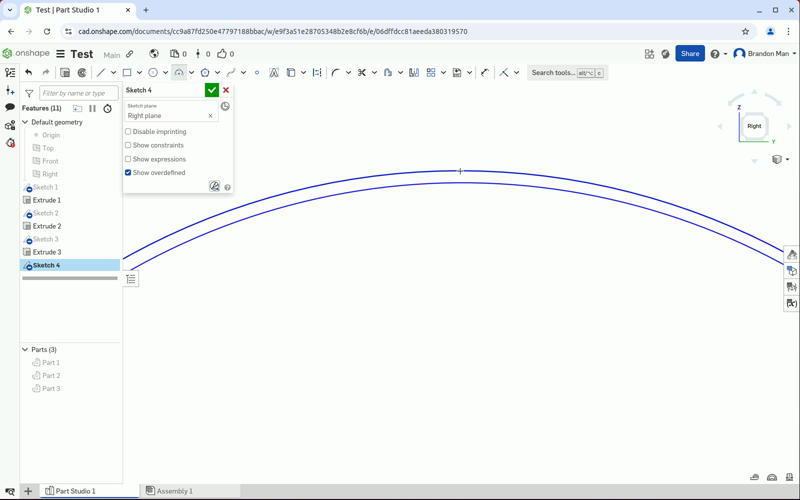
scroll(-6)
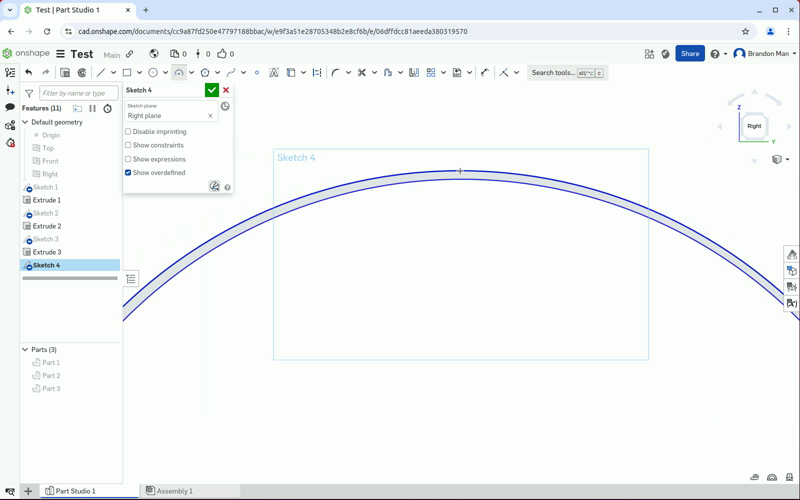
scroll(-6)
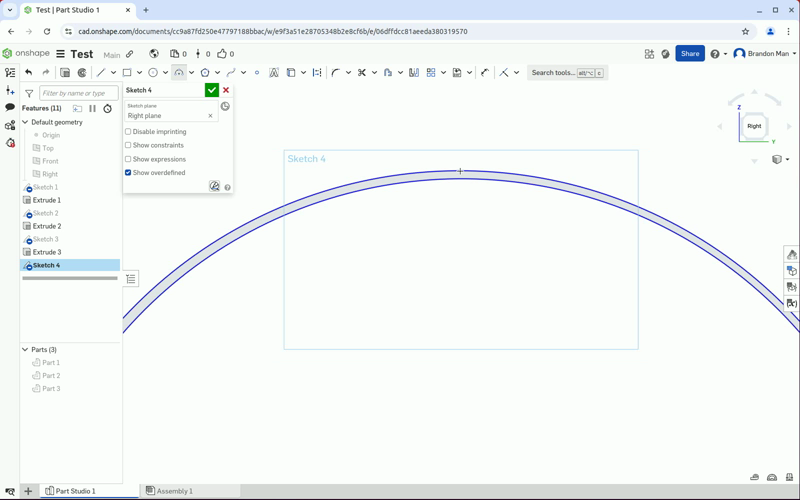
scroll(-6)
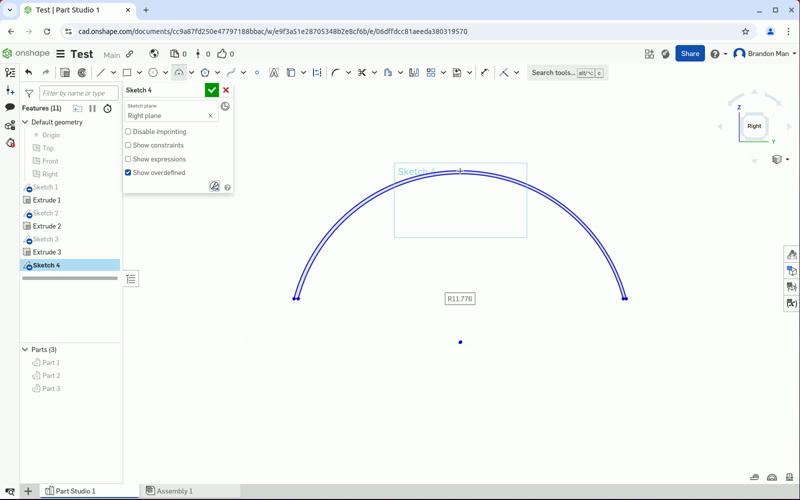
scroll(-6)
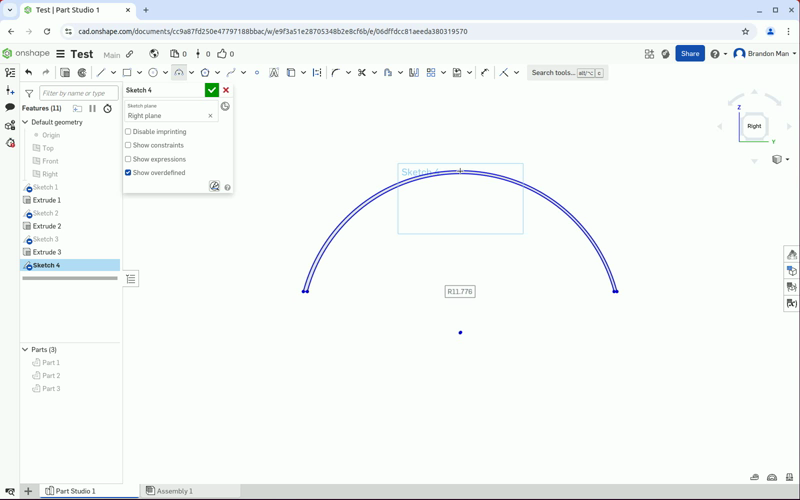
scroll(-6)
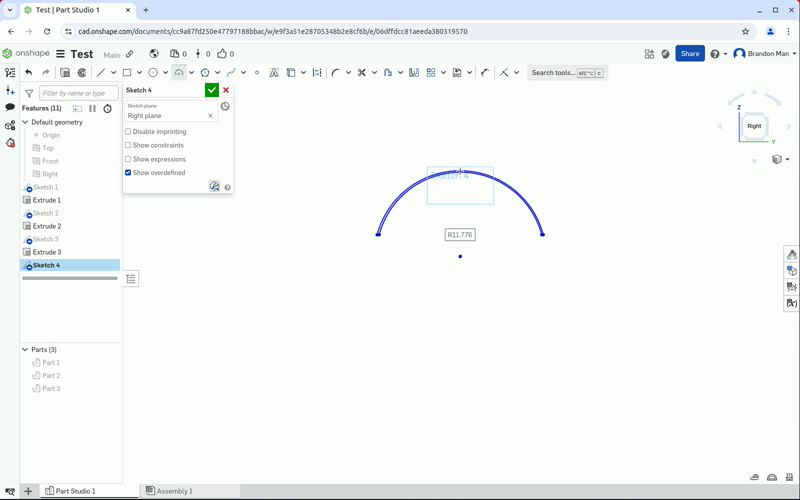
key_up(shift)
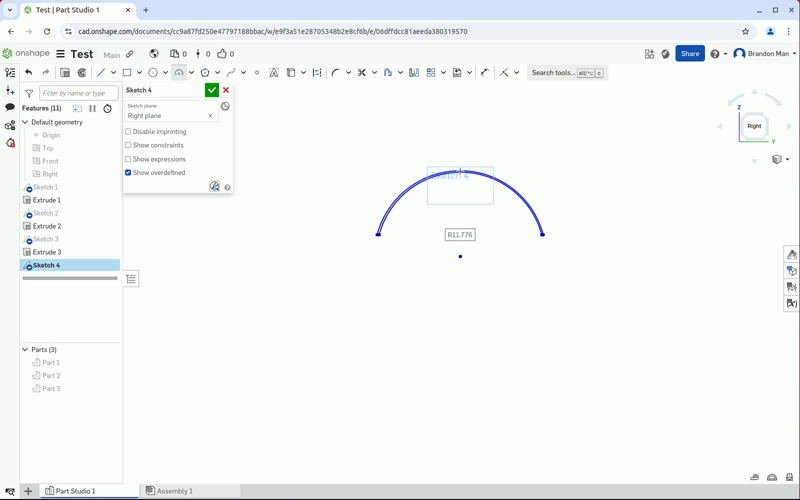
key(esc)
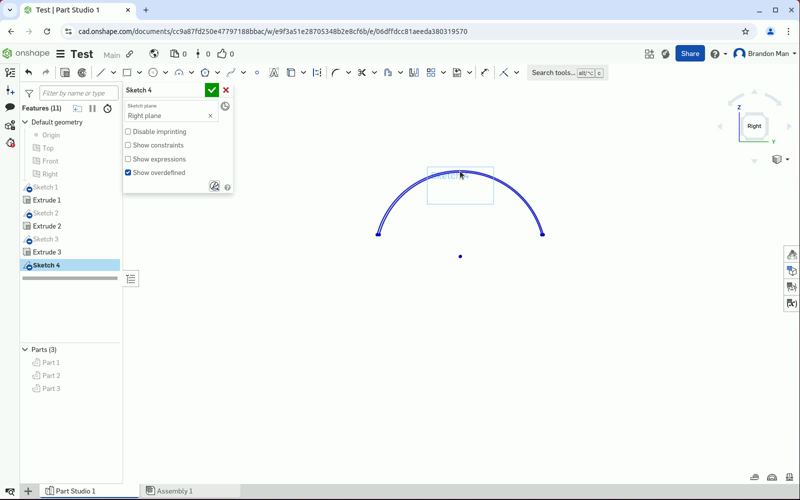
mouse_move(421, 180)
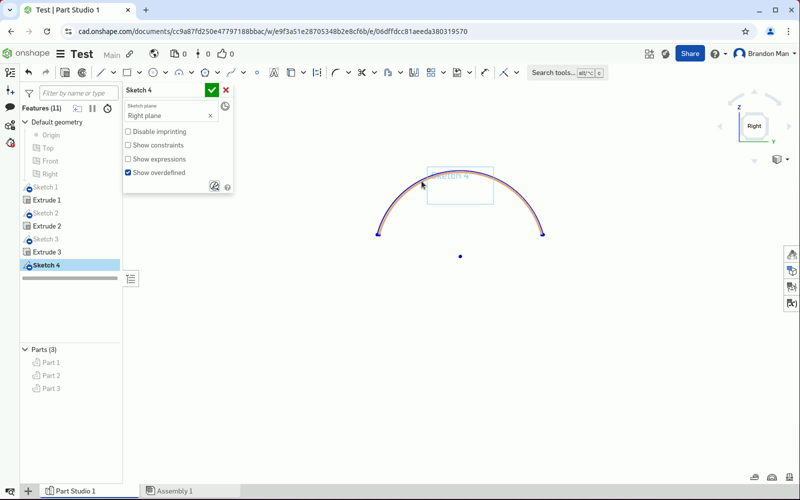
scroll(6)
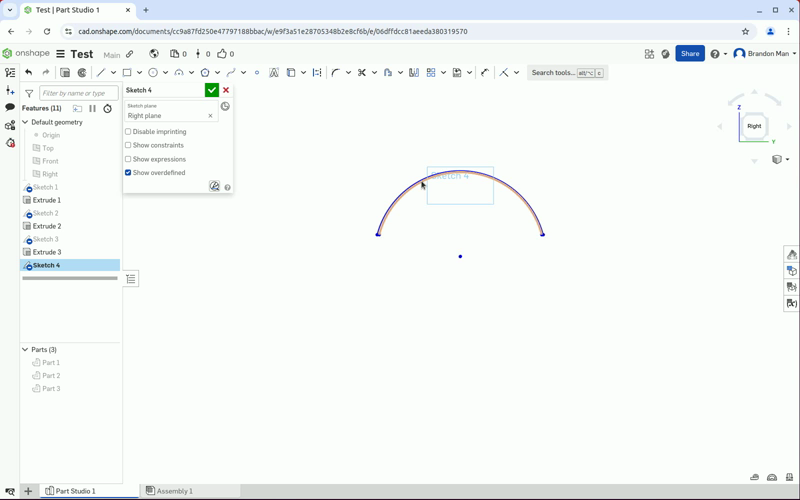
scroll(6)
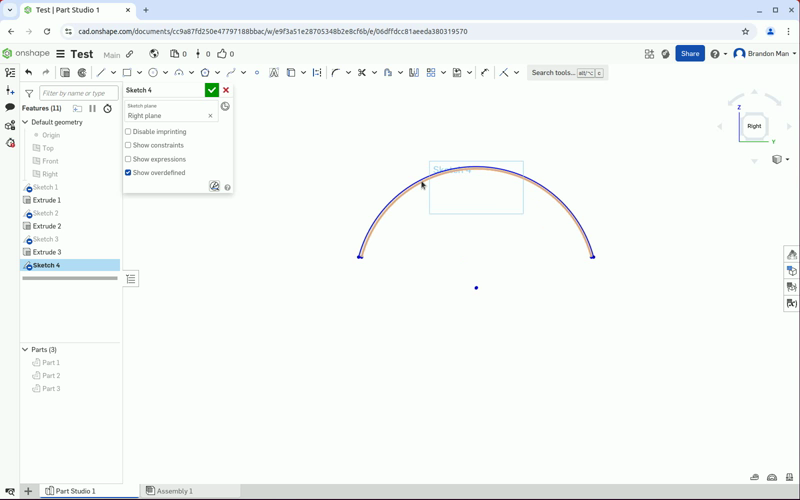
scroll(6)
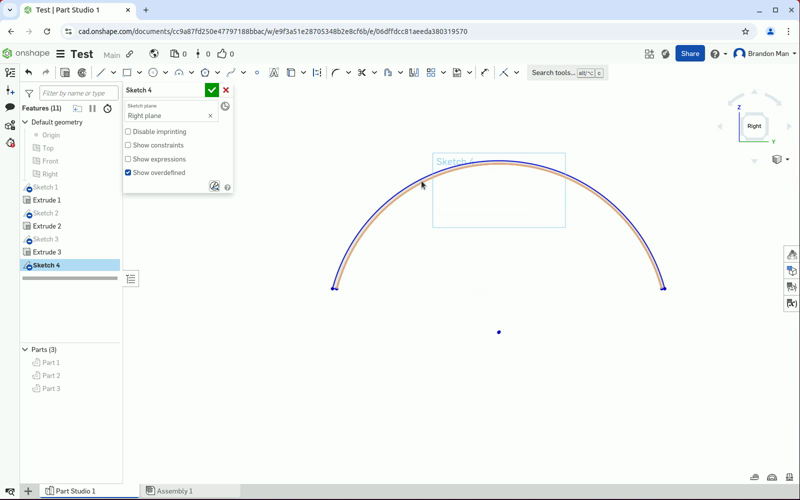
scroll(6)
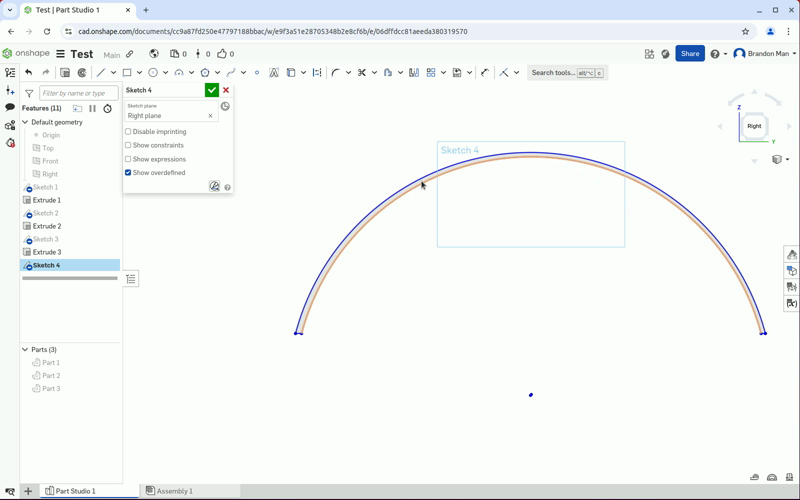
scroll(6)
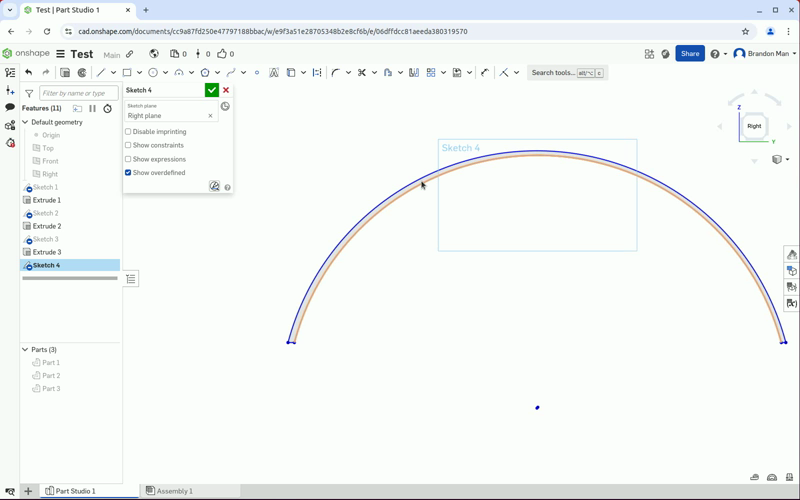
scroll(6)
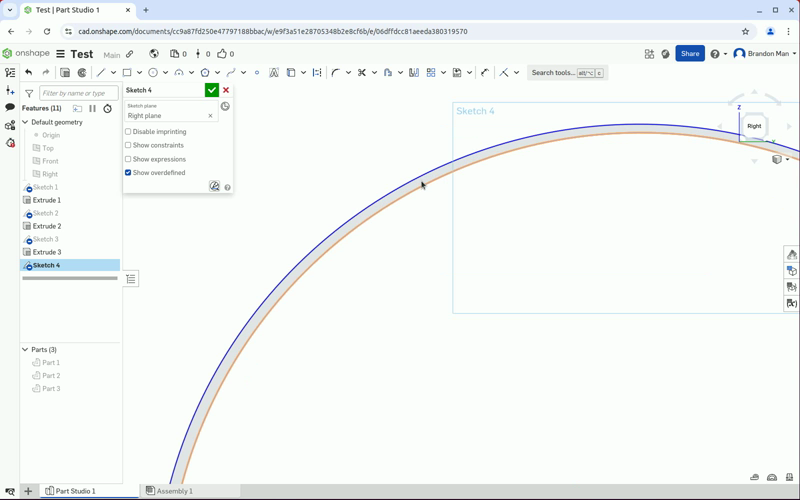
scroll(6)
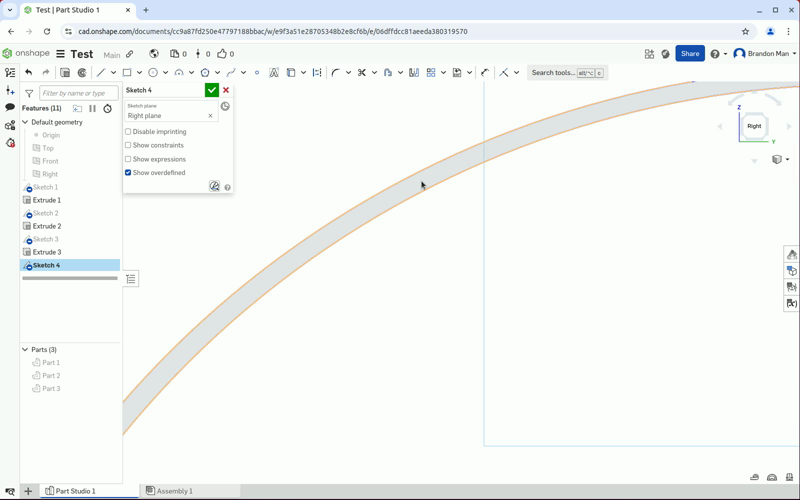
click(421, 180)
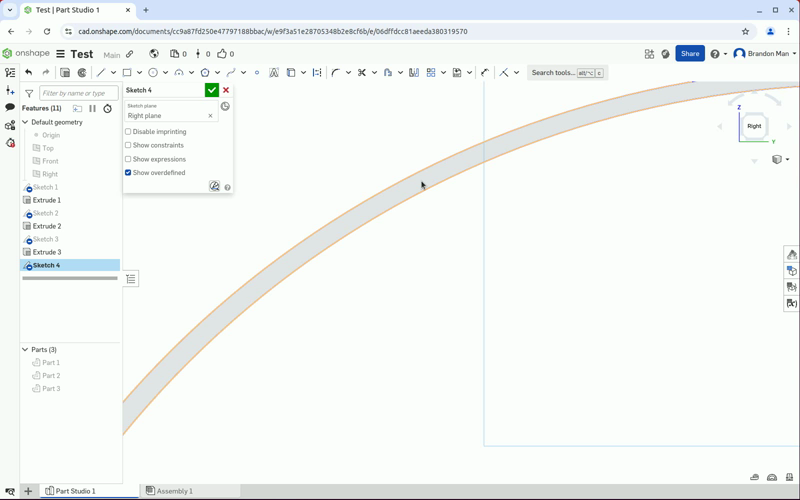
scroll(-6)
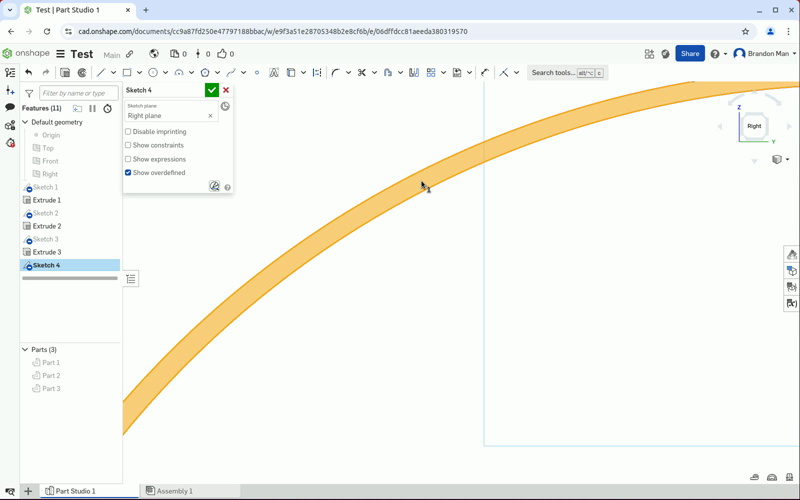
scroll(-6)
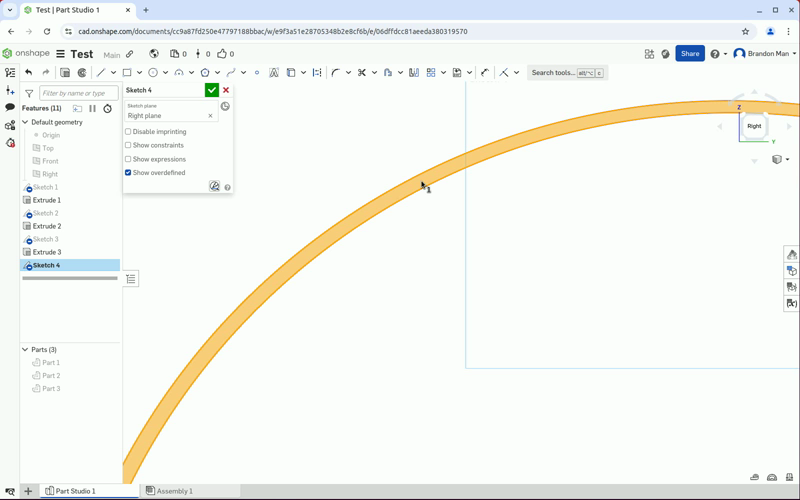
scroll(-6)
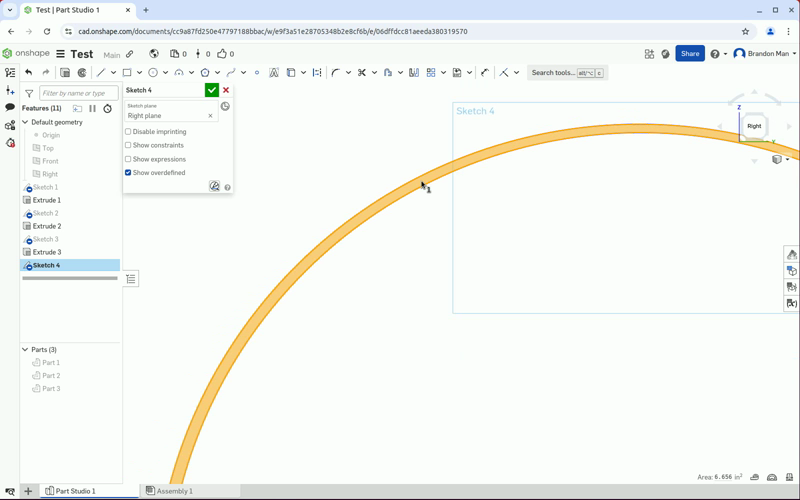
scroll(-6)
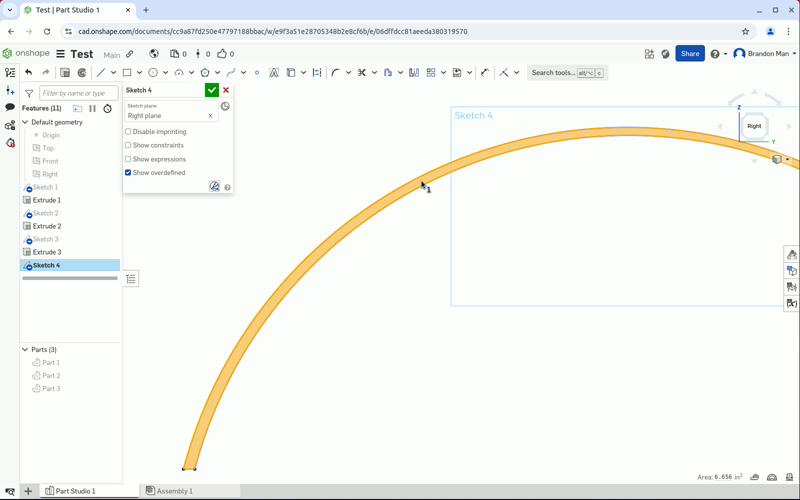
scroll(-6)
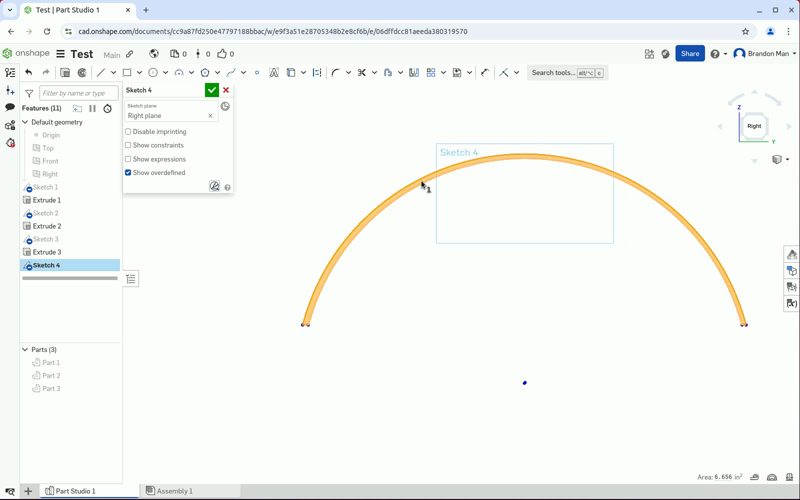
scroll(-6)
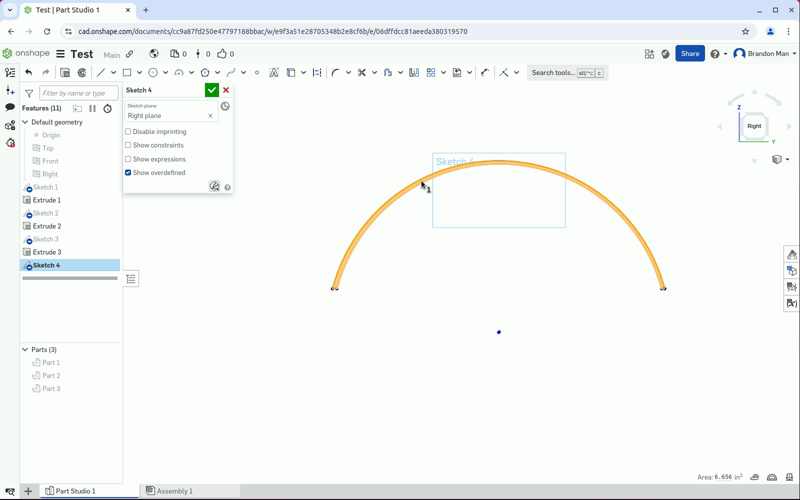
scroll(-6)
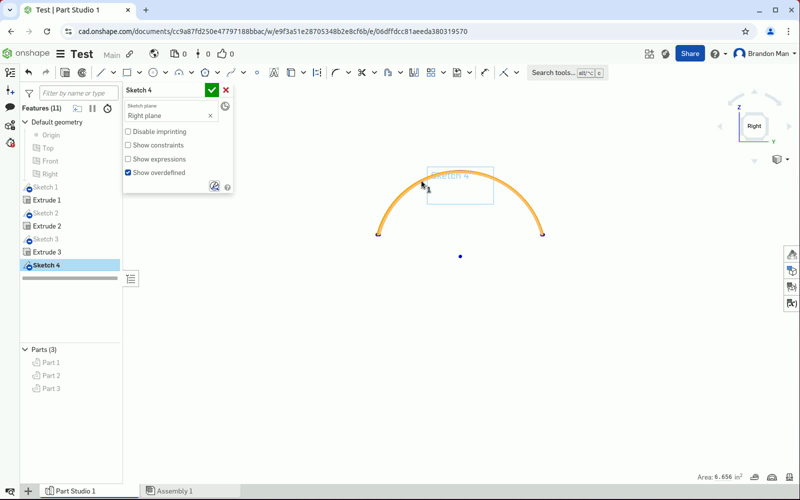
mouse_move(73, 352)
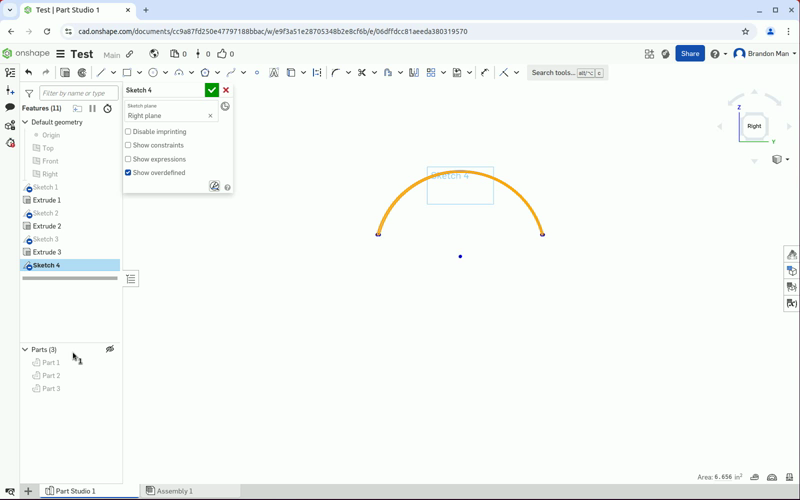
key(shift+y)
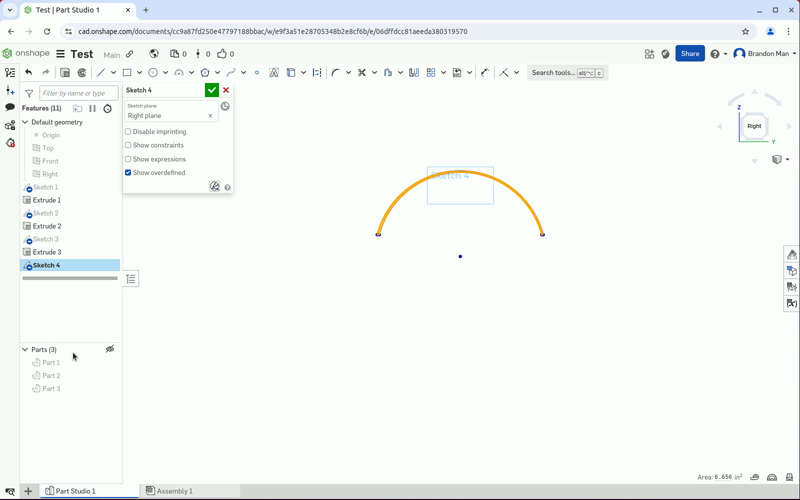
key(shift+e)
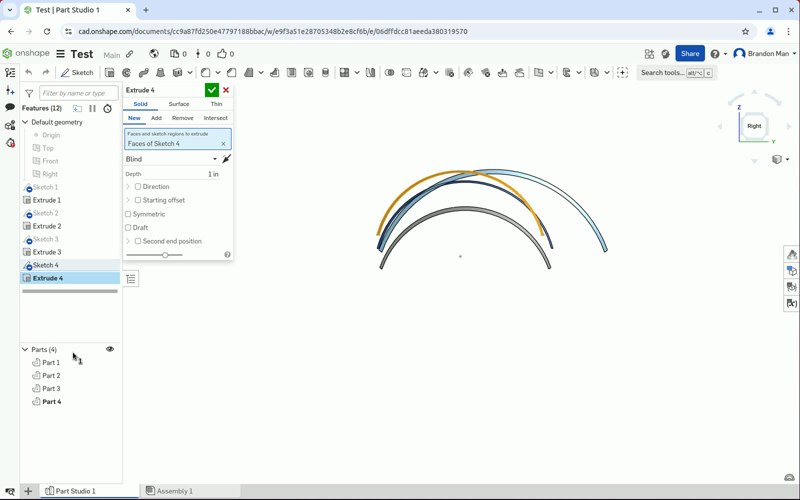
mouse_move(143, 106)
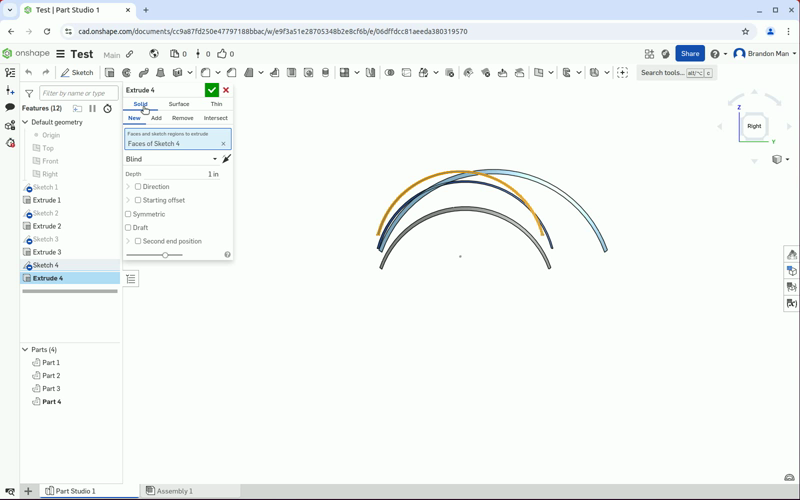
click(143, 106)
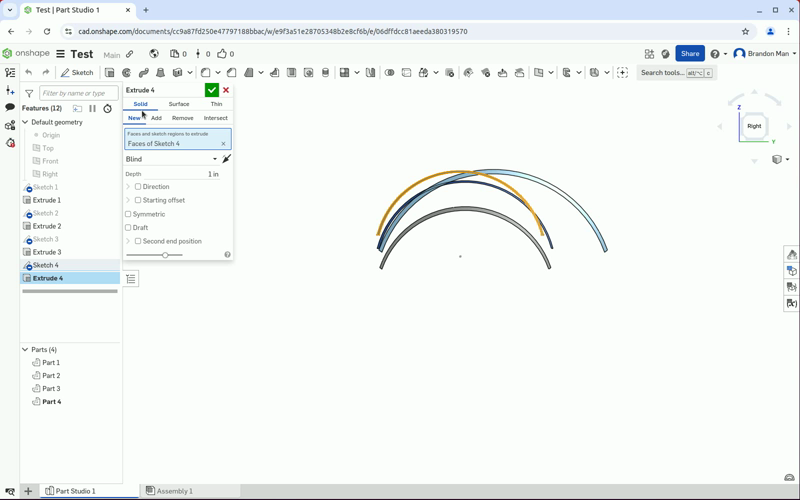
mouse_move(137, 120)
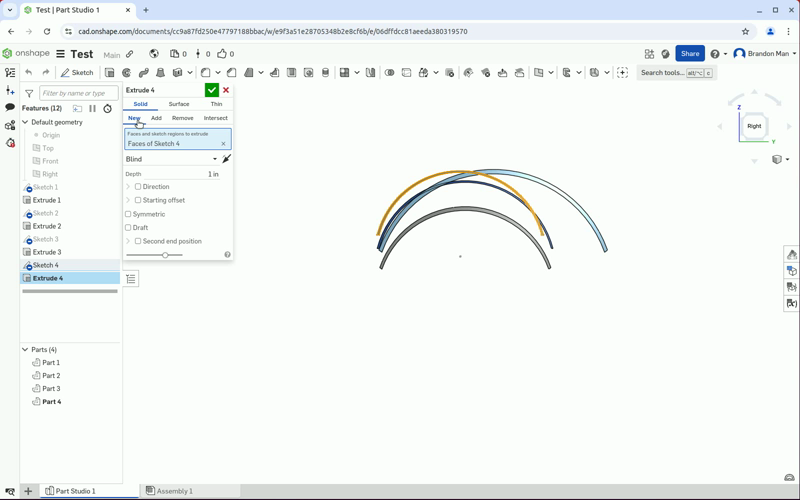
click(137, 120)
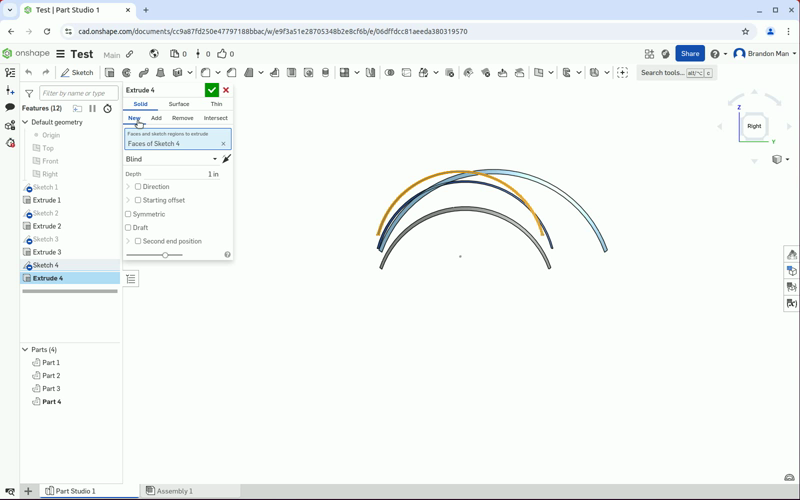
key(tab, 4)
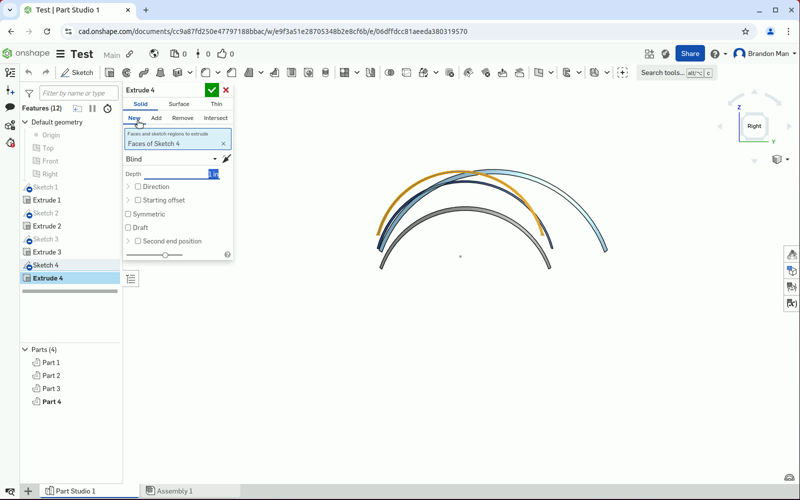
text(-0.241)
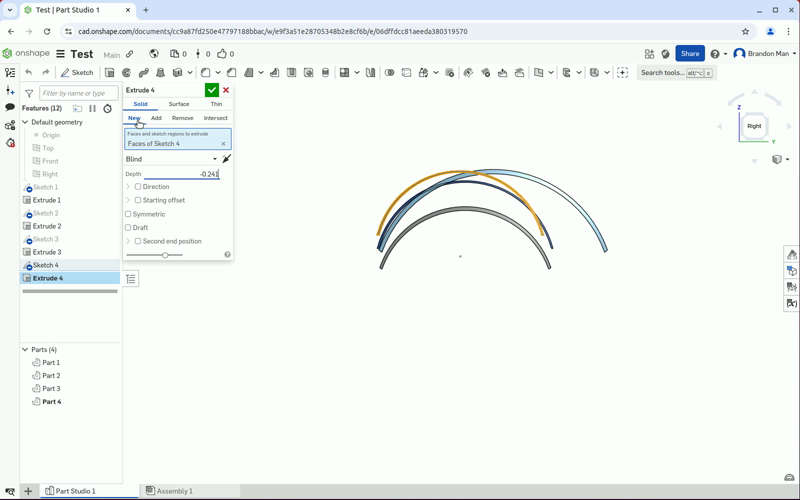
key(enter)
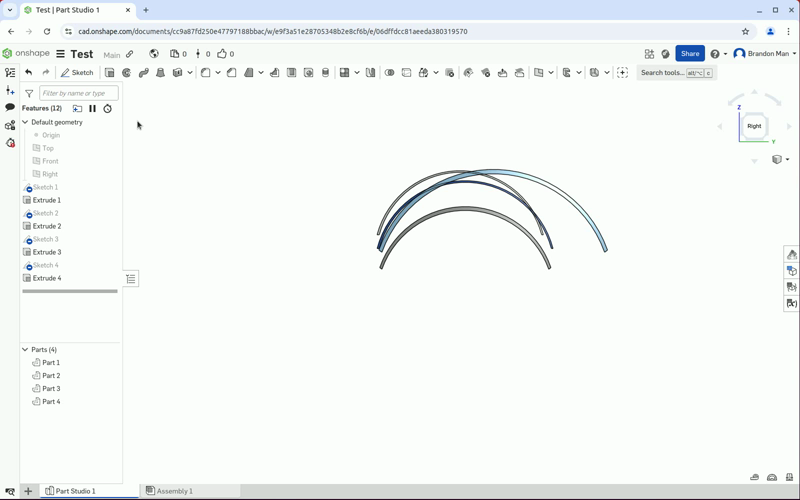
key(shift+h)
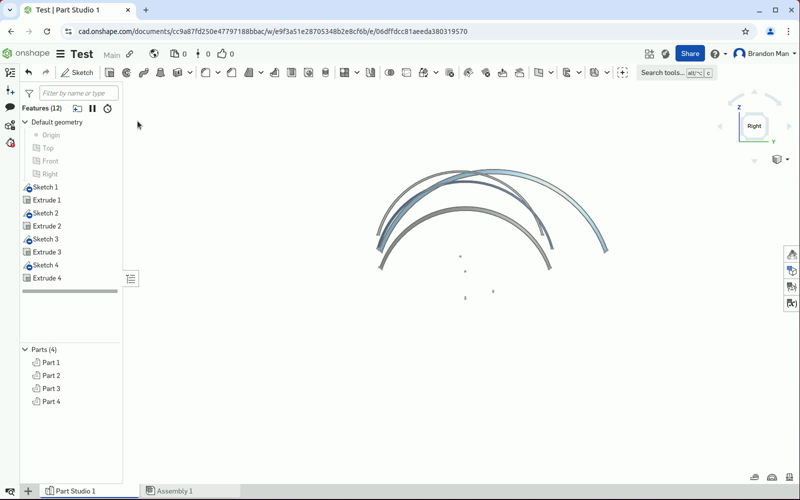
key(shift+h)
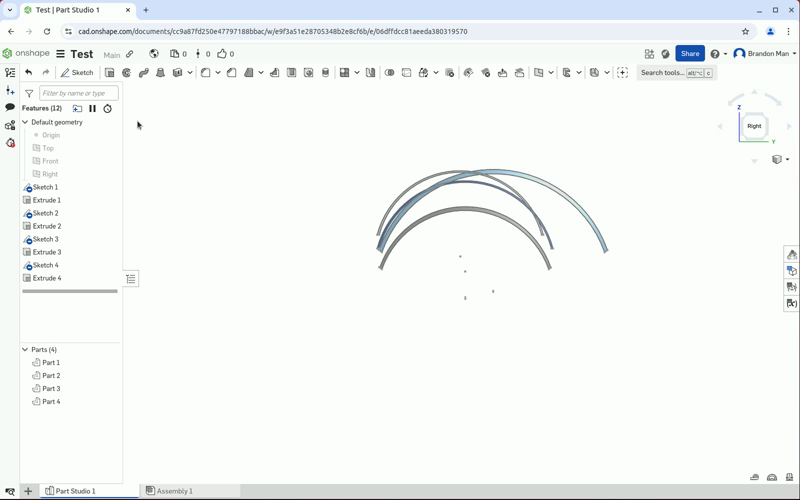
key(shift+7)
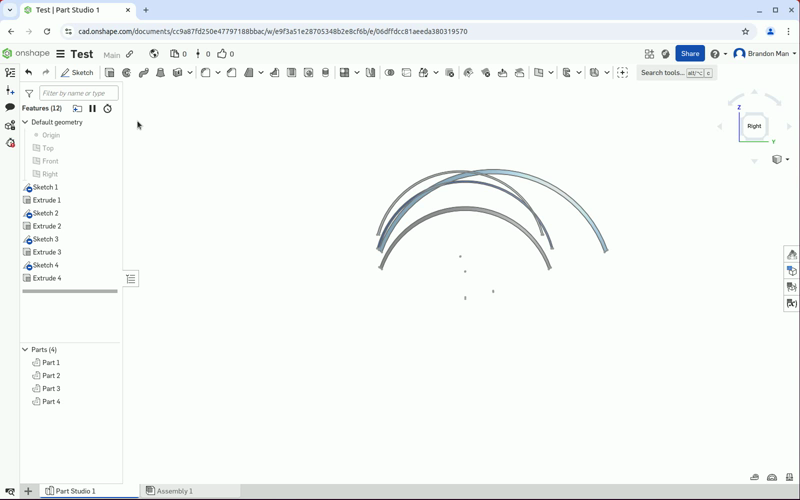
key(right, 2)
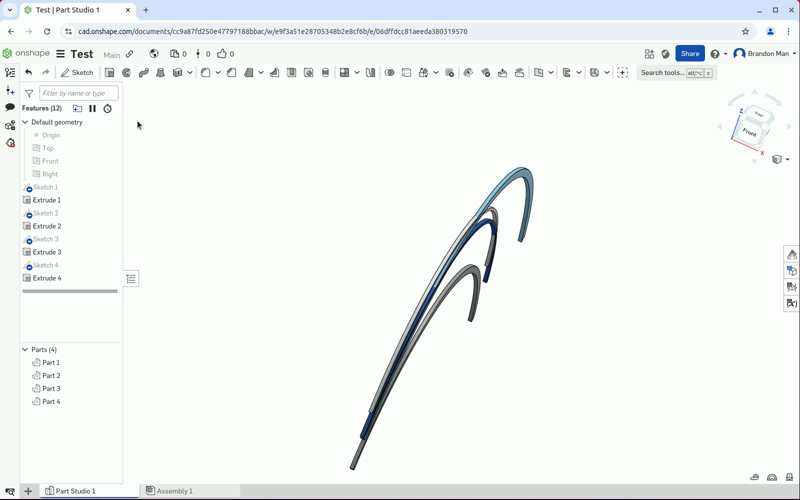
key(down, 2)
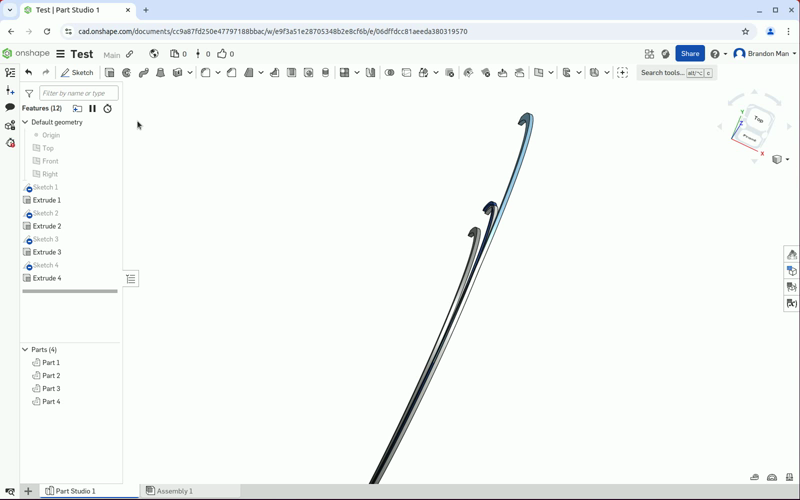
key(up, 2)
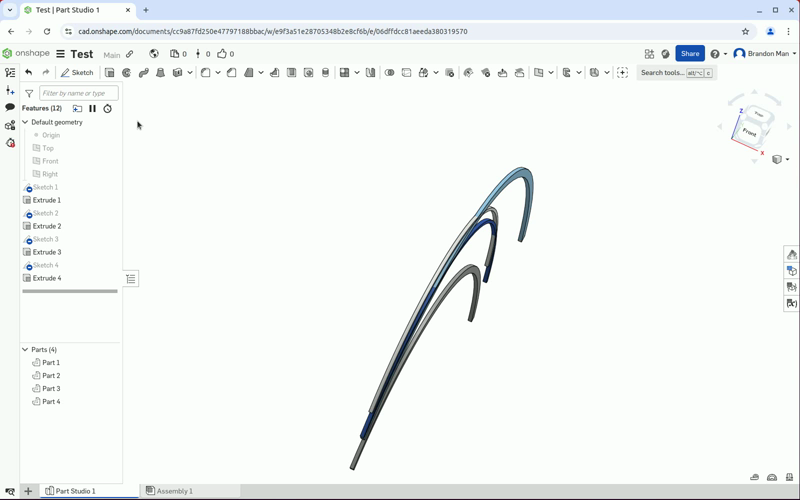
key(left, 2)
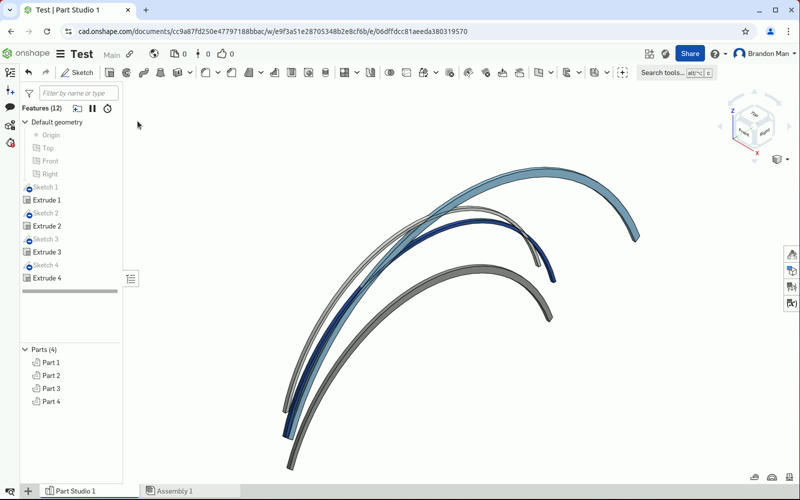
mouse_move(73, 189)
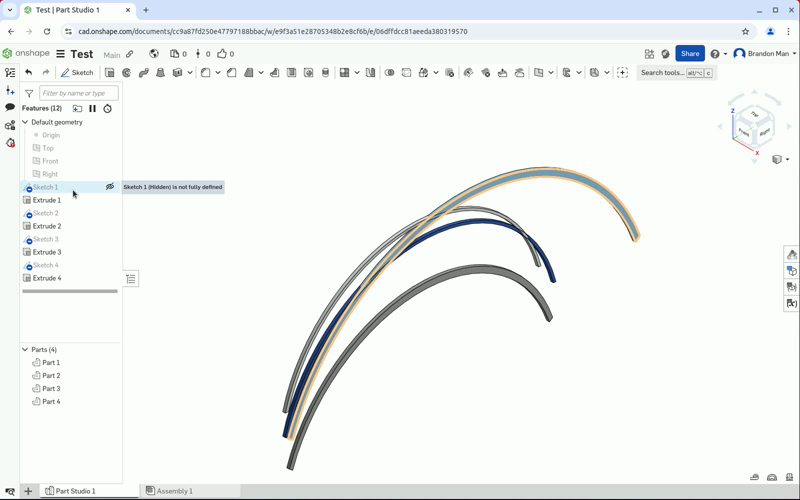
click(73, 189)